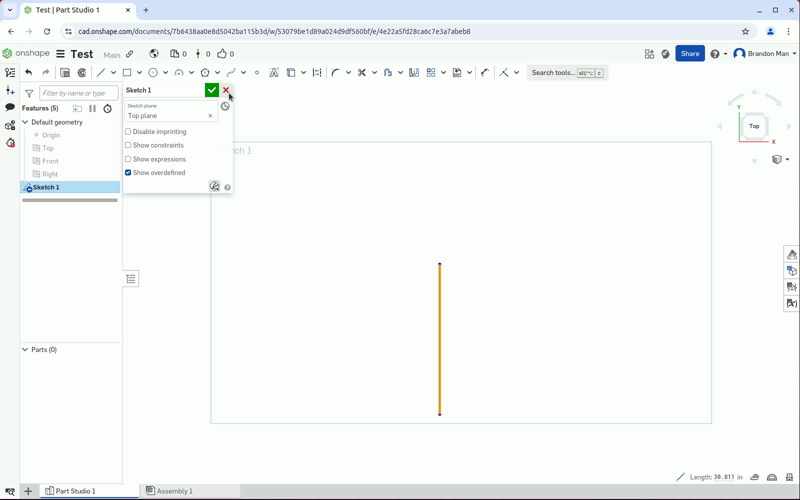
key(shift+h)
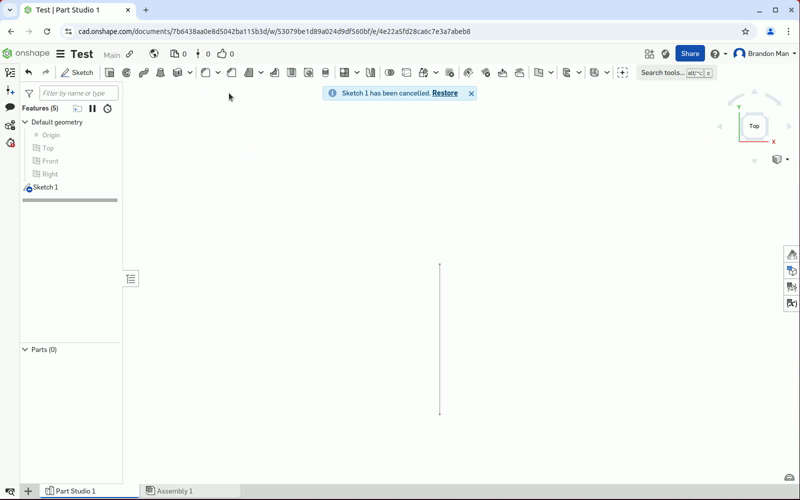
key(shift+s)
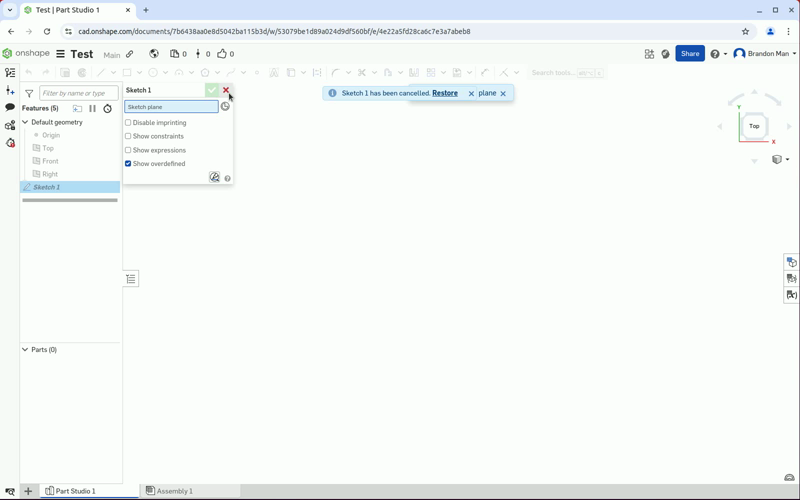
mouse_move(73, 150)
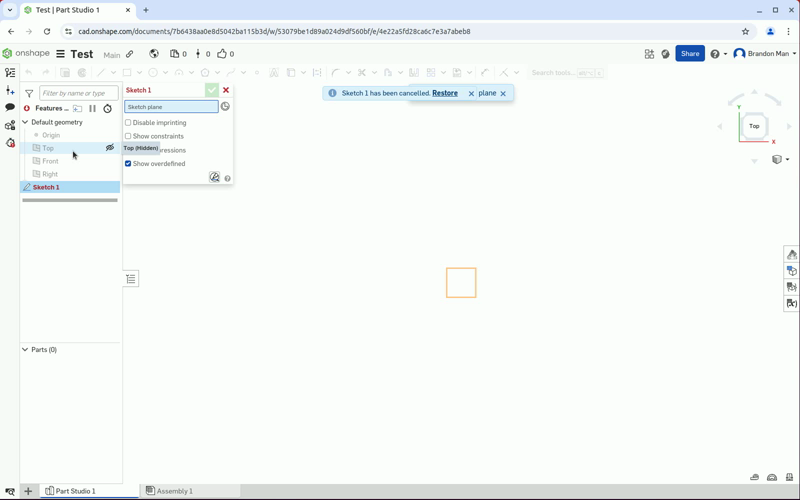
click(73, 150)
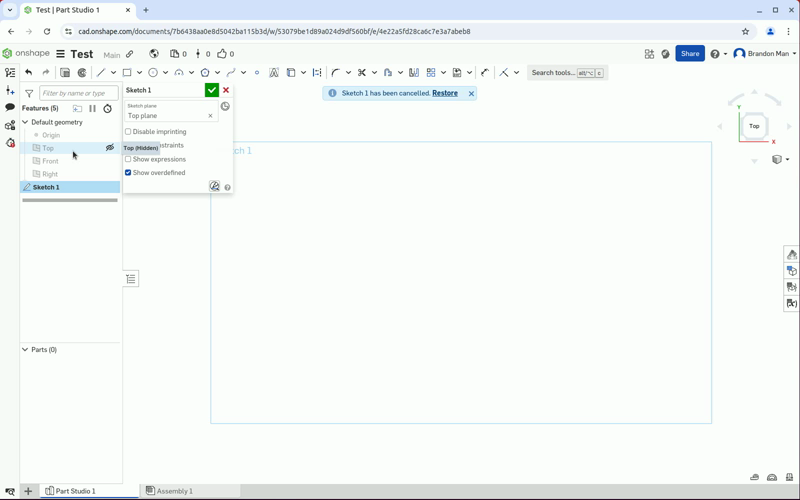
mouse_move(73, 352)
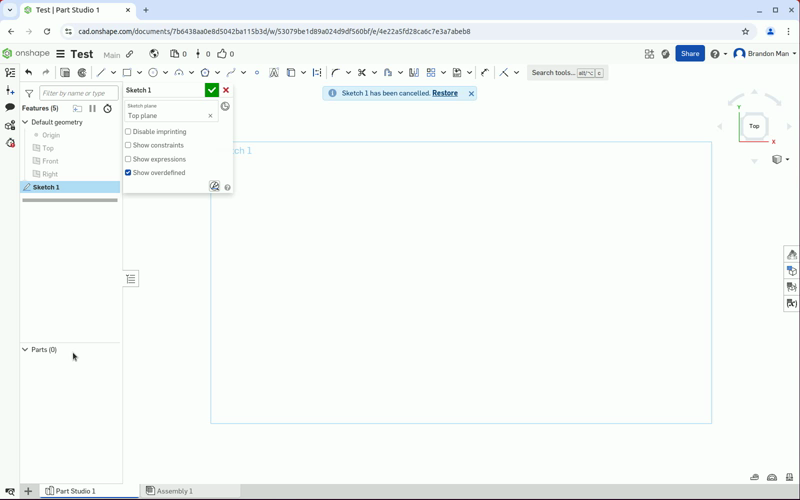
key(y)
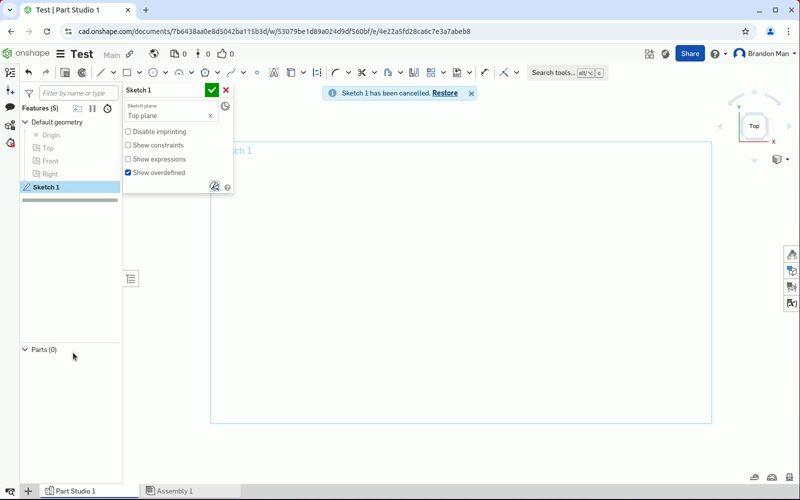
key(a)
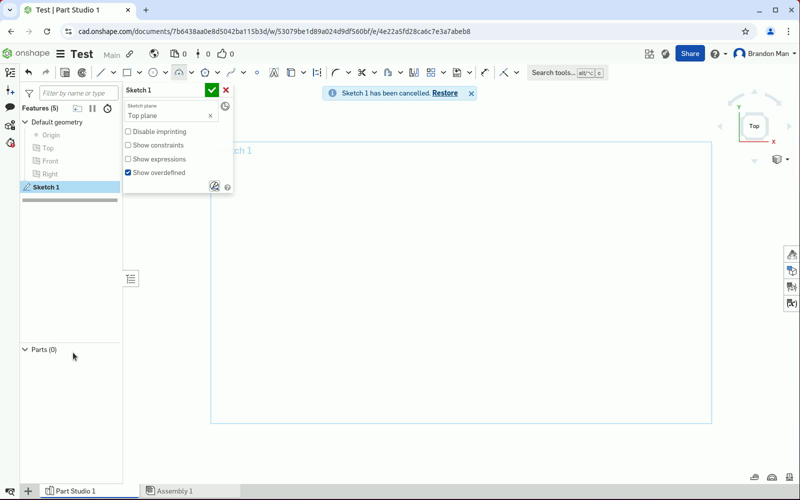
key_down(shift)
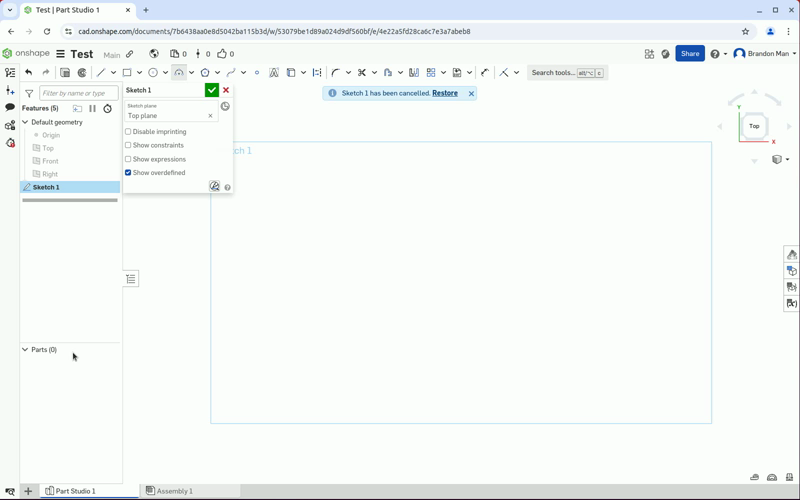
mouse_move(458, 284)
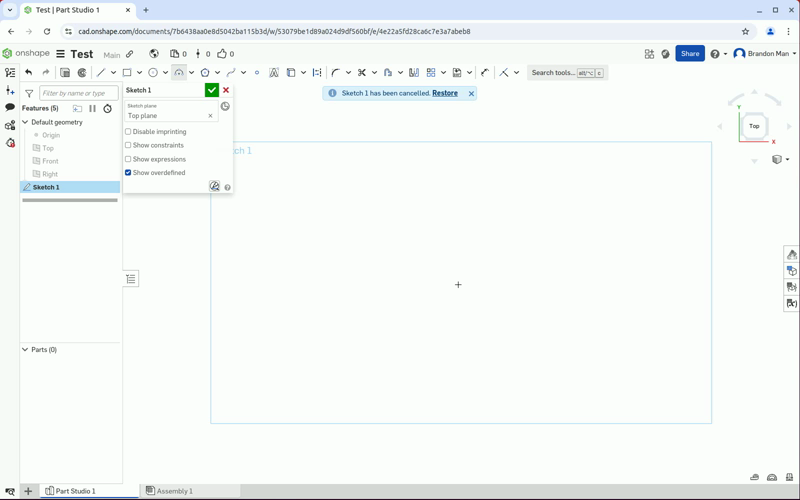
click(458, 284)
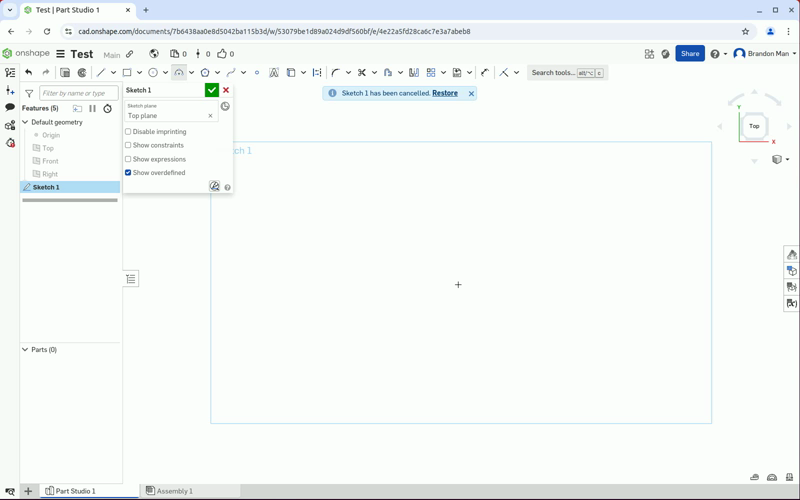
key_up(shift)
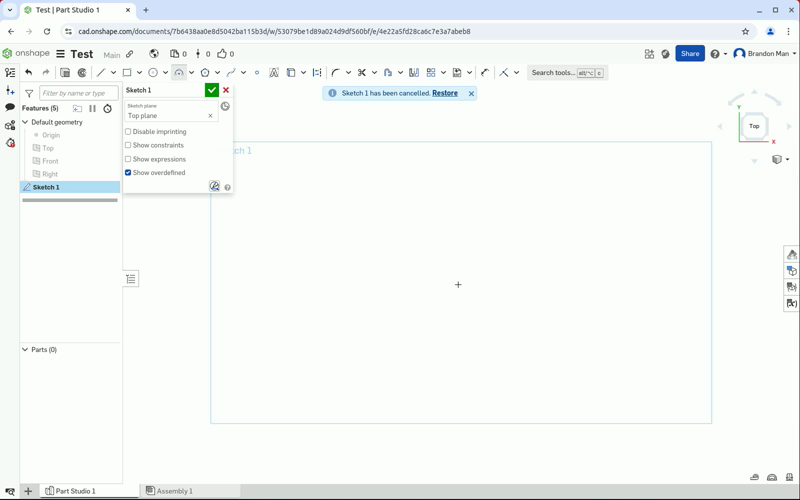
key_down(shift)
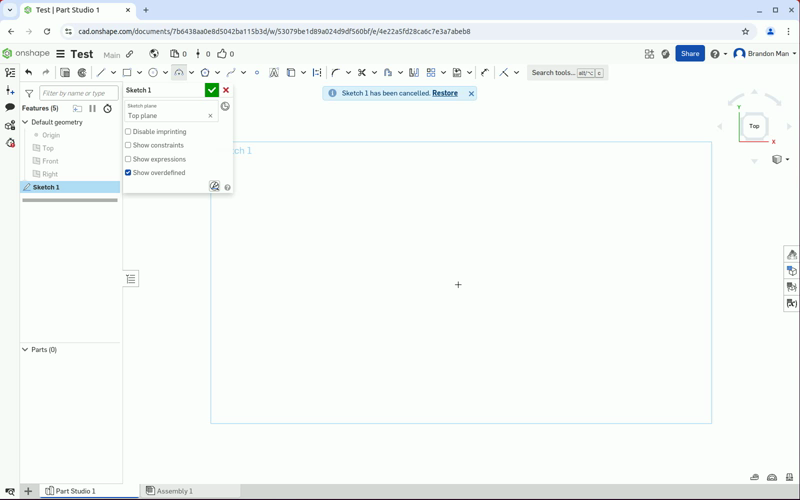
mouse_move(459, 285)
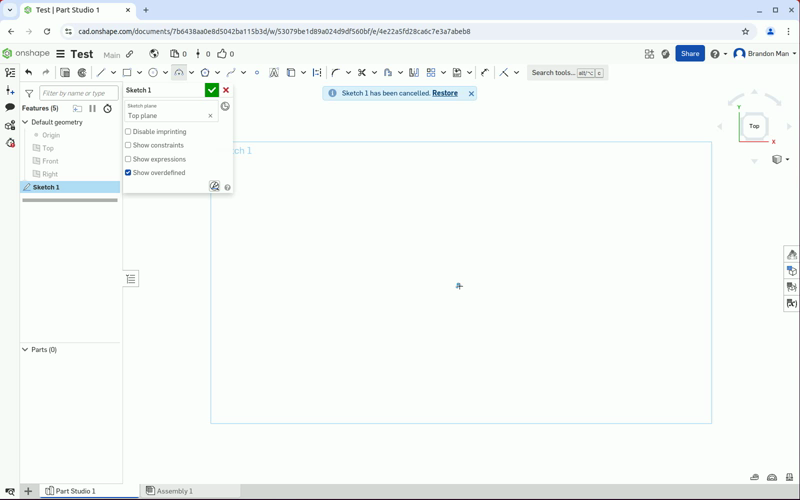
scroll(6)
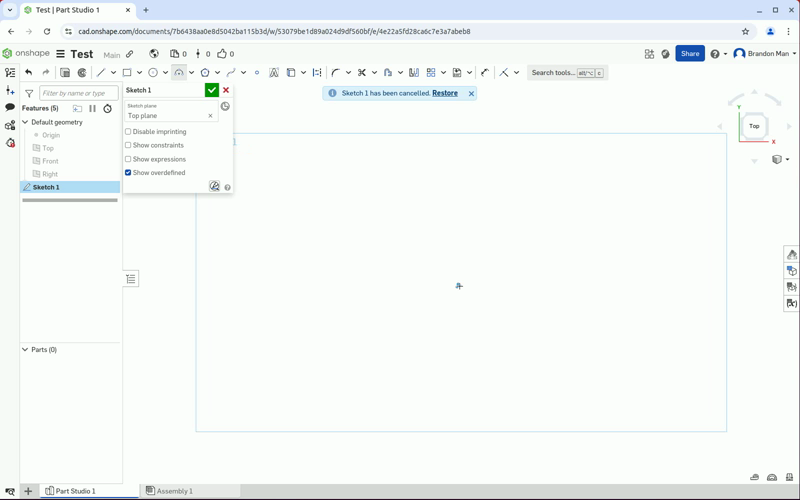
scroll(6)
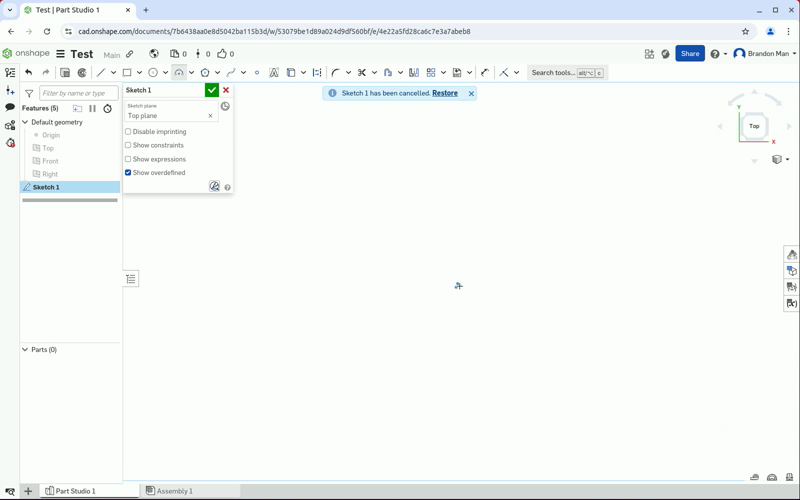
scroll(6)
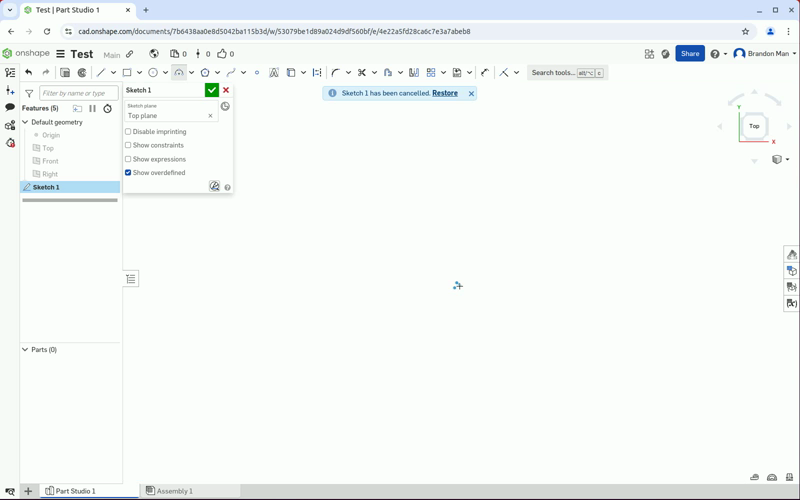
scroll(6)
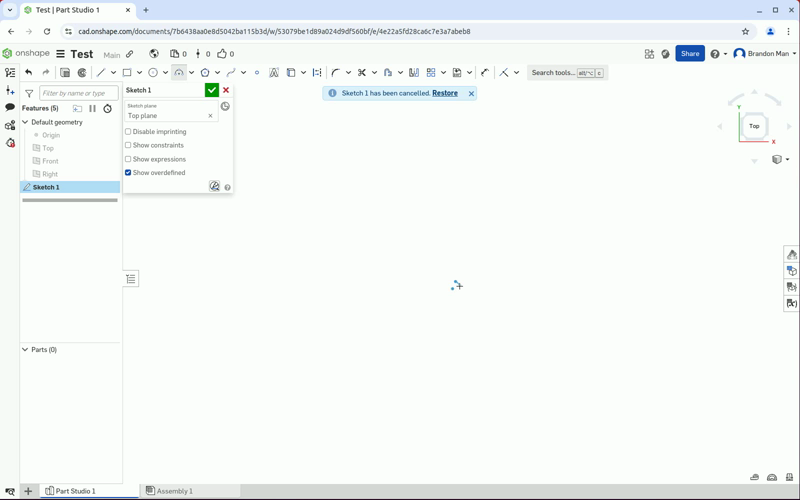
scroll(6)
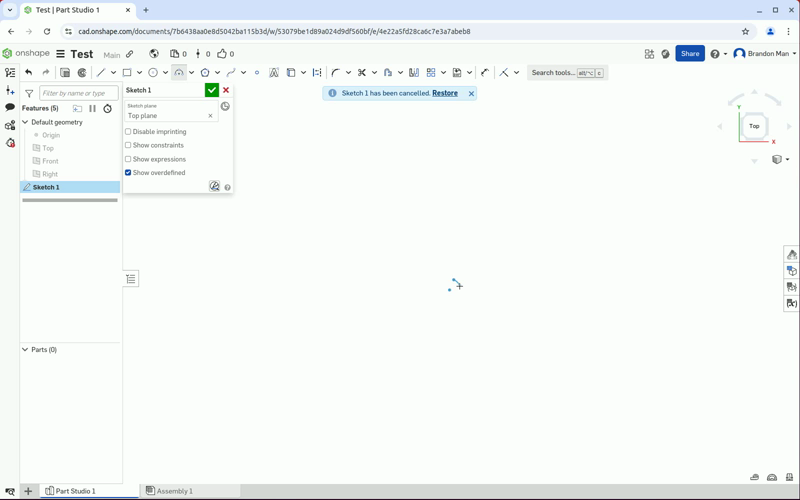
scroll(6)
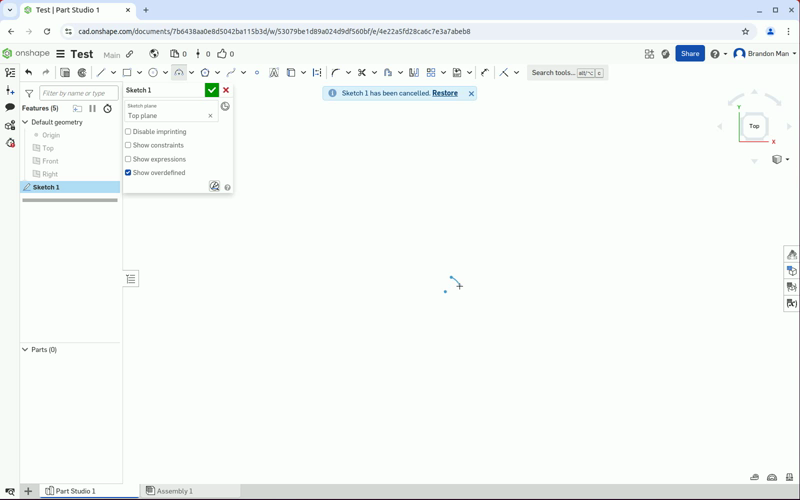
scroll(6)
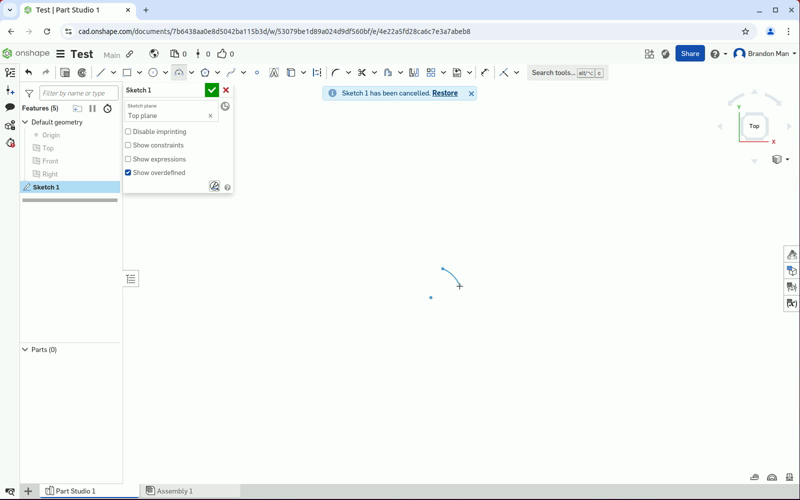
click(459, 285)
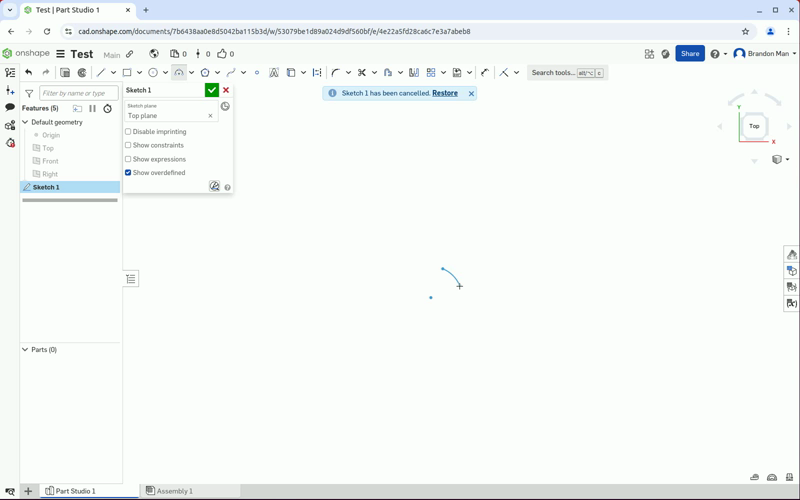
scroll(-6)
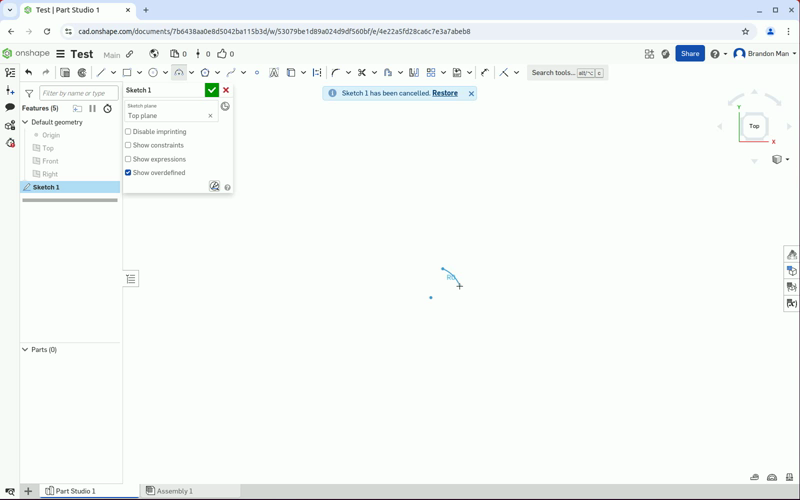
scroll(-6)
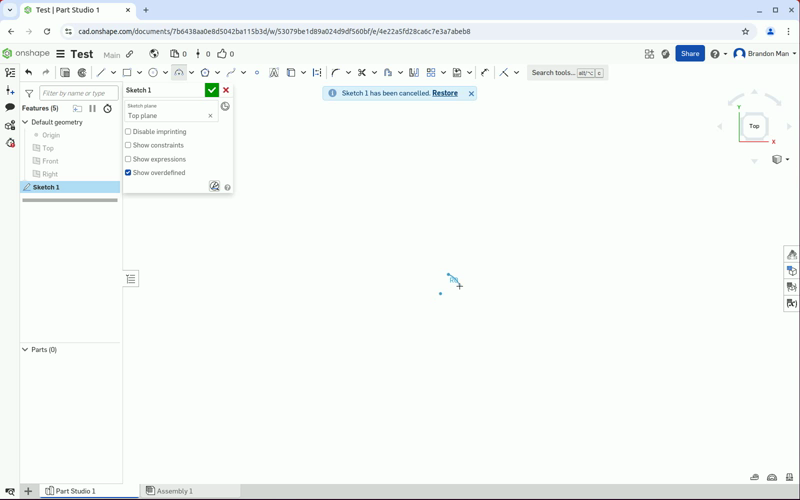
scroll(-6)
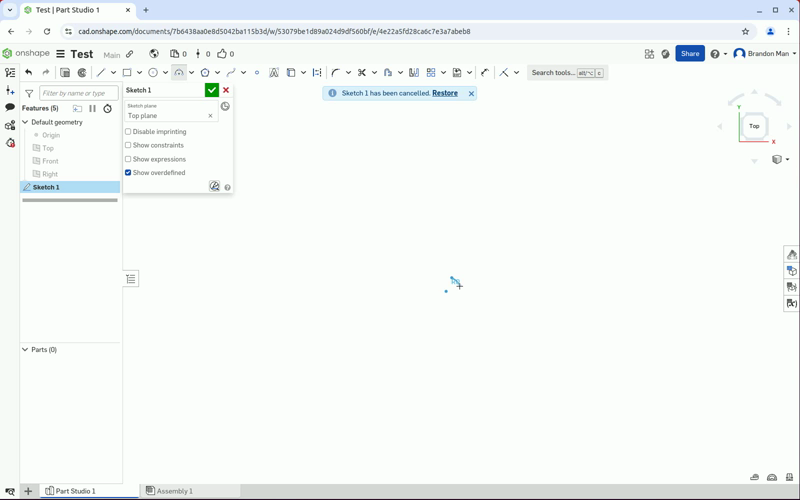
scroll(-6)
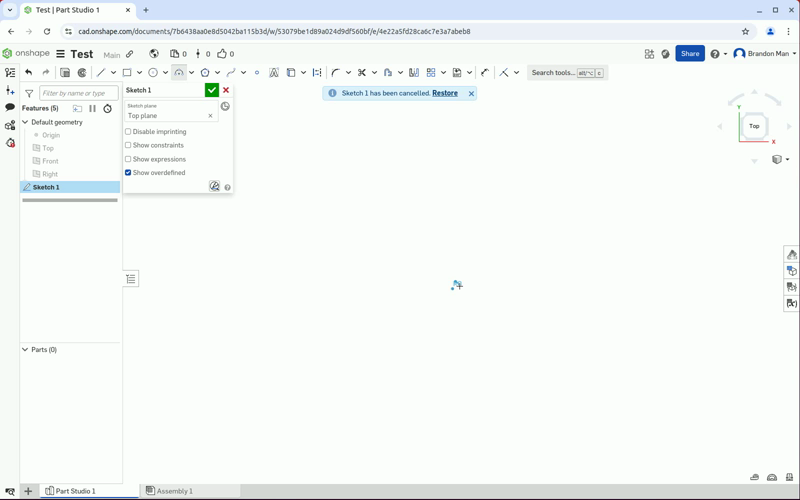
scroll(-6)
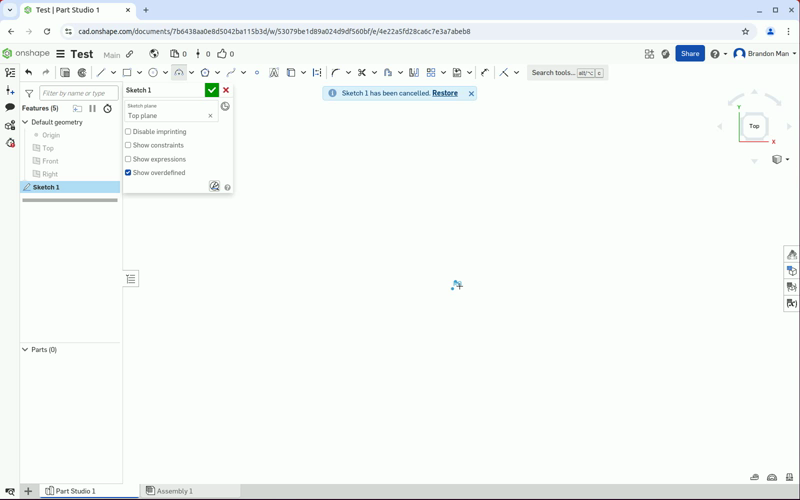
scroll(-6)
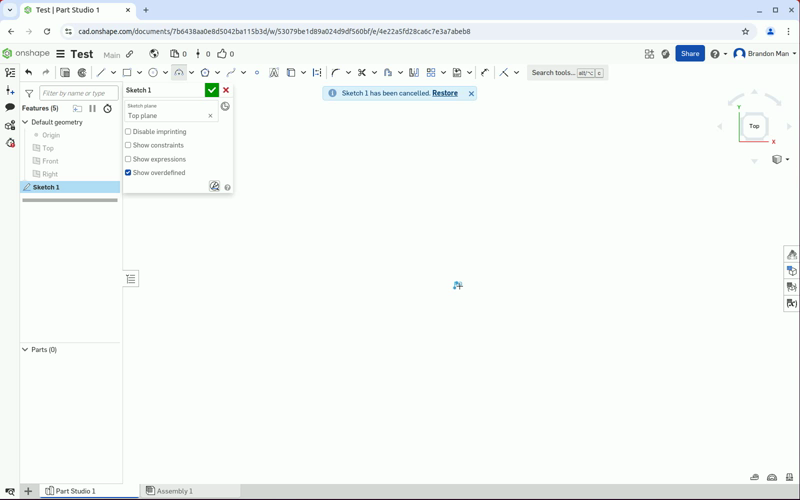
scroll(-6)
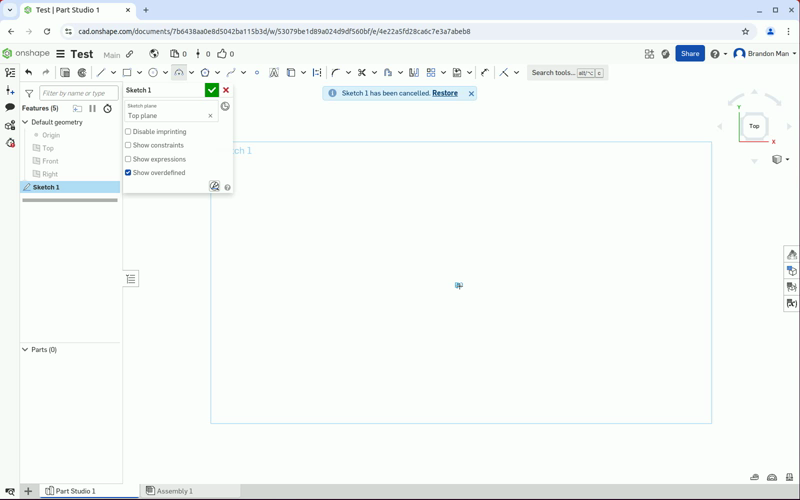
mouse_move(458, 285)
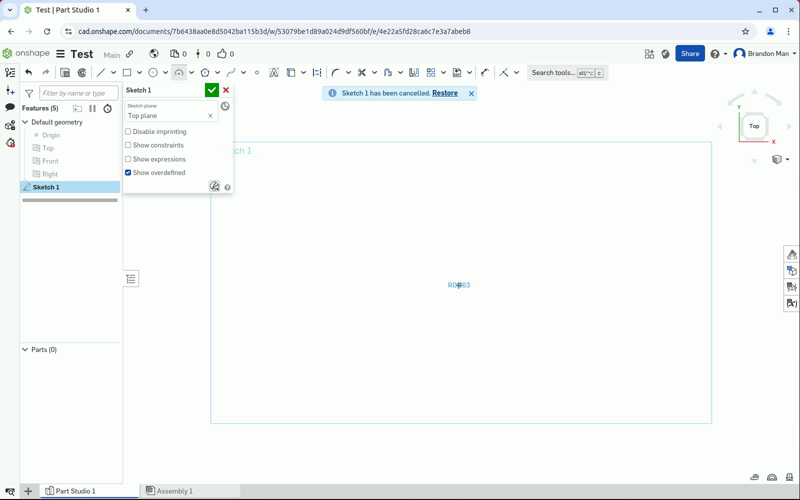
scroll(6)
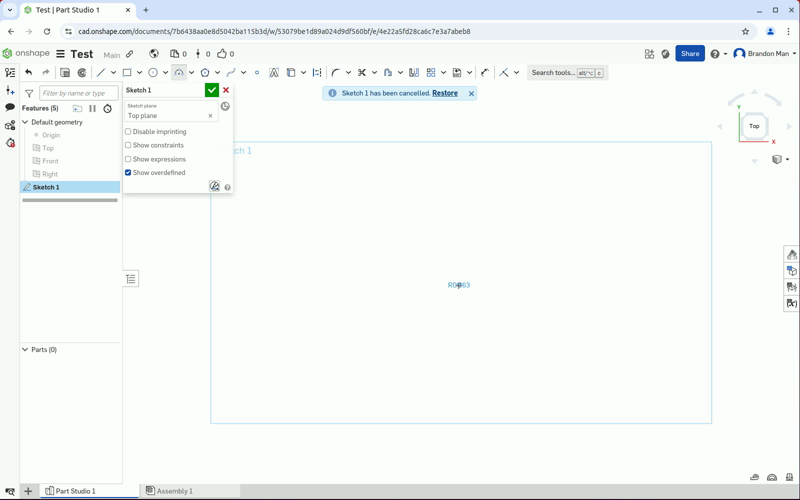
scroll(6)
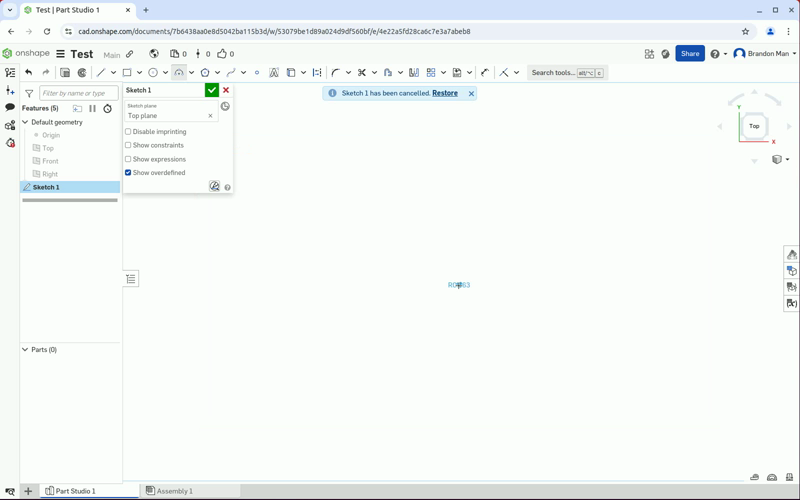
scroll(6)
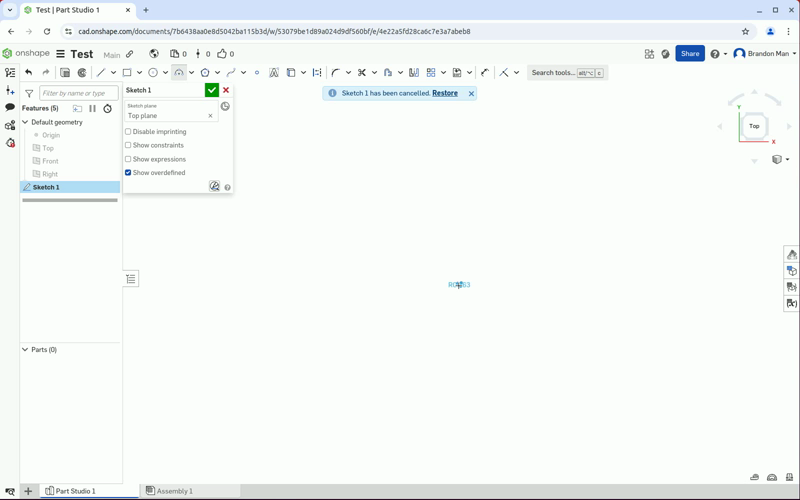
scroll(6)
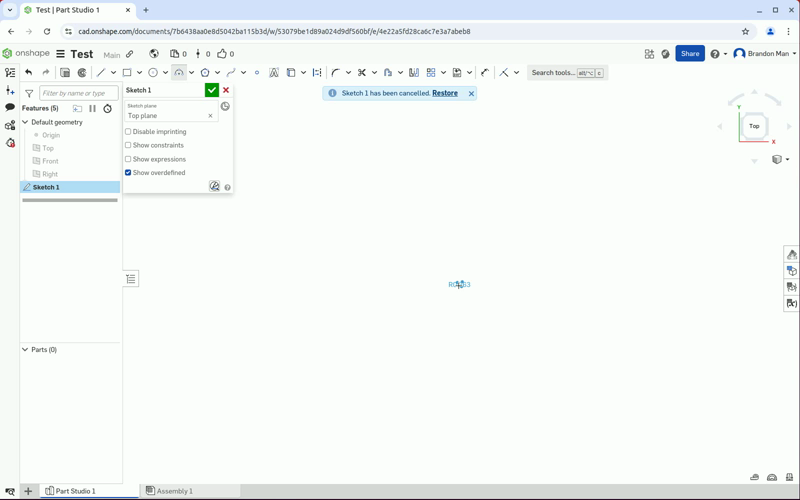
scroll(6)
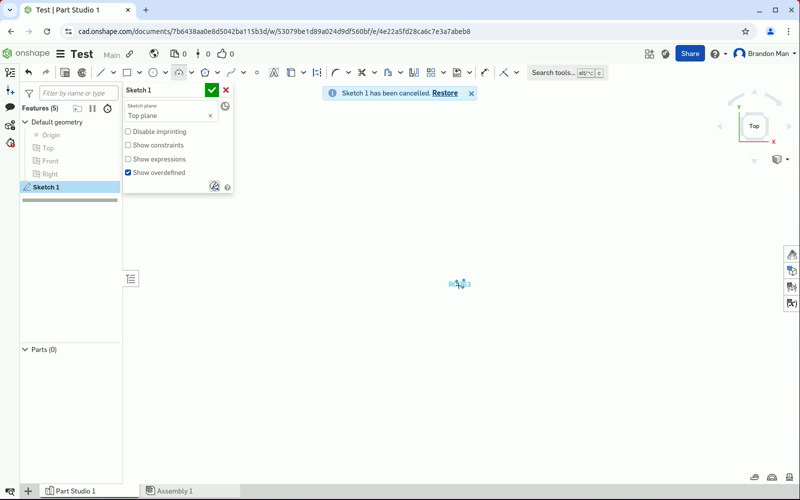
scroll(6)
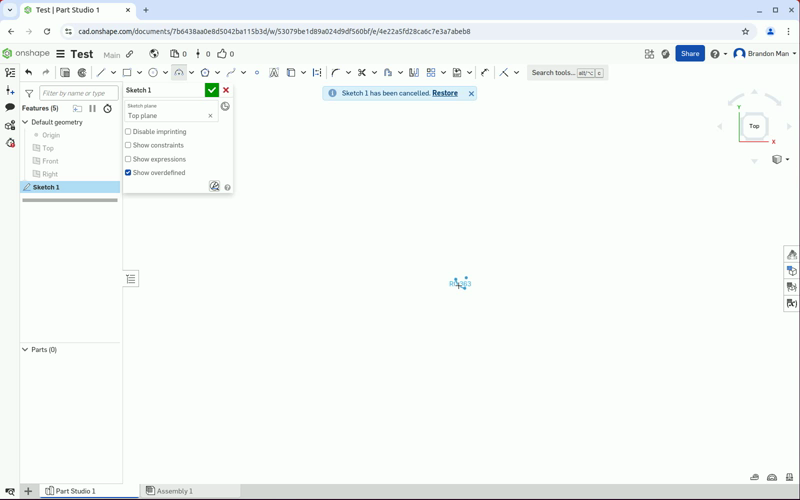
scroll(6)
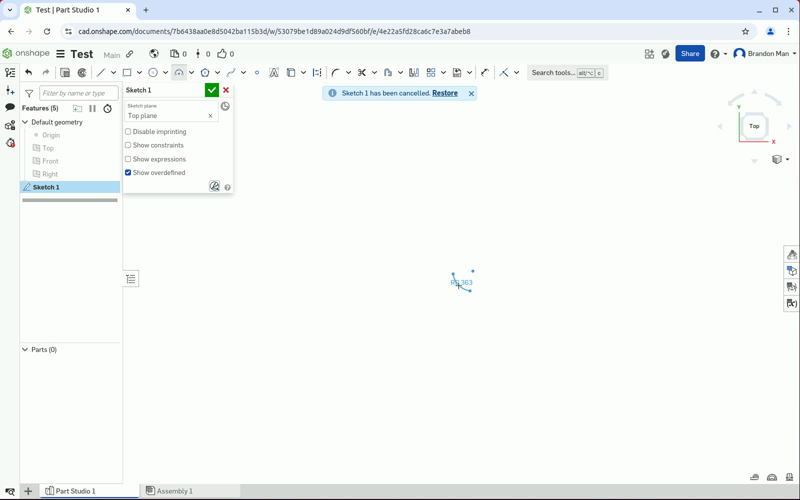
click(458, 285)
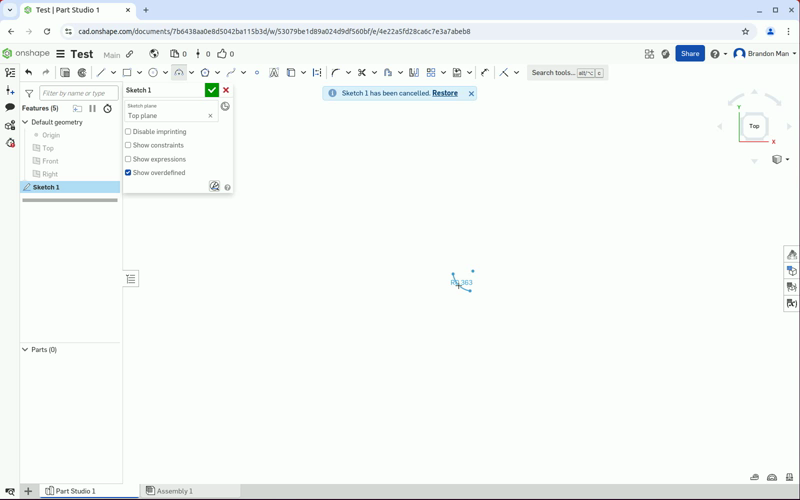
scroll(-6)
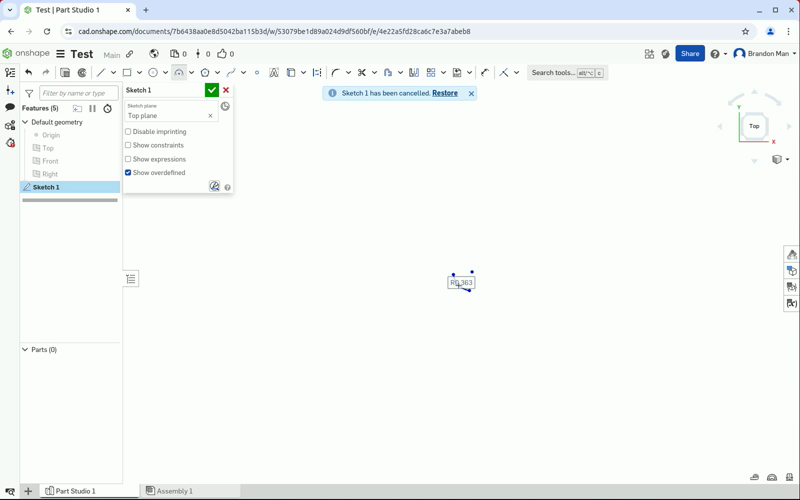
scroll(-6)
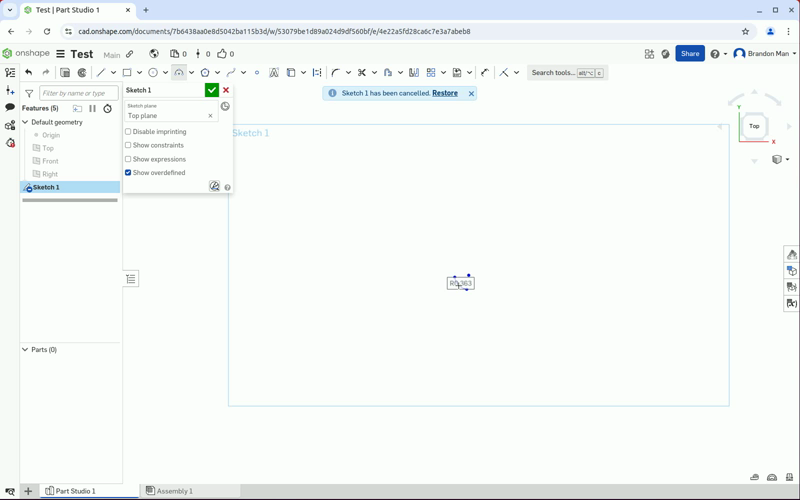
scroll(-6)
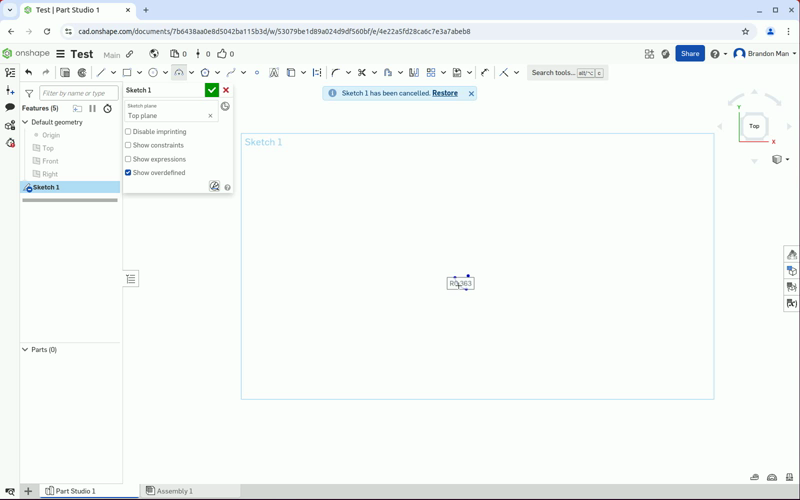
scroll(-6)
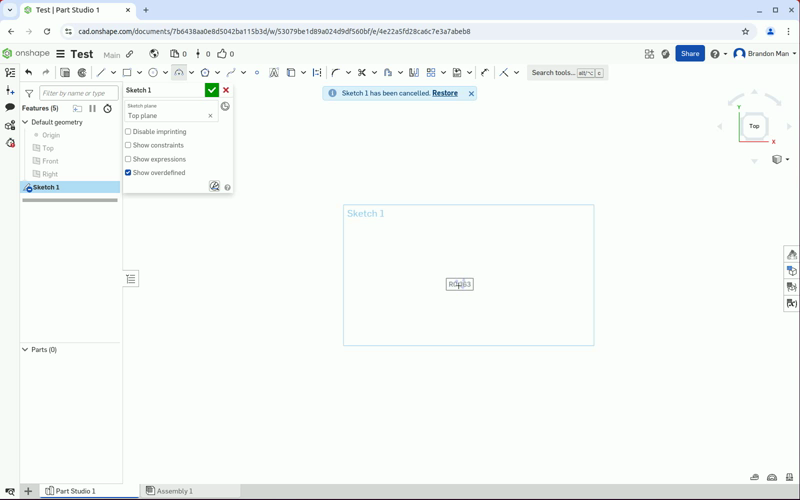
scroll(-6)
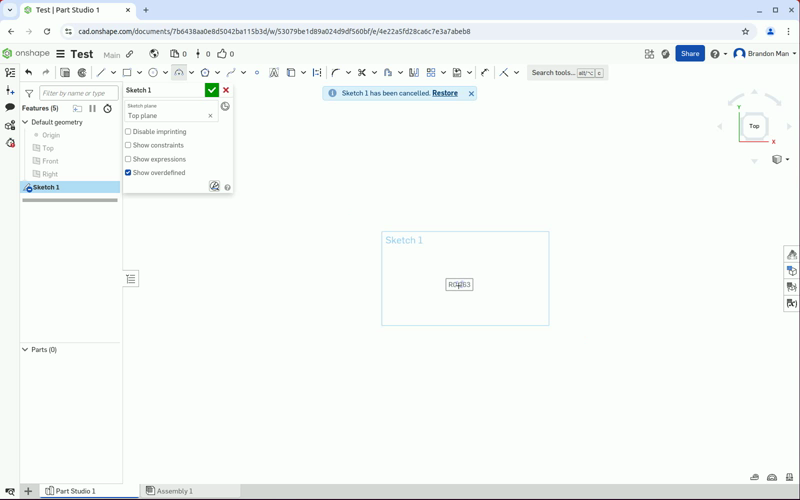
scroll(-6)
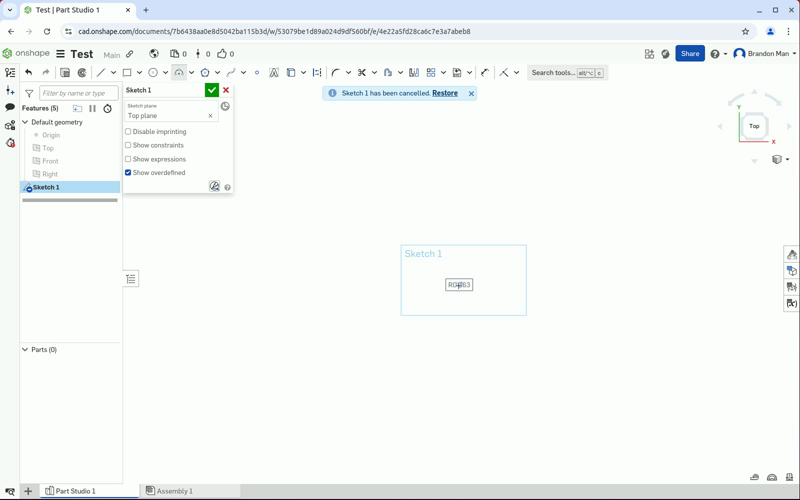
scroll(-6)
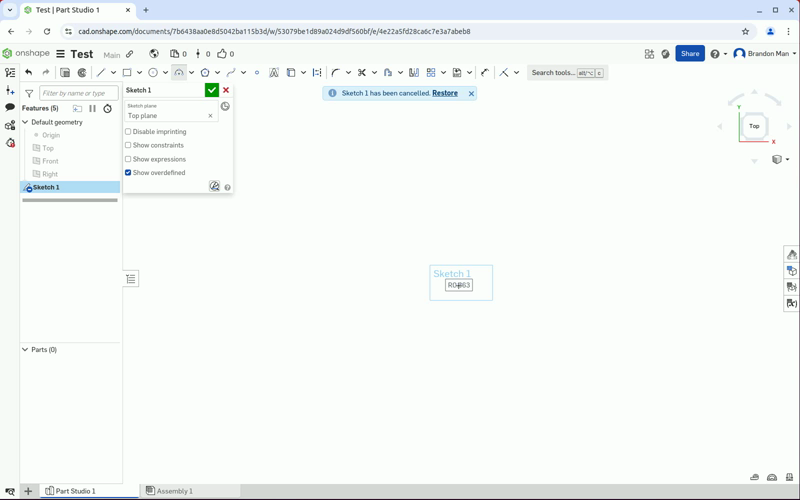
key_up(shift)
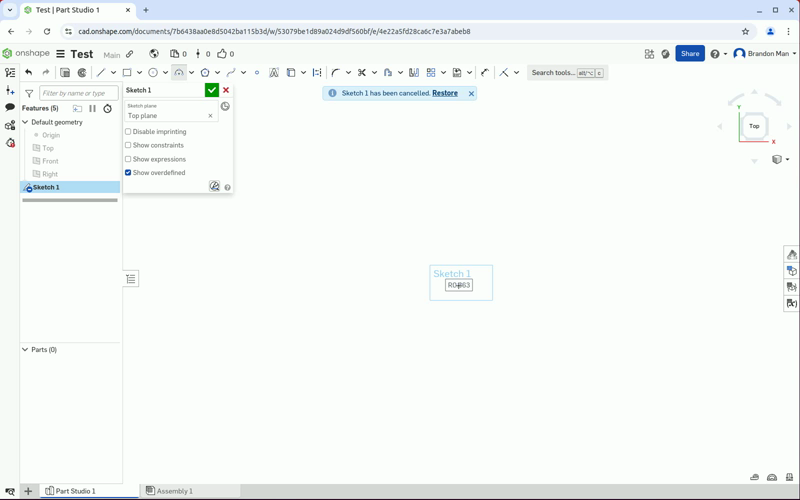
key(esc)
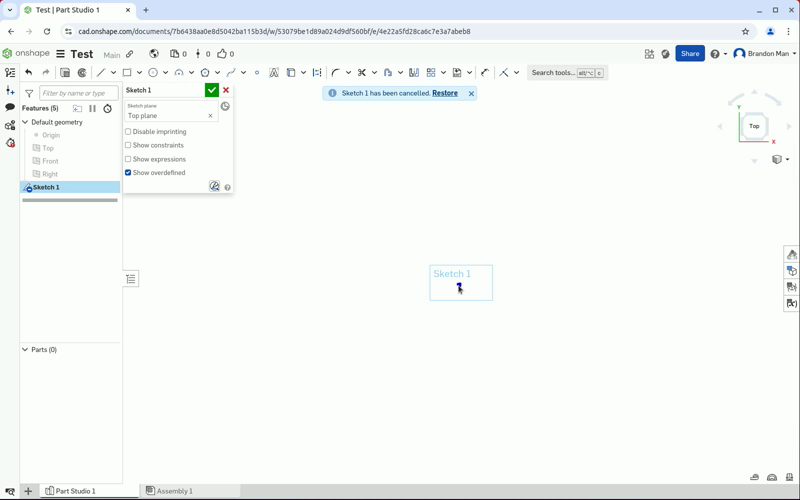
key(l)
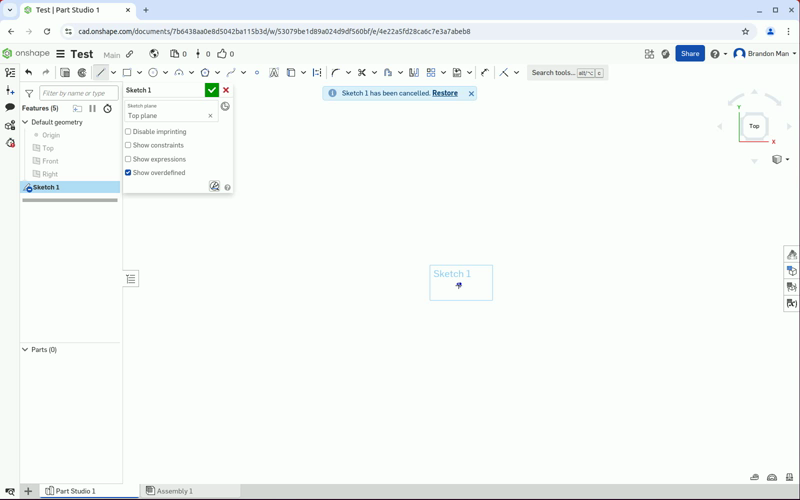
mouse_move(459, 285)
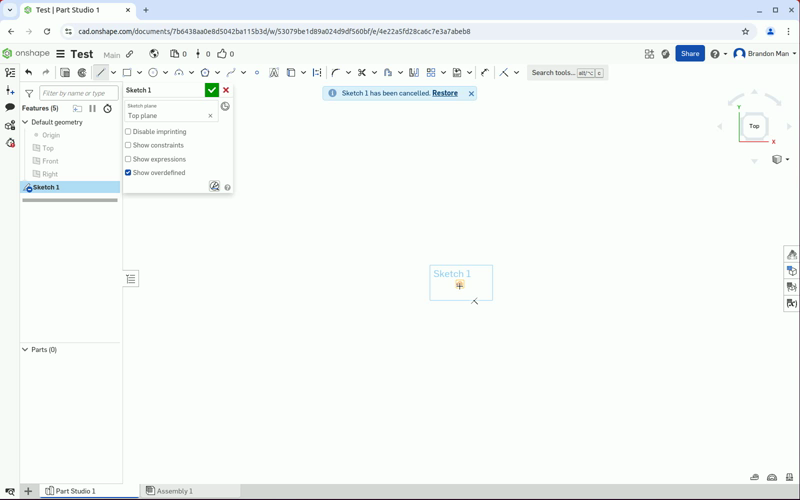
scroll(6)
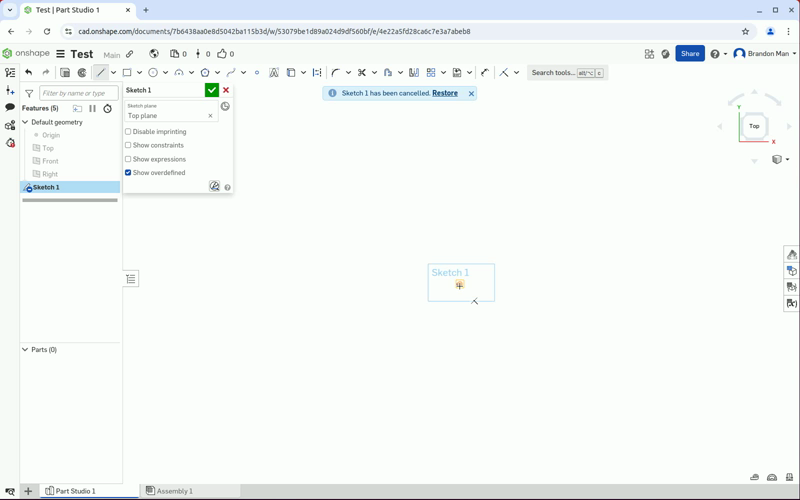
scroll(6)
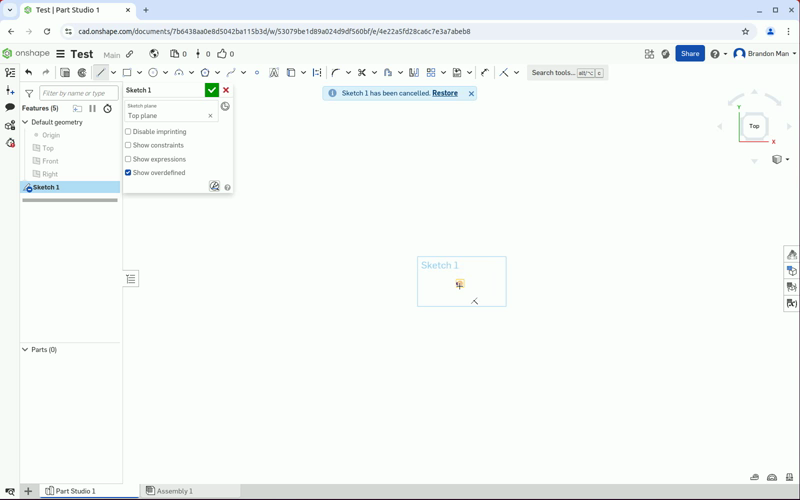
scroll(6)
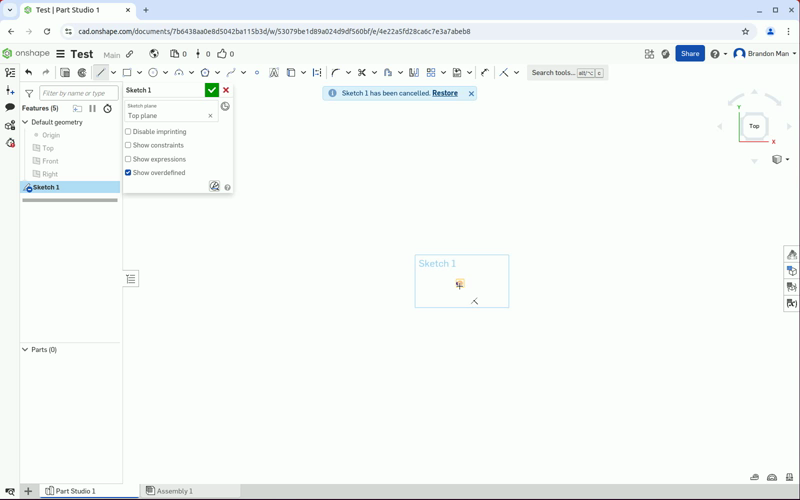
scroll(6)
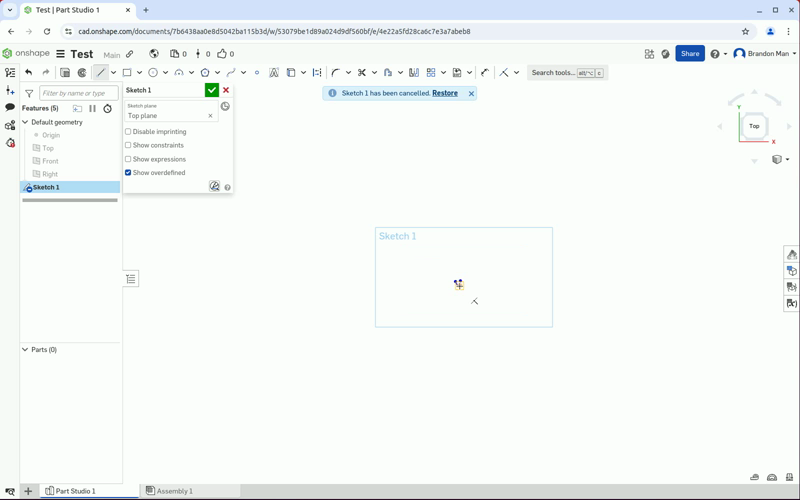
scroll(6)
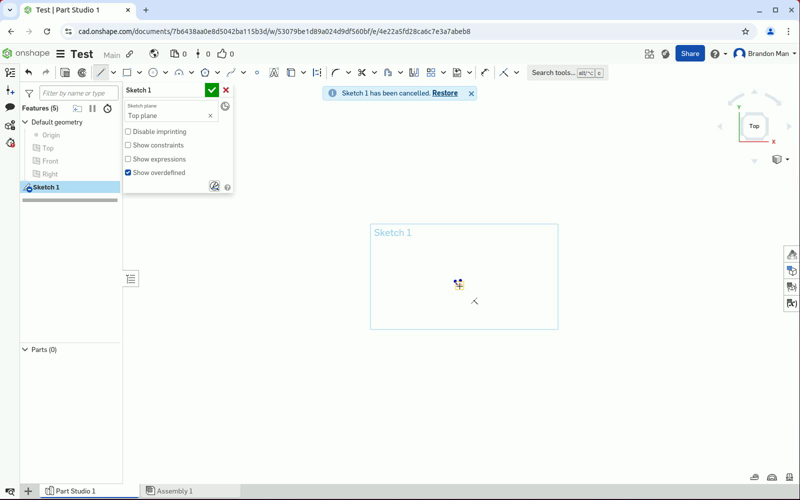
scroll(6)
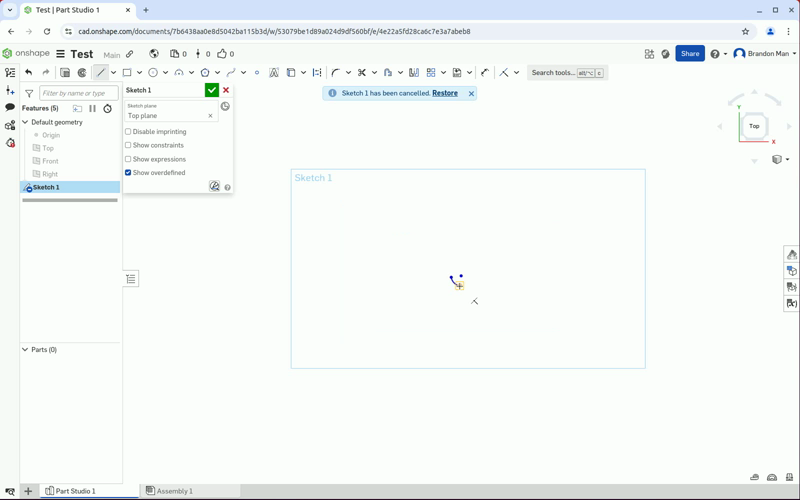
scroll(6)
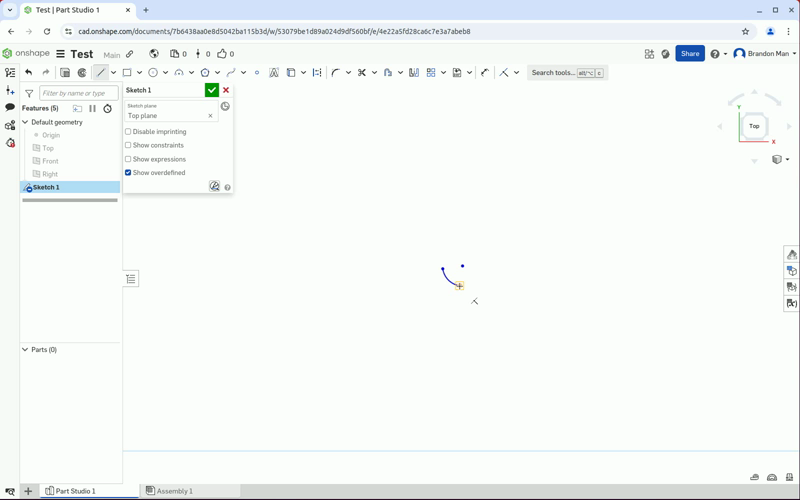
click(459, 285)
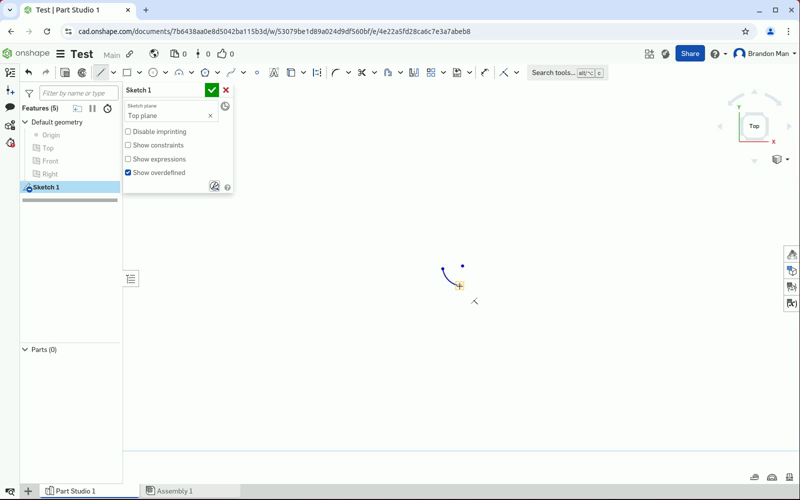
scroll(-6)
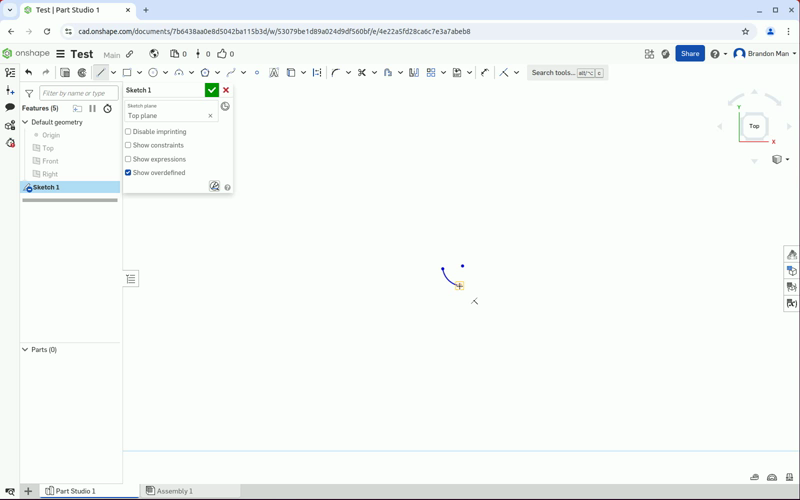
scroll(-6)
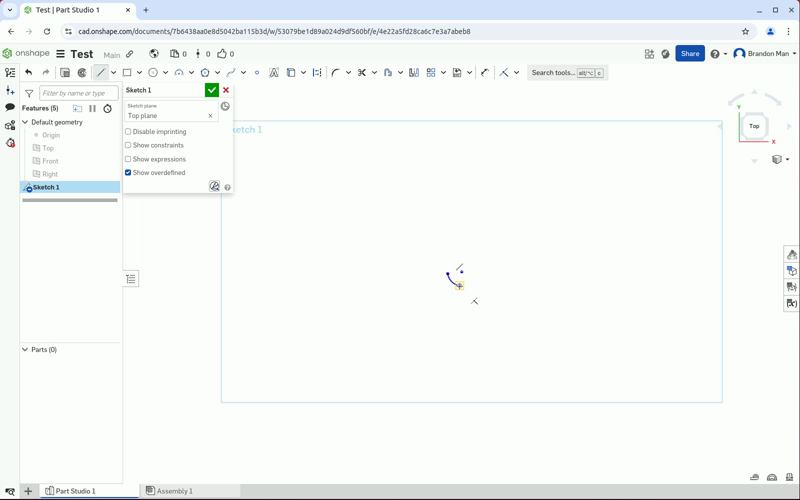
scroll(-6)
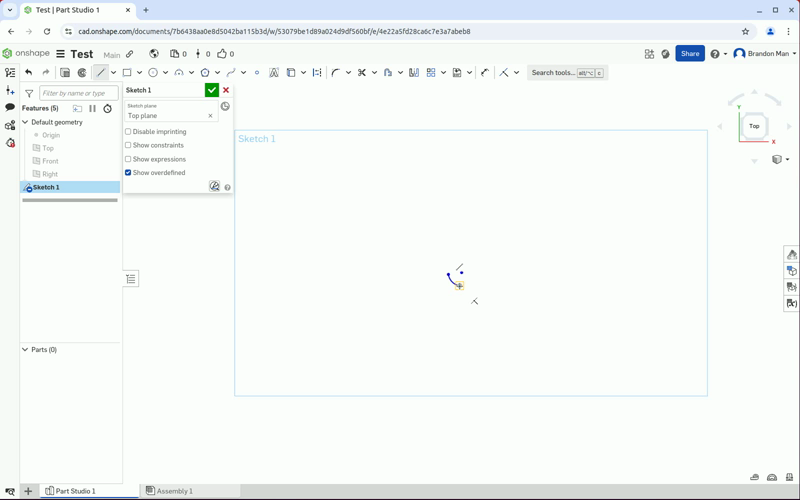
scroll(-6)
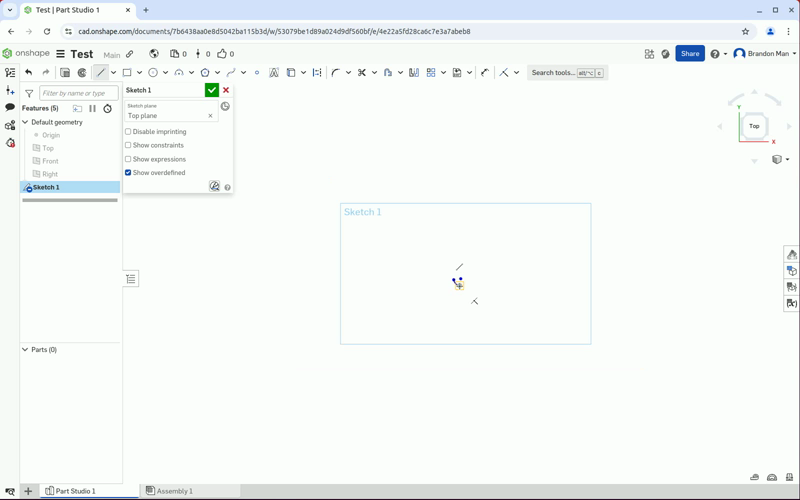
scroll(-6)
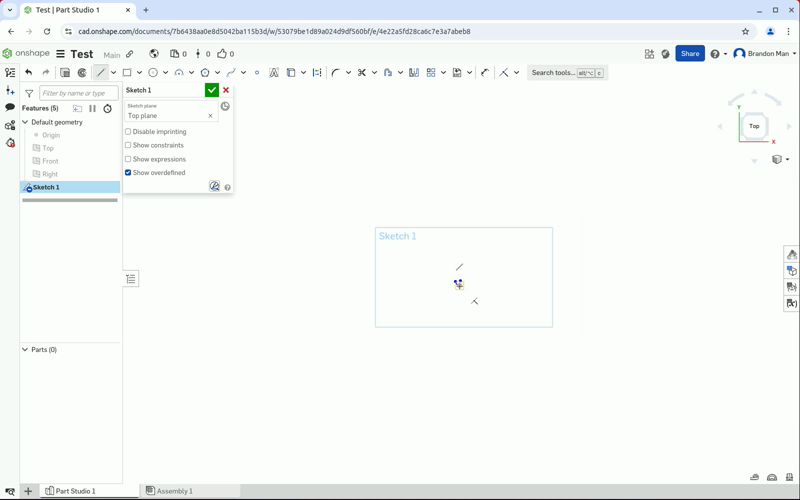
scroll(-6)
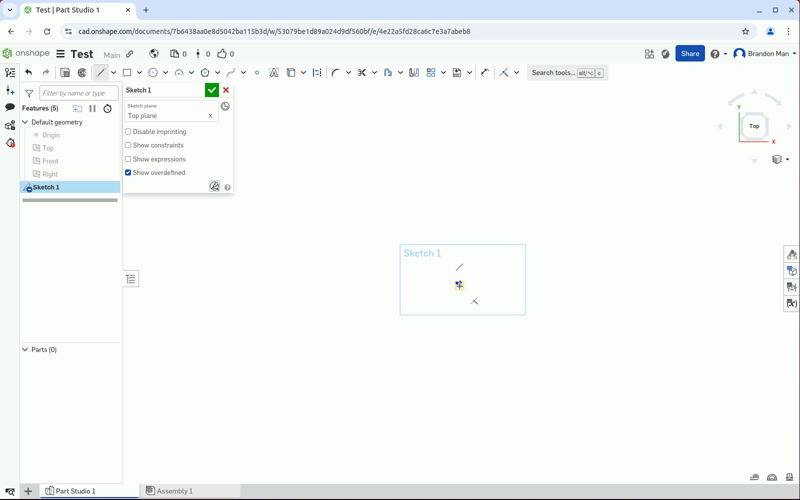
scroll(-6)
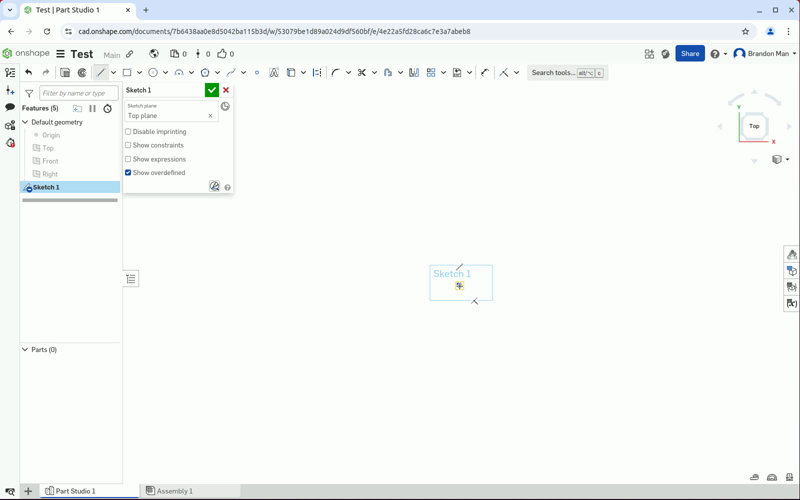
key_down(shift)
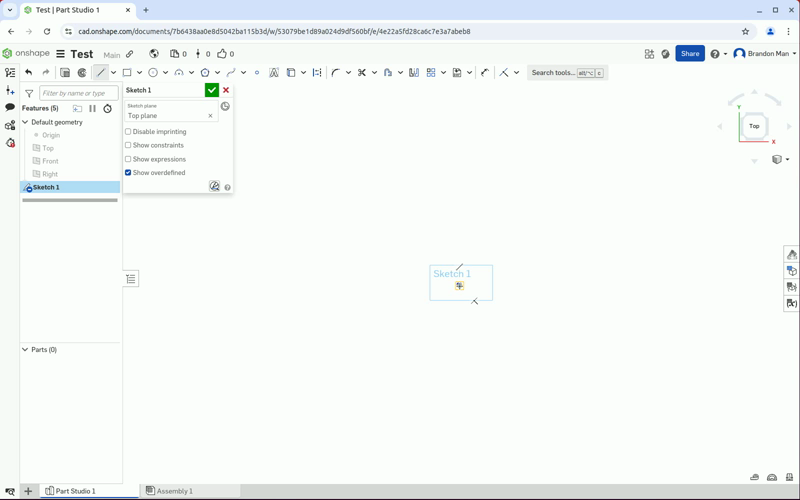
mouse_move(489, 285)
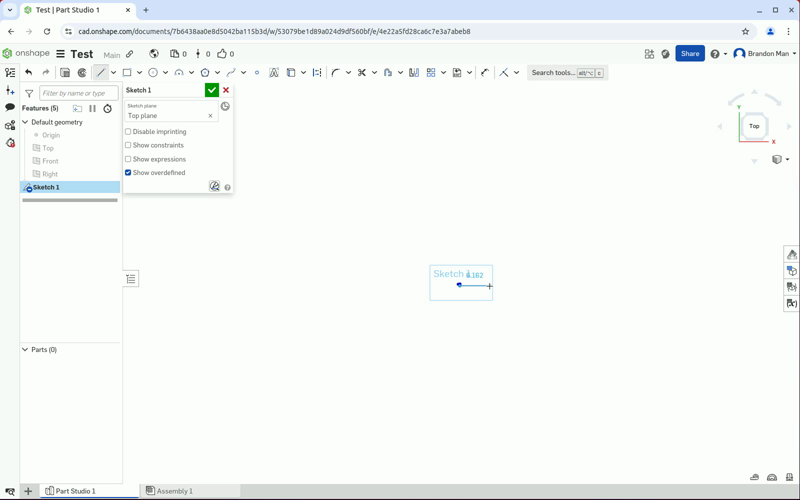
mouse_move(462, 285)
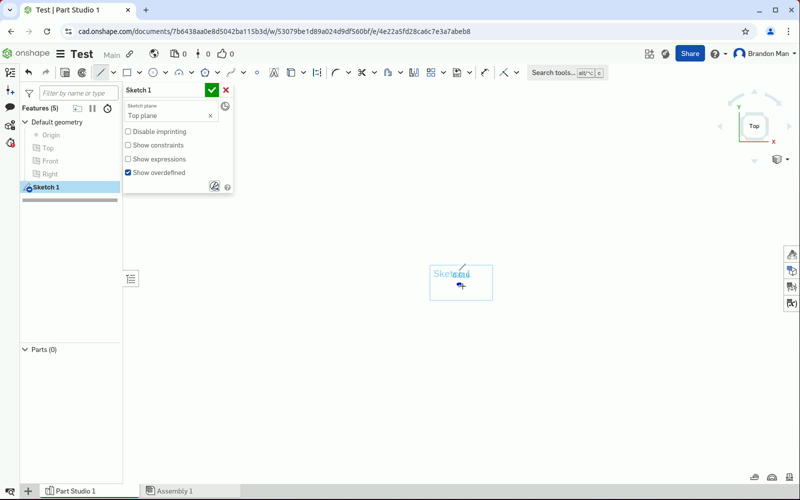
scroll(6)
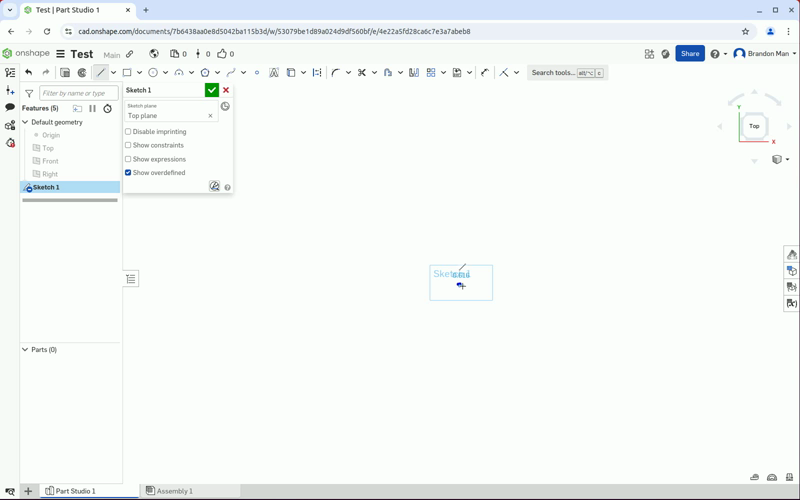
scroll(6)
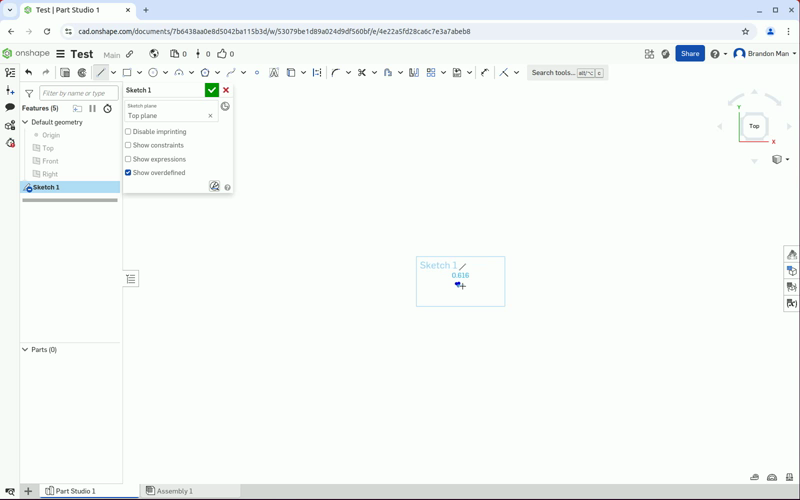
scroll(6)
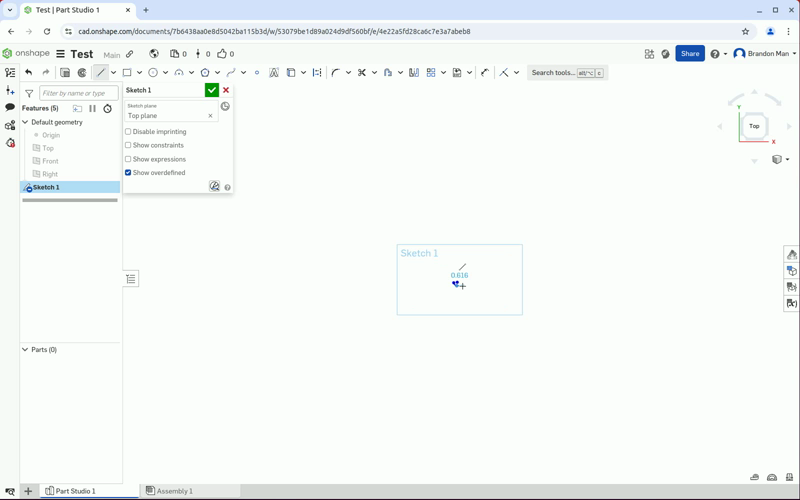
scroll(6)
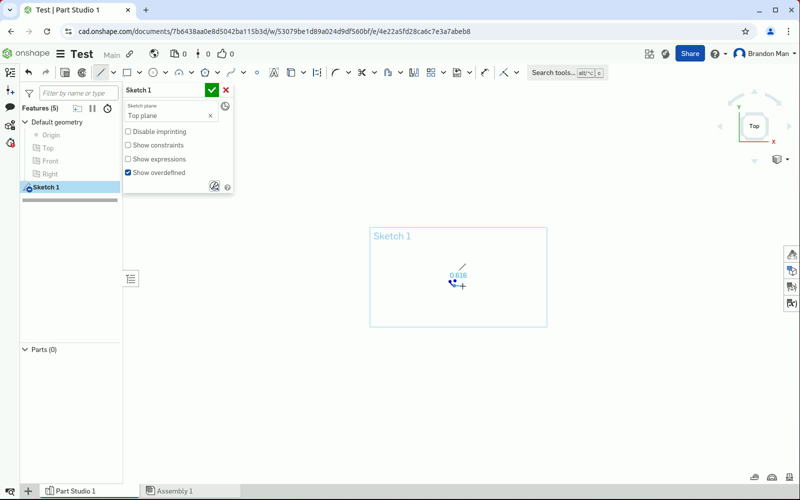
scroll(6)
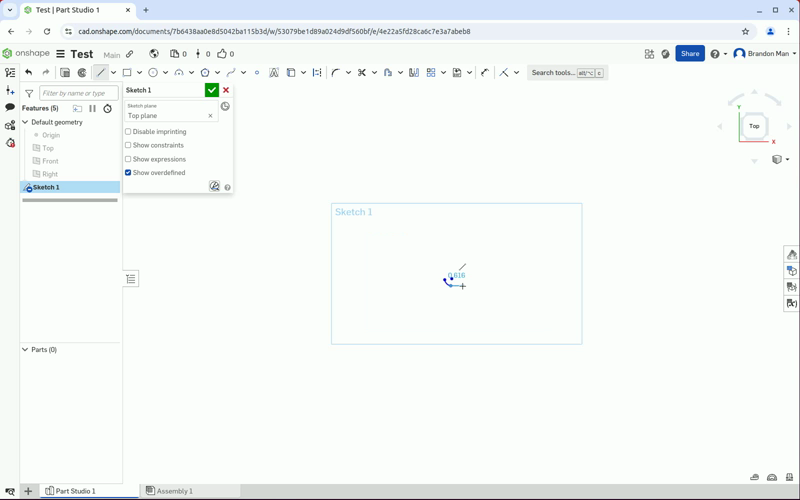
scroll(6)
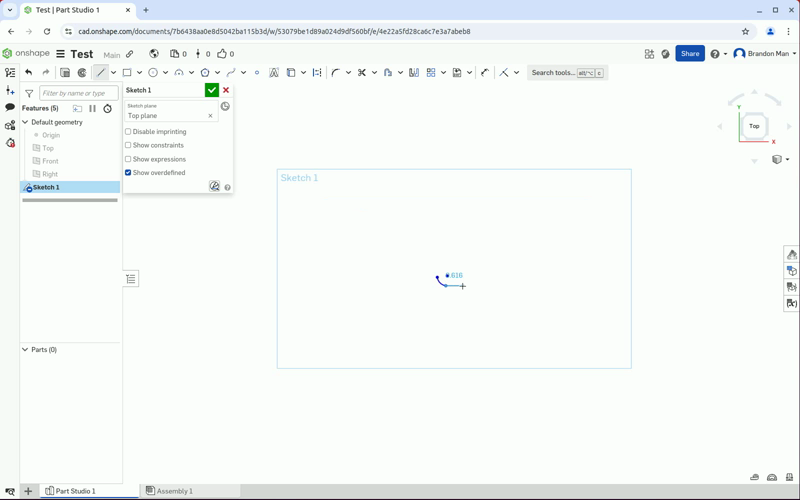
scroll(6)
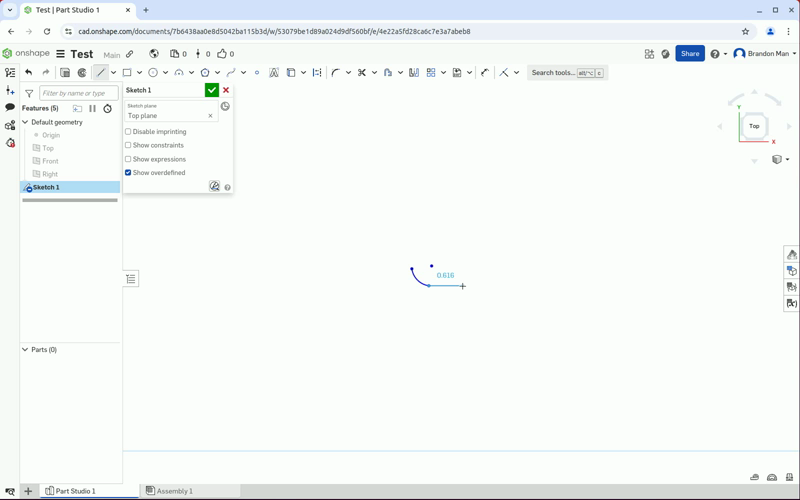
click(462, 285)
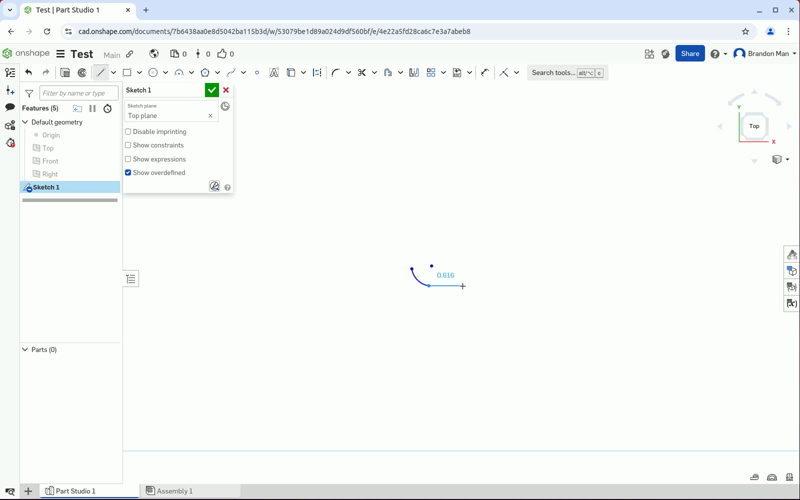
scroll(-6)
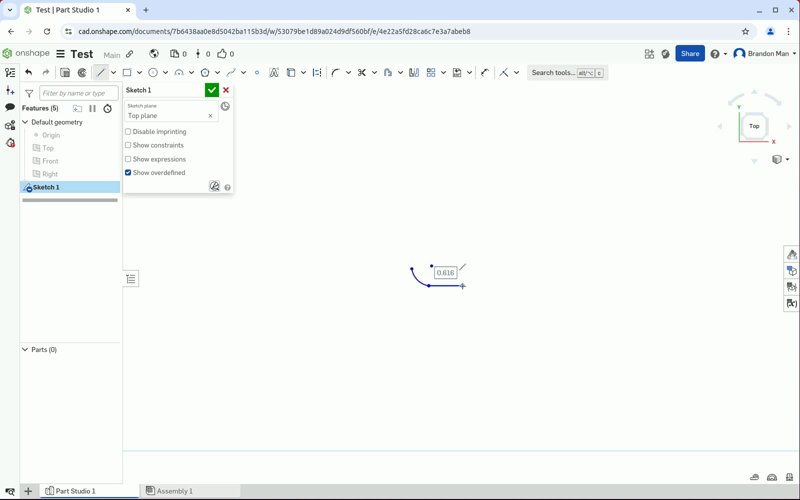
scroll(-6)
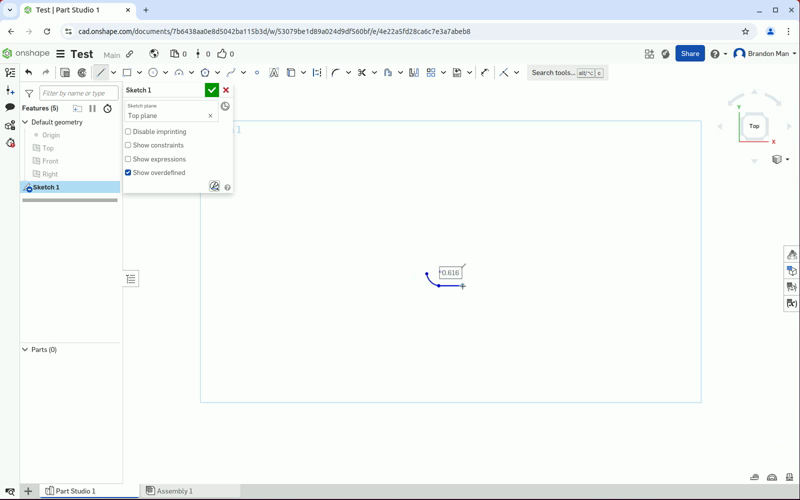
scroll(-6)
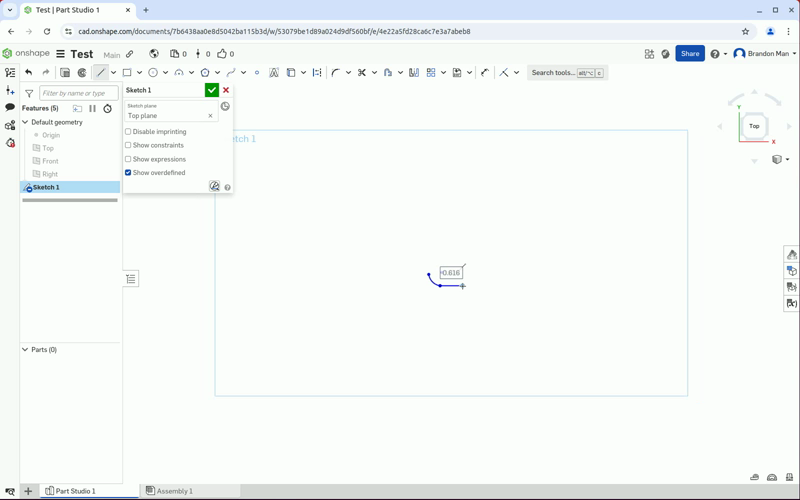
scroll(-6)
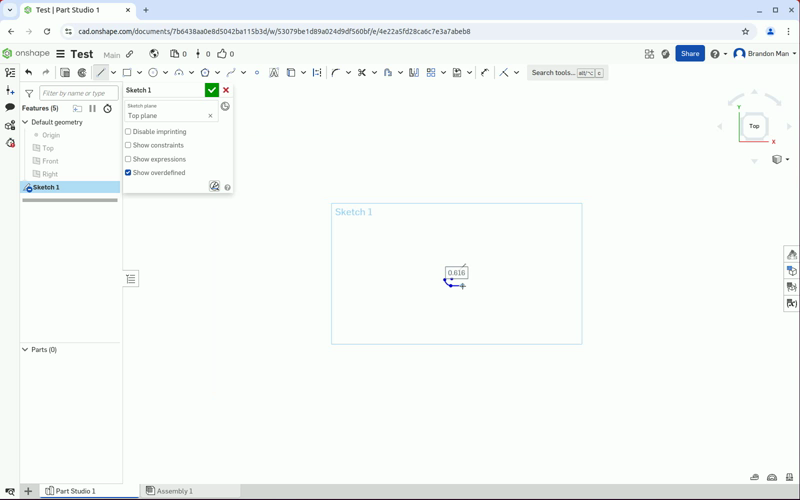
scroll(-6)
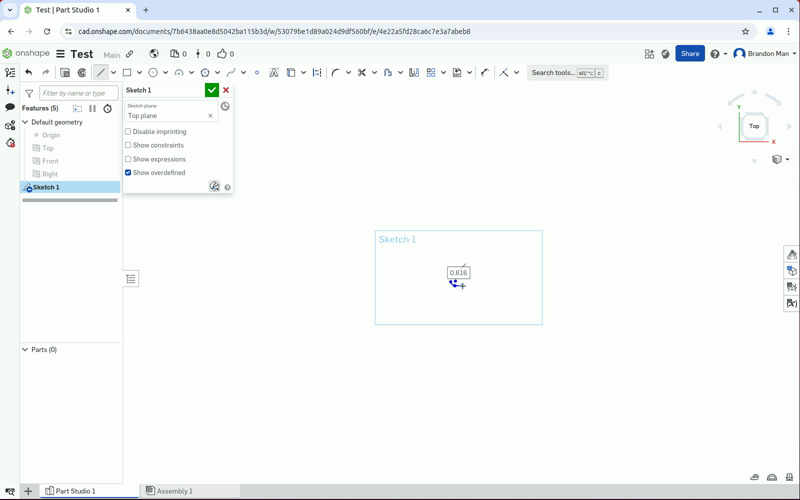
scroll(-6)
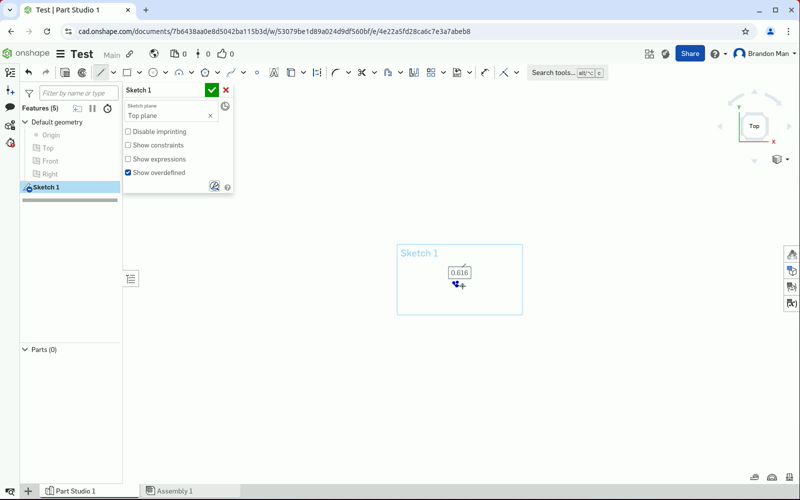
scroll(-6)
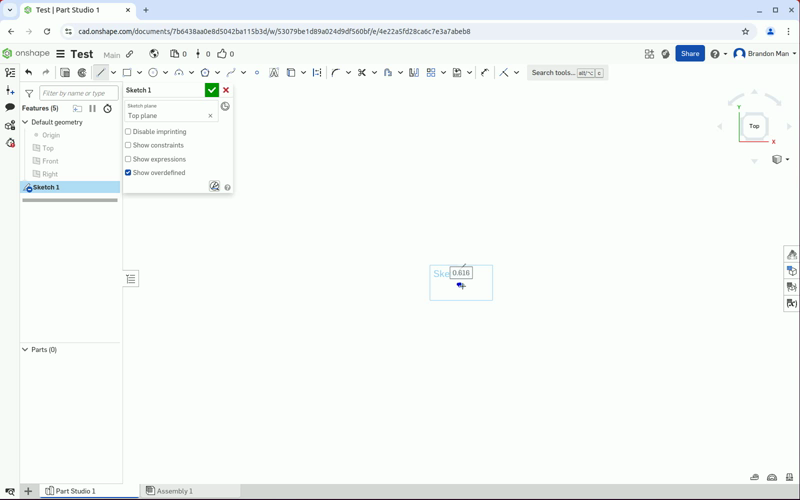
key_up(shift)
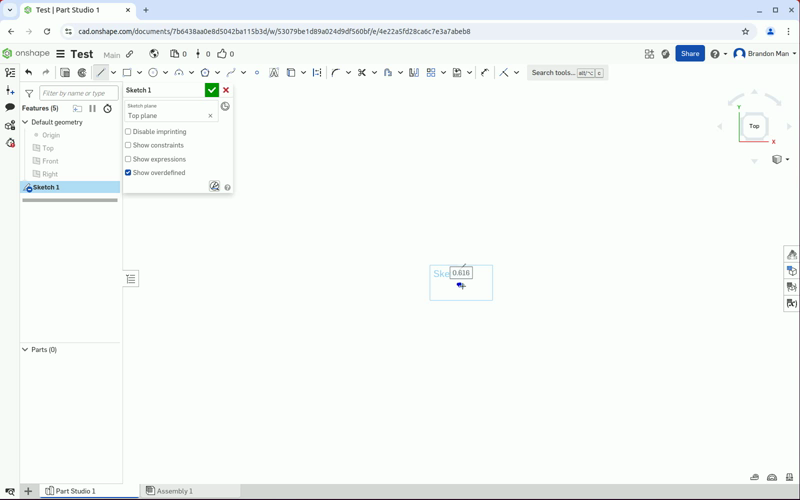
key(esc)
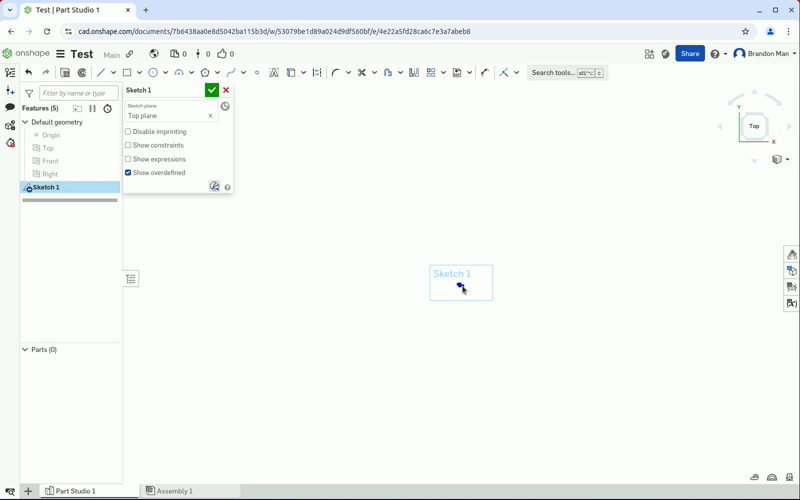
key(a)
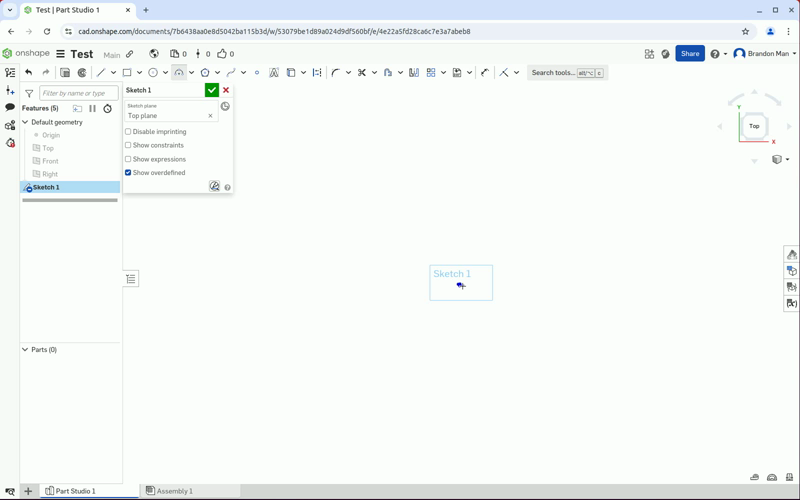
mouse_move(462, 285)
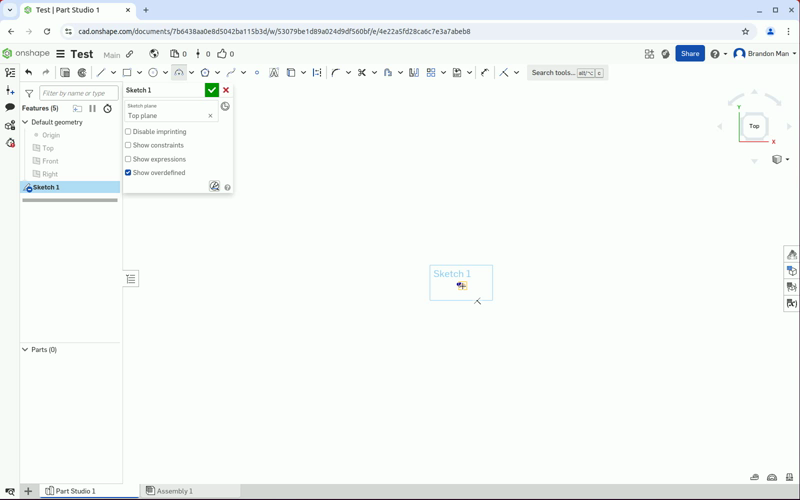
scroll(6)
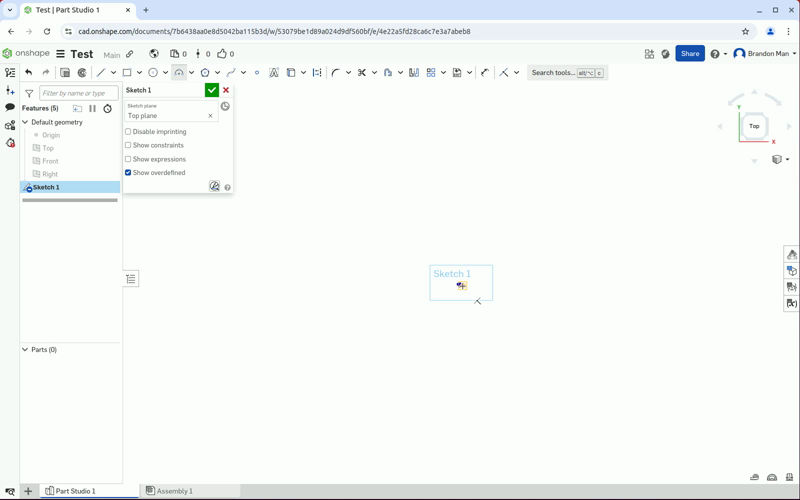
scroll(6)
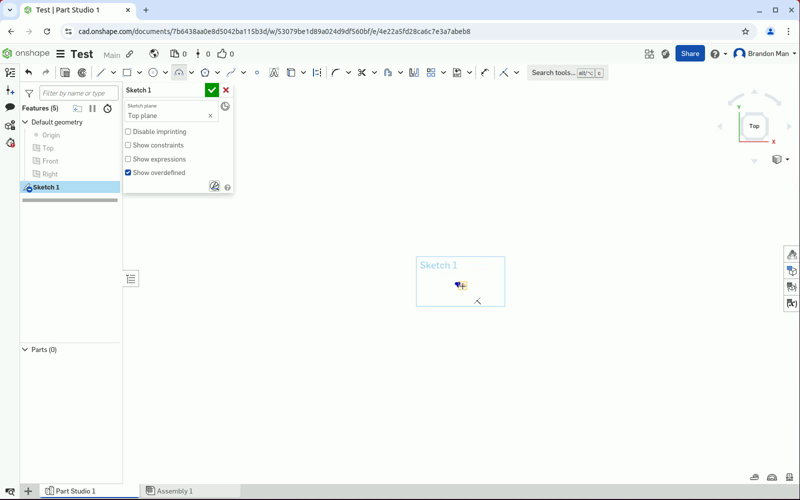
scroll(6)
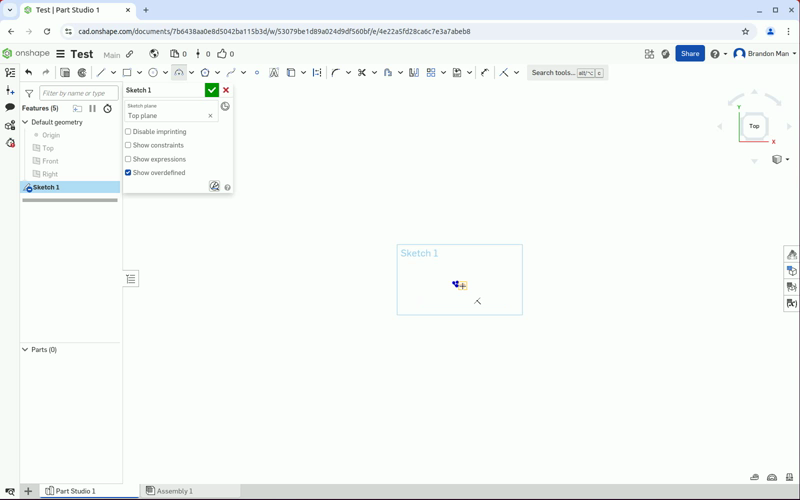
scroll(6)
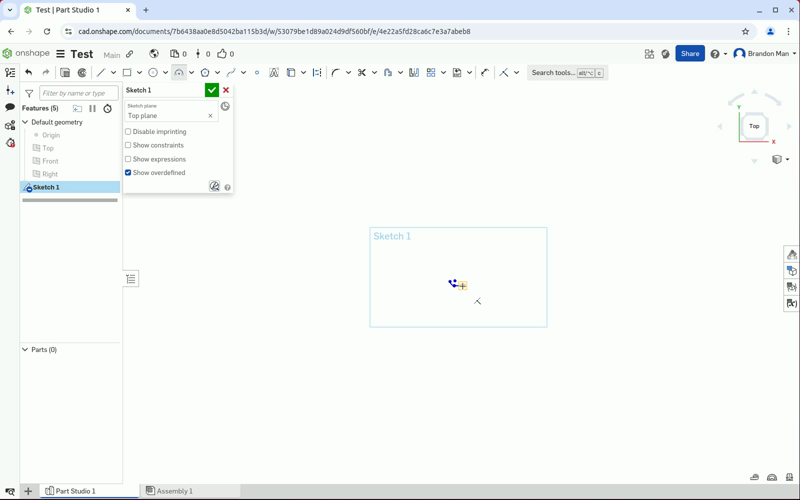
scroll(6)
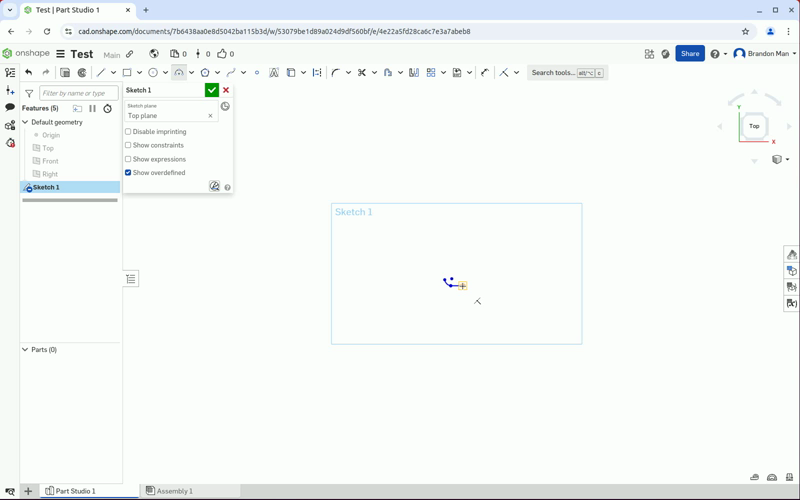
scroll(6)
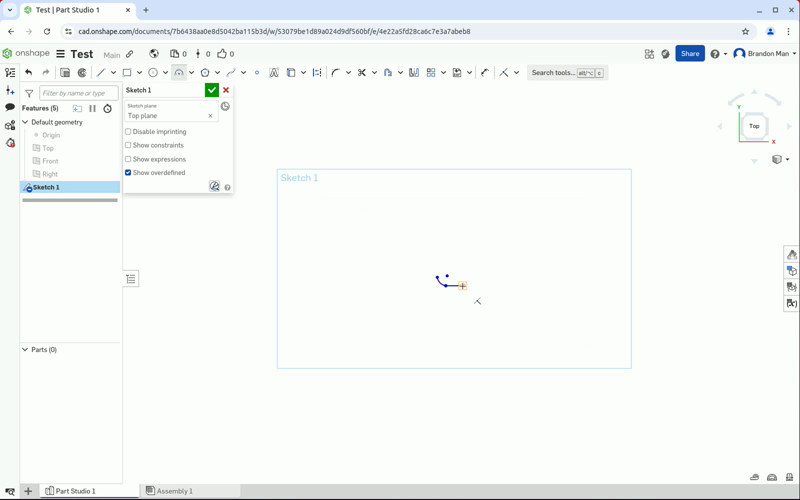
scroll(6)
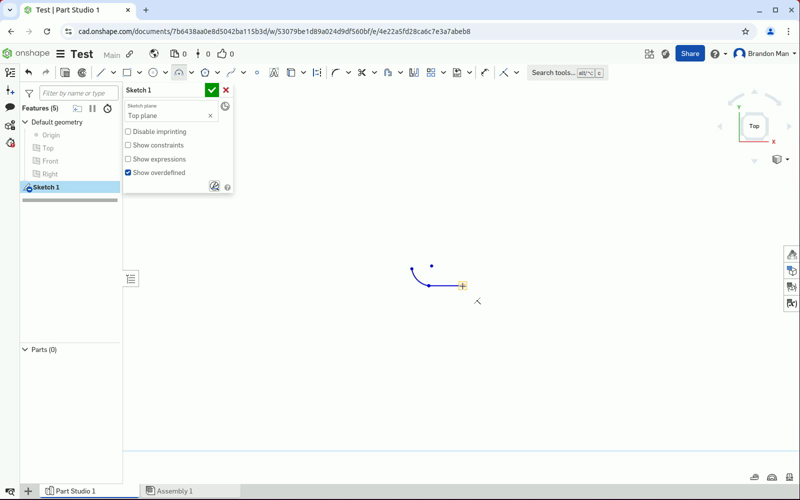
click(462, 285)
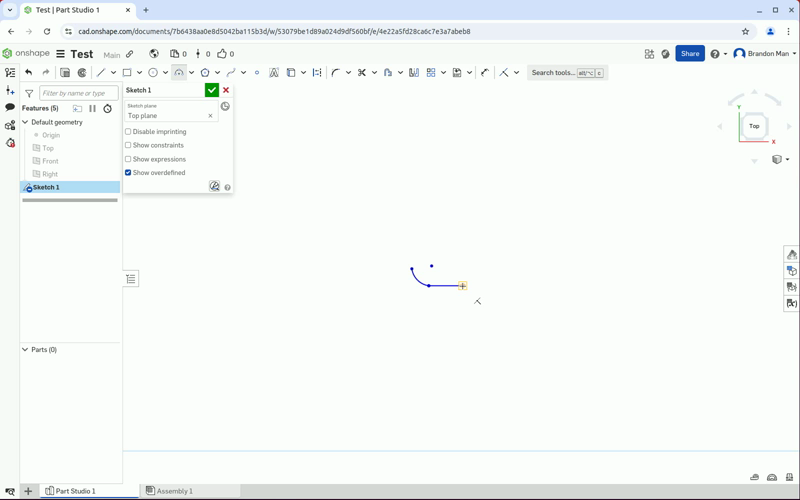
scroll(-6)
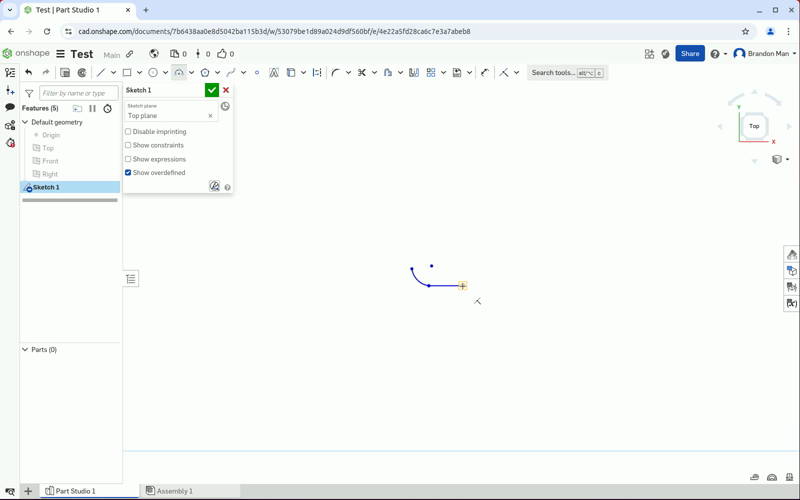
scroll(-6)
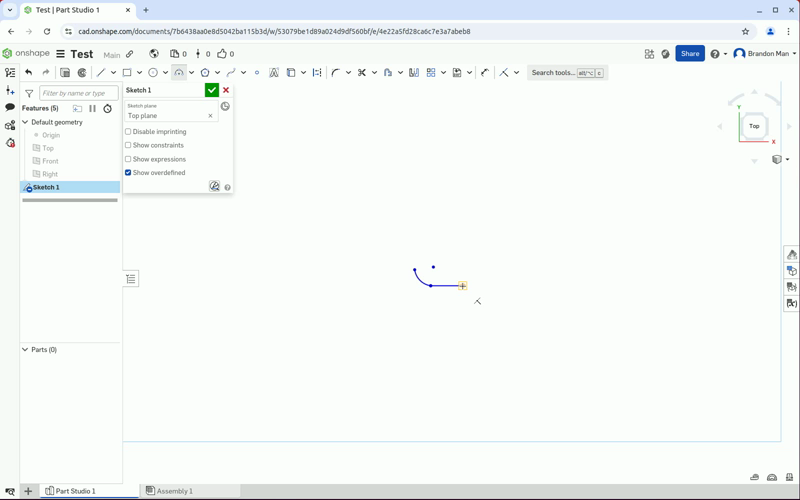
scroll(-6)
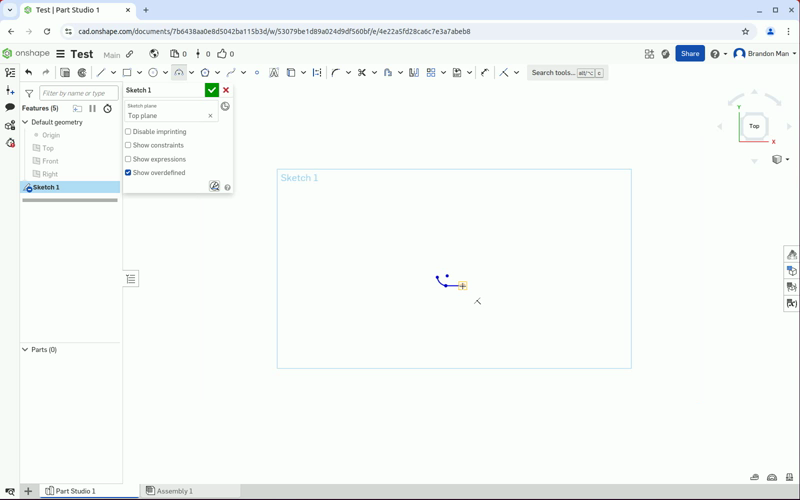
scroll(-6)
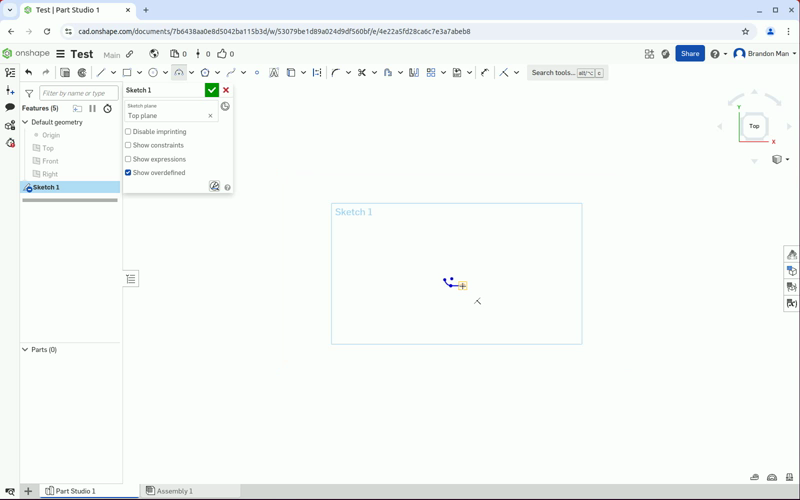
scroll(-6)
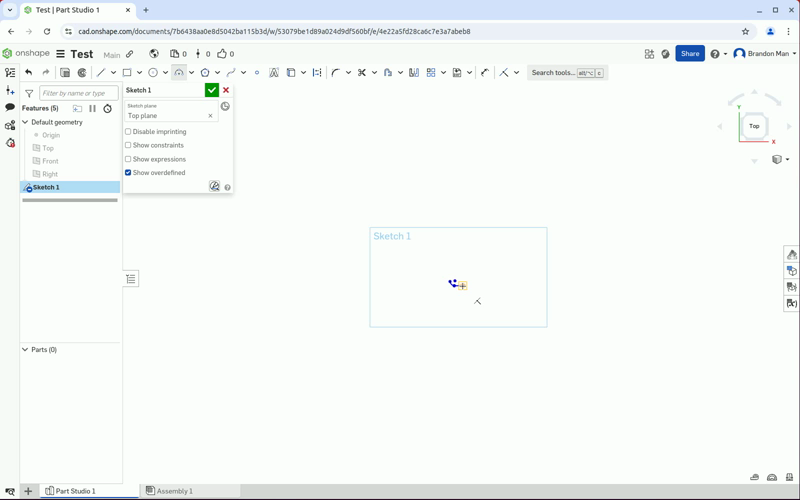
scroll(-6)
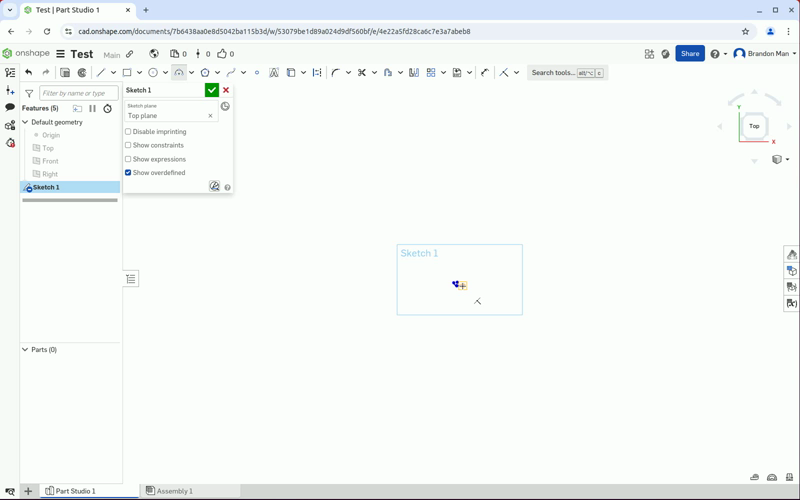
scroll(-6)
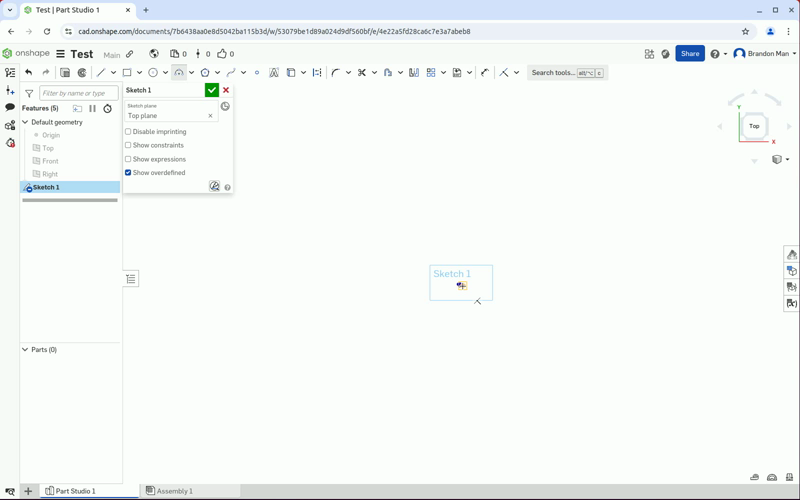
key_down(shift)
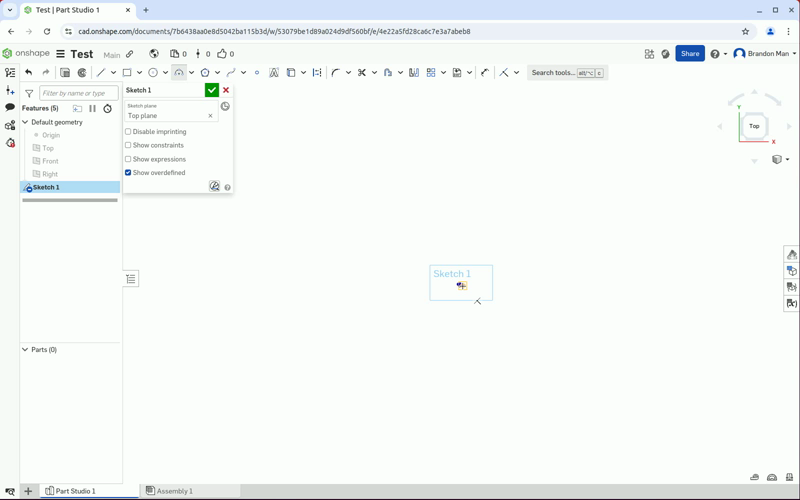
mouse_move(464, 284)
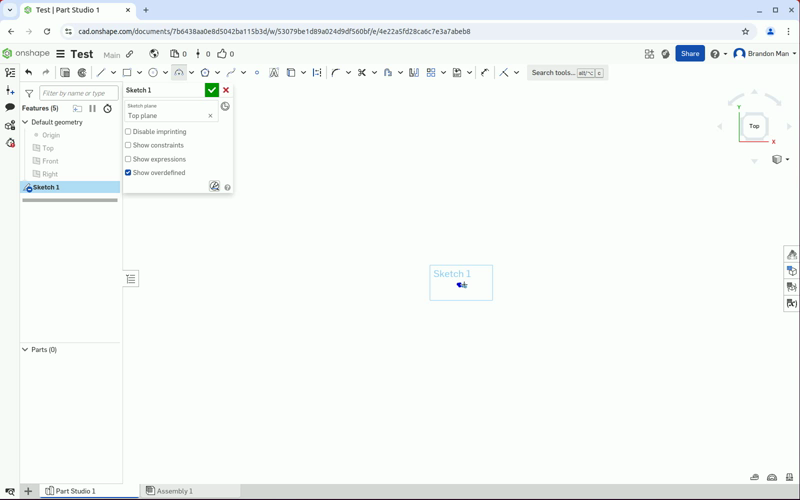
scroll(6)
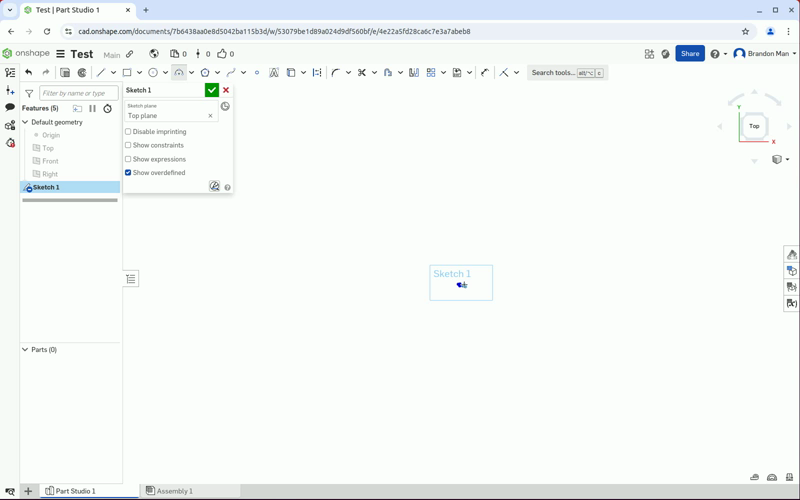
scroll(6)
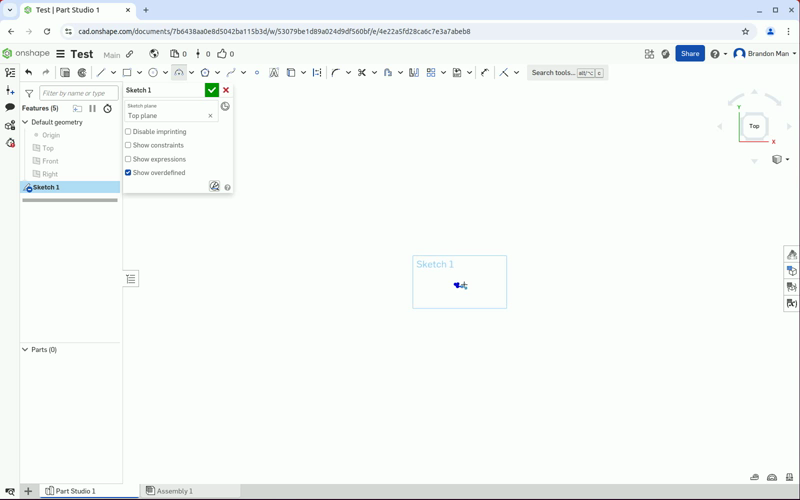
scroll(6)
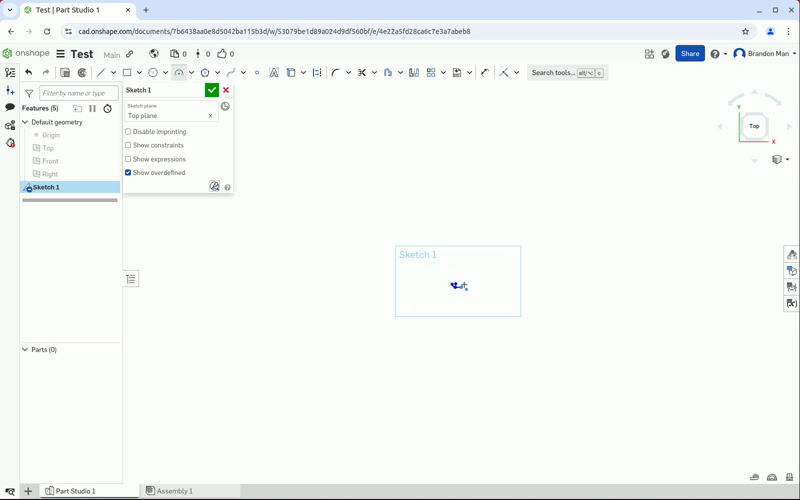
scroll(6)
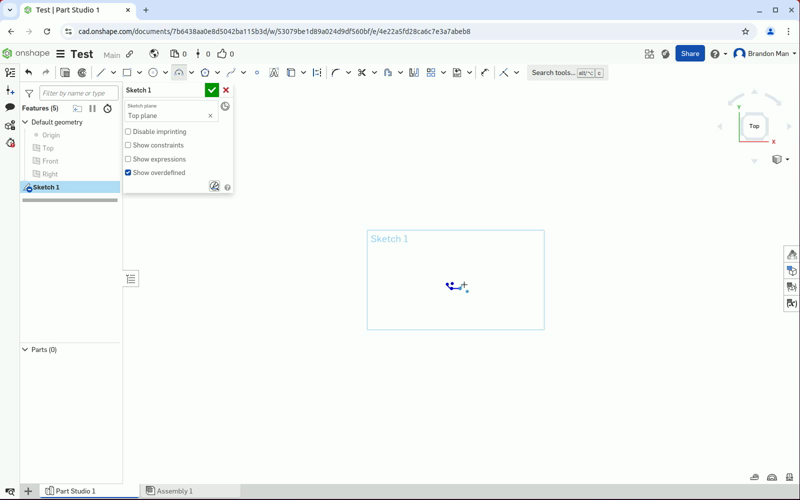
scroll(6)
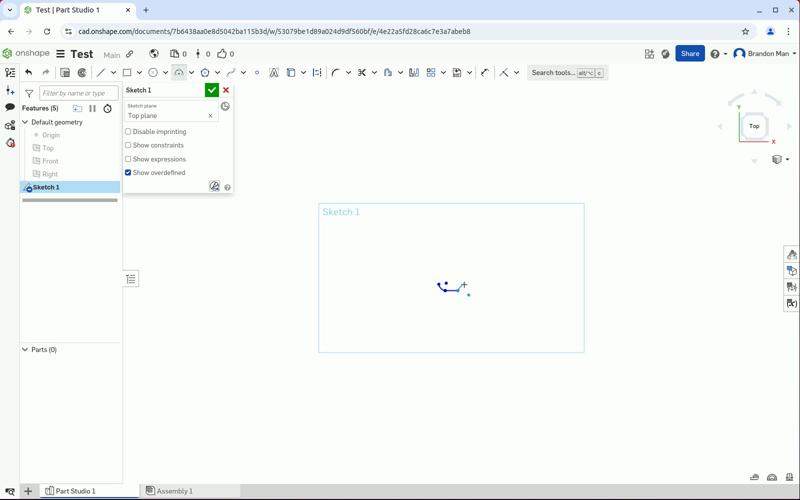
scroll(6)
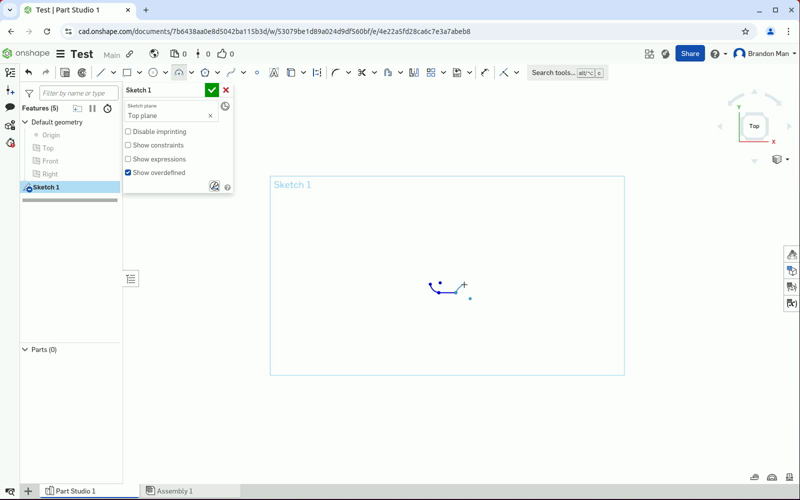
scroll(6)
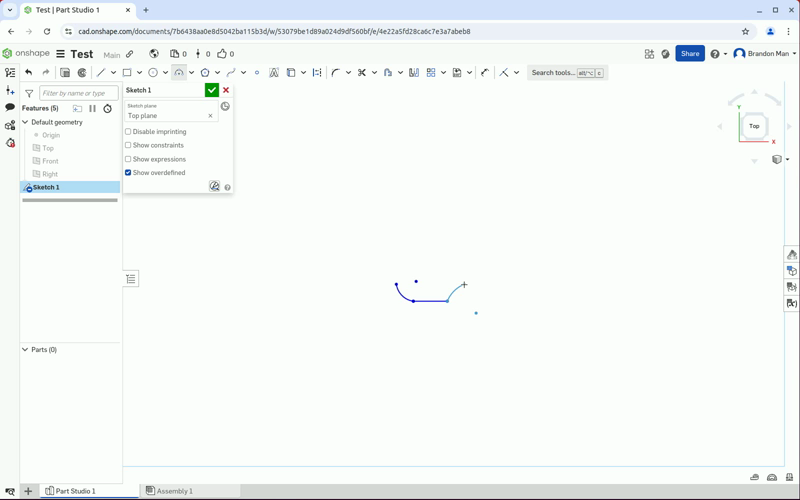
click(464, 284)
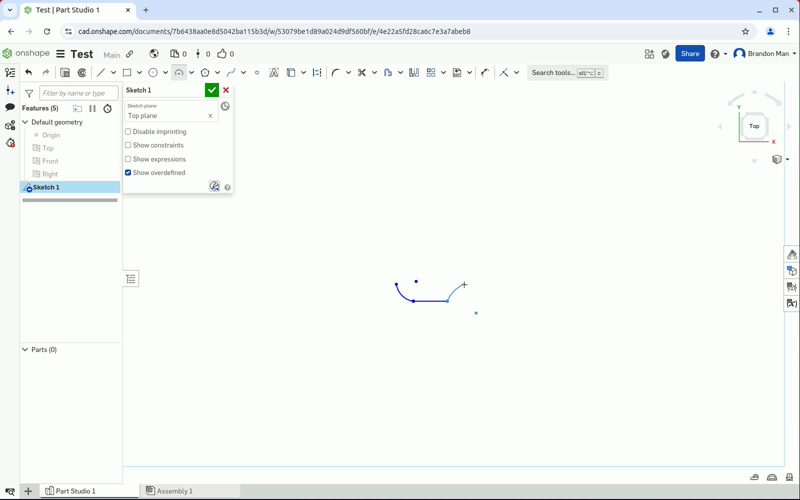
scroll(-6)
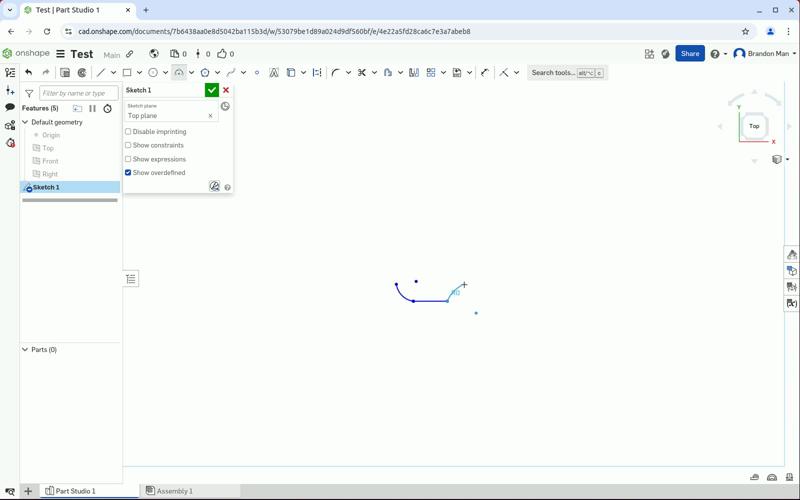
scroll(-6)
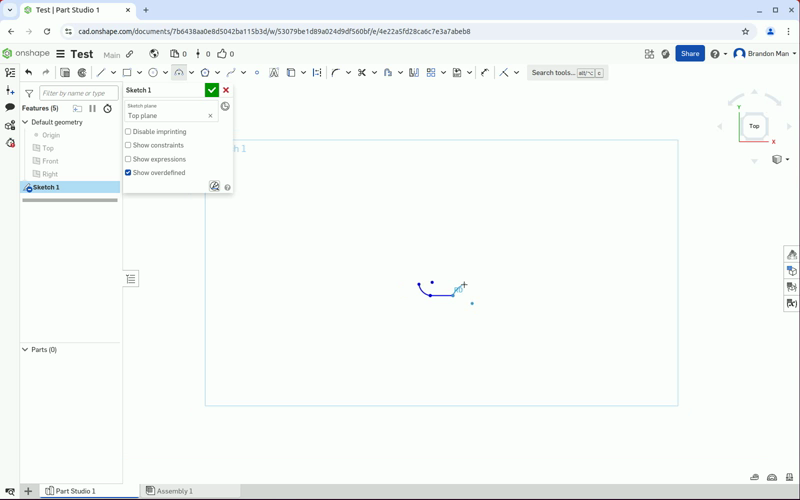
scroll(-6)
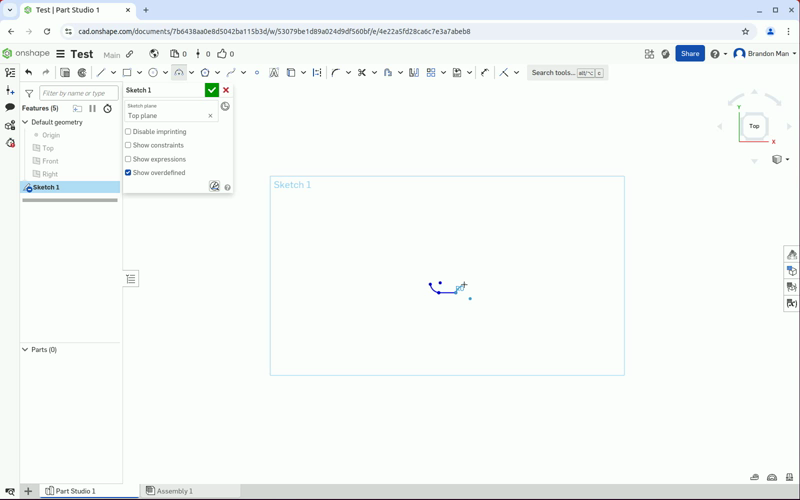
scroll(-6)
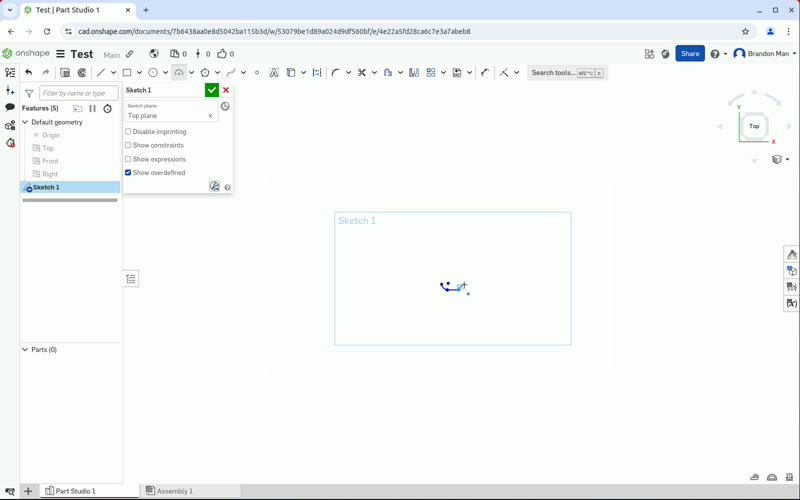
scroll(-6)
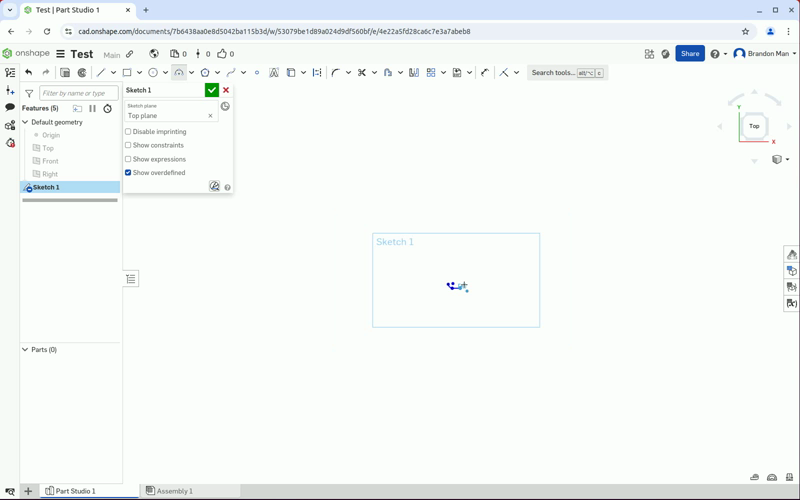
scroll(-6)
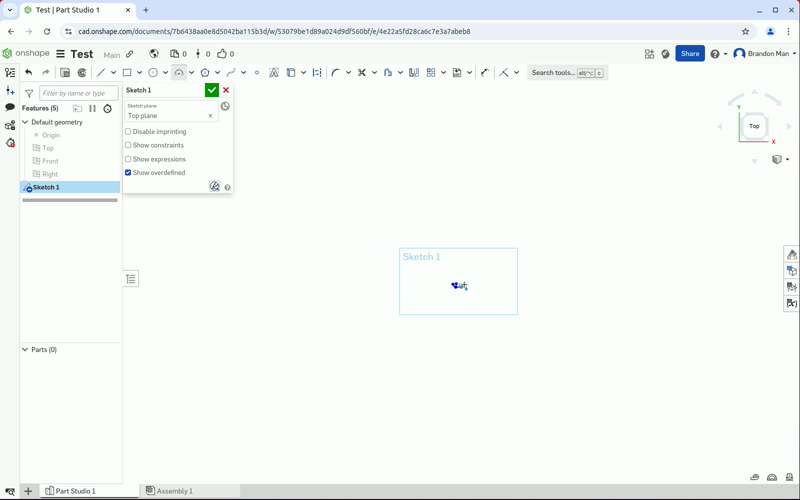
scroll(-6)
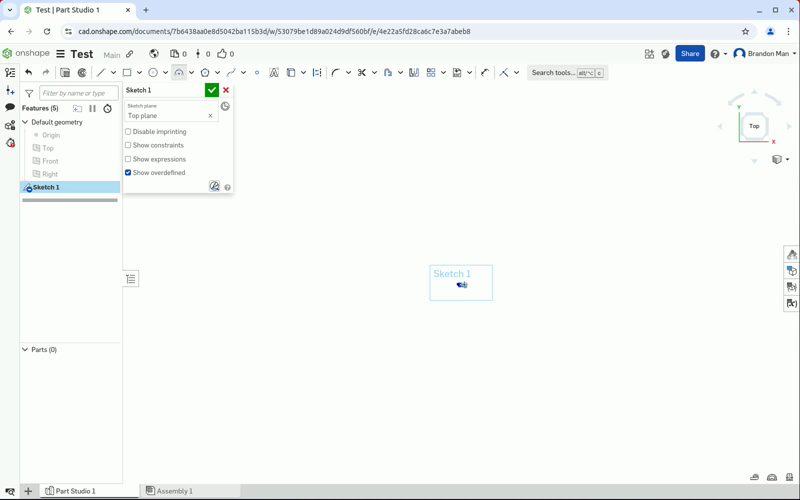
mouse_move(463, 285)
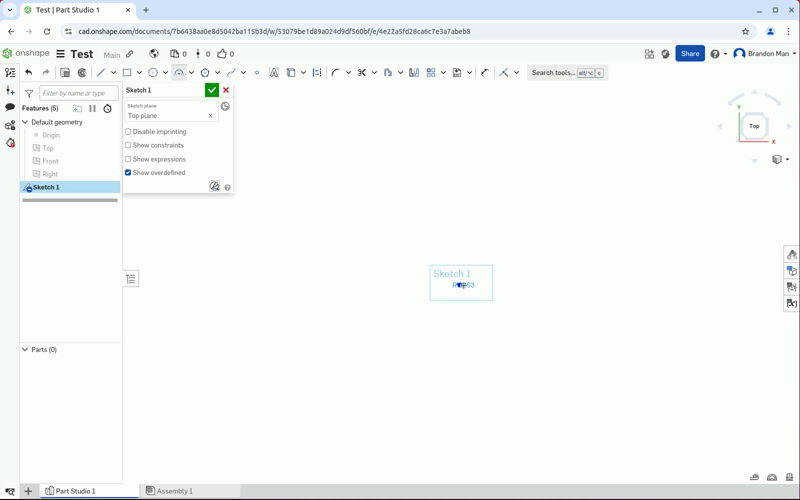
scroll(6)
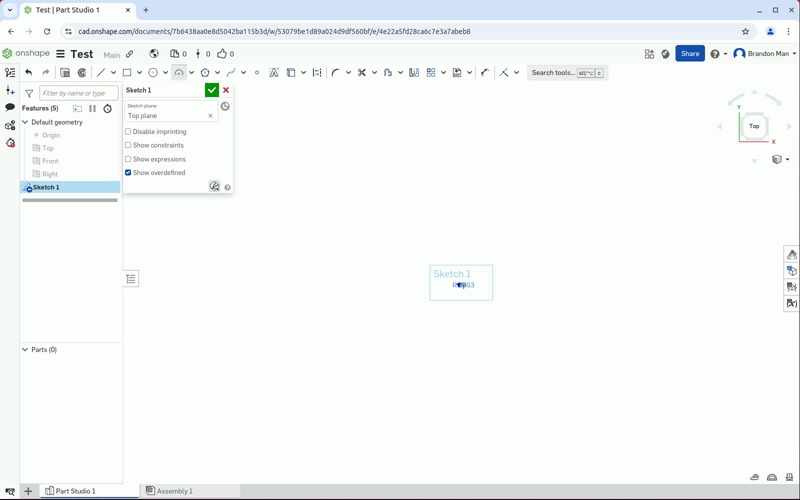
scroll(6)
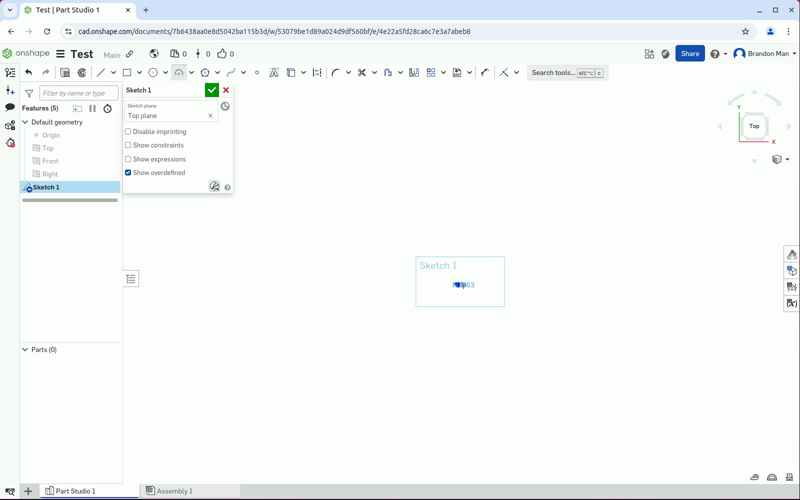
scroll(6)
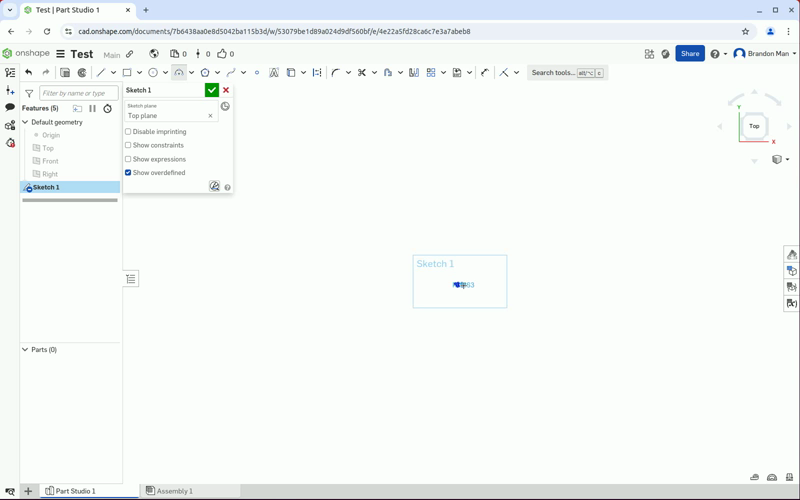
scroll(6)
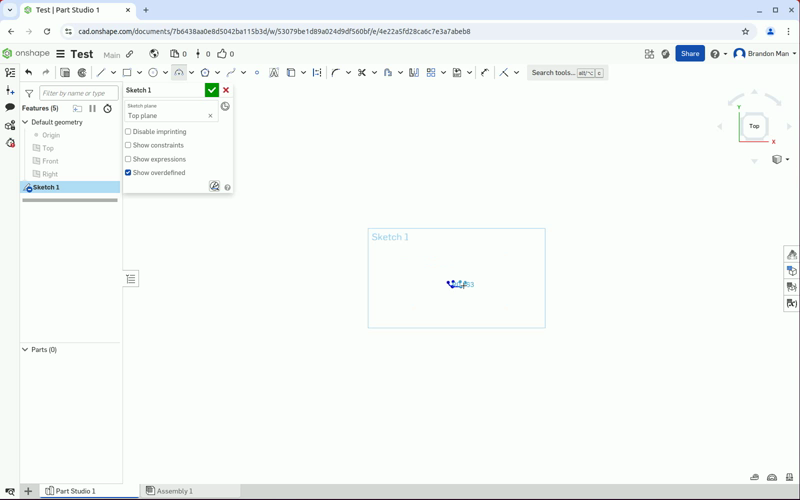
scroll(6)
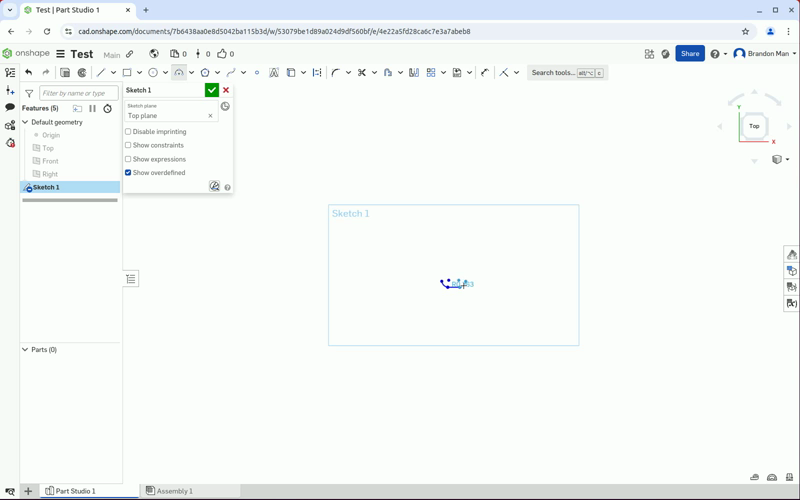
scroll(6)
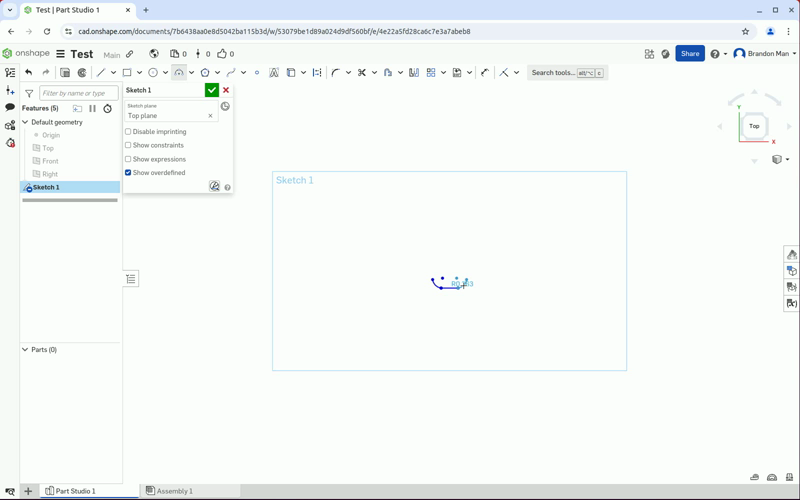
scroll(6)
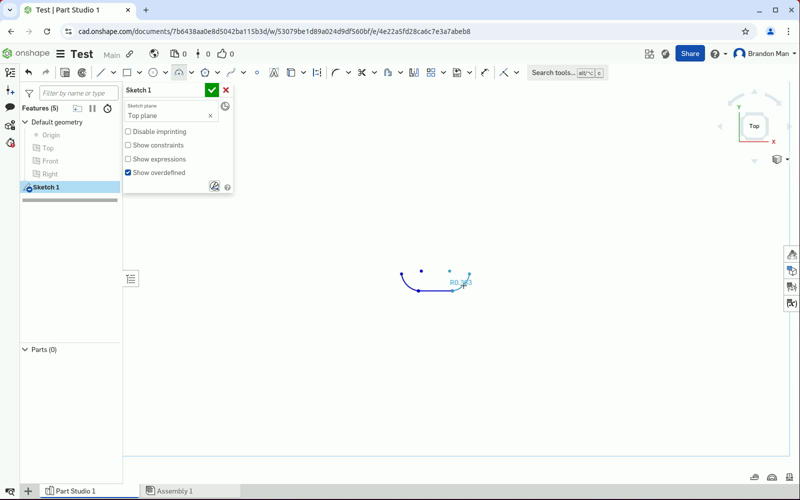
click(463, 285)
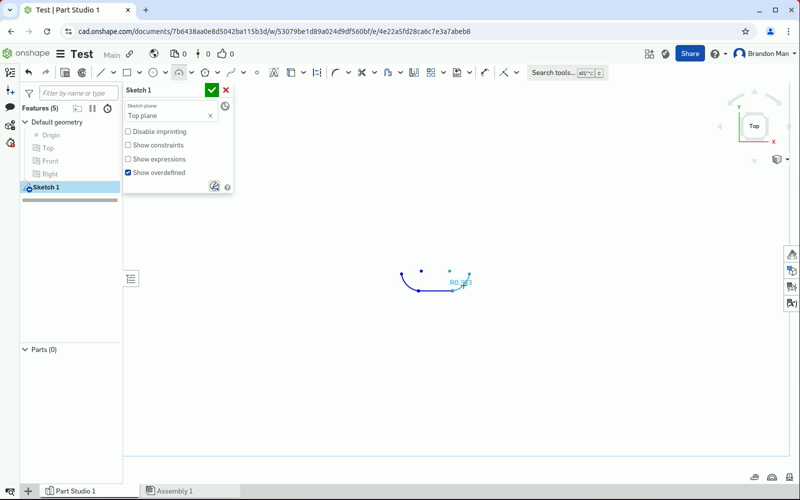
scroll(-6)
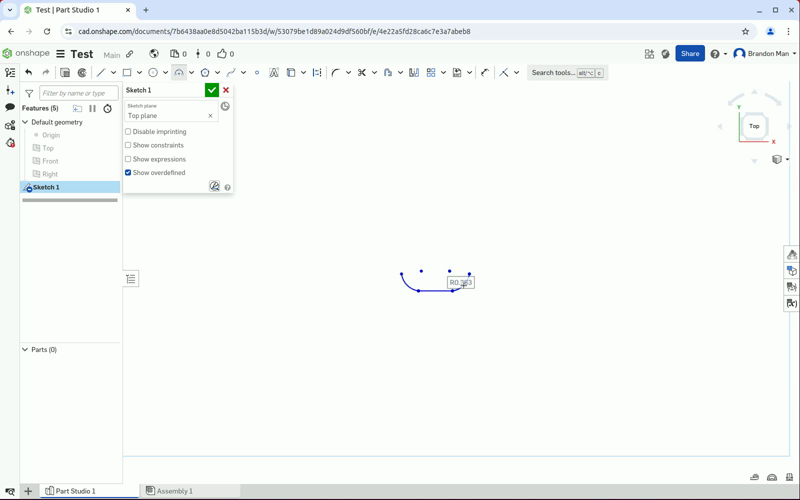
scroll(-6)
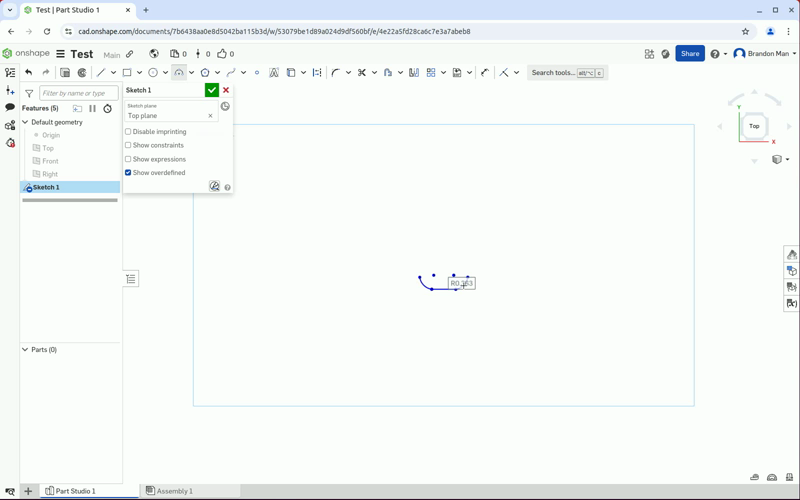
scroll(-6)
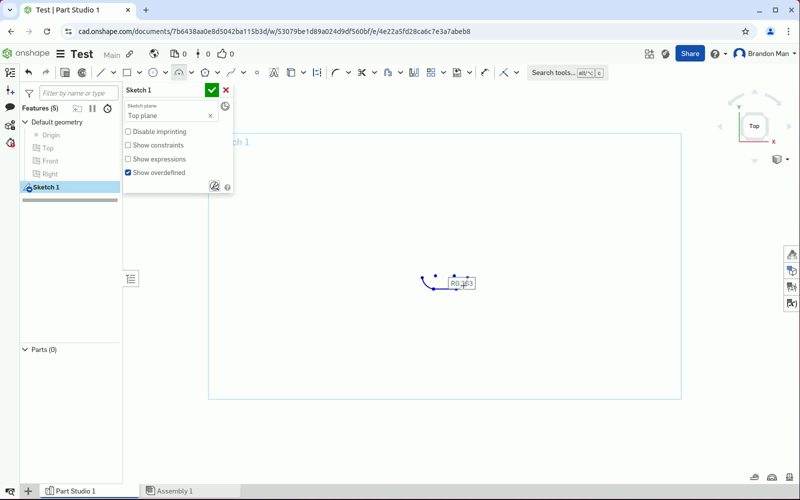
scroll(-6)
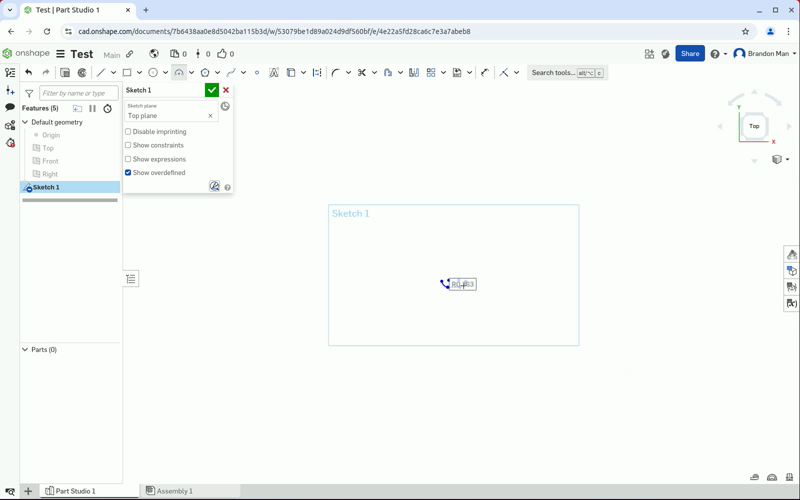
scroll(-6)
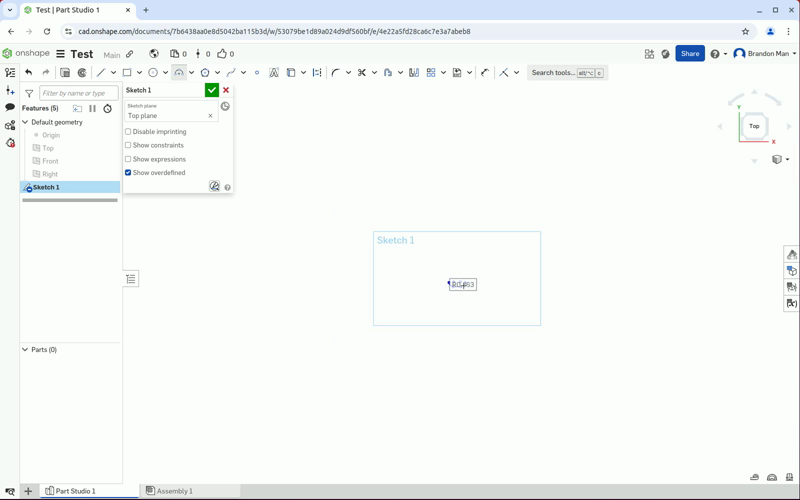
scroll(-6)
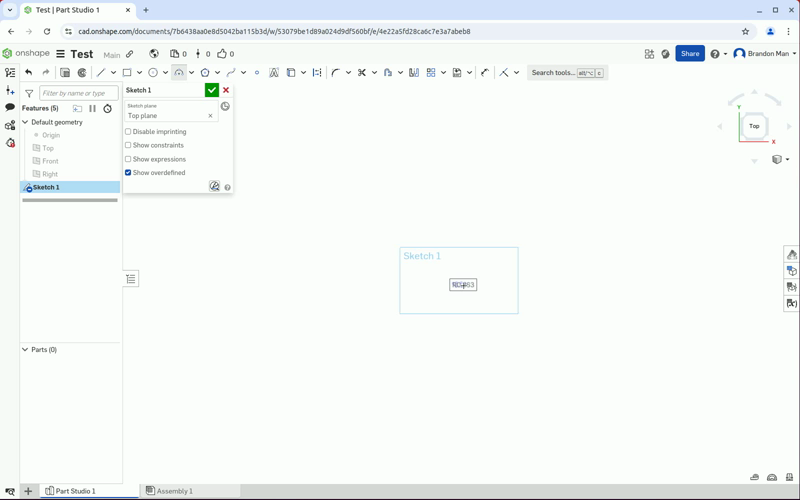
scroll(-6)
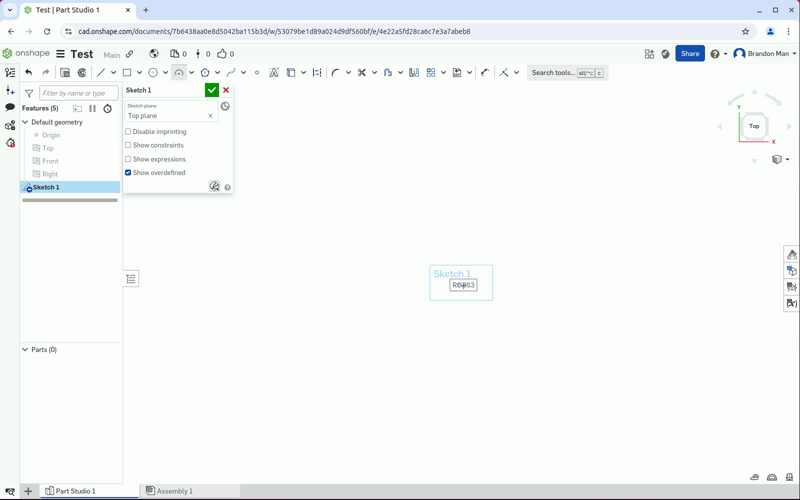
key_up(shift)
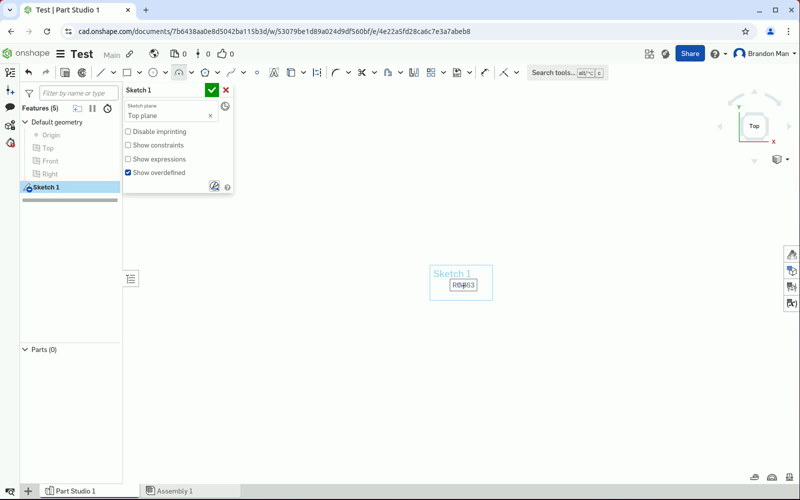
key(esc)
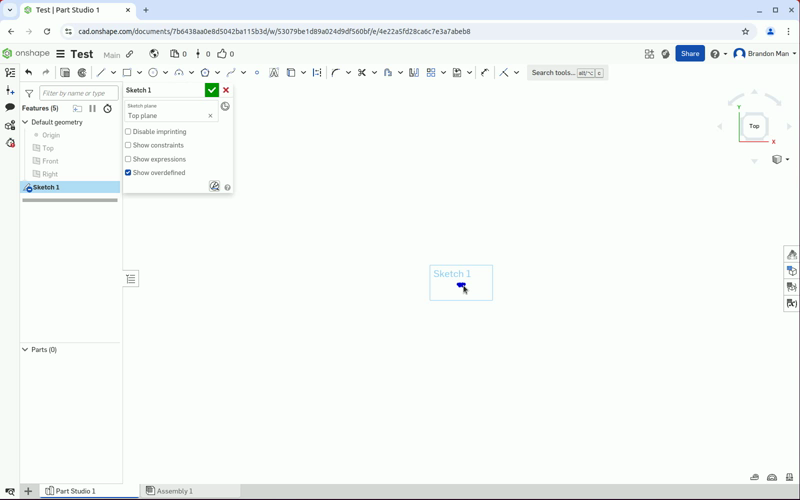
key(l)
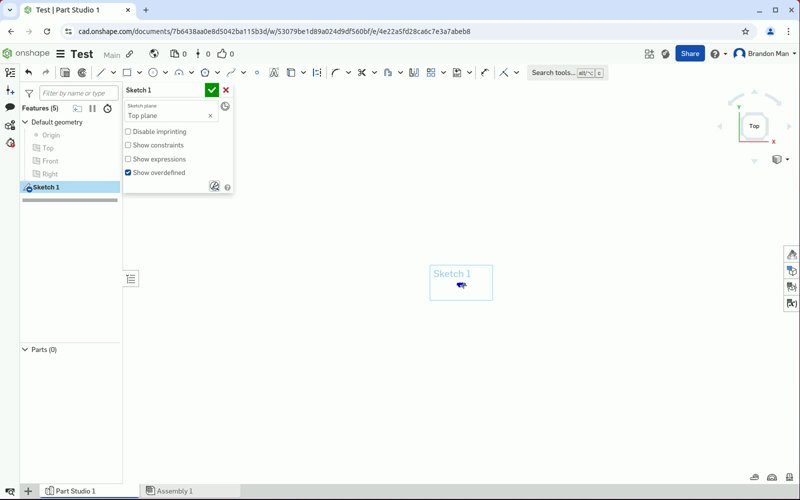
mouse_move(464, 284)
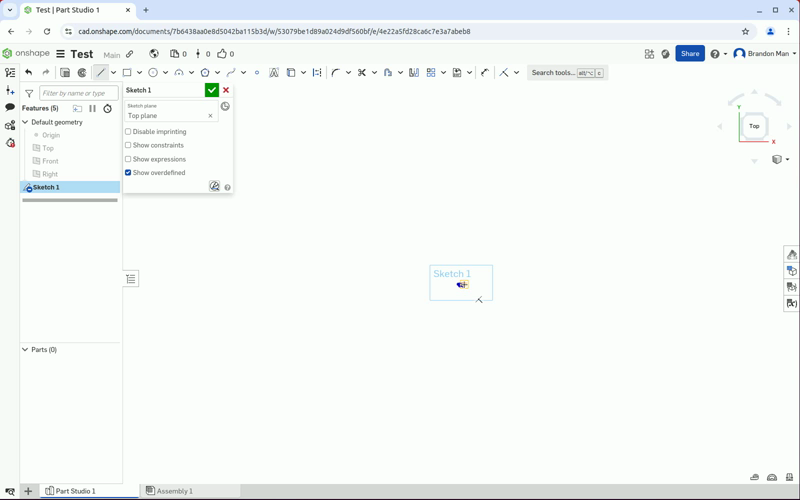
scroll(6)
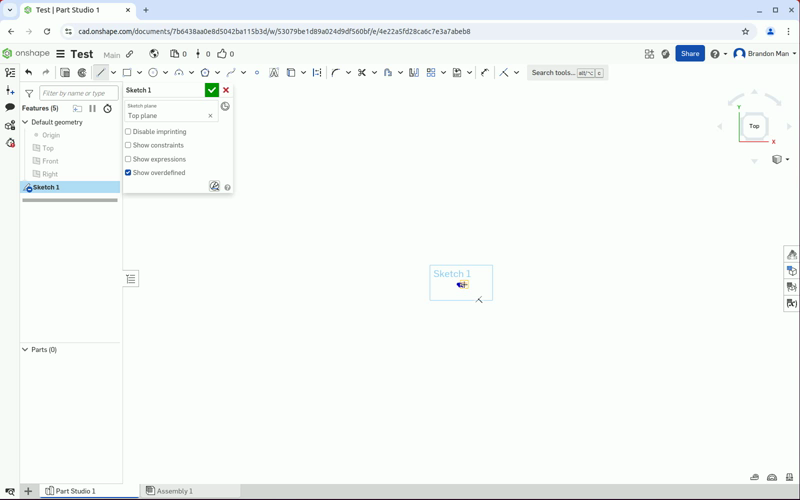
scroll(6)
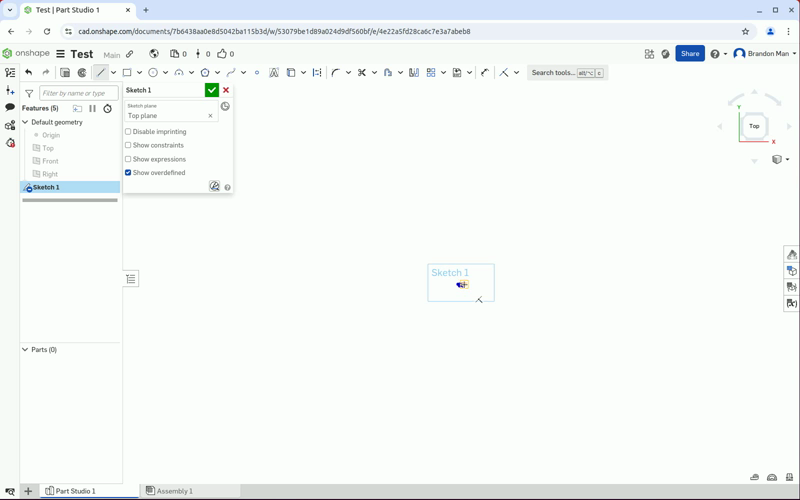
scroll(6)
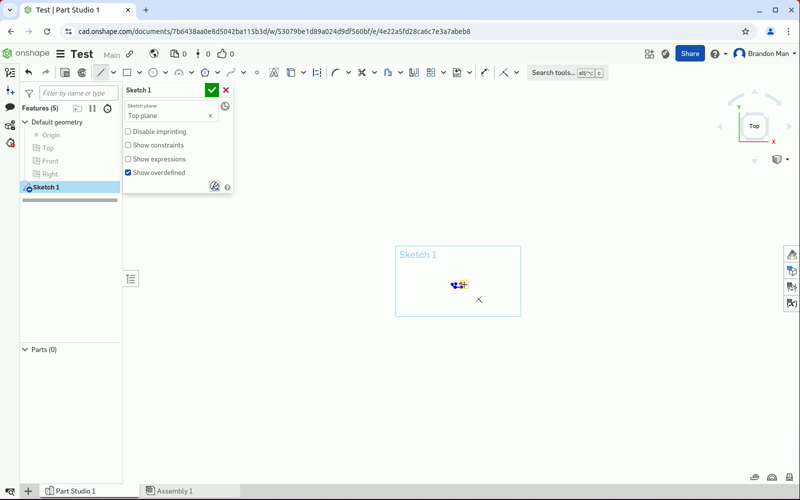
scroll(6)
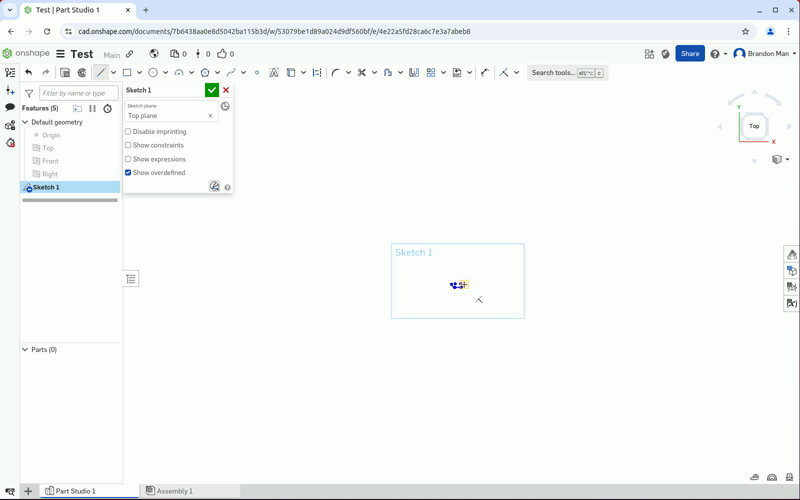
scroll(6)
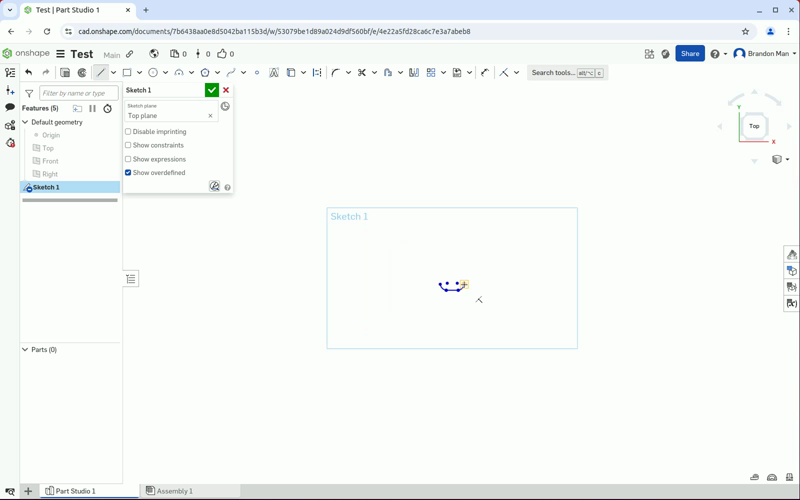
scroll(6)
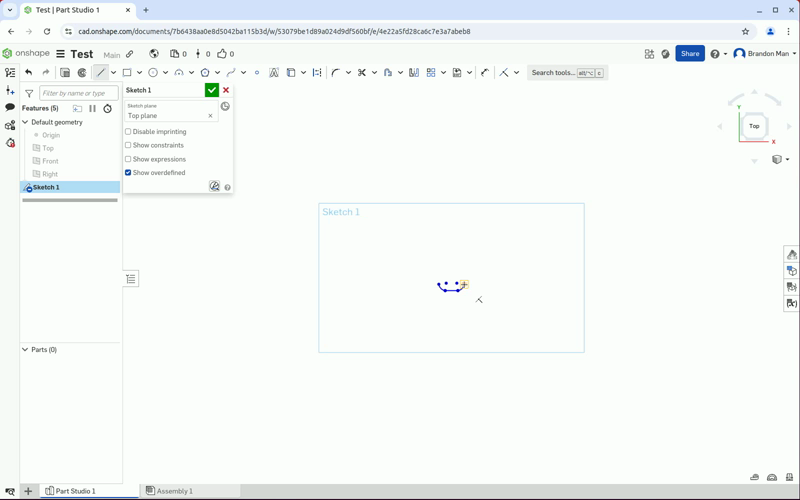
scroll(6)
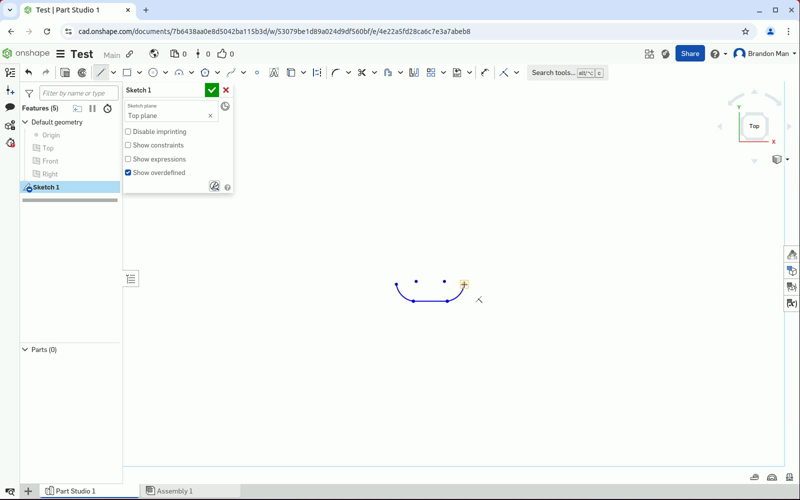
click(464, 284)
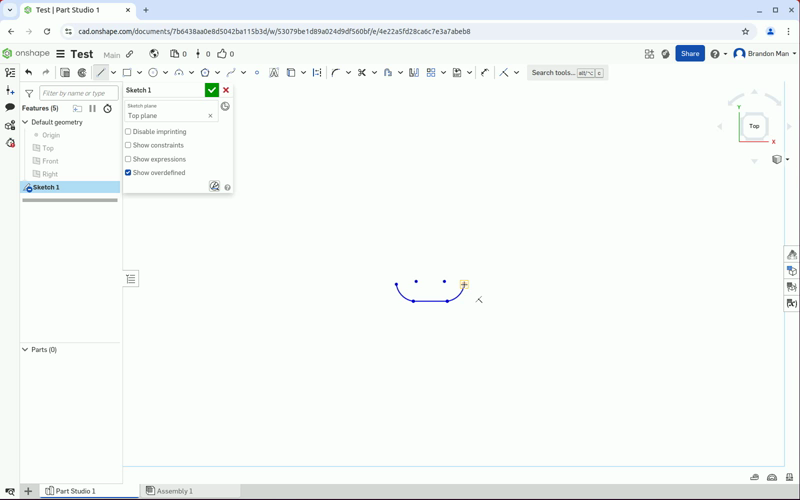
scroll(-6)
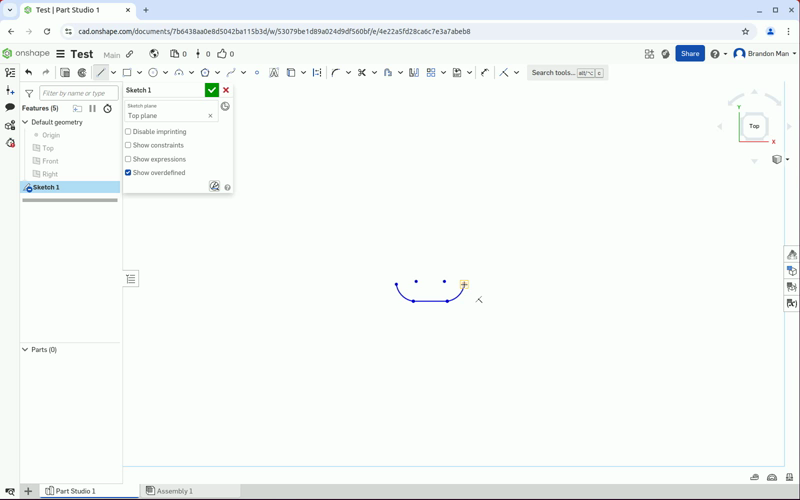
scroll(-6)
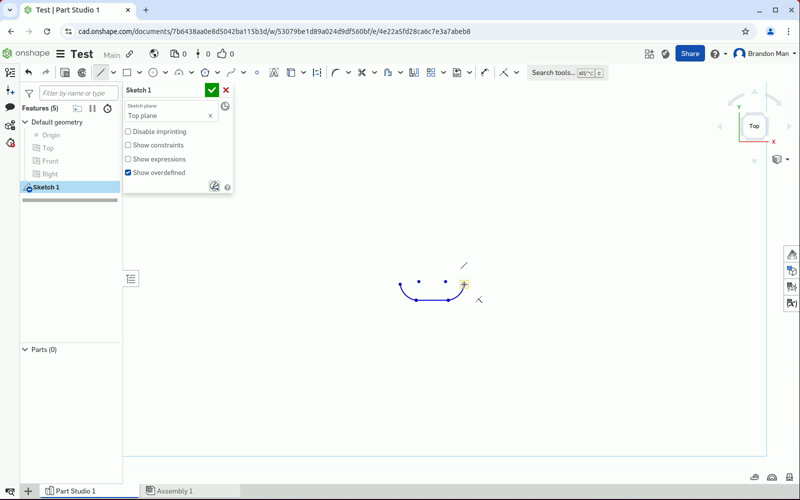
scroll(-6)
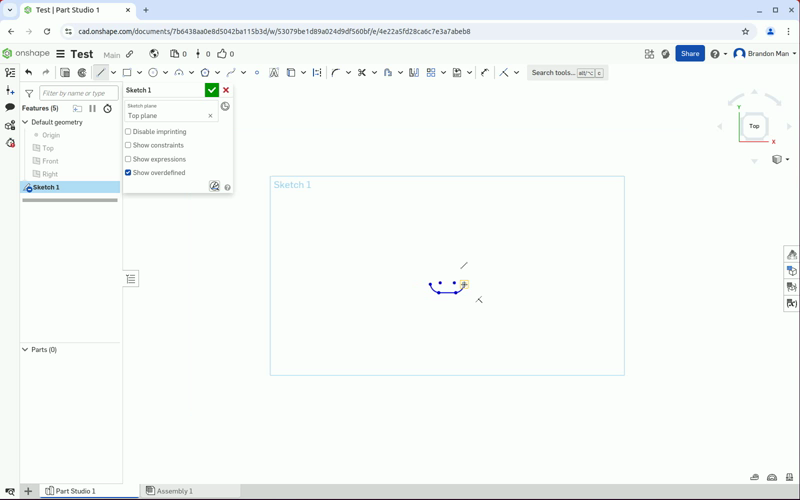
scroll(-6)
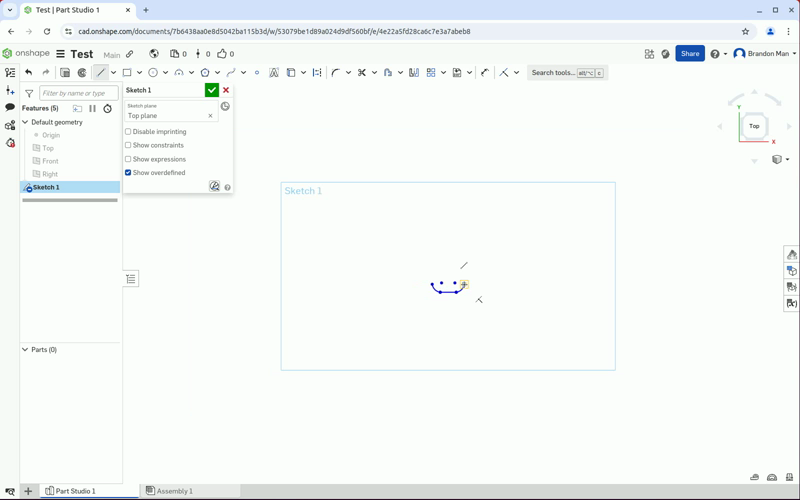
scroll(-6)
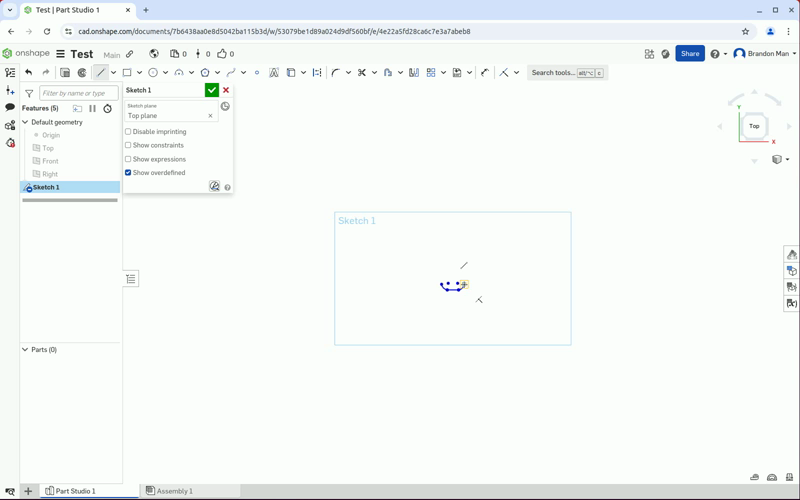
scroll(-6)
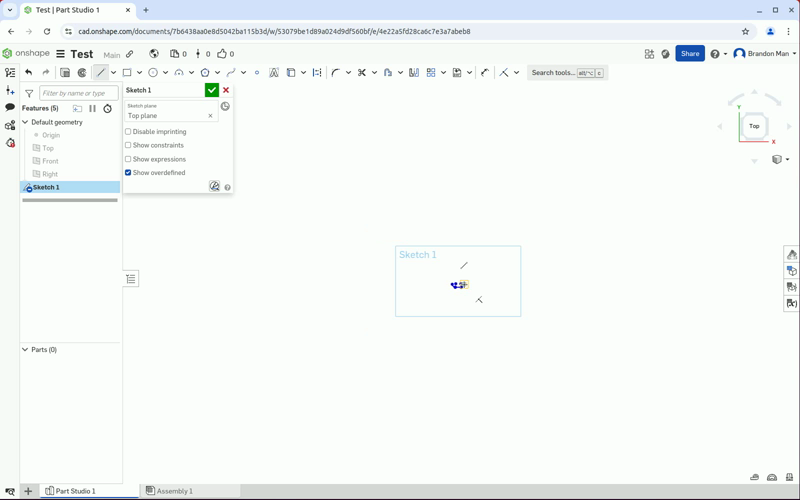
scroll(-6)
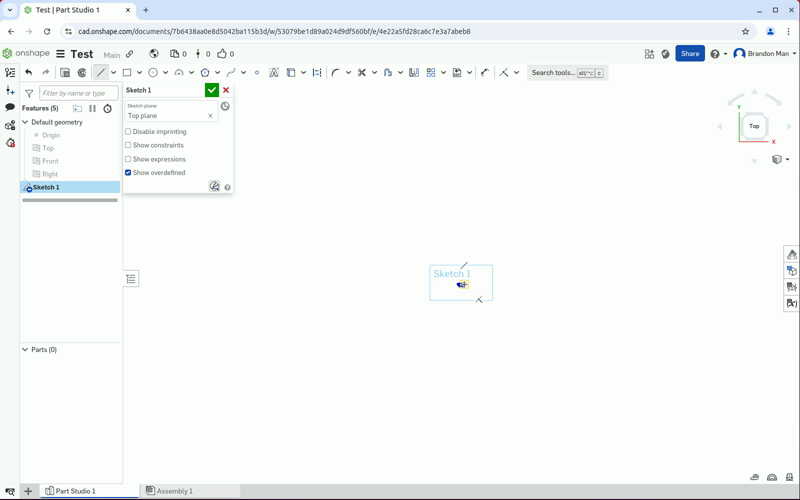
key_down(shift)
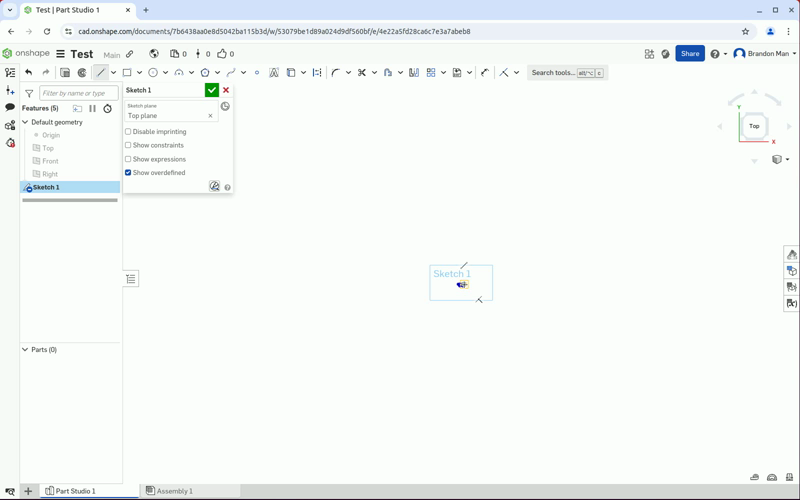
mouse_move(494, 284)
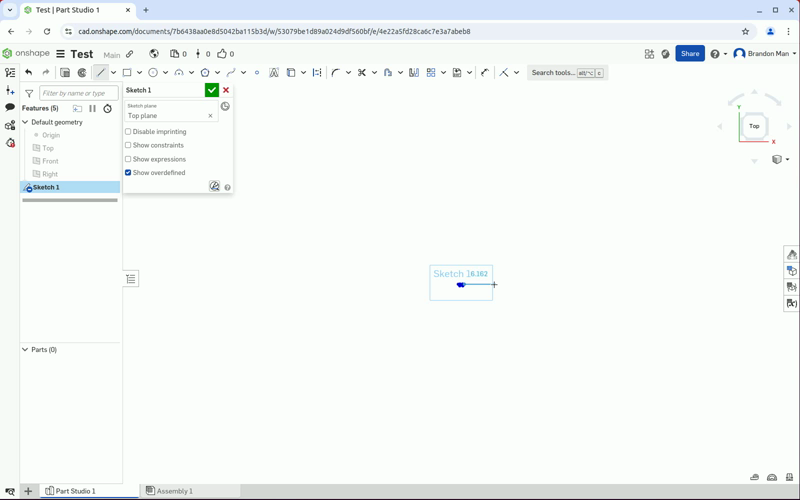
mouse_move(464, 281)
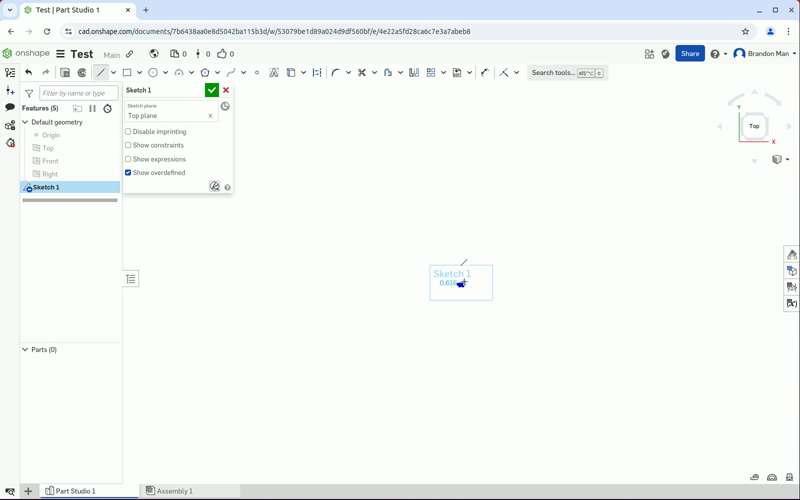
scroll(6)
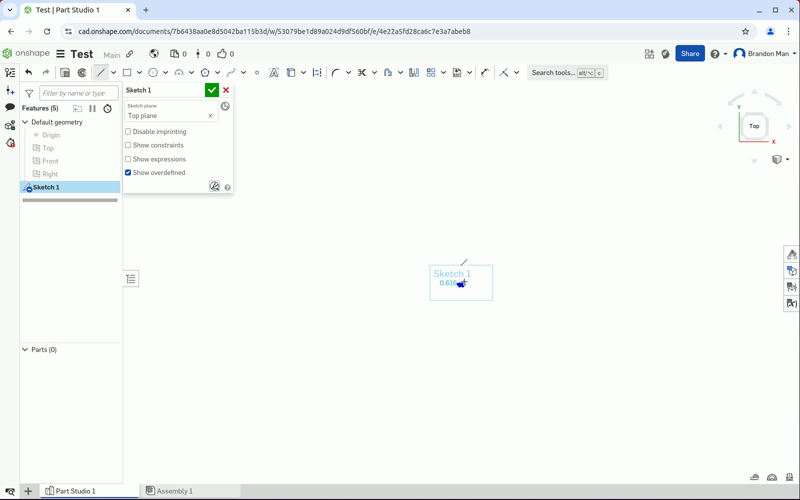
scroll(6)
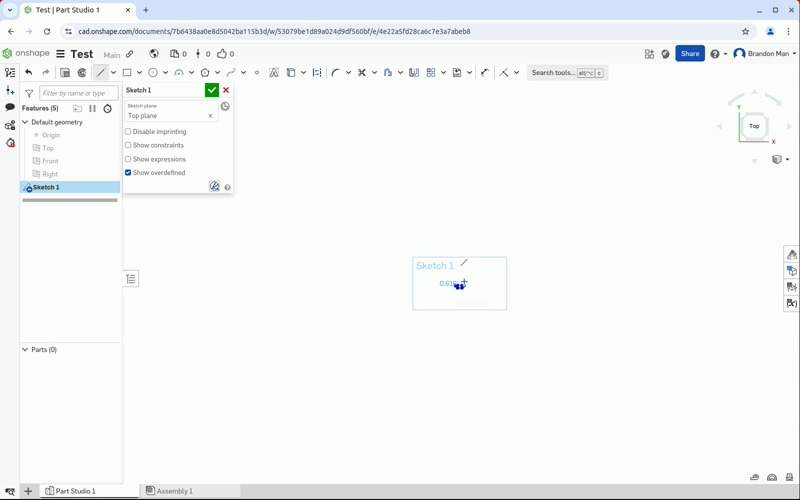
scroll(6)
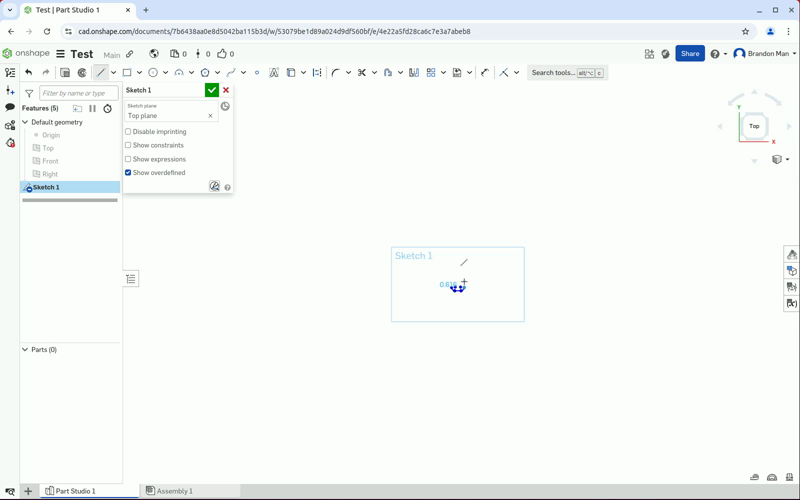
scroll(6)
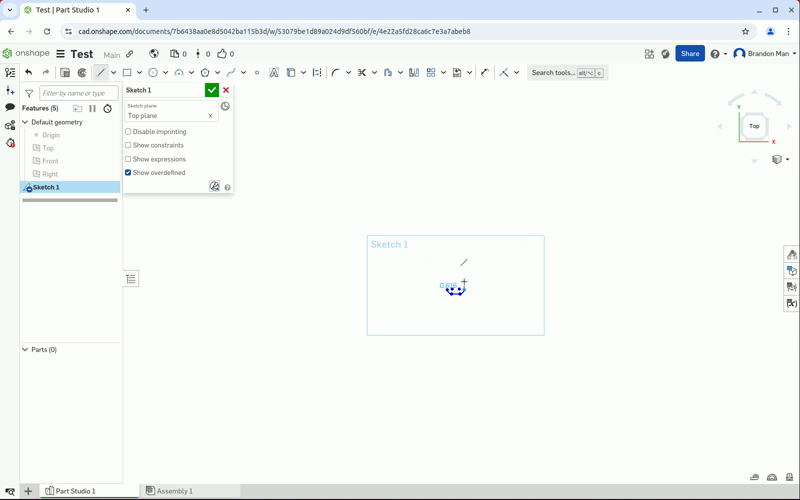
scroll(6)
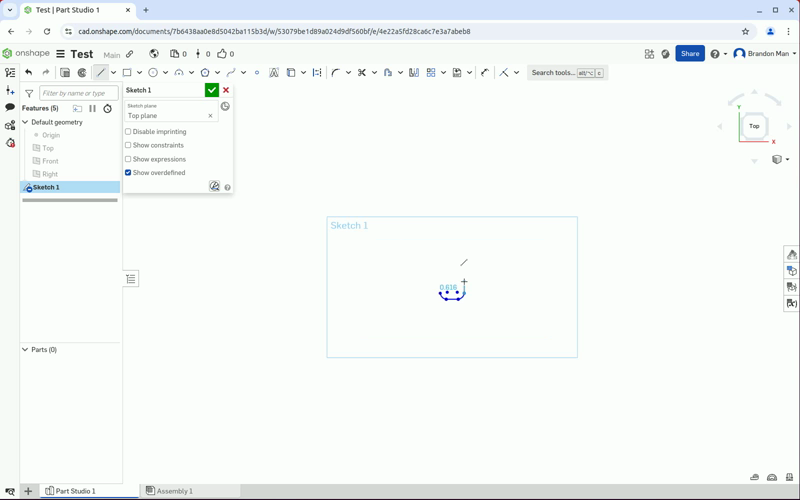
scroll(6)
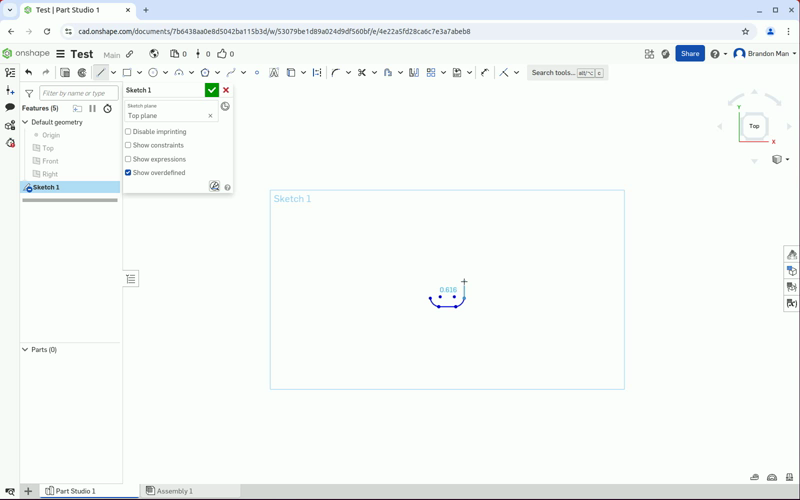
scroll(6)
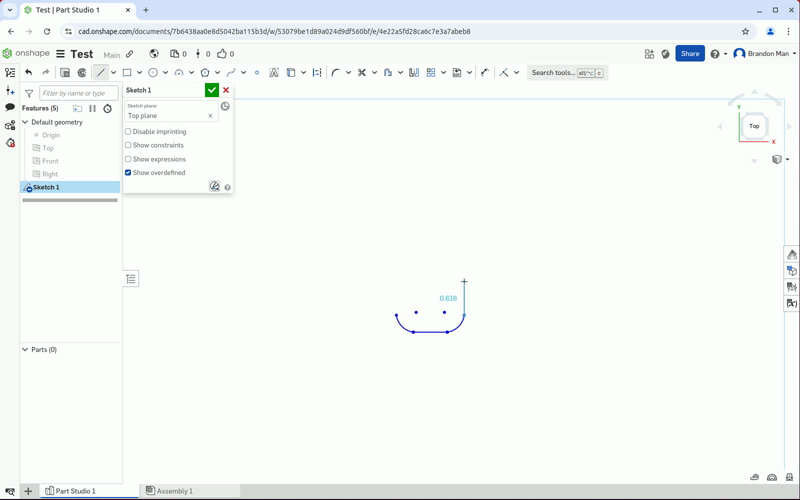
click(464, 281)
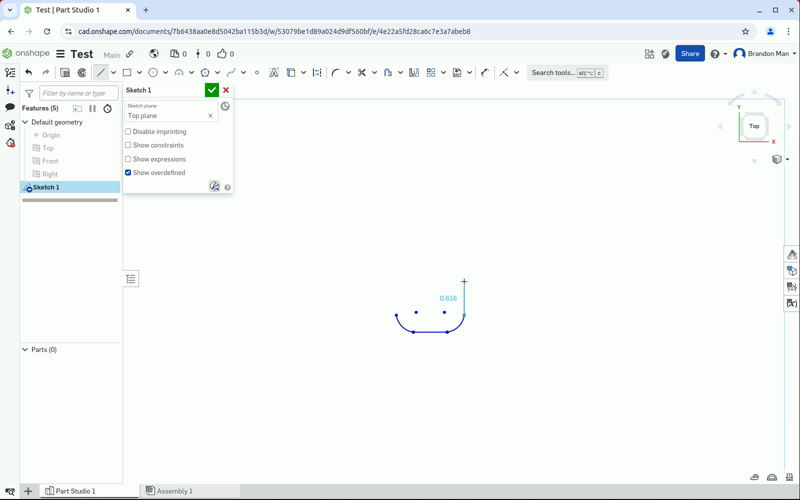
scroll(-6)
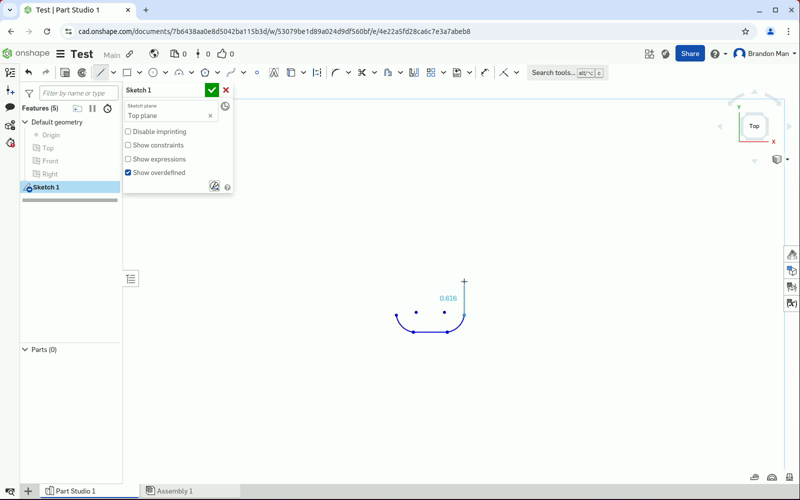
scroll(-6)
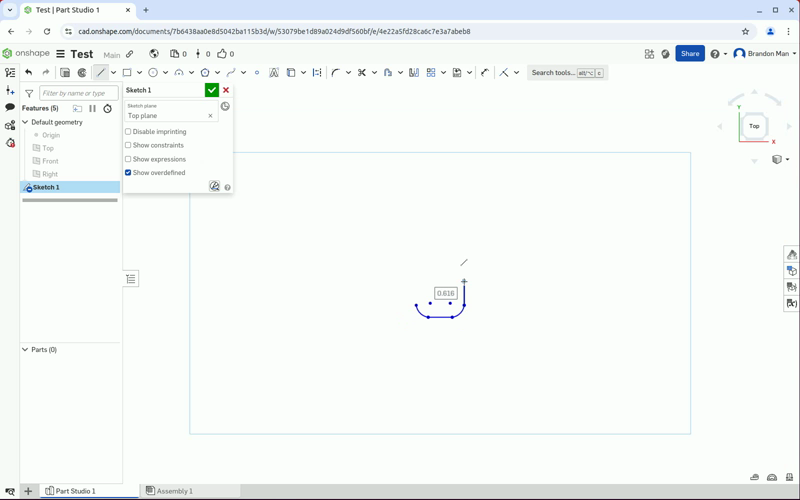
scroll(-6)
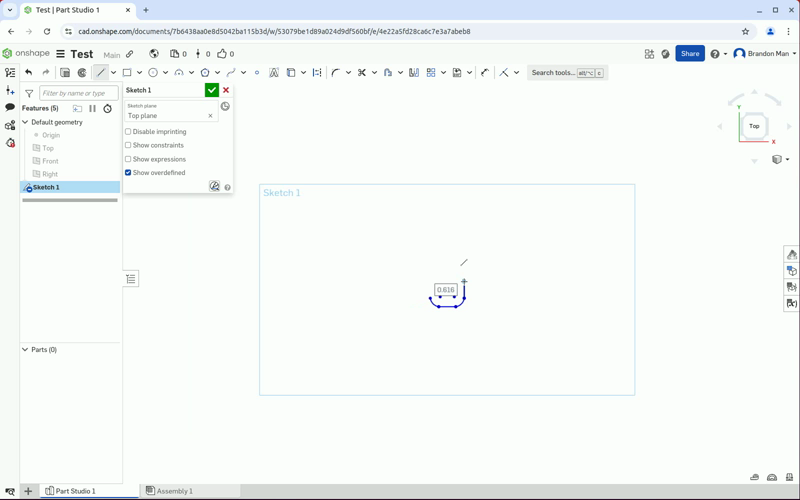
scroll(-6)
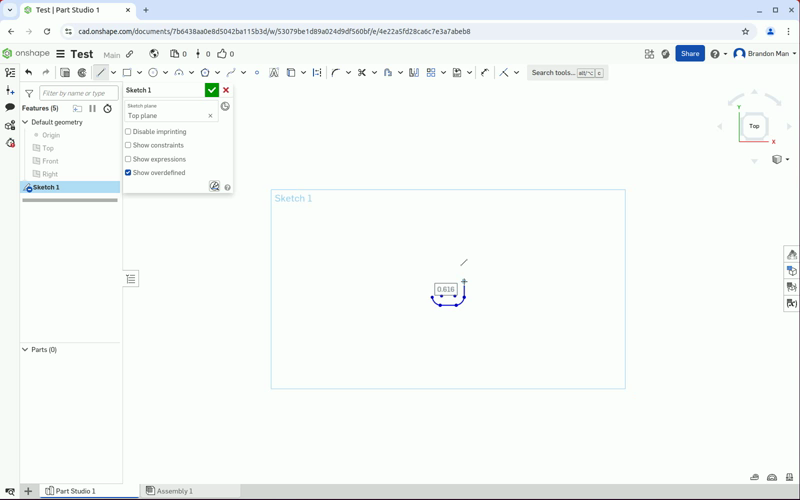
scroll(-6)
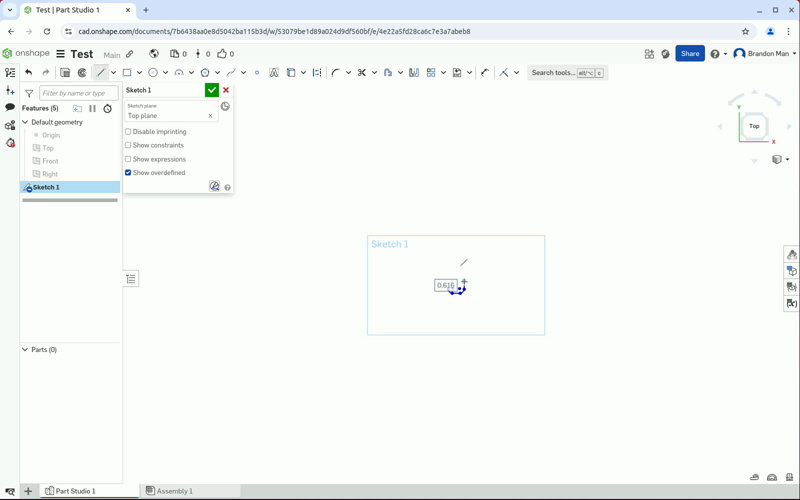
scroll(-6)
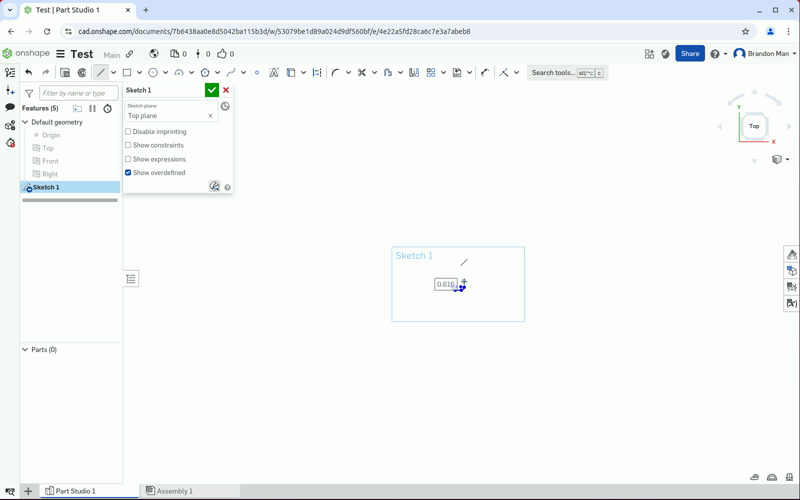
scroll(-6)
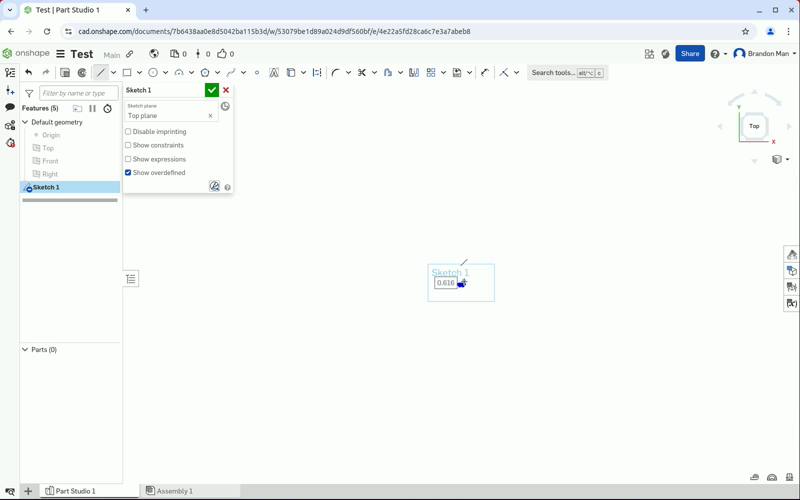
key_up(shift)
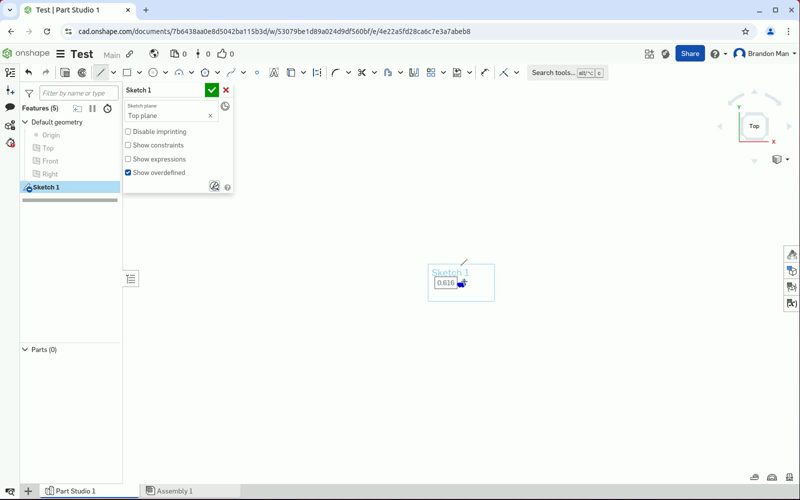
key(esc)
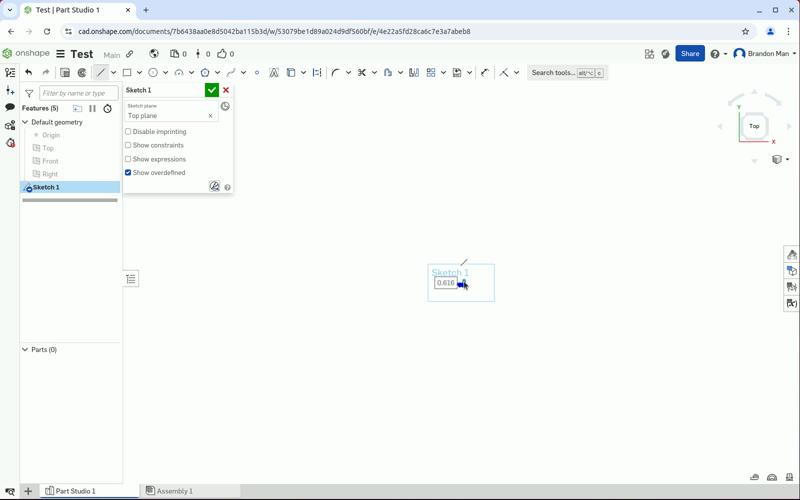
key(a)
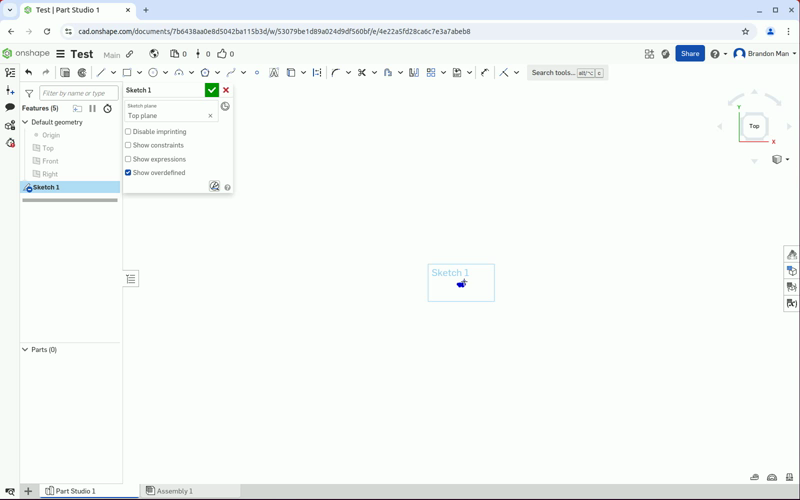
mouse_move(464, 281)
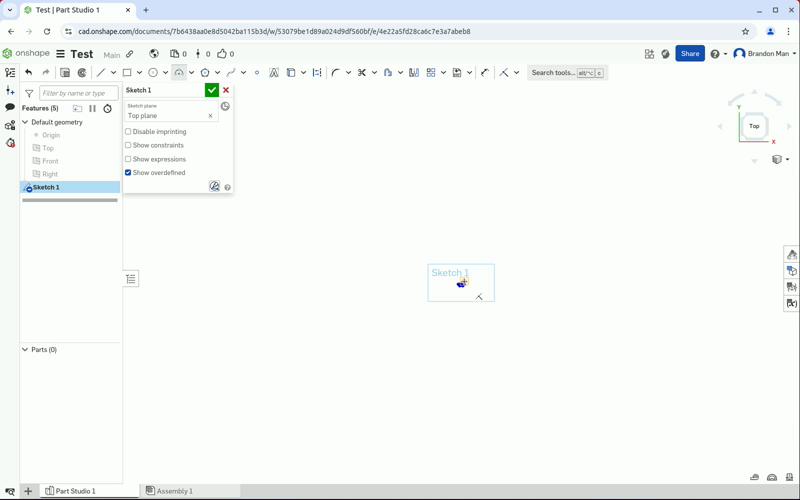
scroll(6)
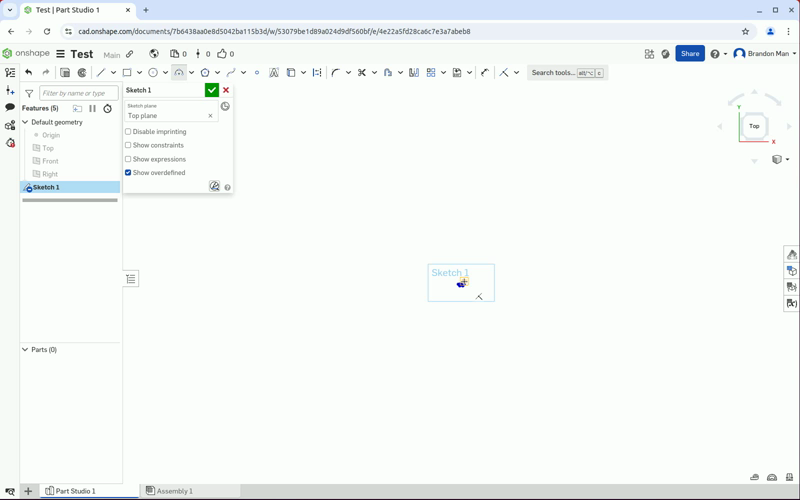
scroll(6)
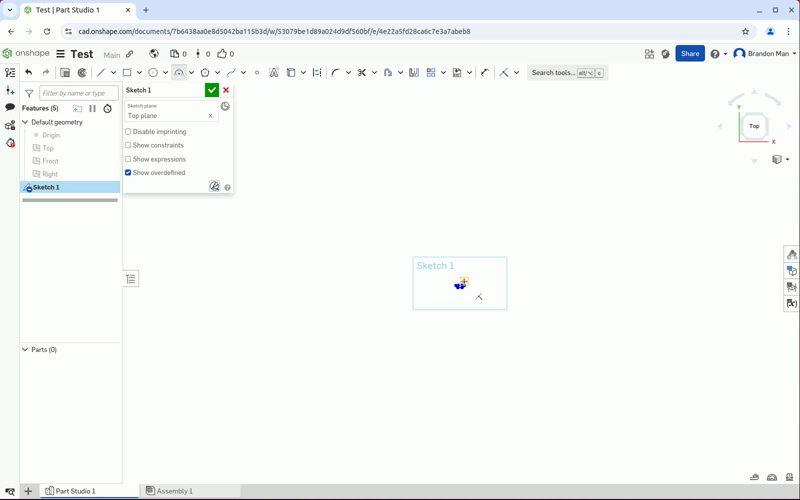
scroll(6)
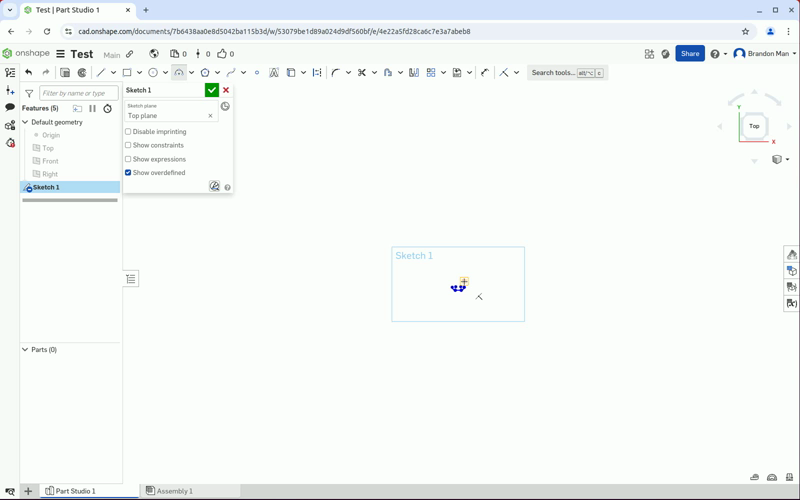
scroll(6)
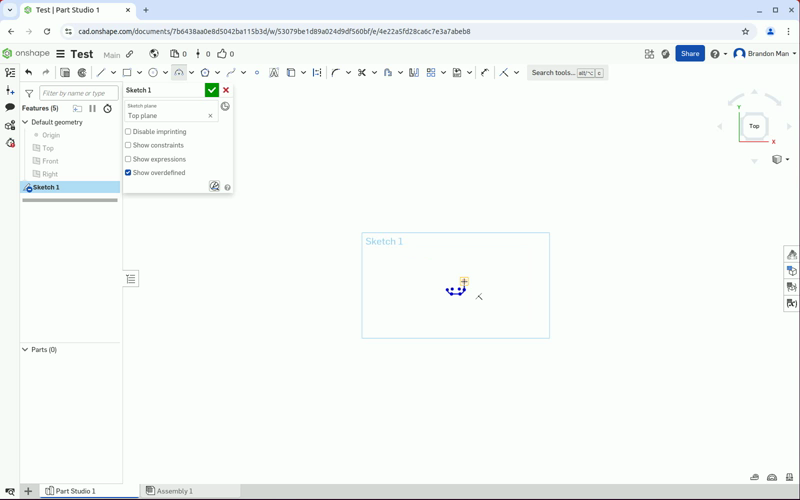
scroll(6)
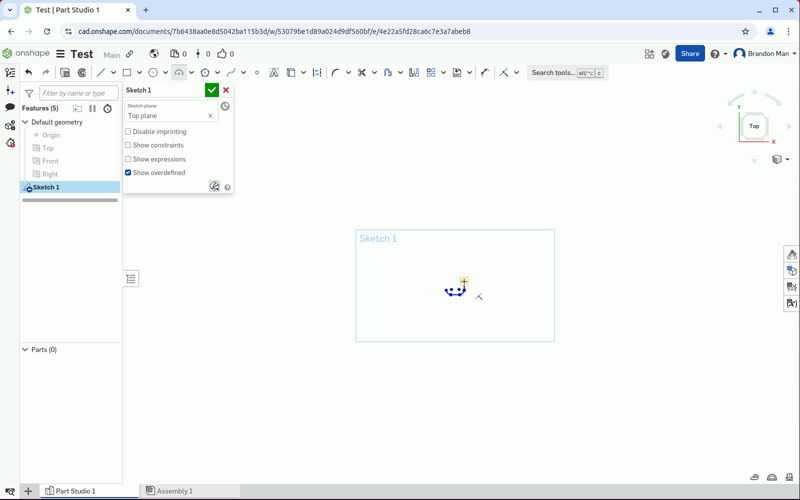
scroll(6)
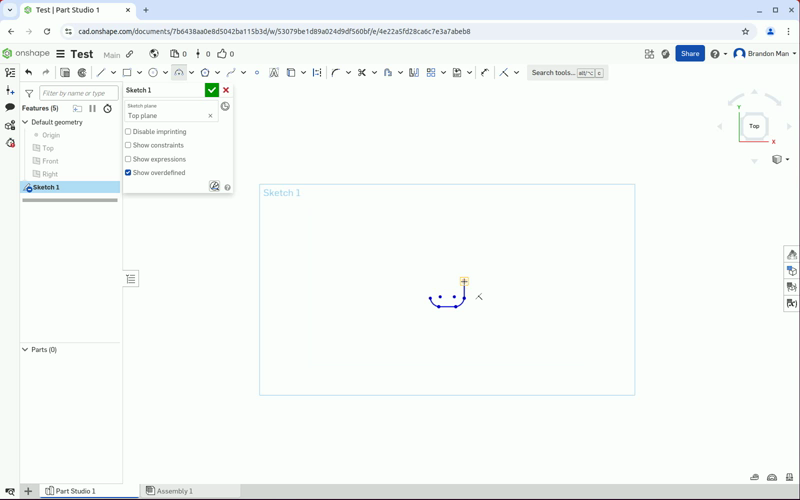
scroll(6)
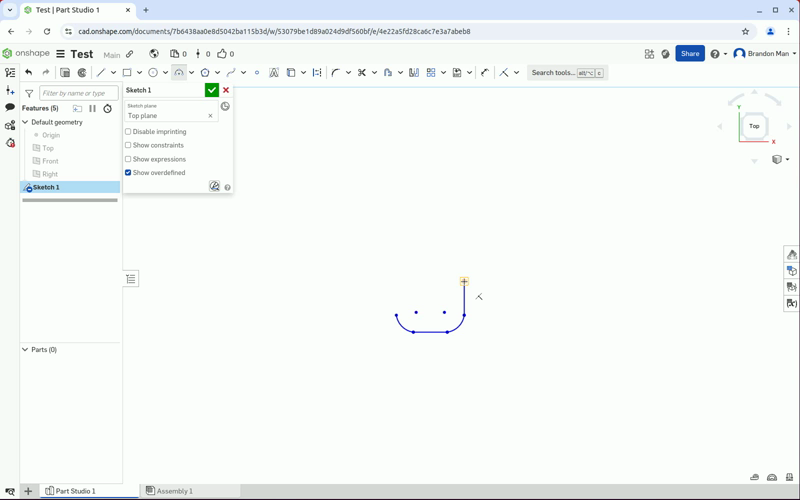
click(464, 281)
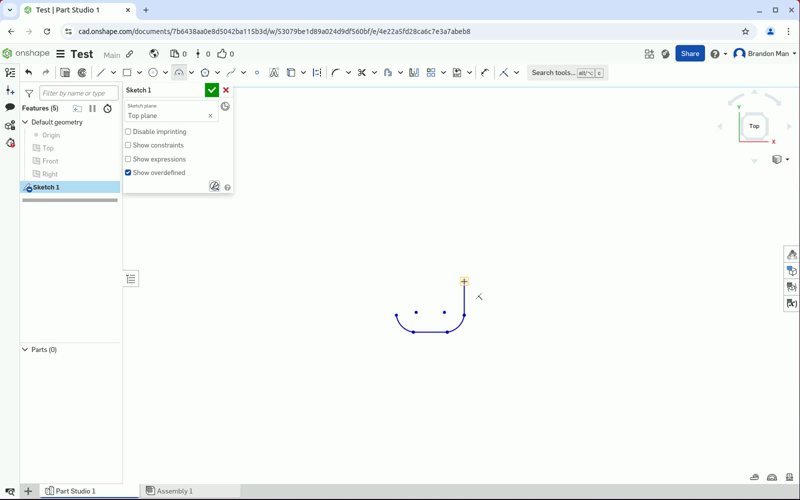
scroll(-6)
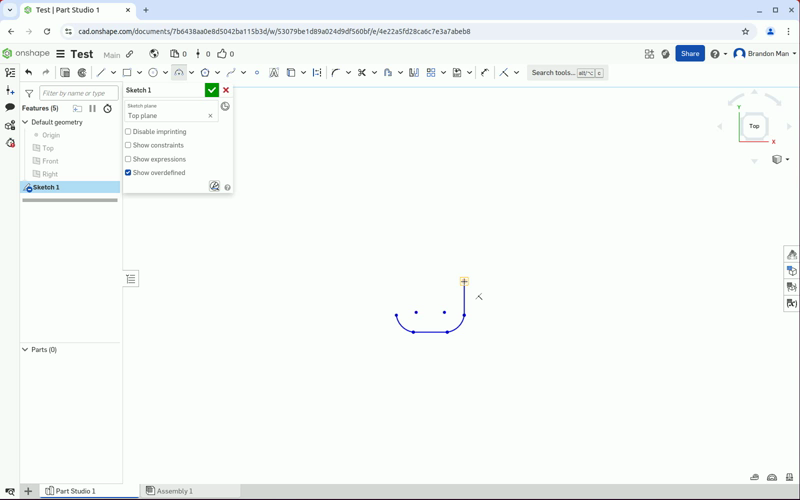
scroll(-6)
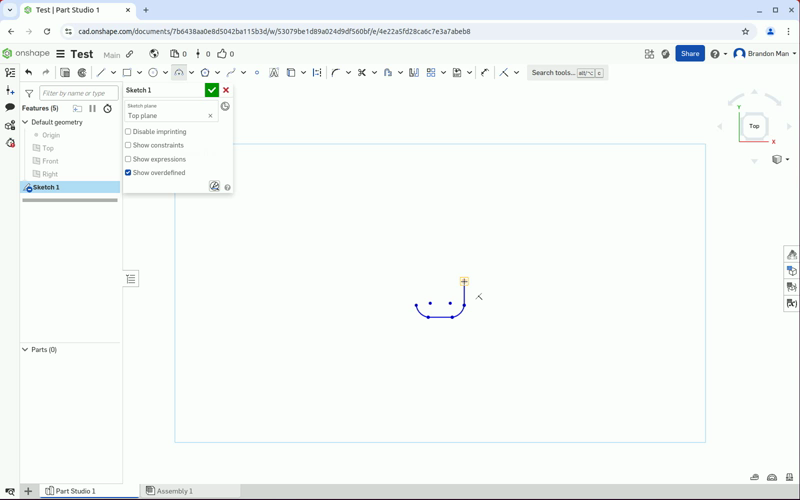
scroll(-6)
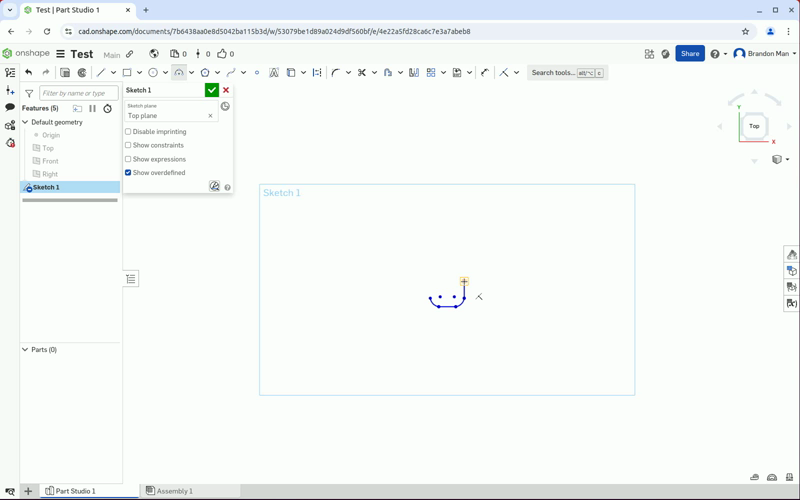
scroll(-6)
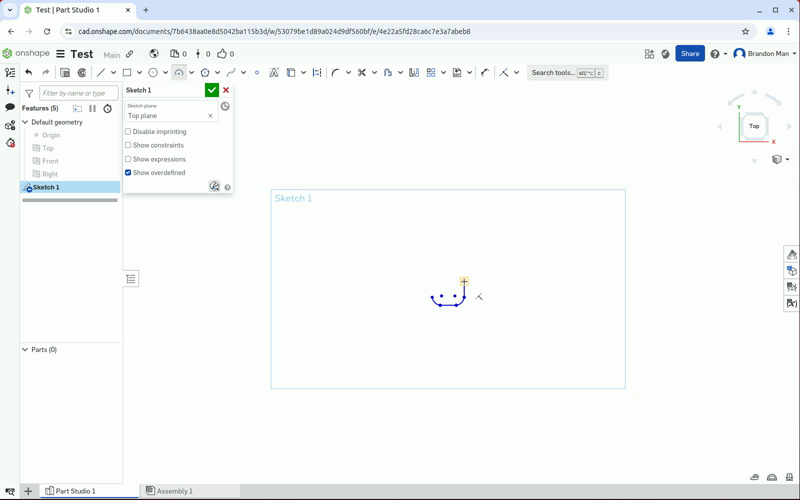
scroll(-6)
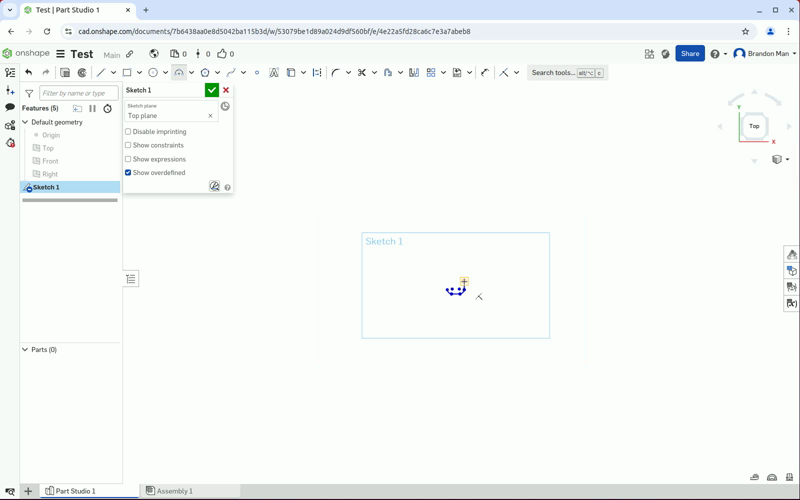
scroll(-6)
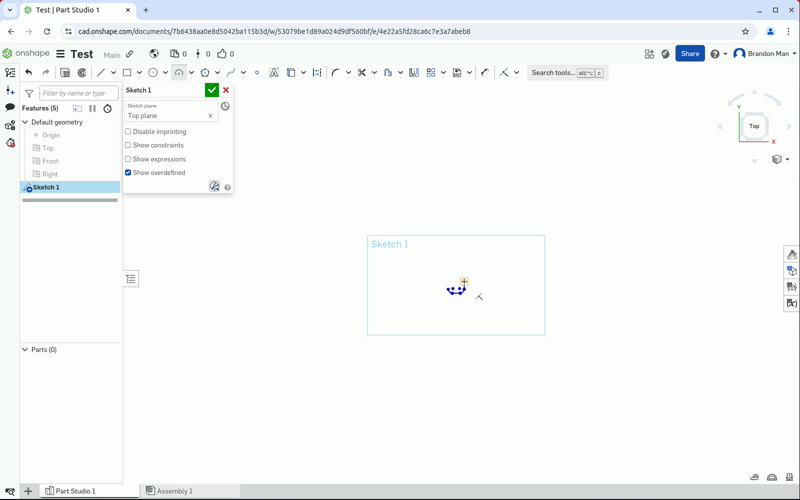
scroll(-6)
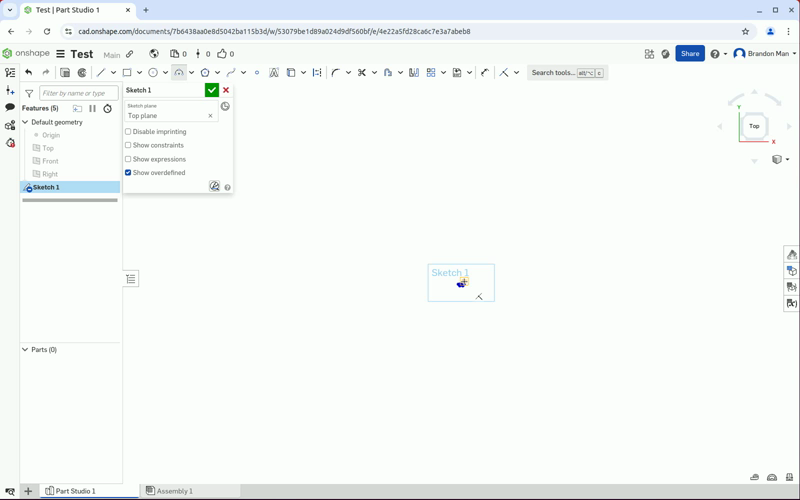
key_down(shift)
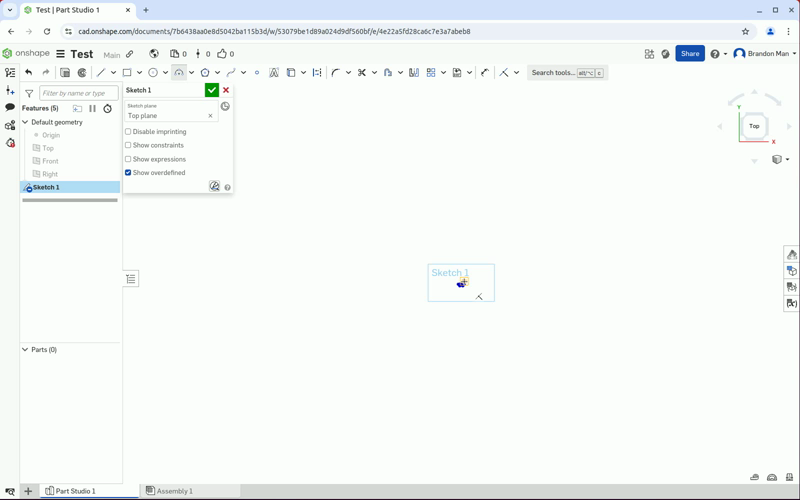
mouse_move(462, 279)
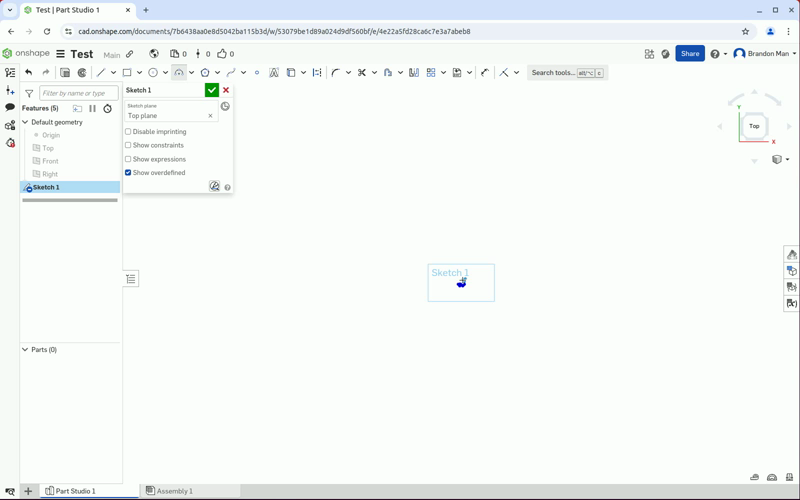
scroll(6)
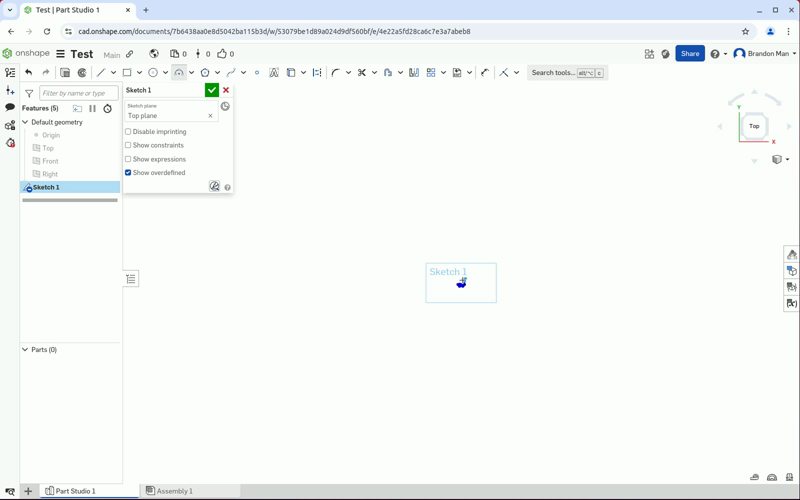
scroll(6)
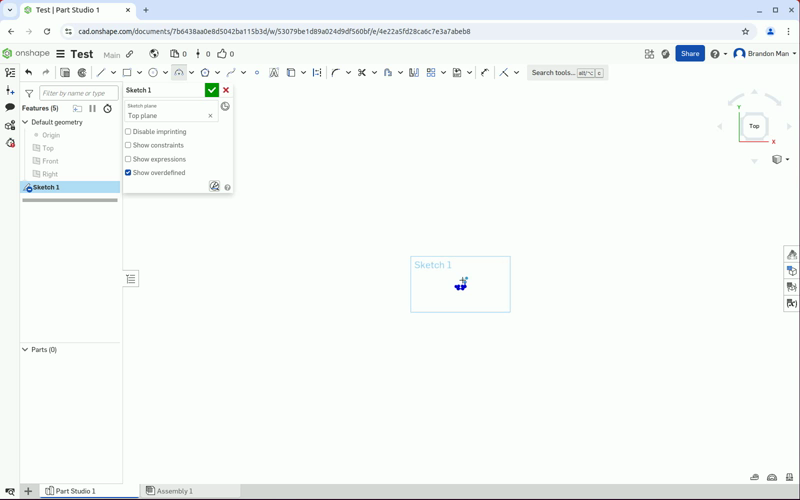
scroll(6)
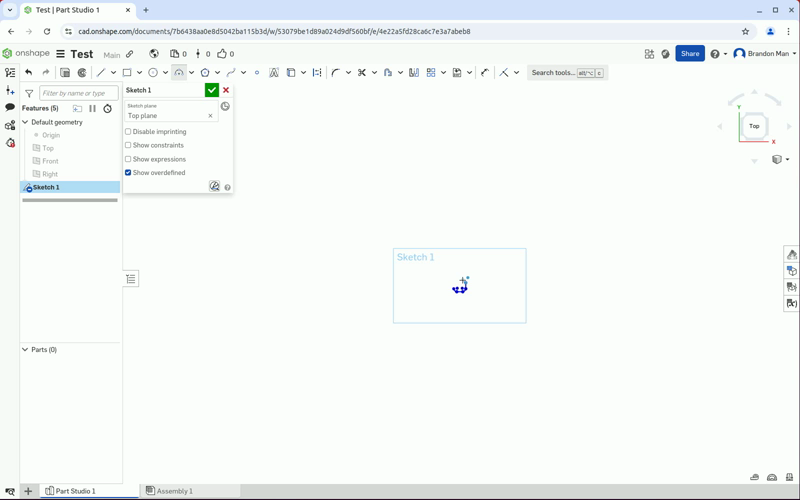
scroll(6)
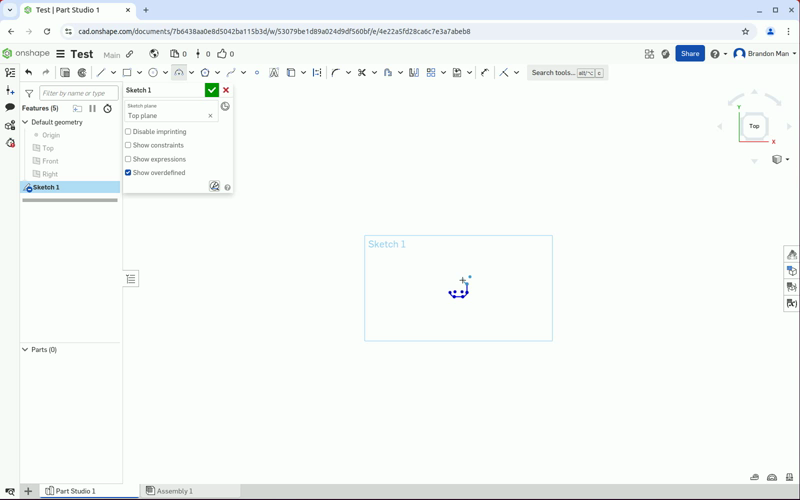
scroll(6)
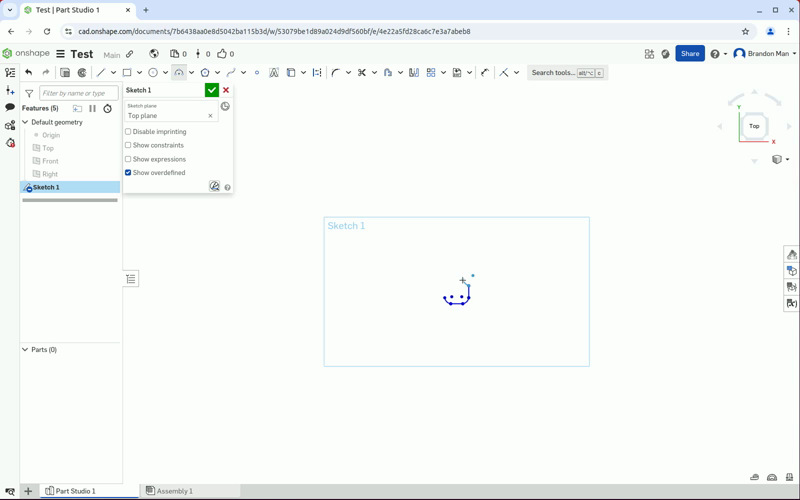
scroll(6)
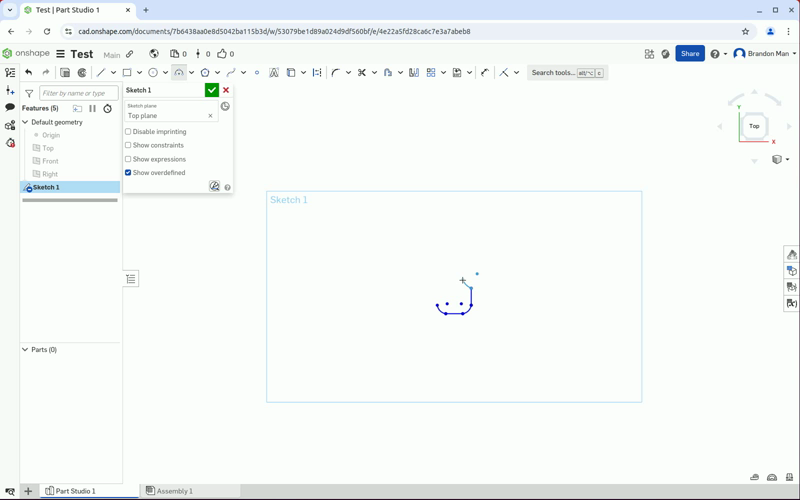
scroll(6)
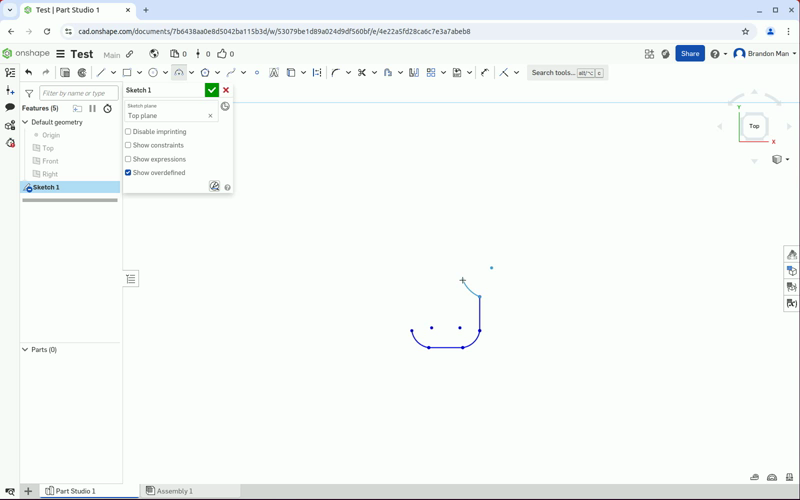
click(462, 279)
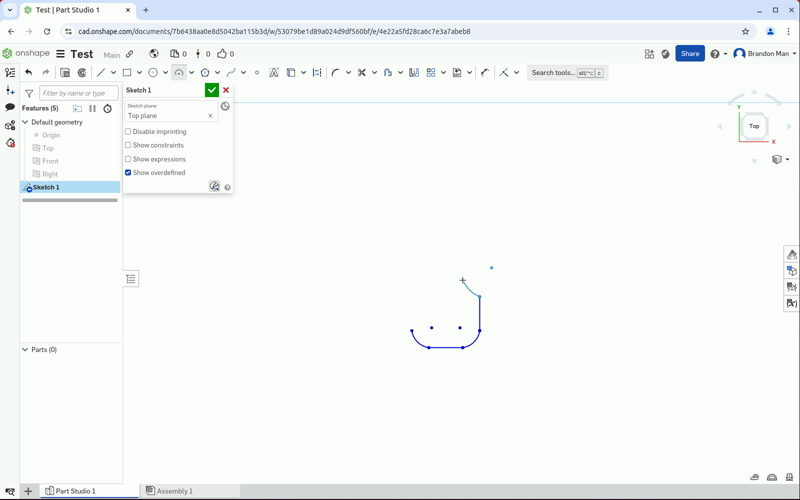
scroll(-6)
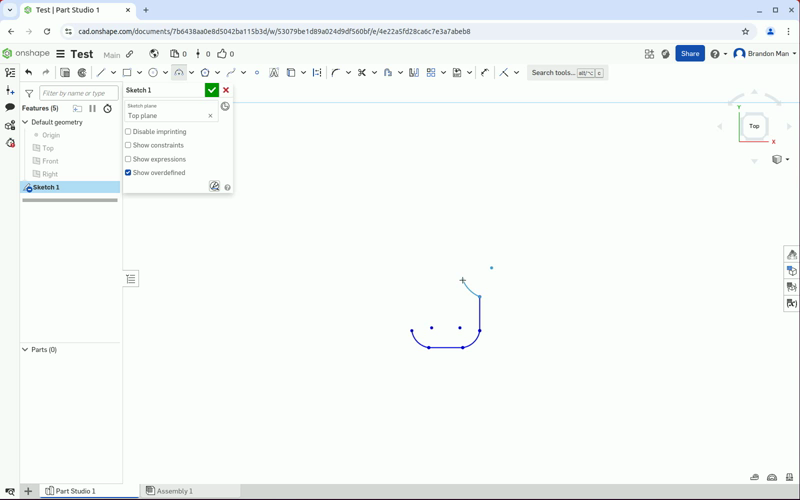
scroll(-6)
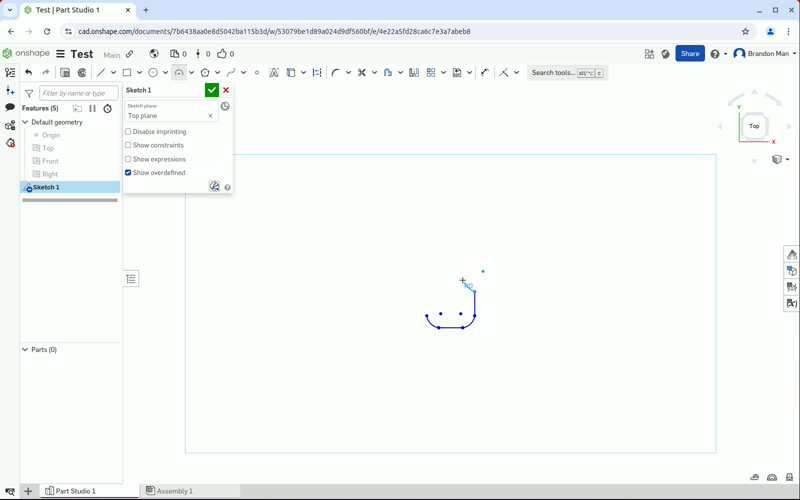
scroll(-6)
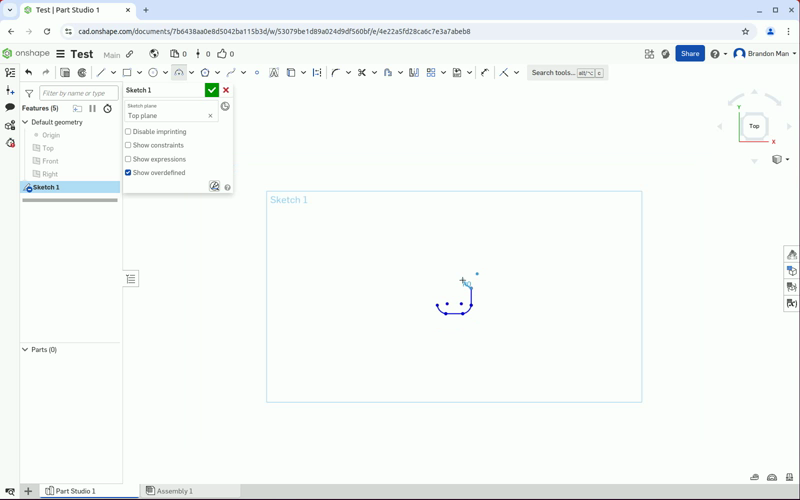
scroll(-6)
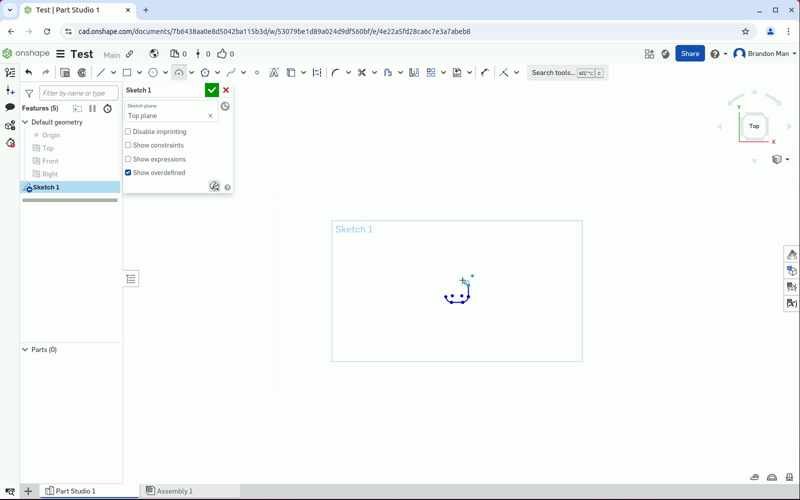
scroll(-6)
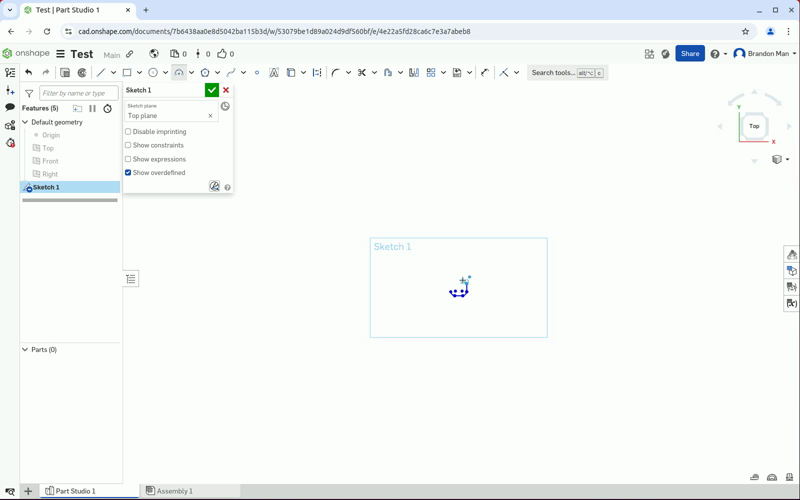
scroll(-6)
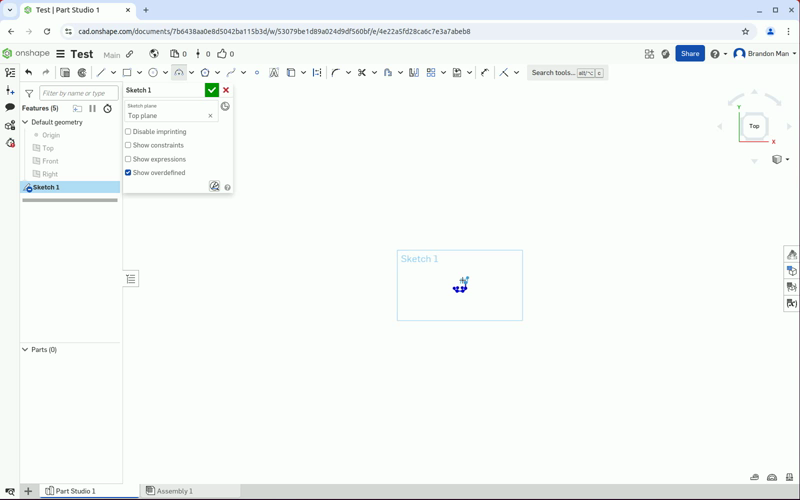
scroll(-6)
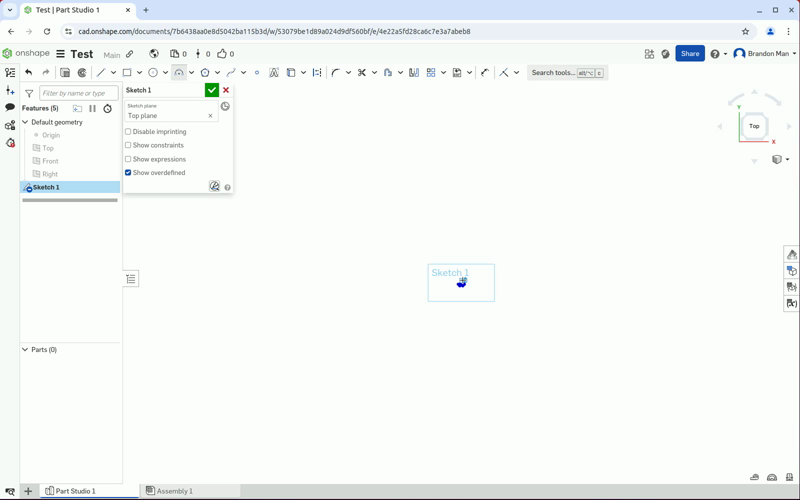
mouse_move(463, 280)
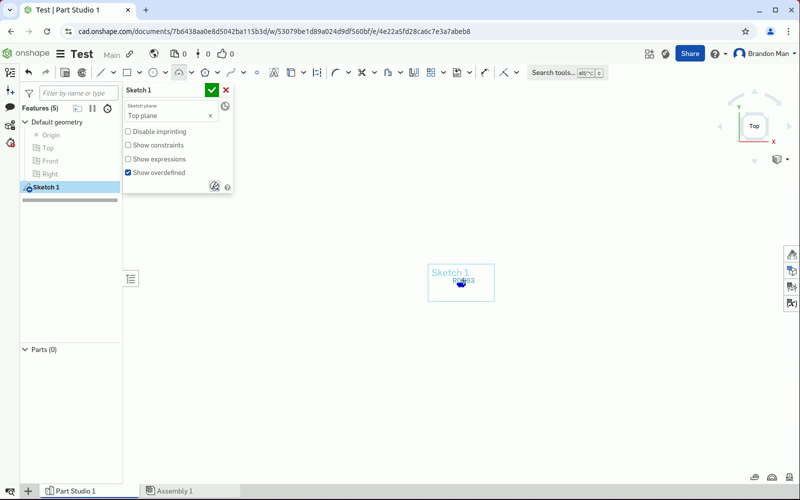
scroll(6)
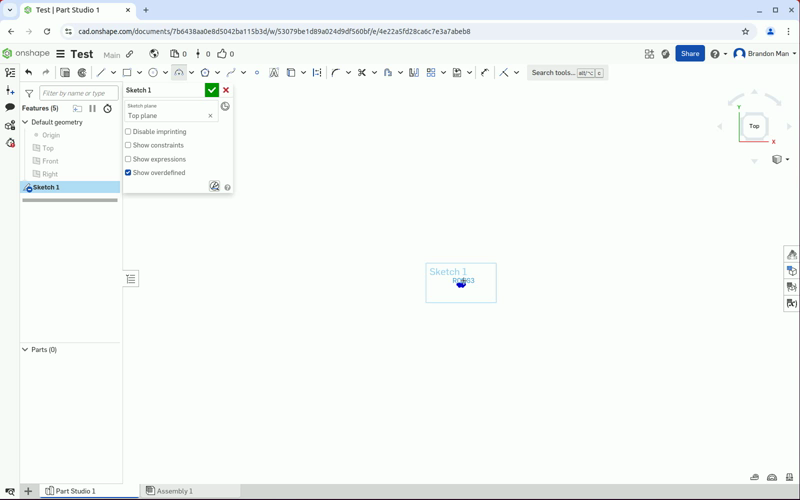
scroll(6)
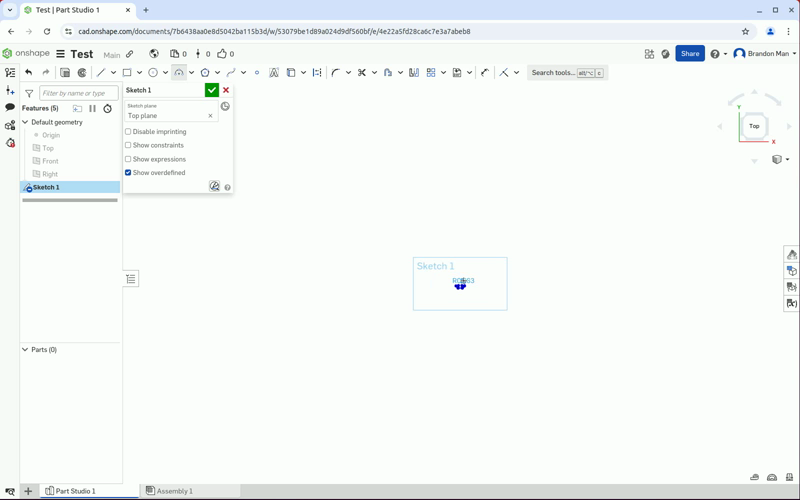
scroll(6)
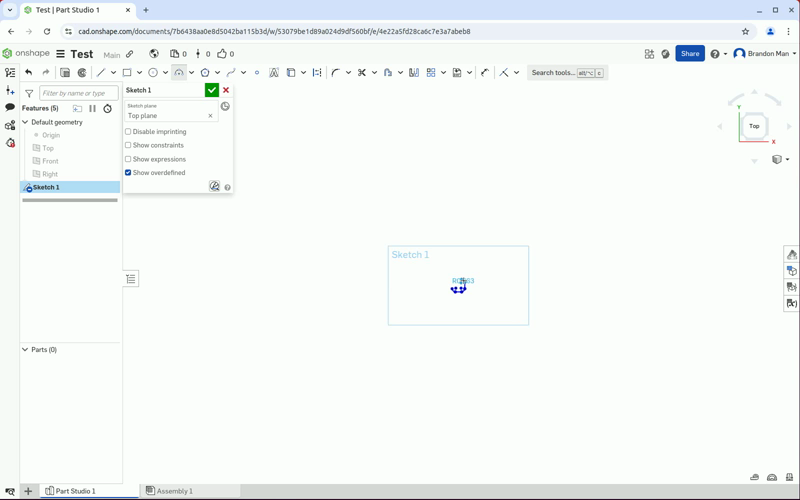
scroll(6)
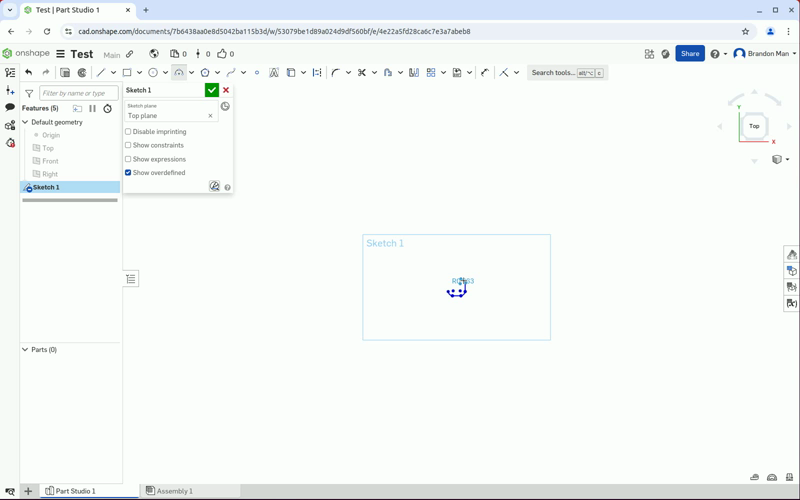
scroll(6)
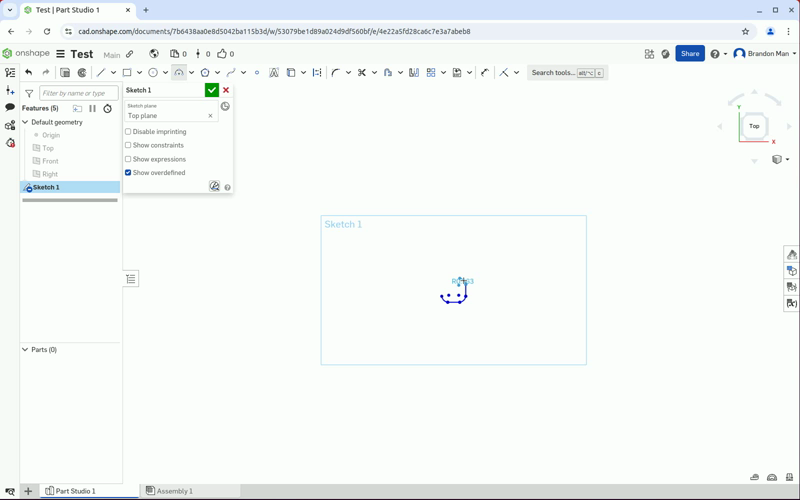
scroll(6)
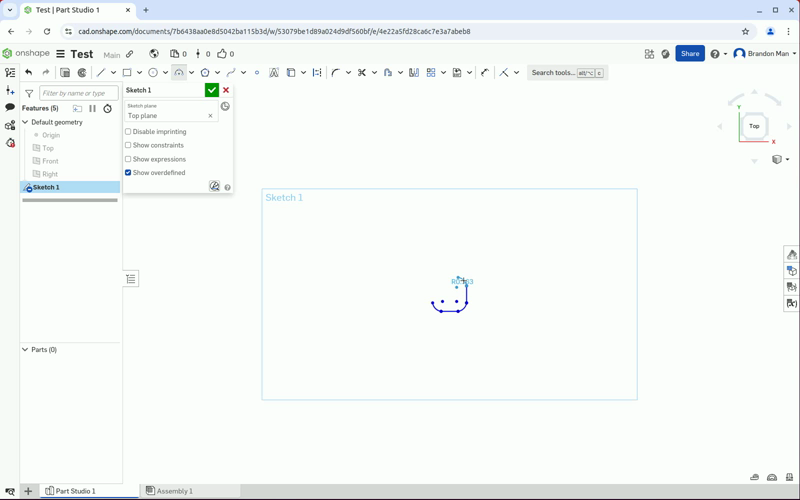
scroll(6)
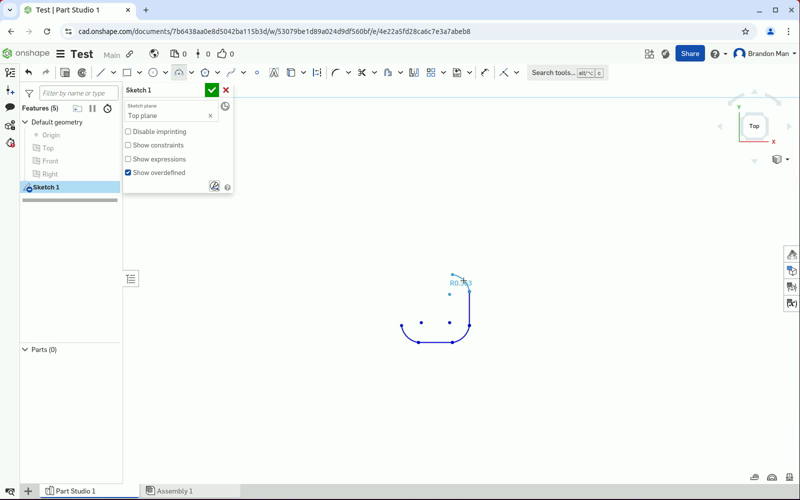
click(463, 280)
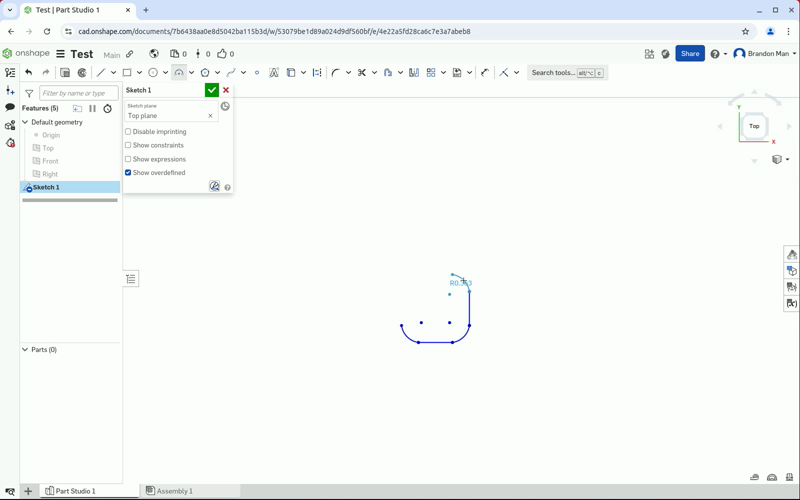
scroll(-6)
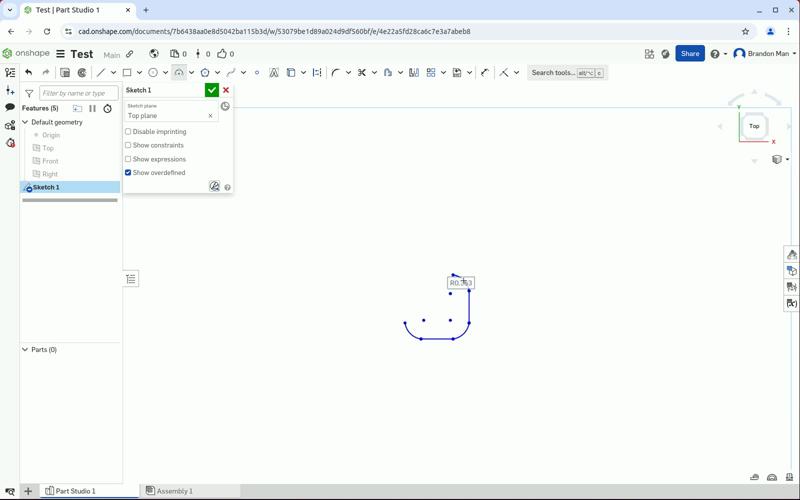
scroll(-6)
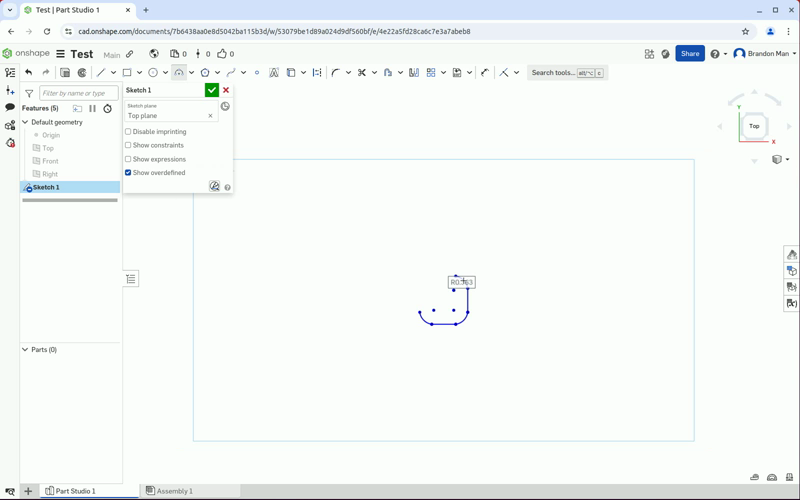
scroll(-6)
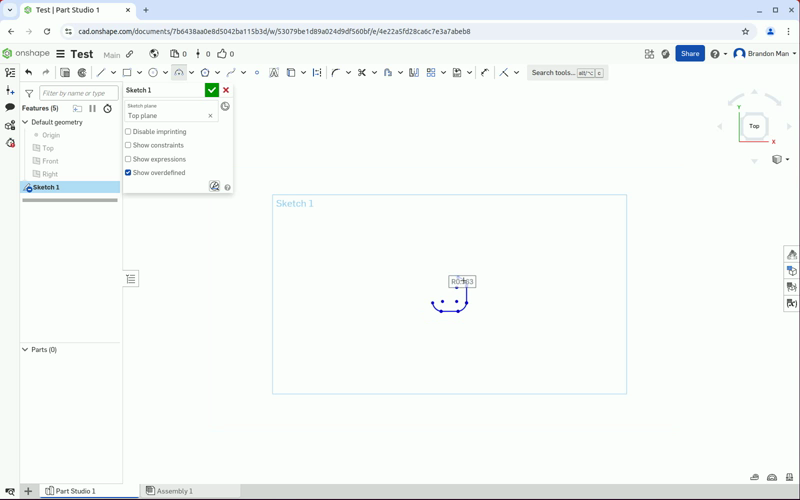
scroll(-6)
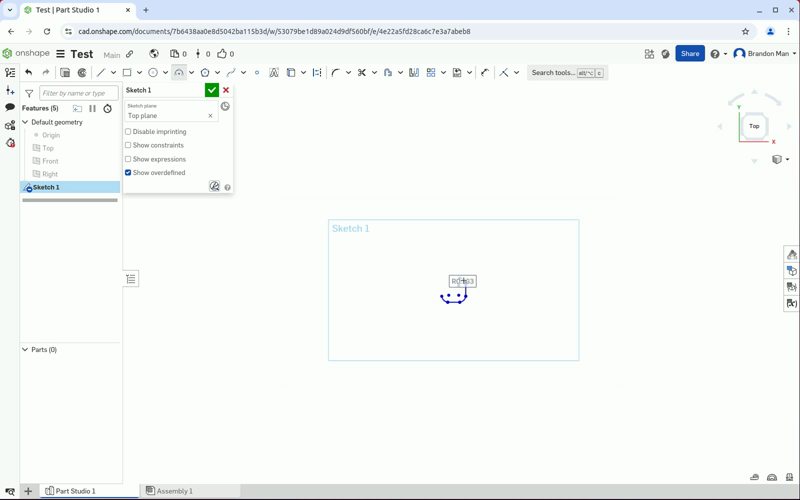
scroll(-6)
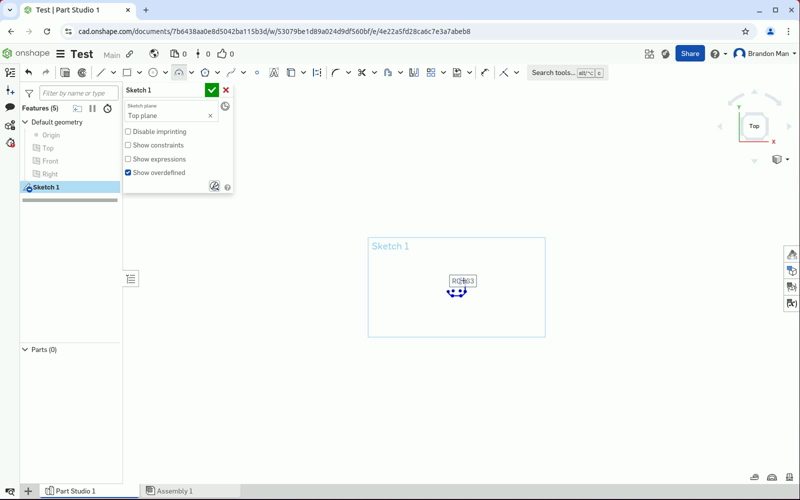
scroll(-6)
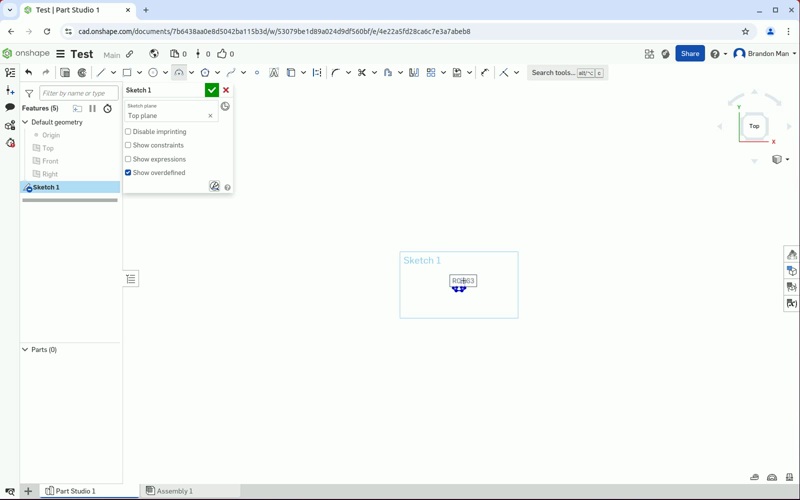
scroll(-6)
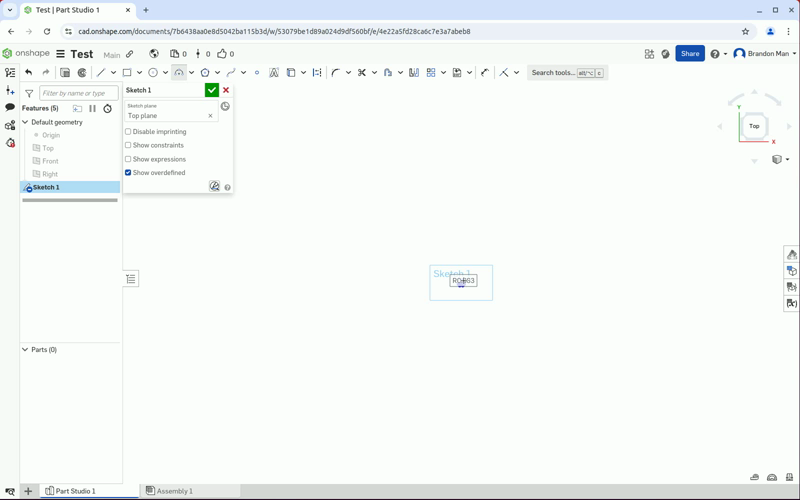
key_up(shift)
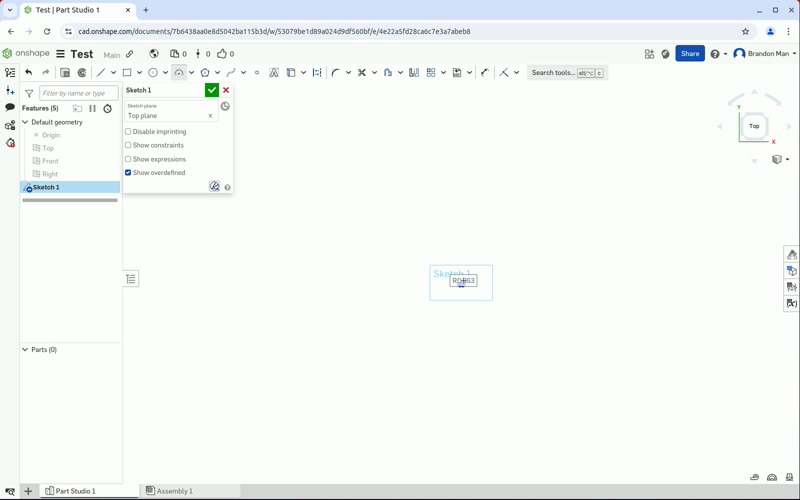
key(esc)
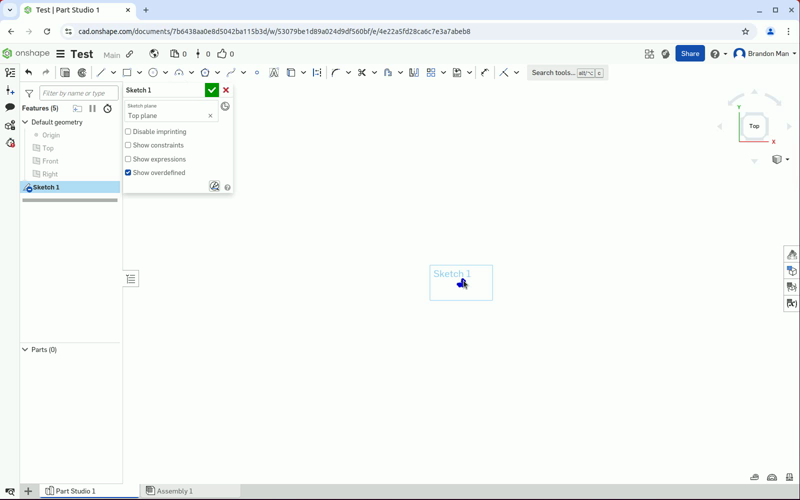
key(l)
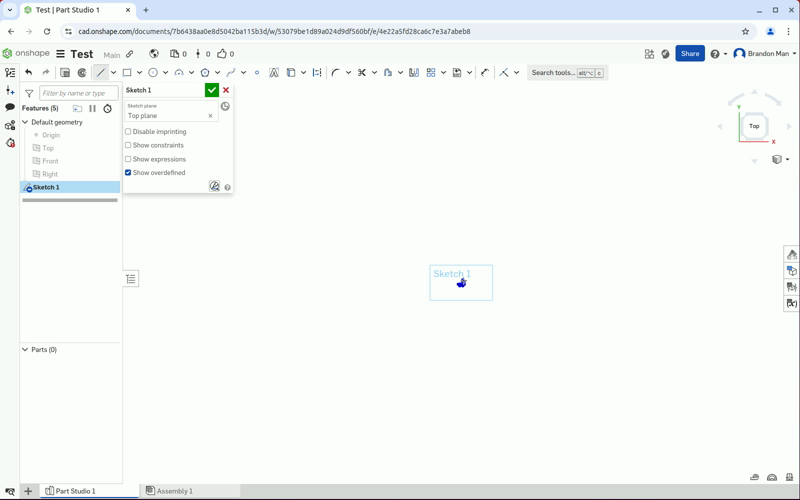
mouse_move(462, 279)
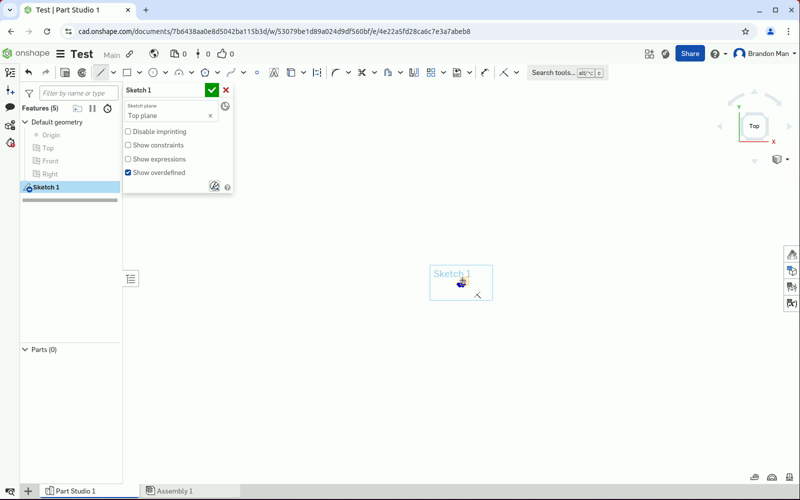
scroll(6)
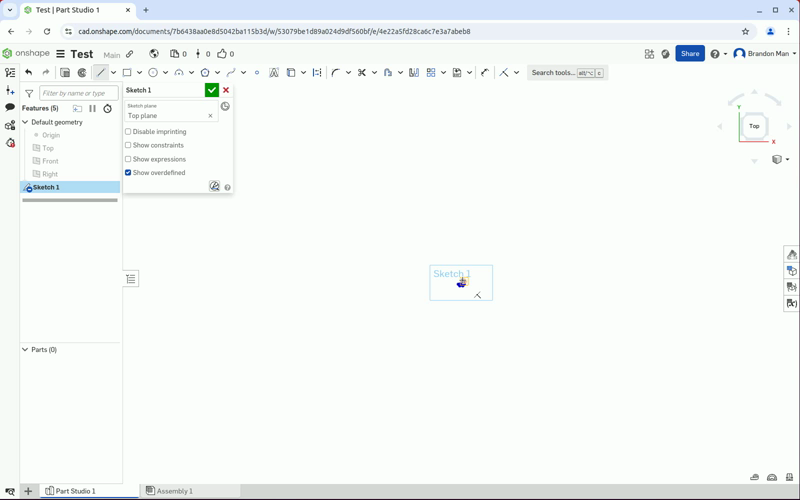
scroll(6)
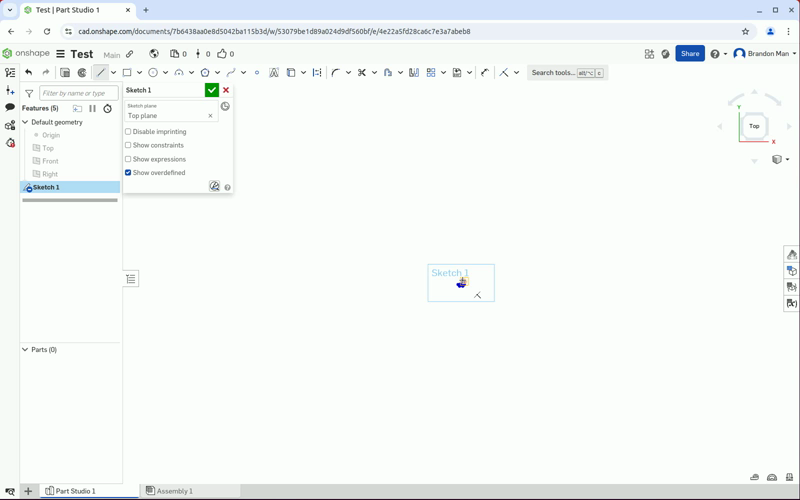
scroll(6)
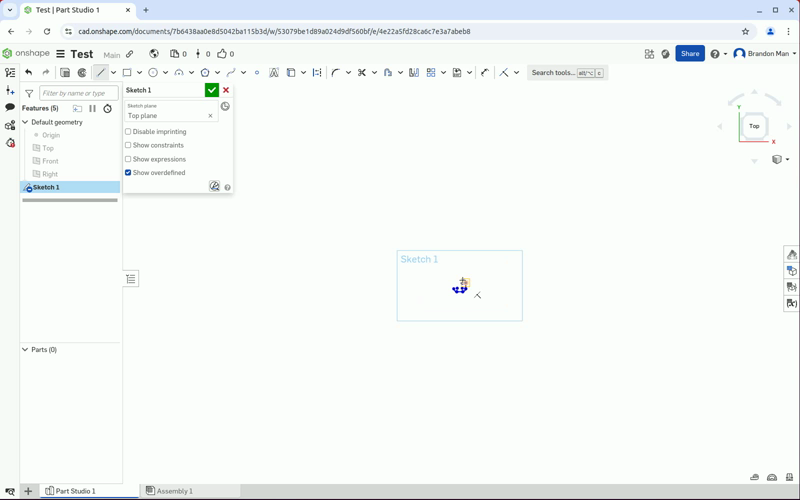
scroll(6)
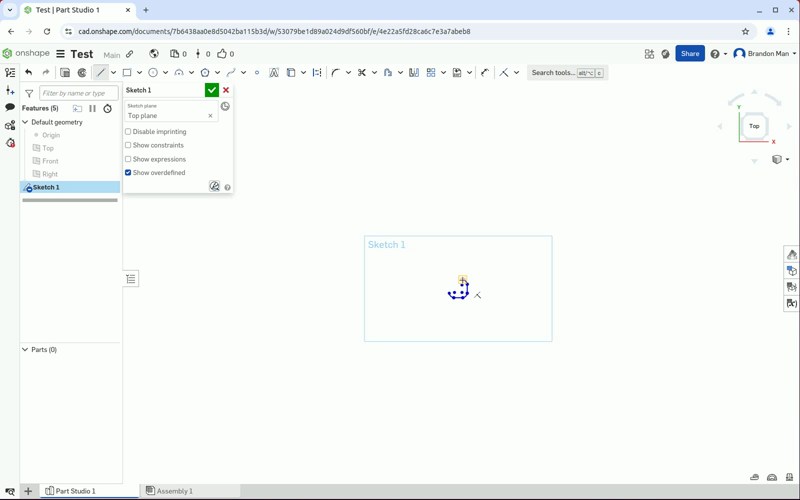
scroll(6)
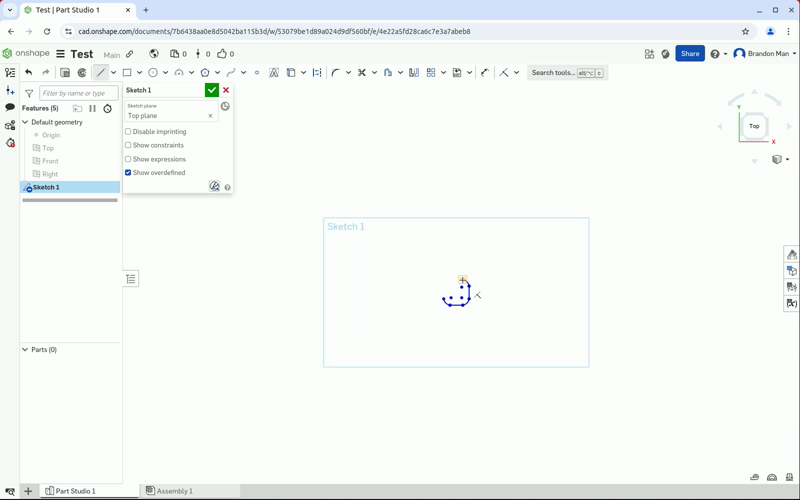
scroll(6)
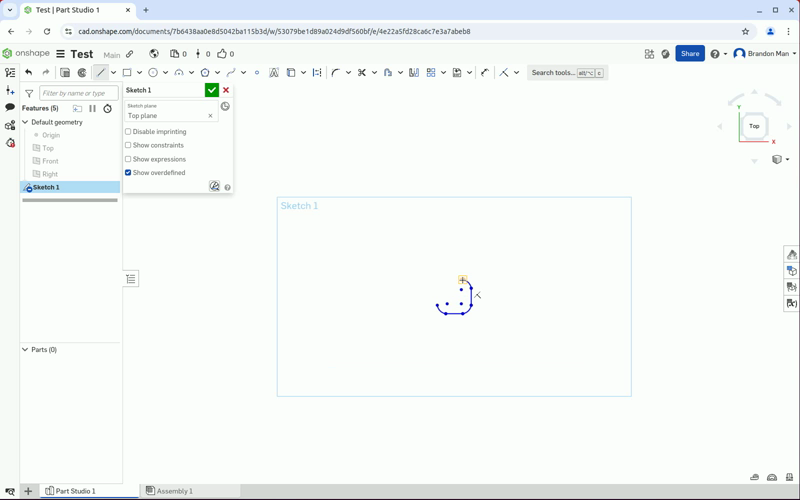
scroll(6)
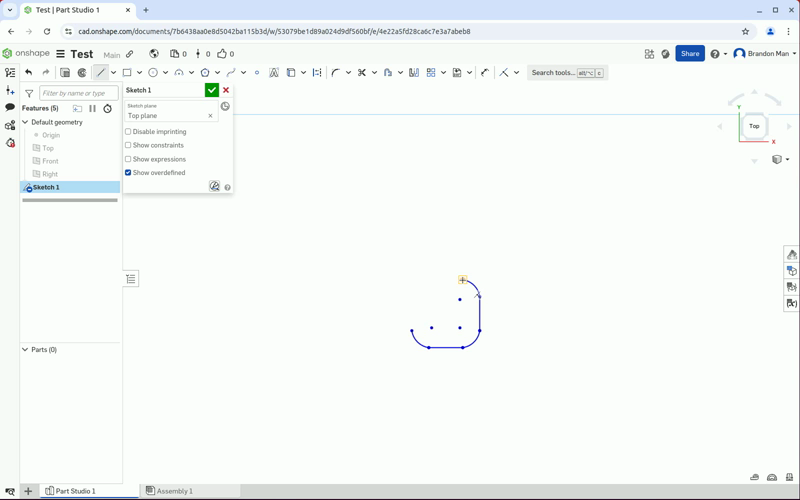
click(462, 279)
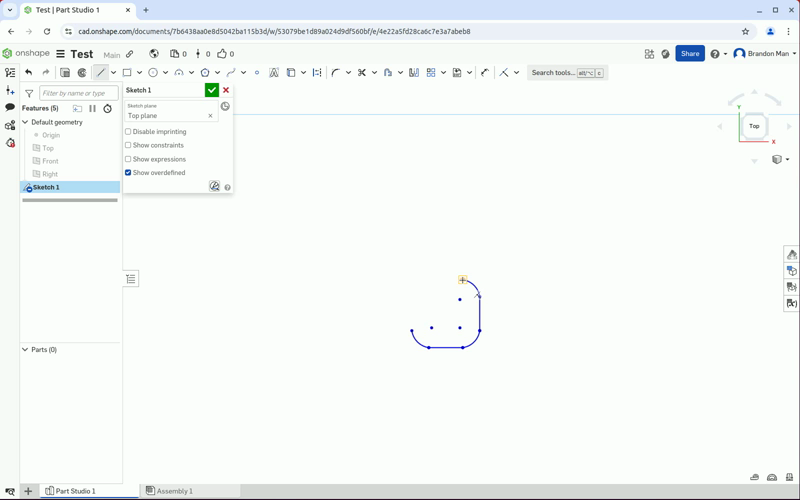
scroll(-6)
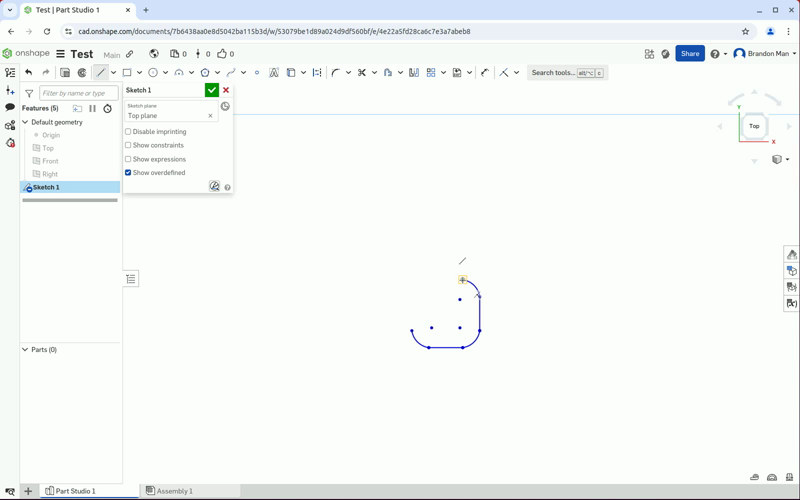
scroll(-6)
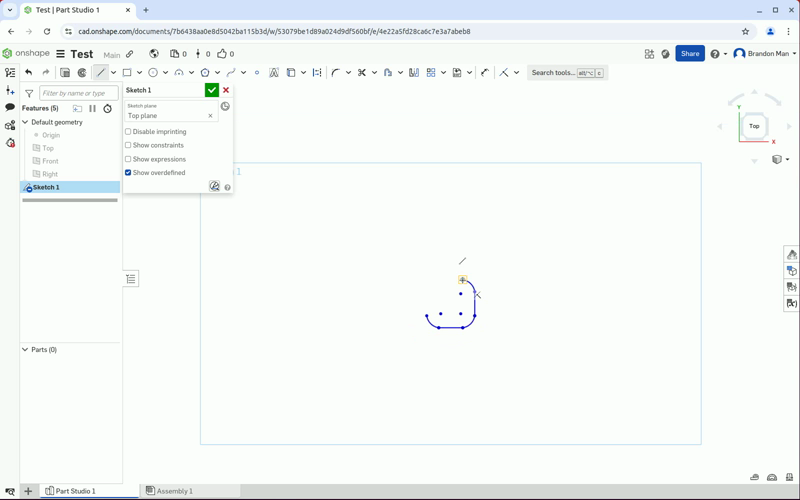
scroll(-6)
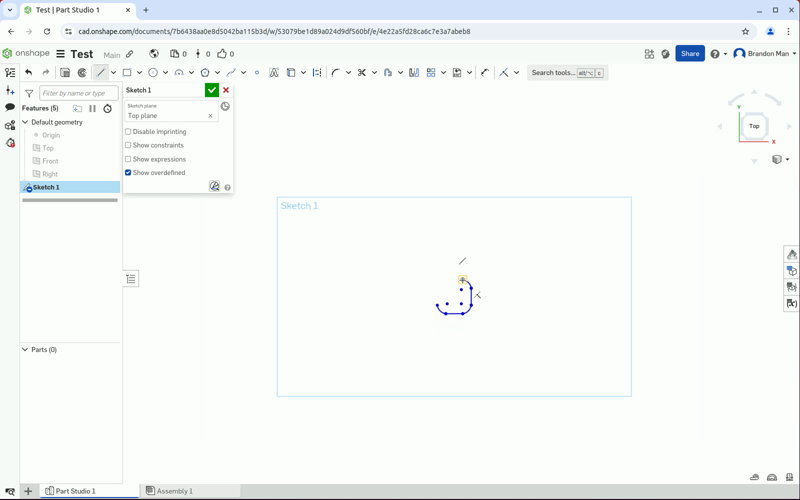
scroll(-6)
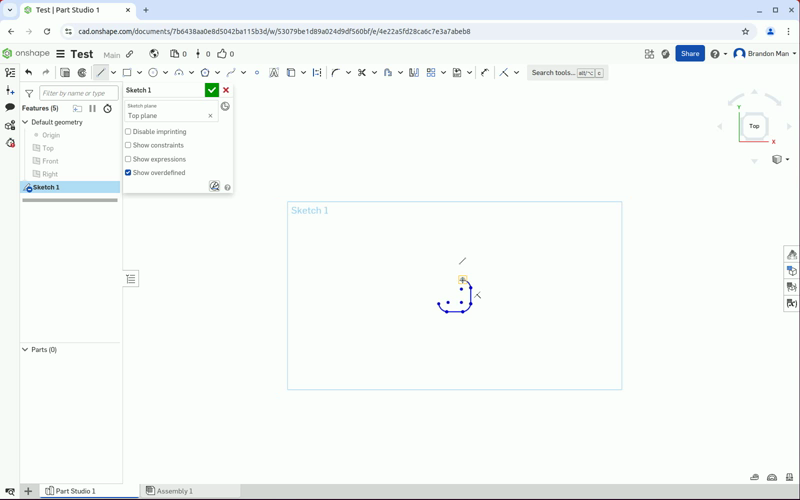
scroll(-6)
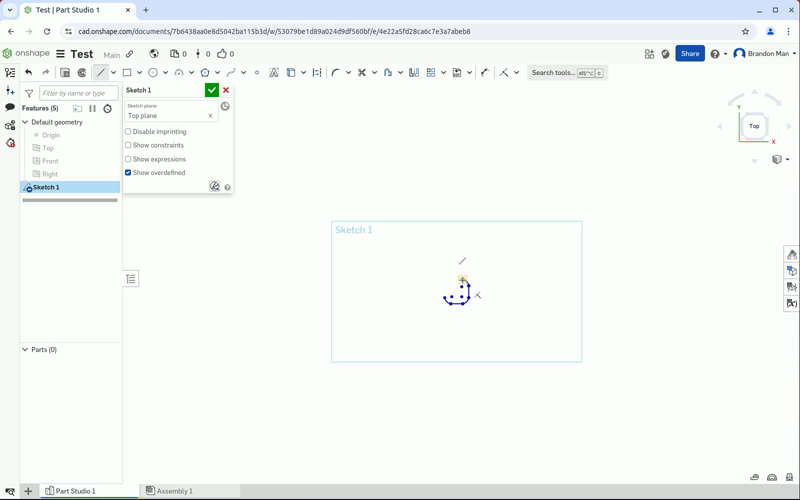
scroll(-6)
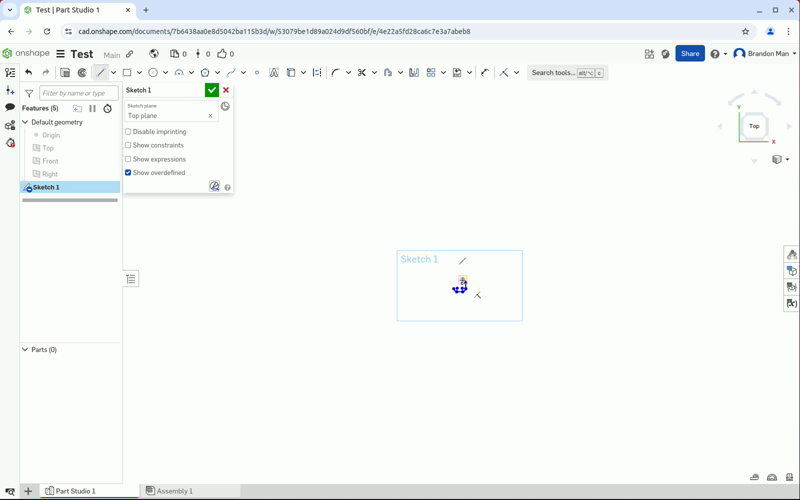
scroll(-6)
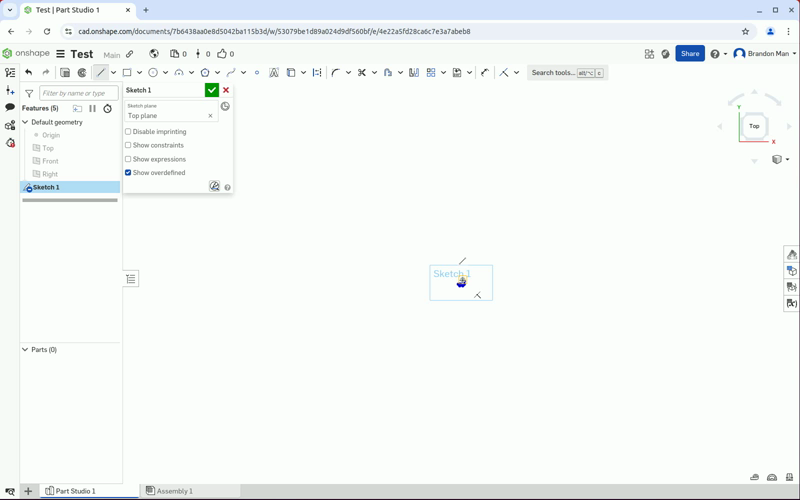
key_down(shift)
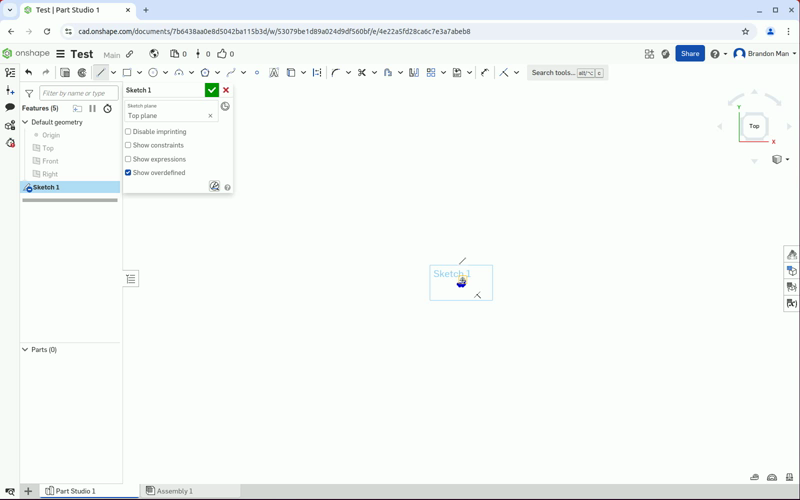
mouse_move(492, 279)
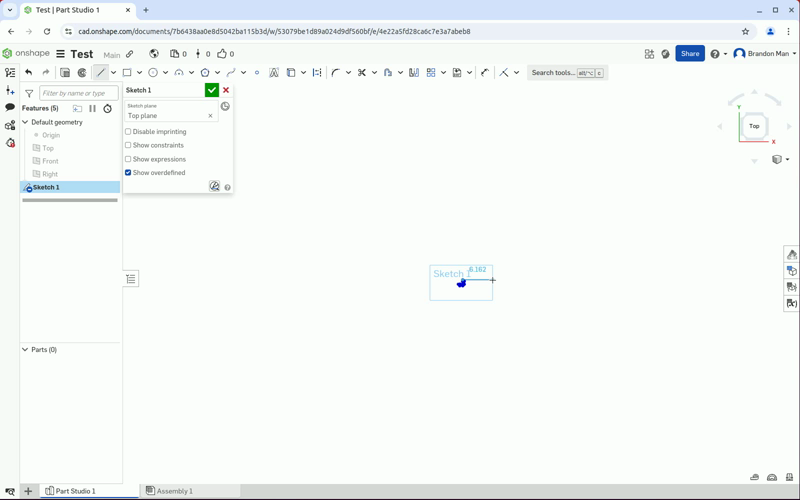
mouse_move(459, 279)
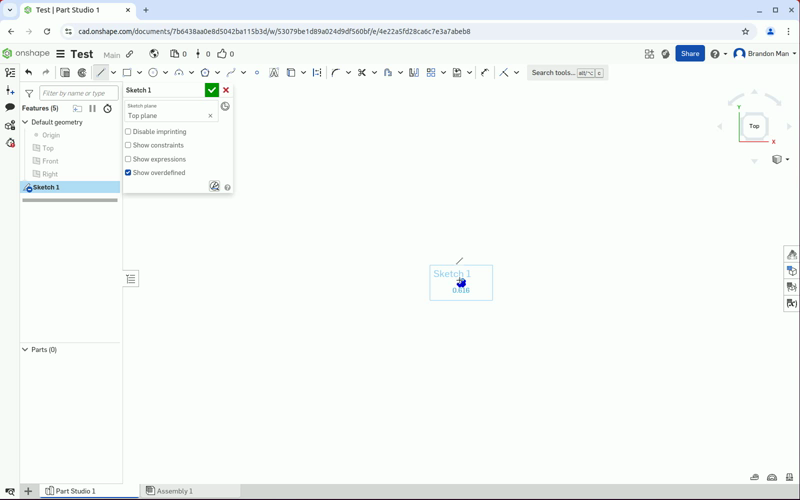
scroll(6)
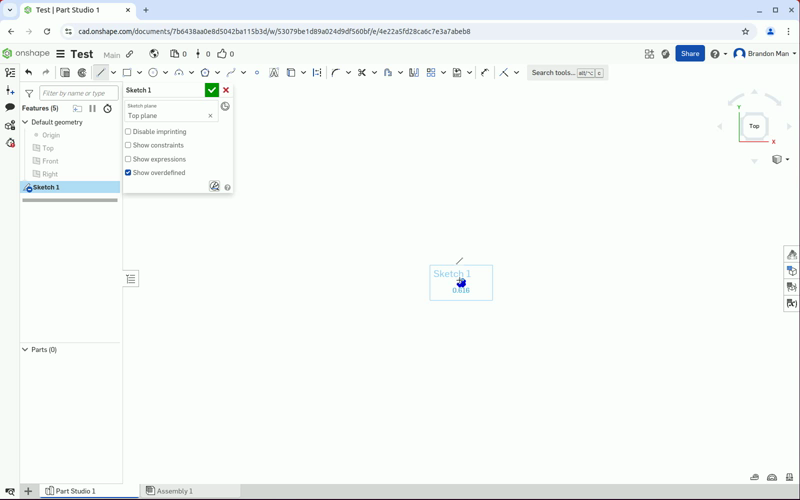
scroll(6)
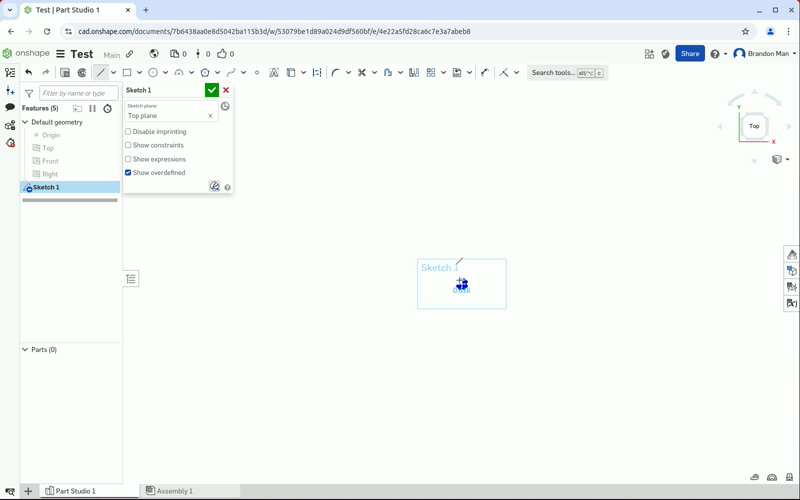
scroll(6)
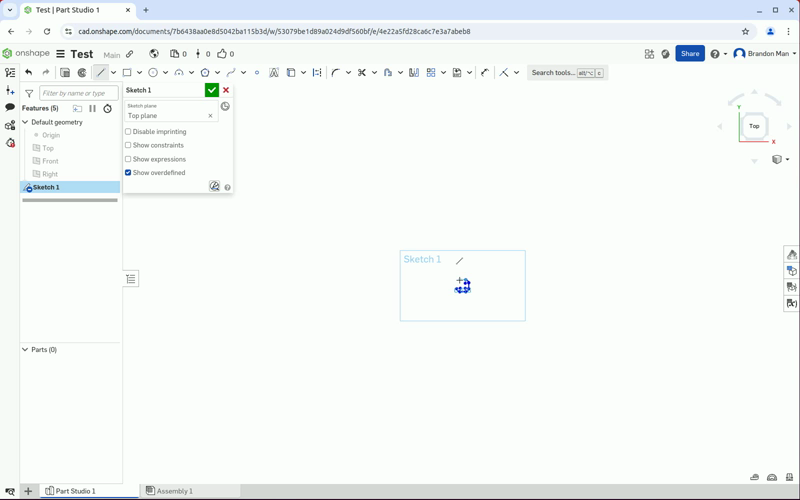
scroll(6)
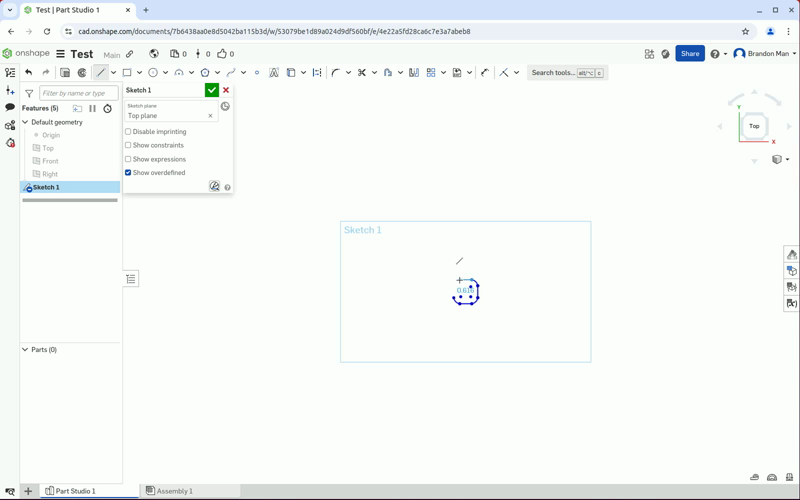
scroll(6)
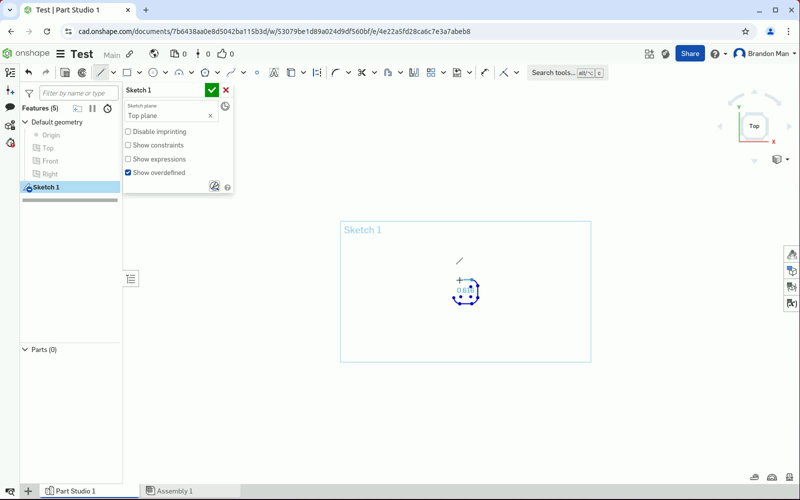
scroll(6)
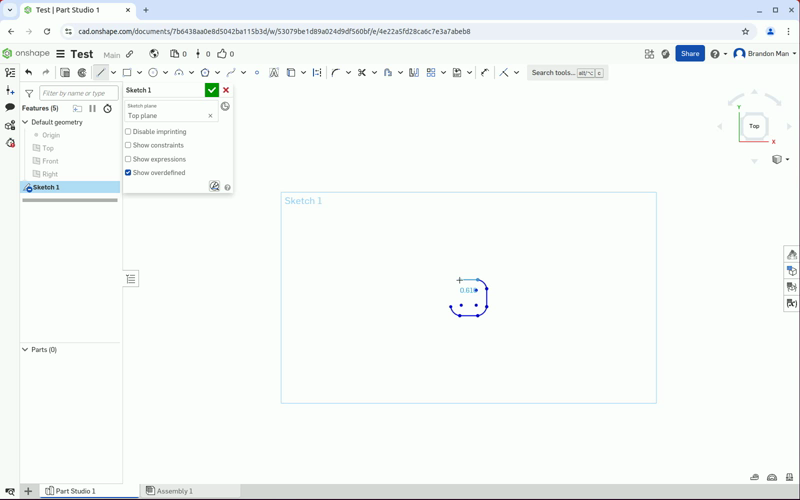
scroll(6)
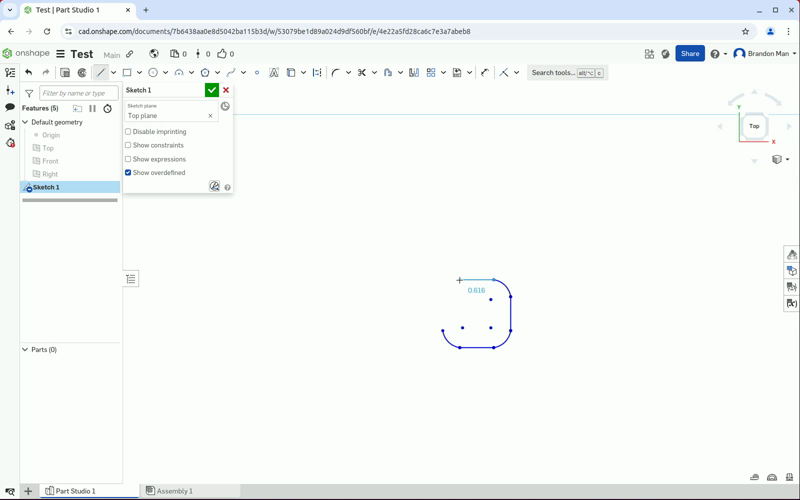
click(459, 279)
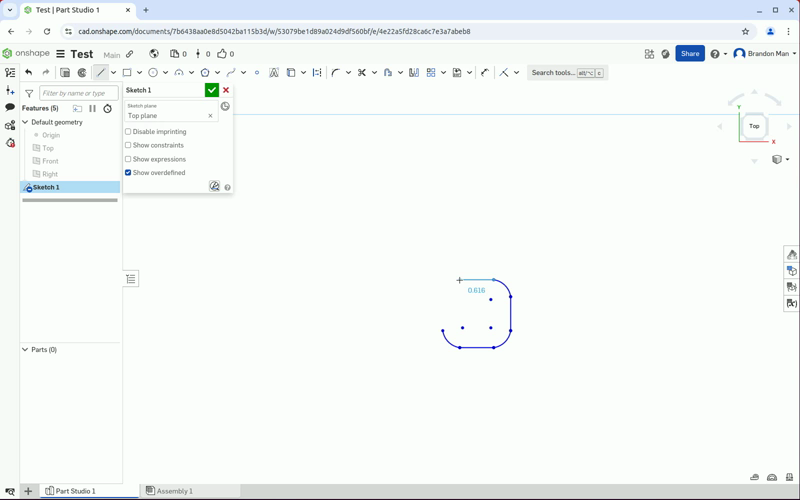
scroll(-6)
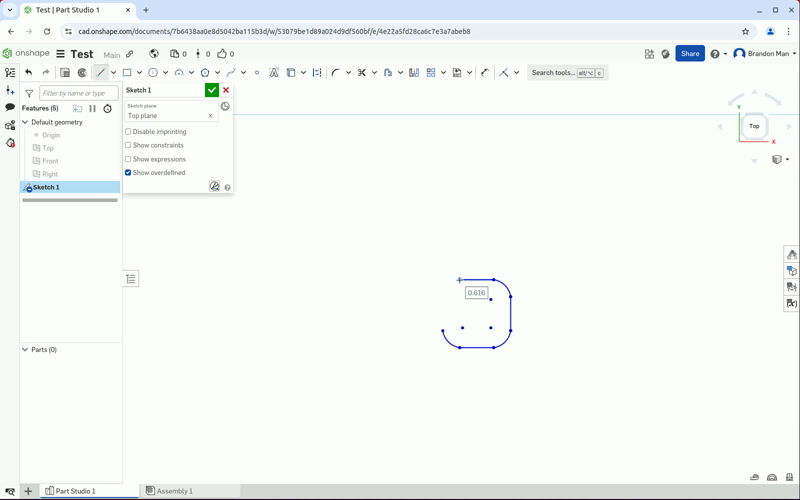
scroll(-6)
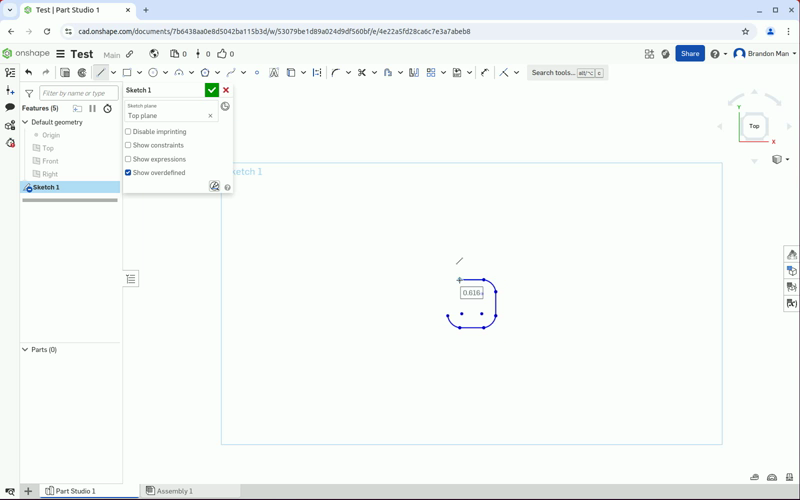
scroll(-6)
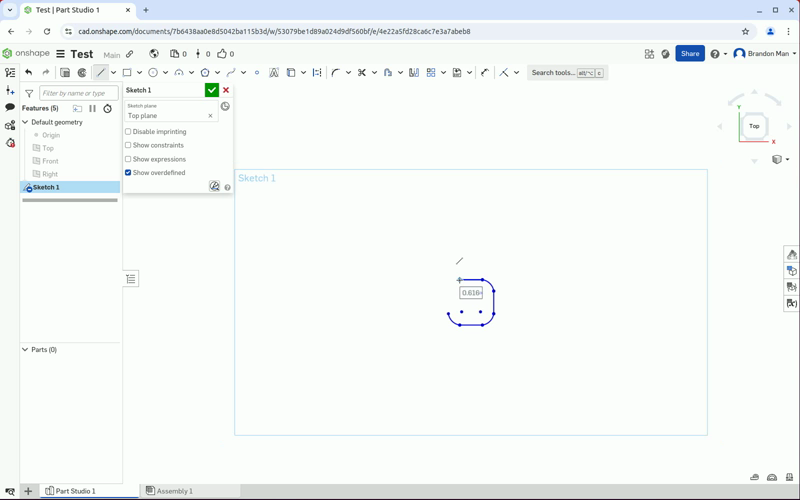
scroll(-6)
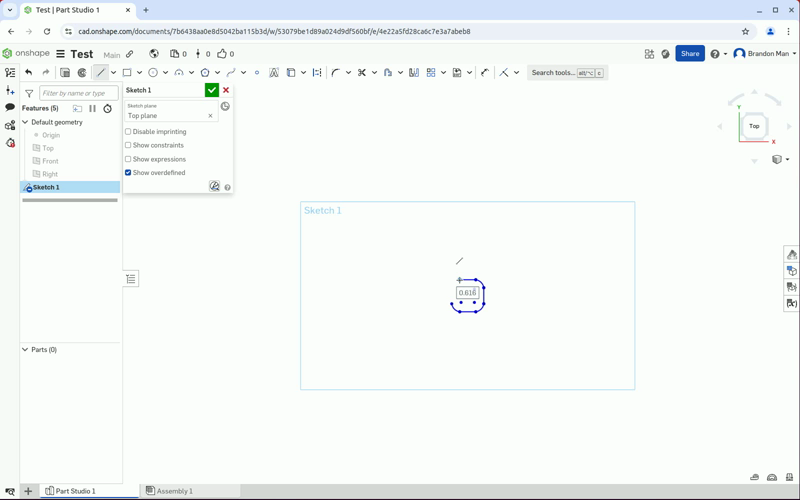
scroll(-6)
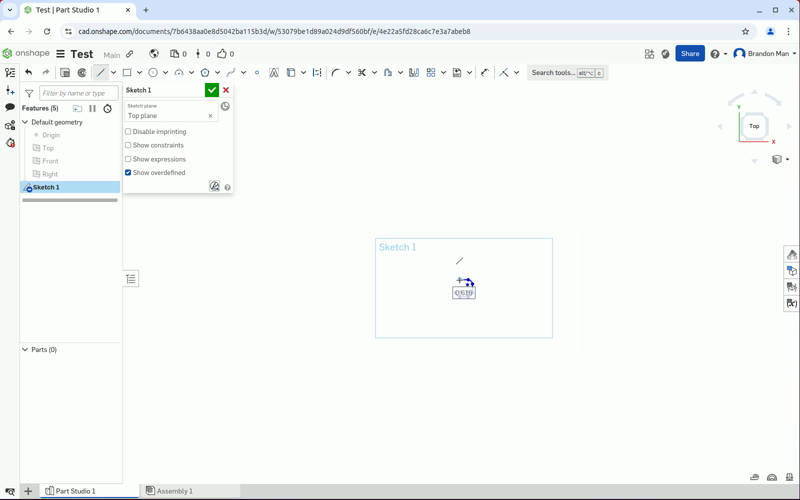
scroll(-6)
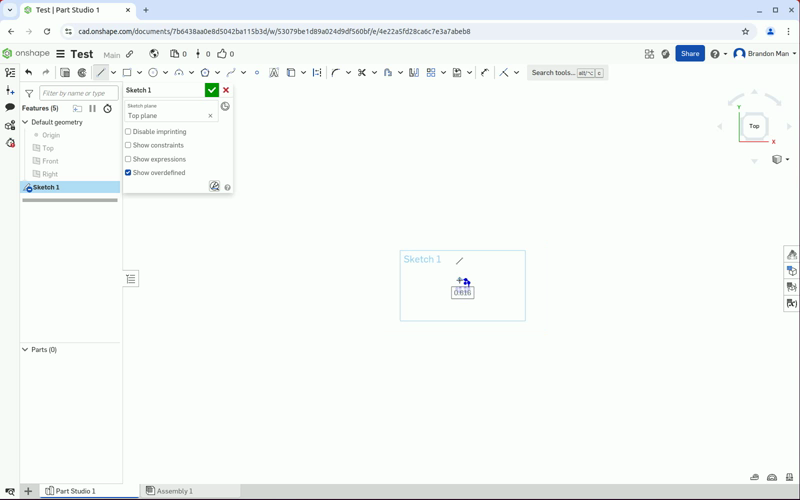
scroll(-6)
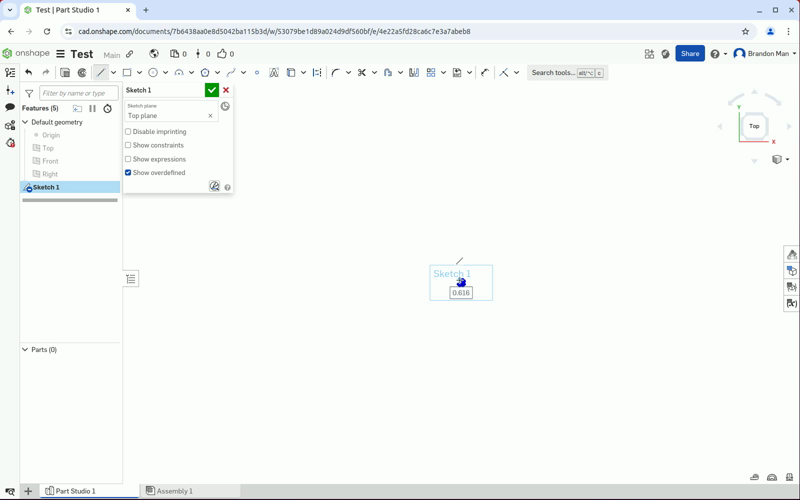
key_up(shift)
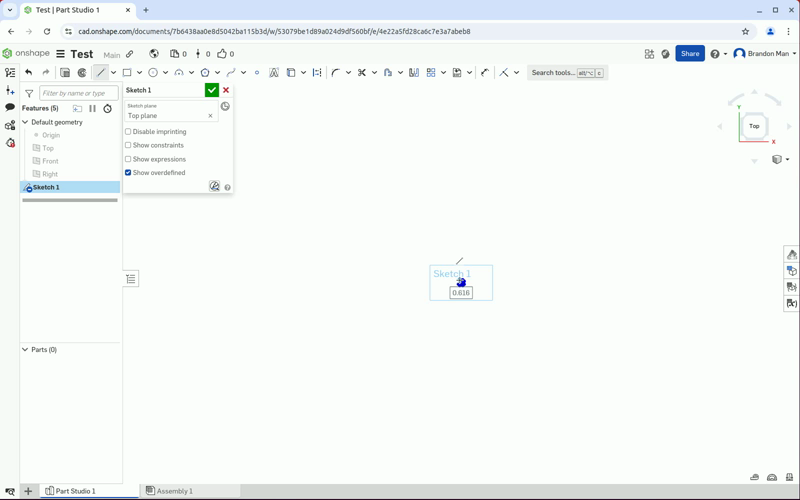
key(esc)
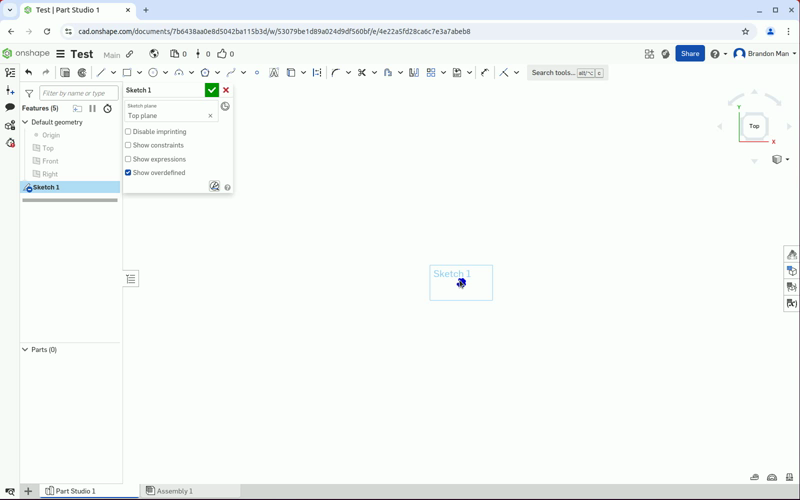
key(a)
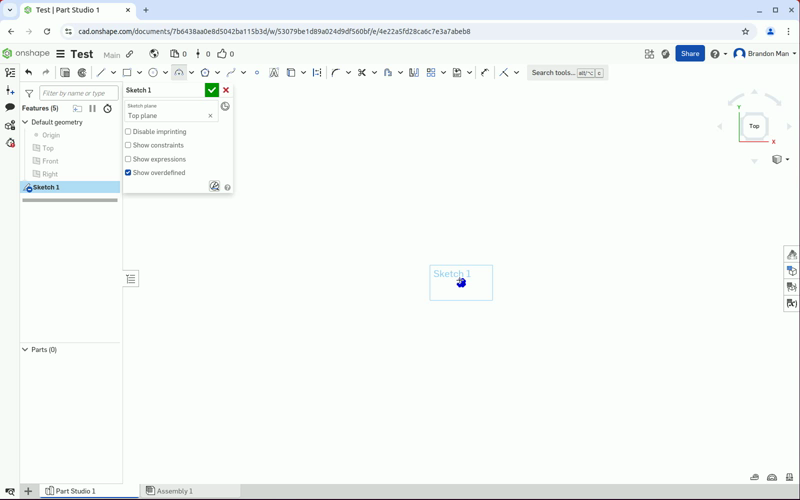
mouse_move(459, 279)
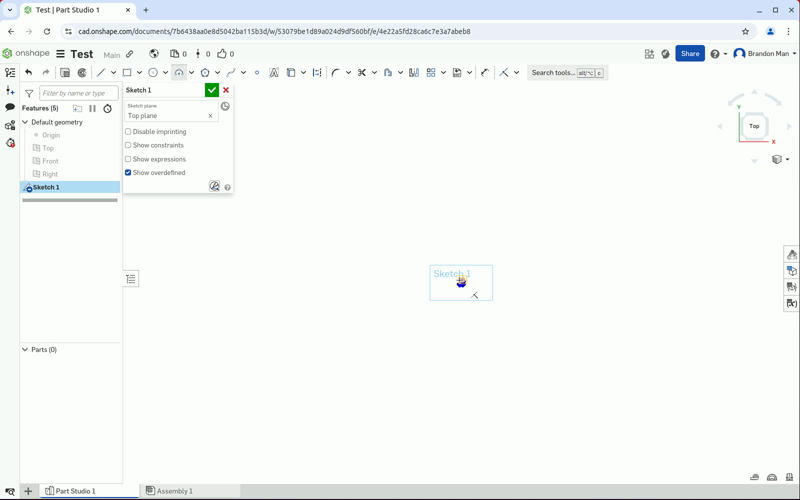
scroll(6)
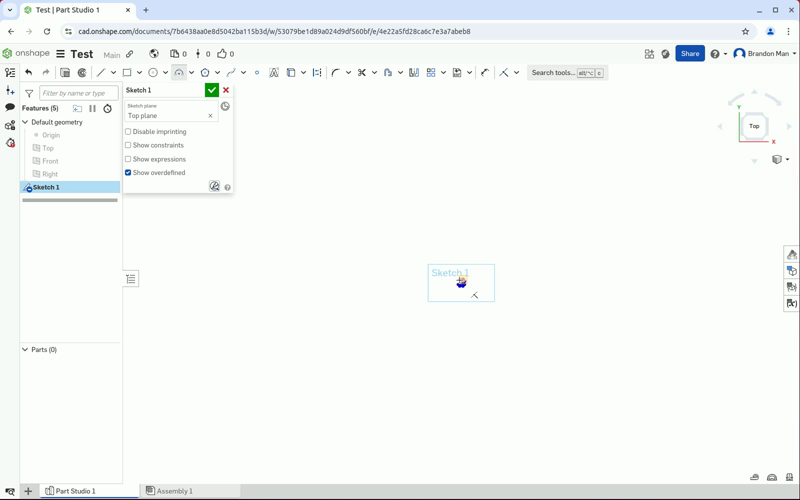
scroll(6)
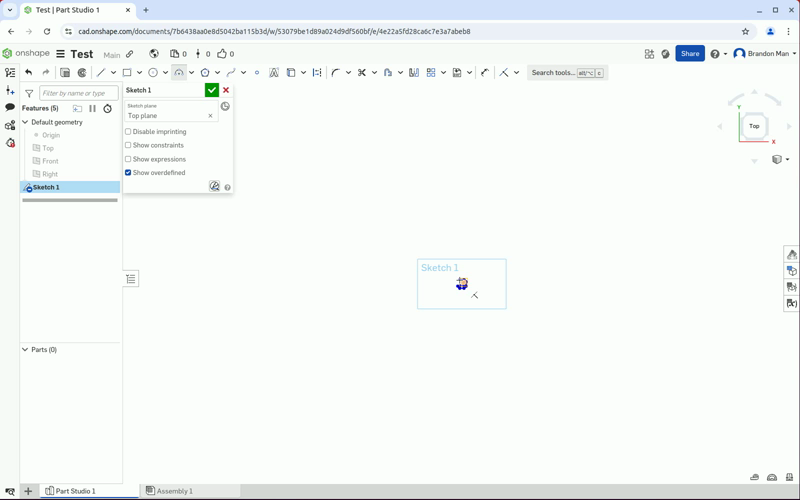
scroll(6)
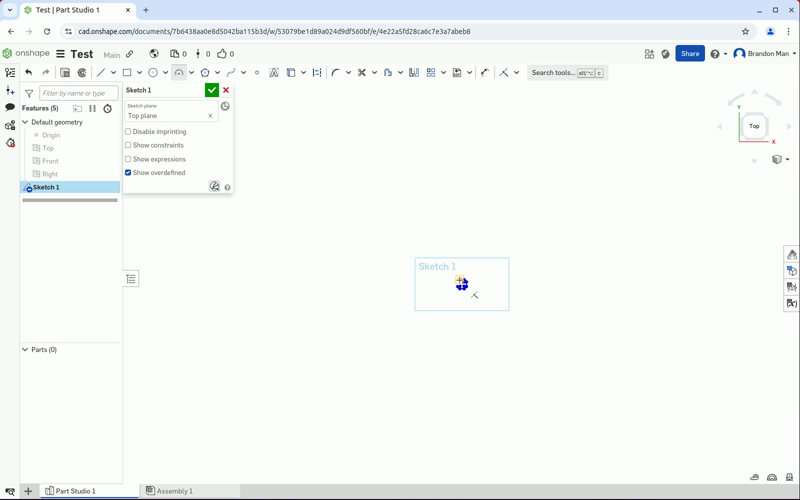
scroll(6)
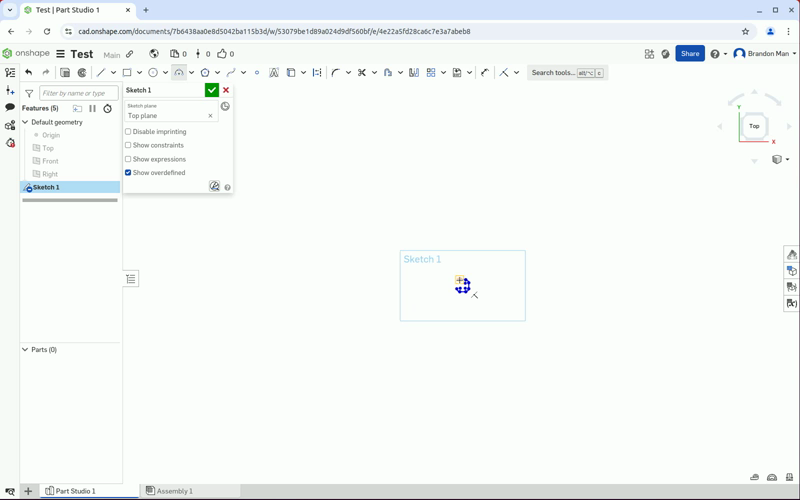
scroll(6)
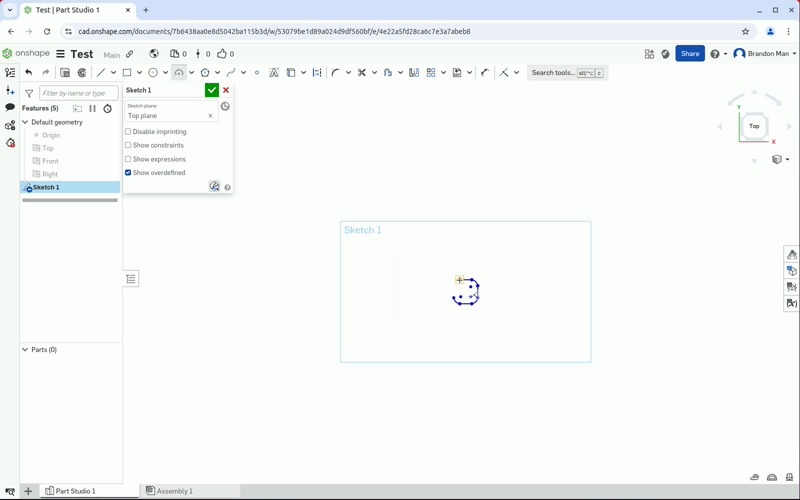
scroll(6)
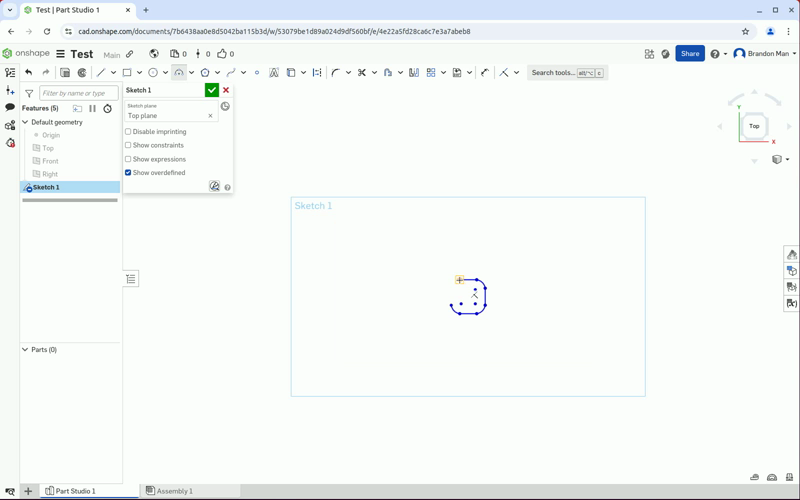
scroll(6)
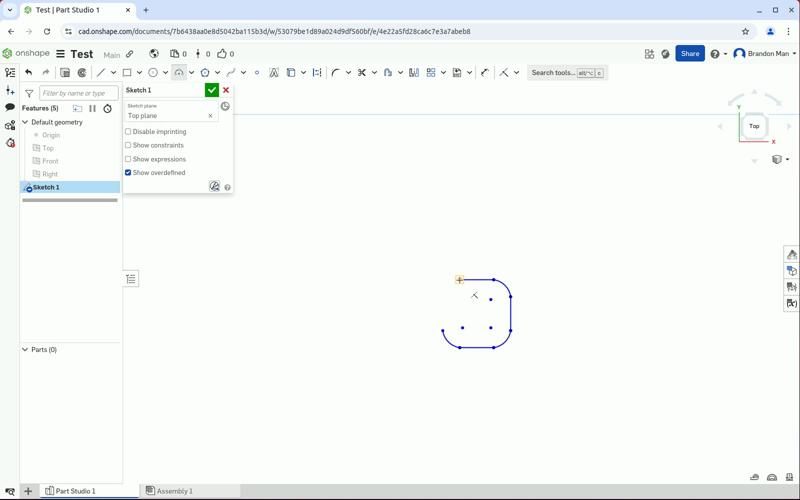
click(459, 279)
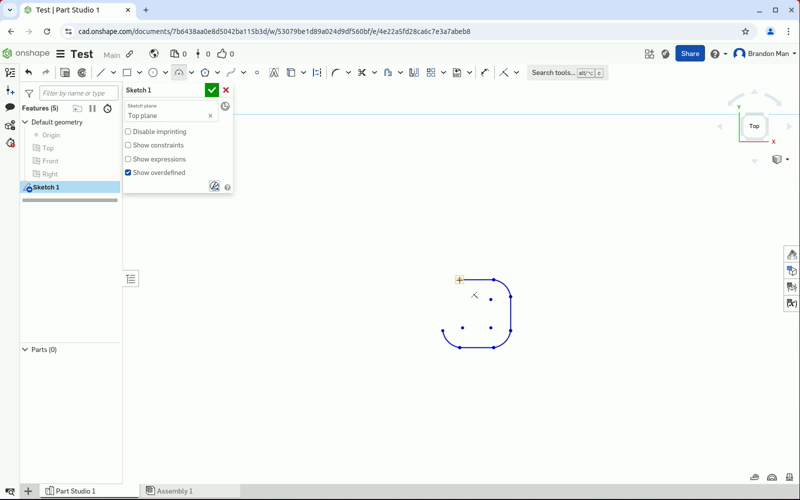
scroll(-6)
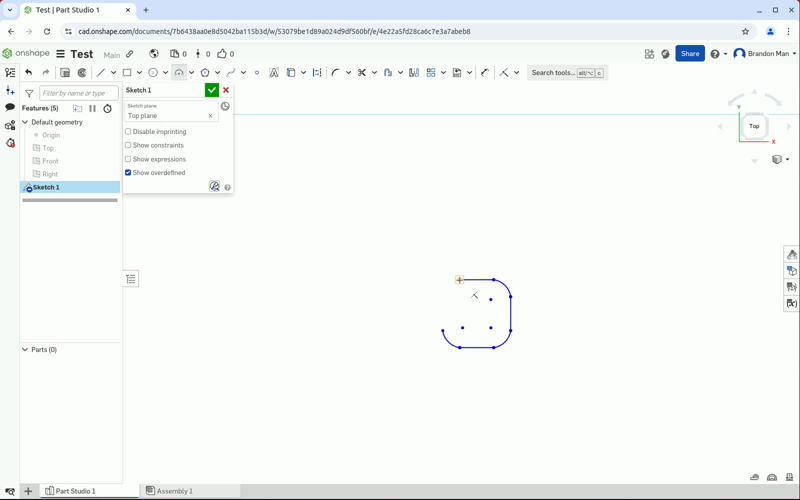
scroll(-6)
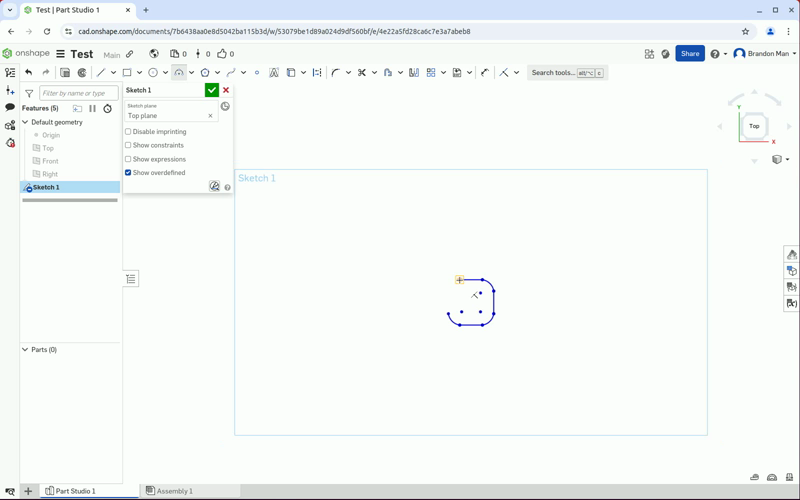
scroll(-6)
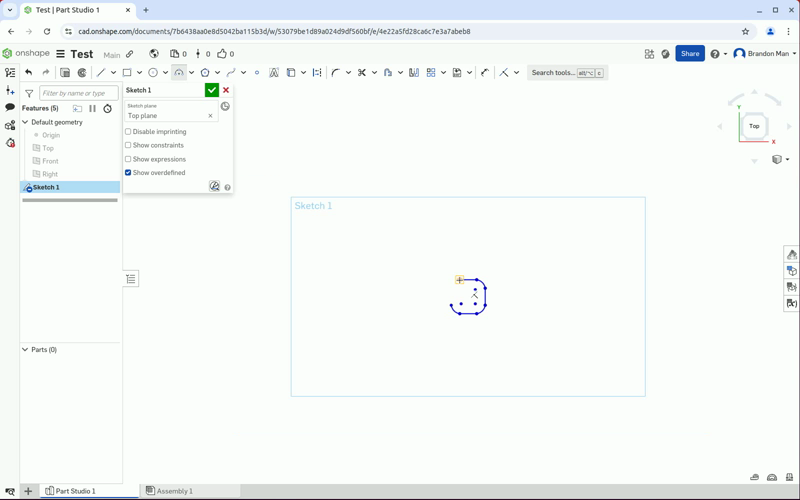
scroll(-6)
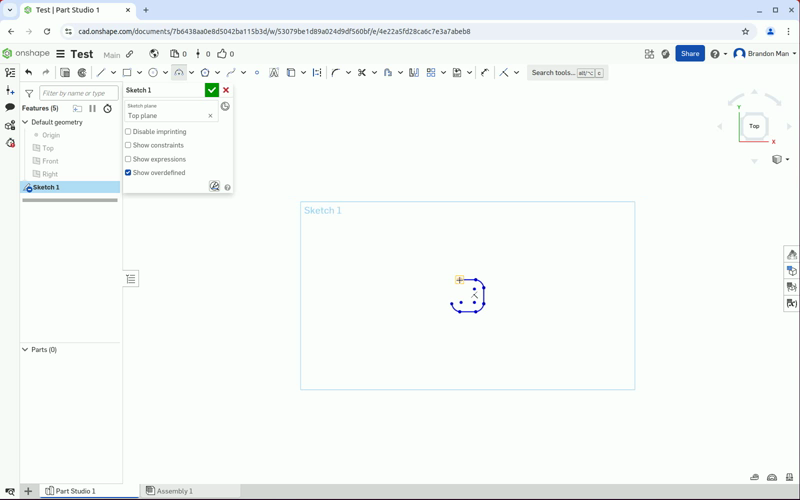
scroll(-6)
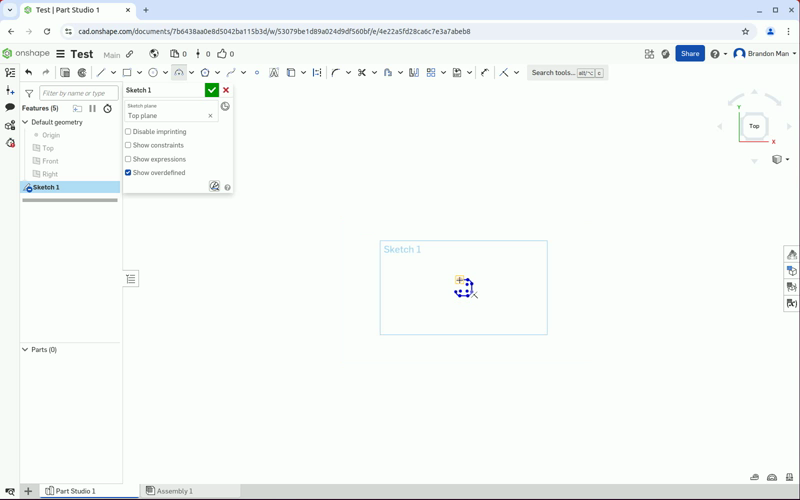
scroll(-6)
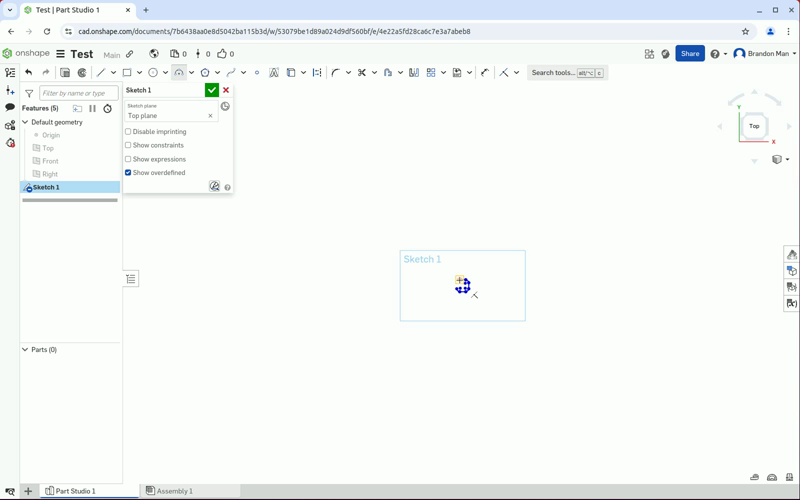
scroll(-6)
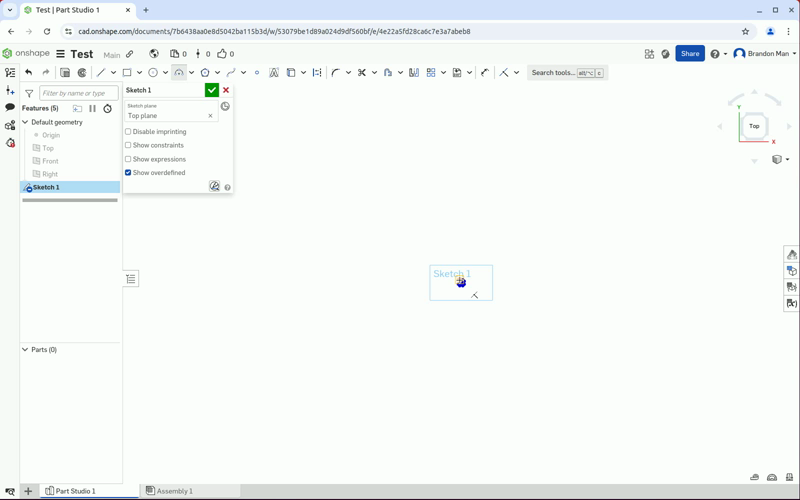
key_down(shift)
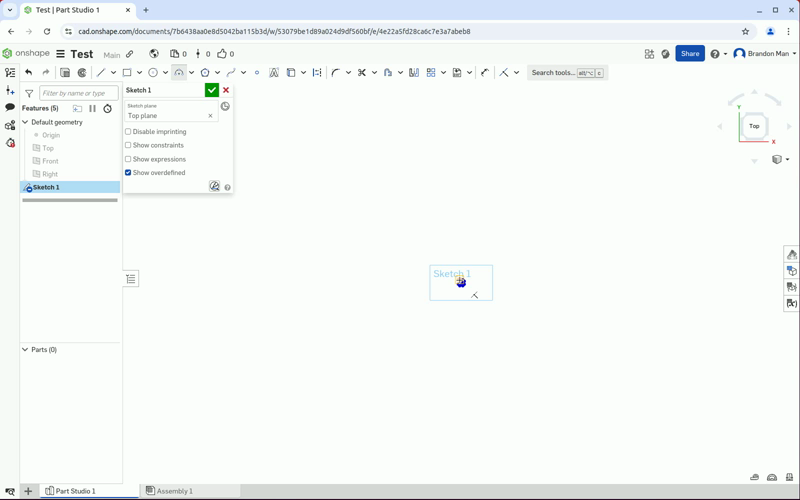
mouse_move(458, 281)
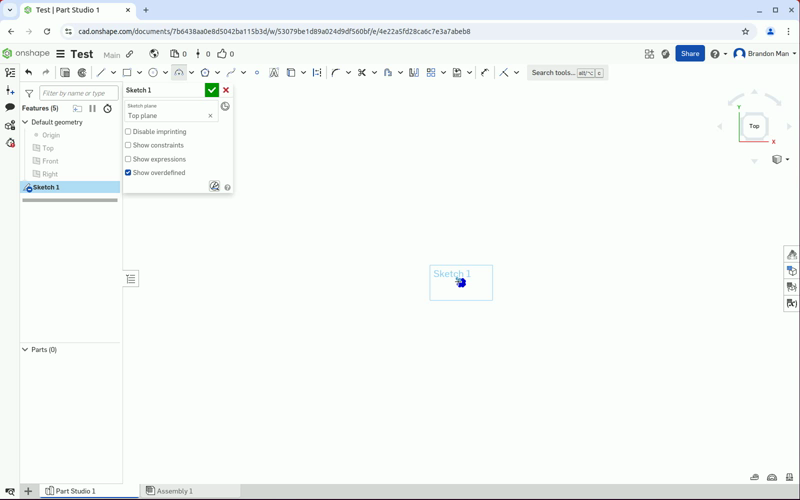
scroll(6)
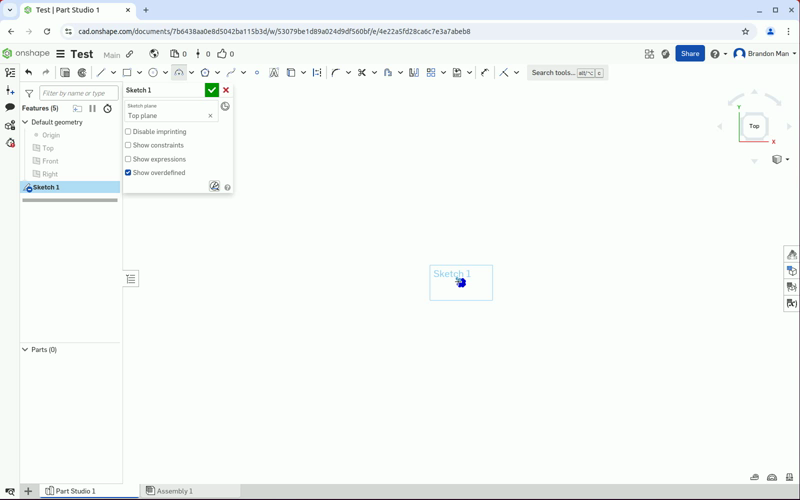
scroll(6)
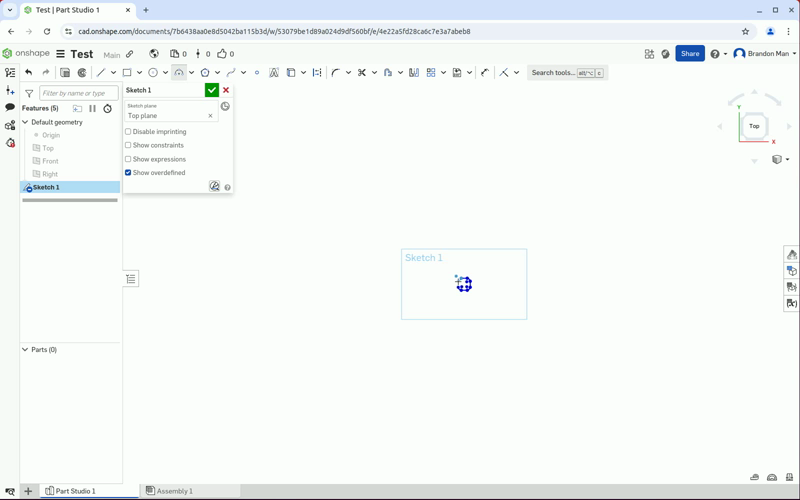
scroll(6)
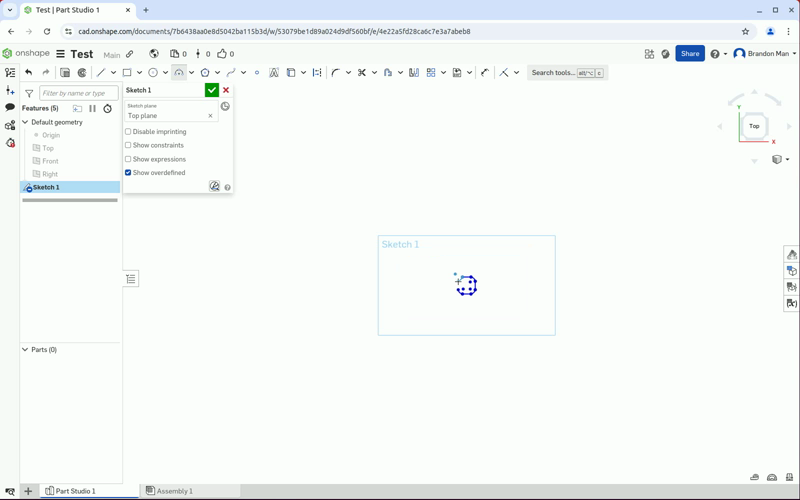
scroll(6)
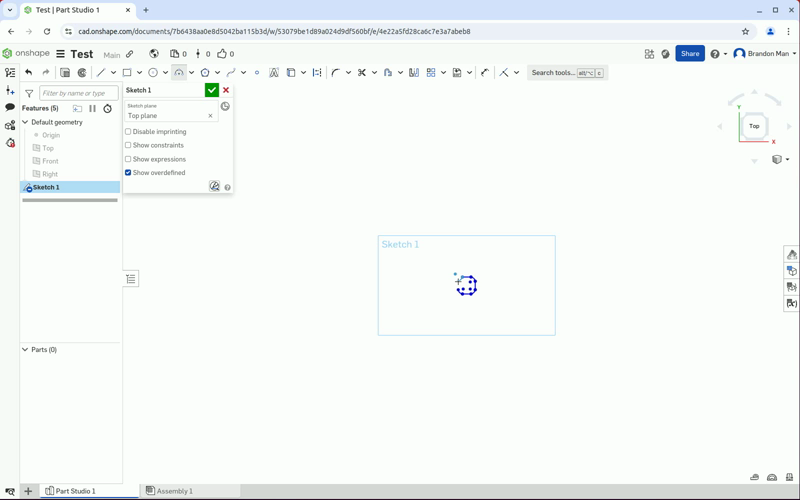
scroll(6)
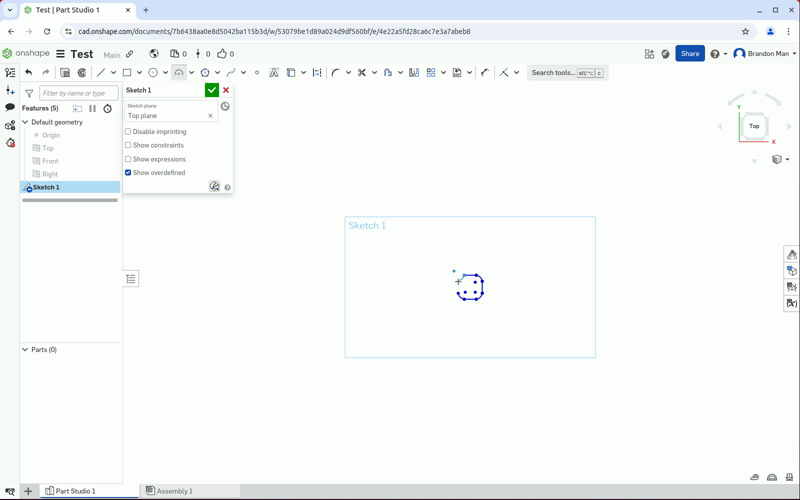
scroll(6)
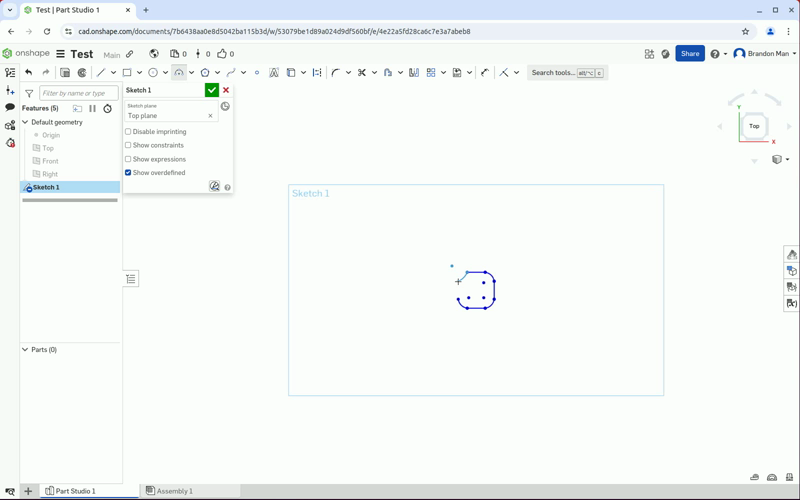
scroll(6)
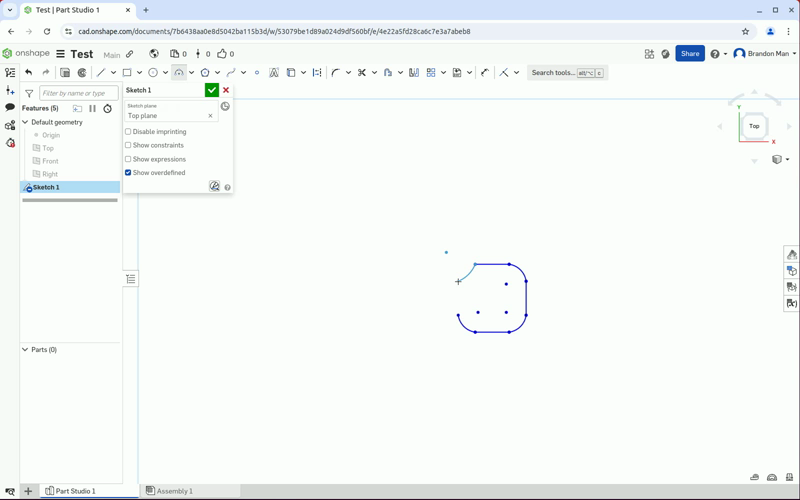
click(458, 281)
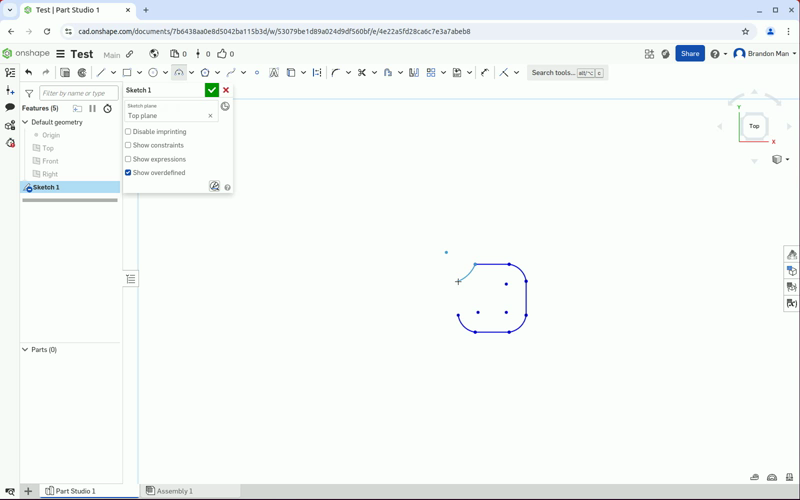
scroll(-6)
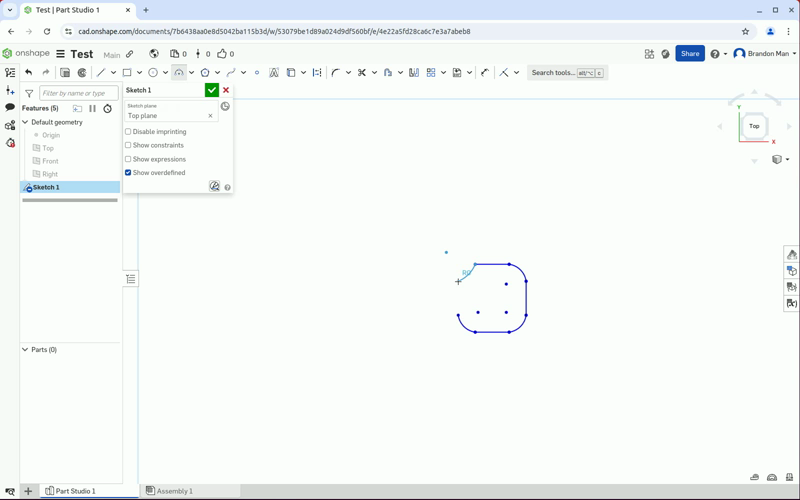
scroll(-6)
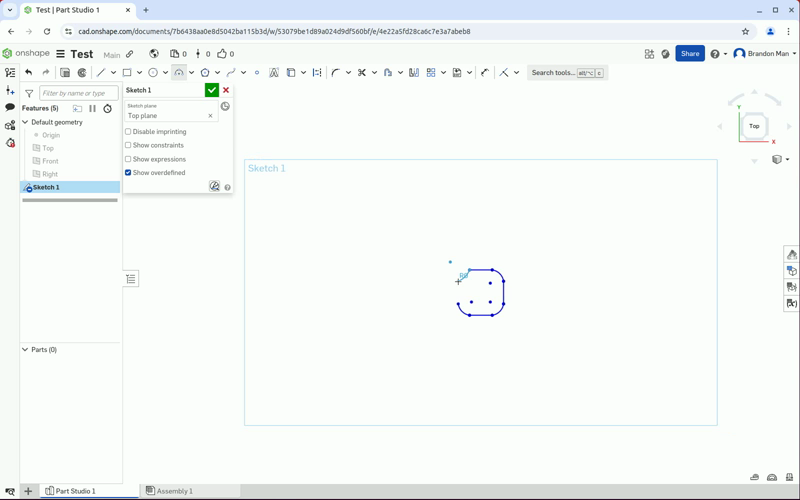
scroll(-6)
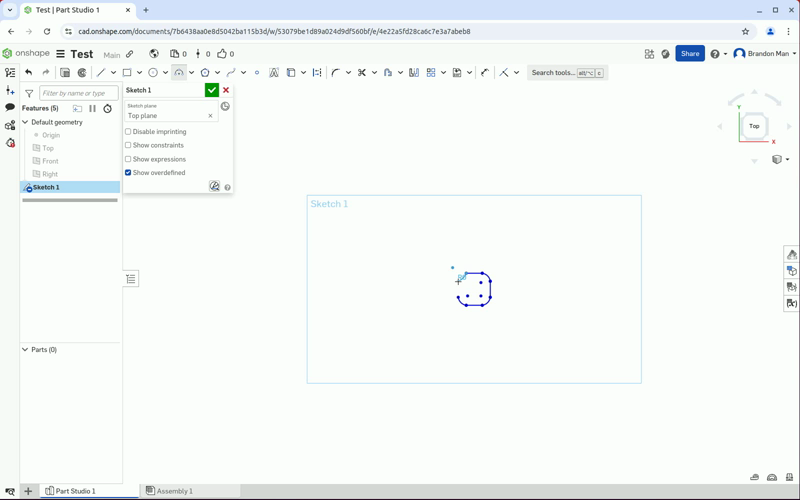
scroll(-6)
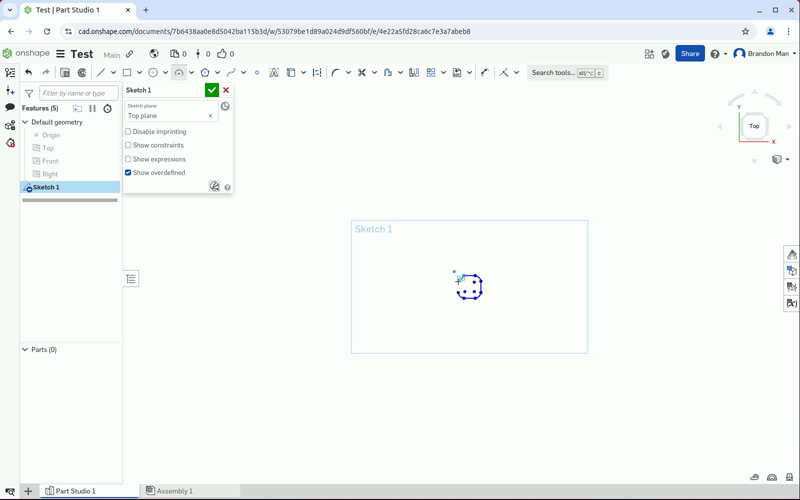
scroll(-6)
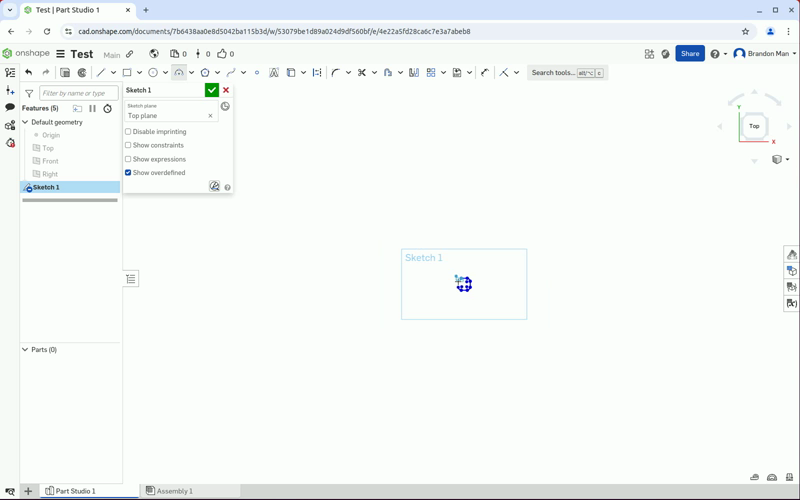
scroll(-6)
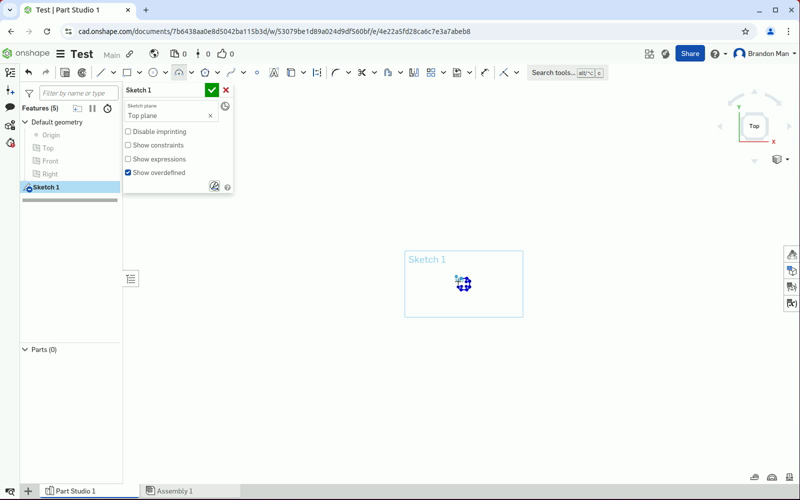
scroll(-6)
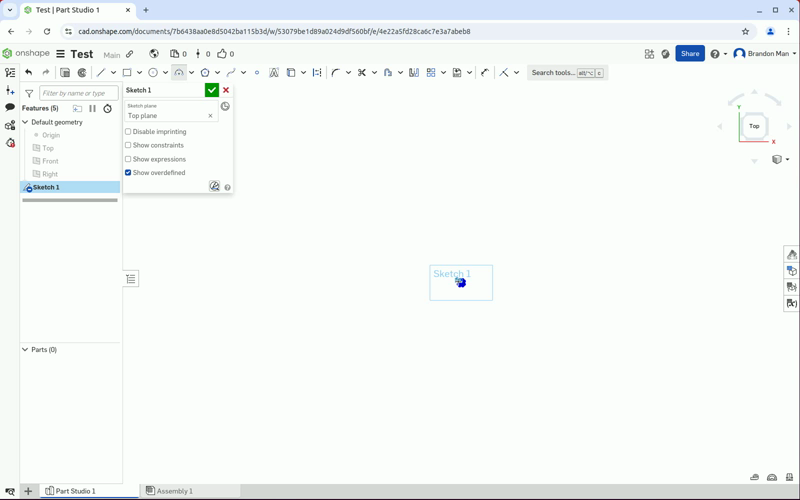
mouse_move(458, 280)
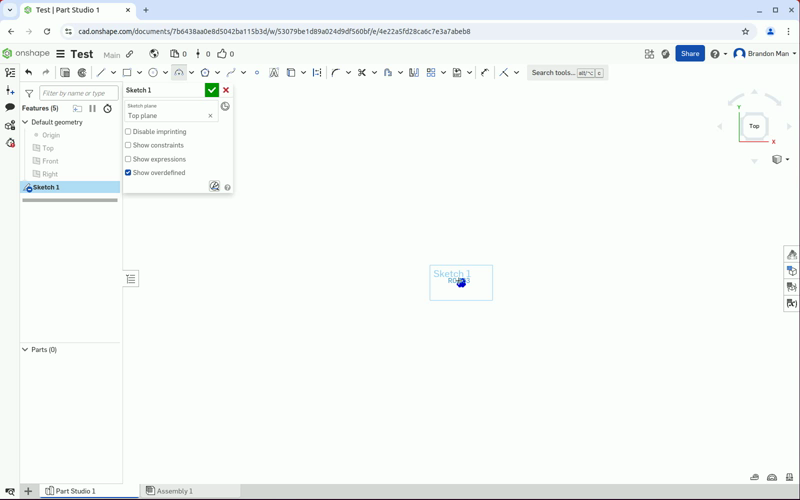
scroll(6)
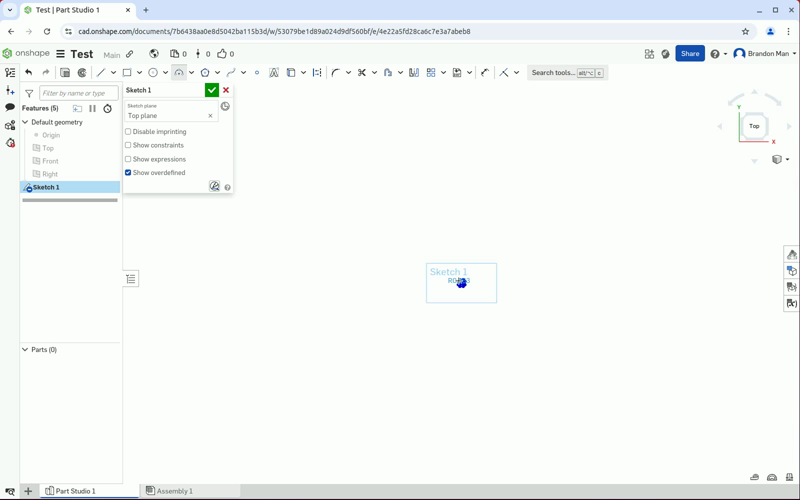
scroll(6)
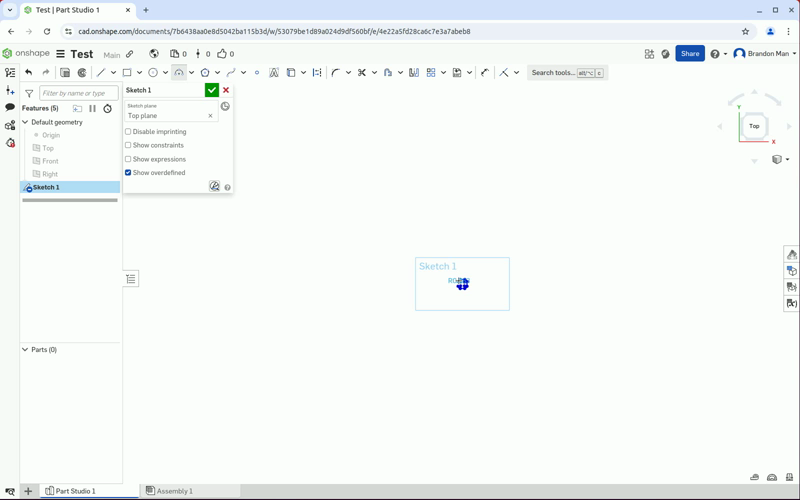
scroll(6)
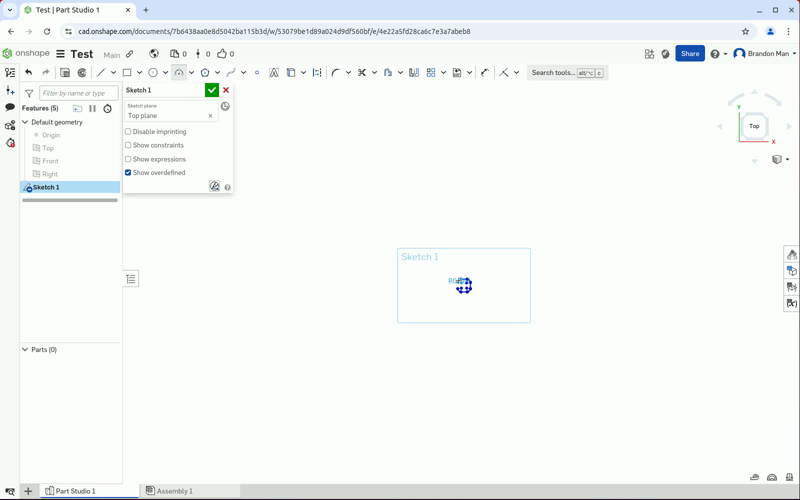
scroll(6)
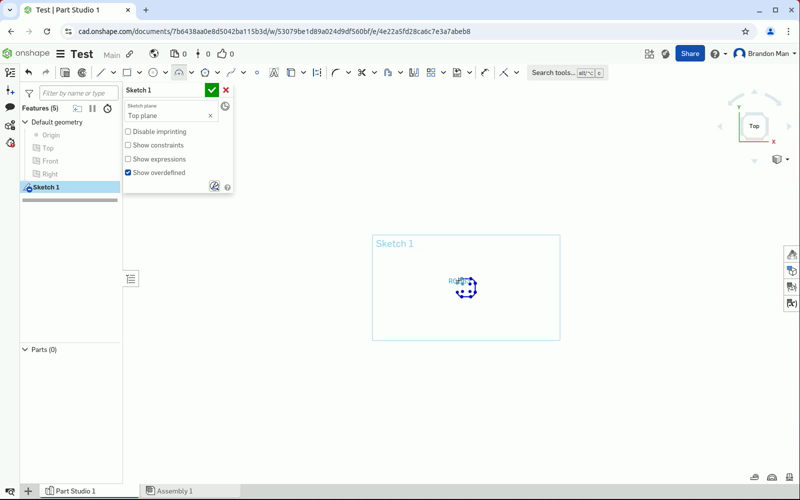
scroll(6)
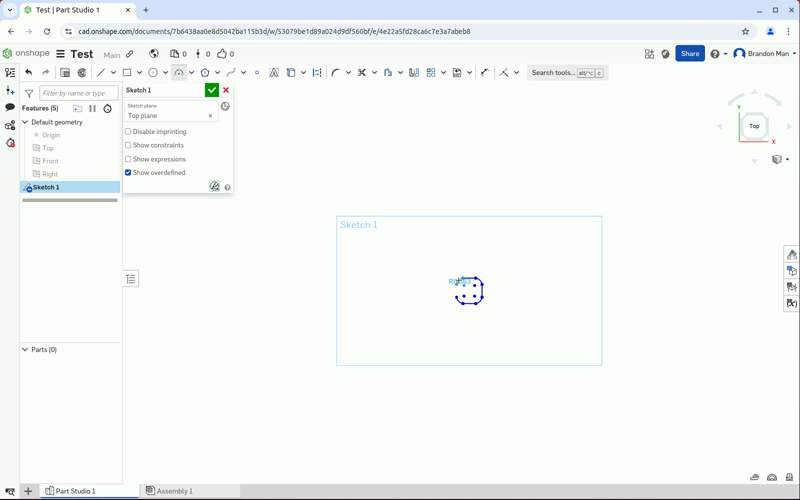
scroll(6)
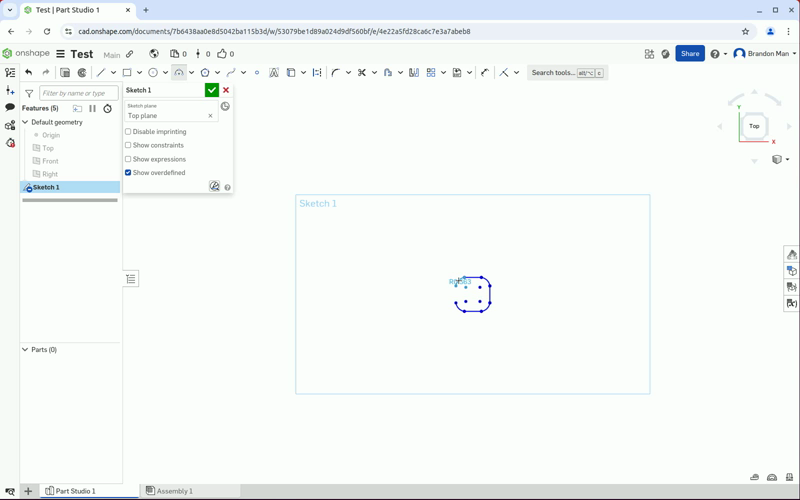
scroll(6)
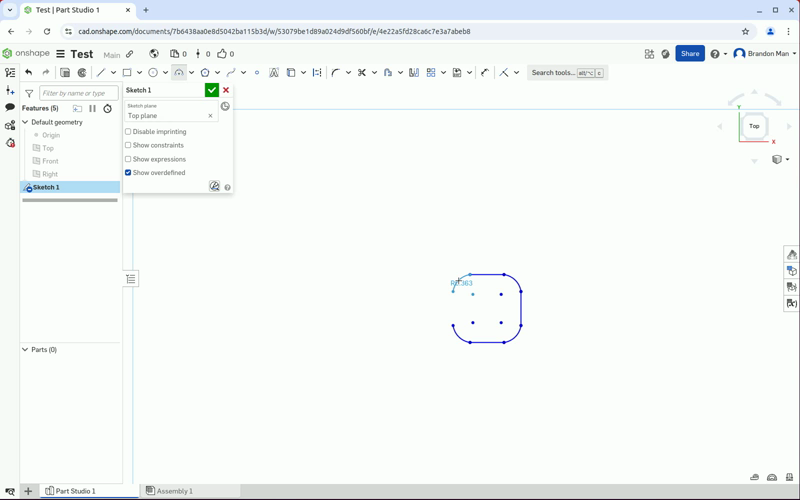
click(458, 280)
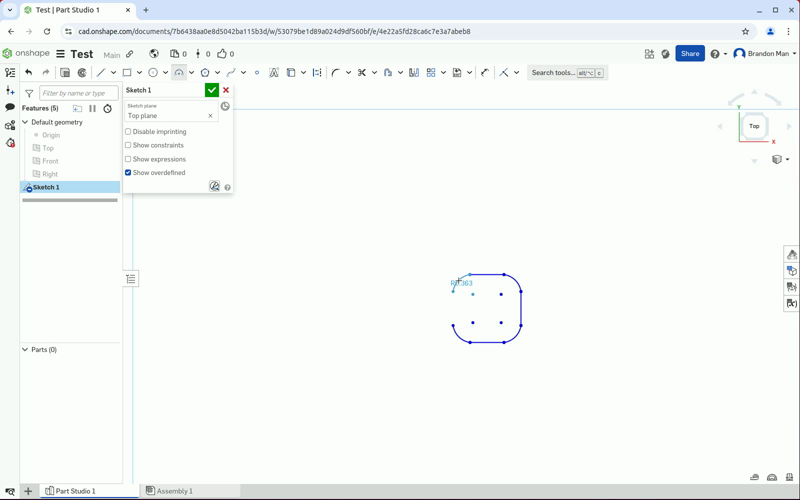
scroll(-6)
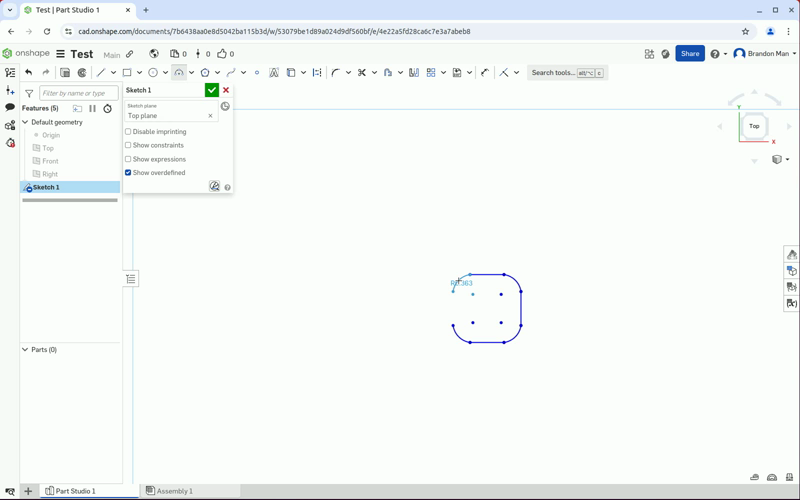
scroll(-6)
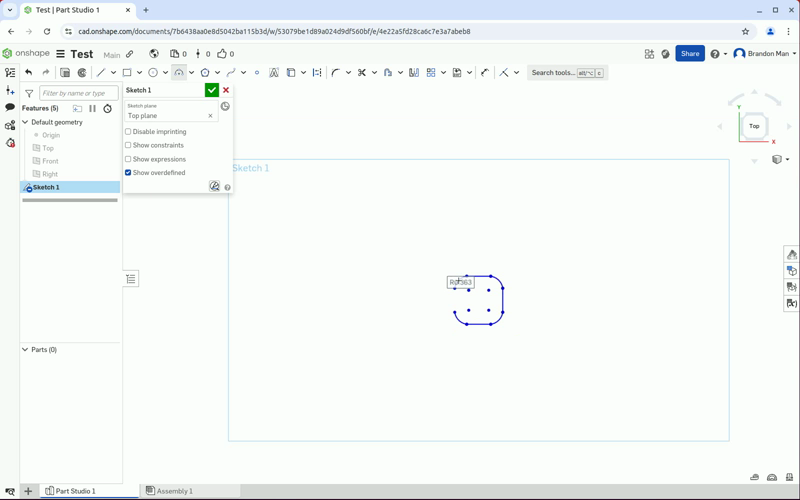
scroll(-6)
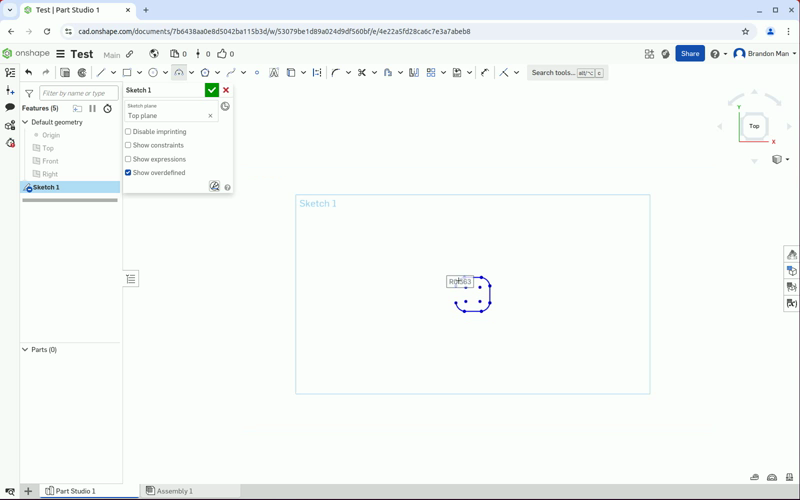
scroll(-6)
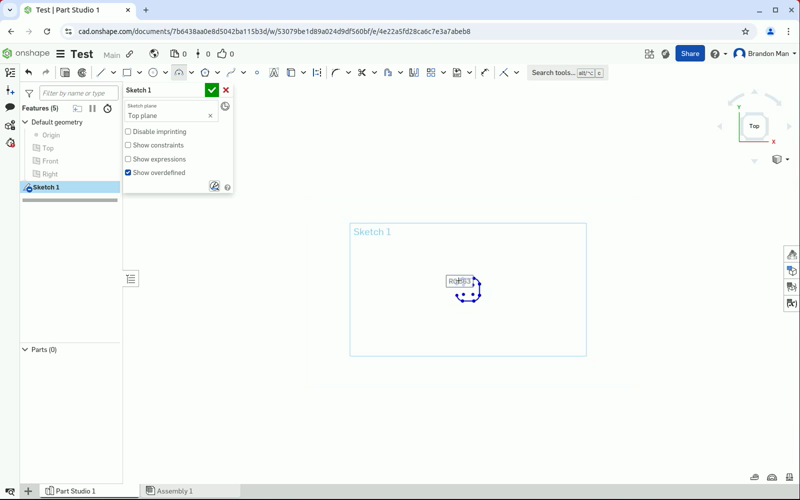
scroll(-6)
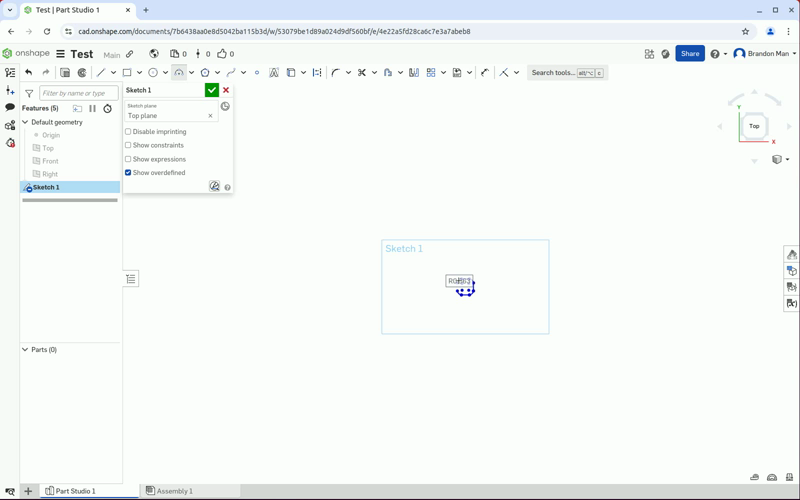
scroll(-6)
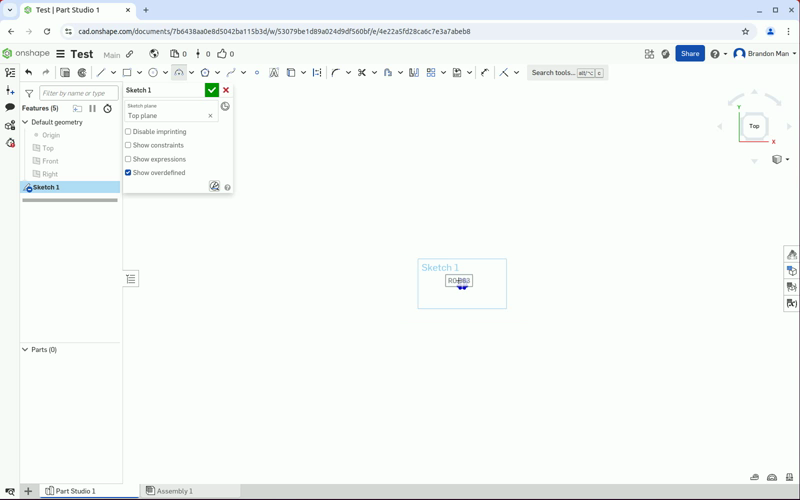
scroll(-6)
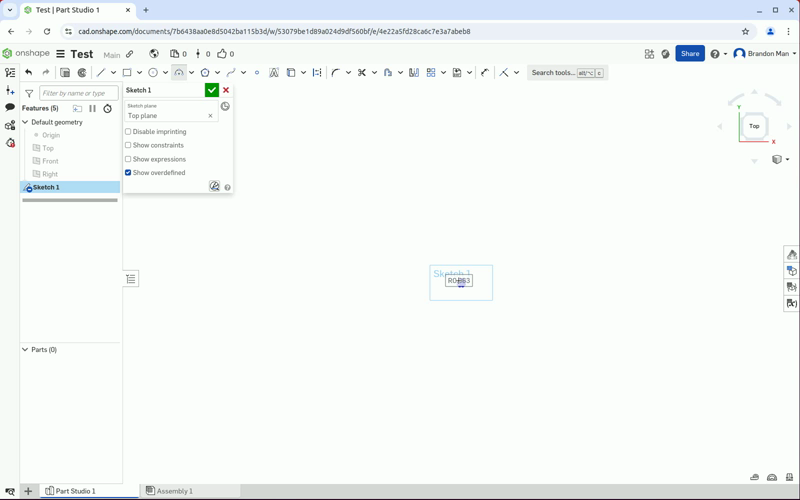
key_up(shift)
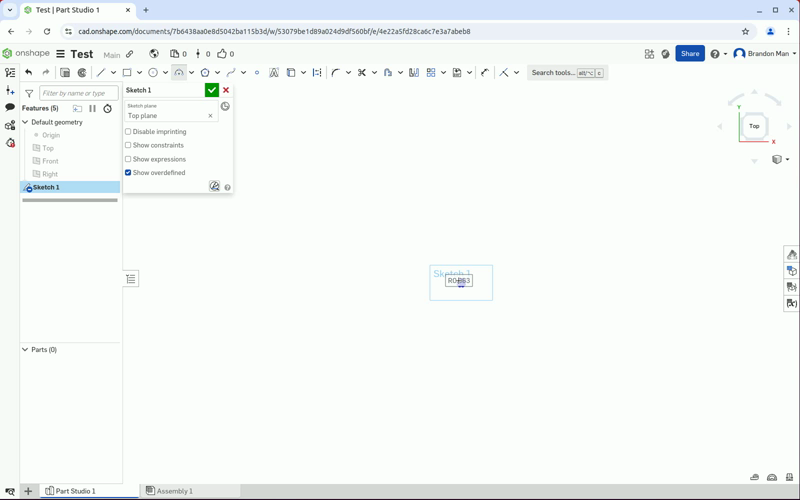
key(esc)
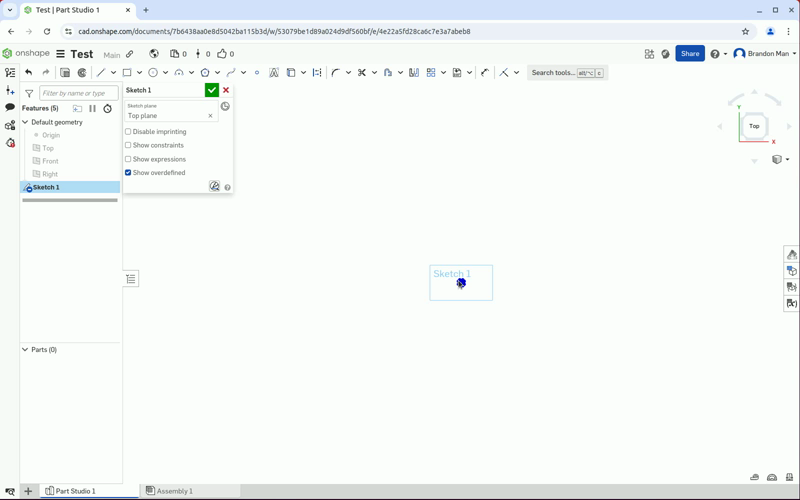
key(l)
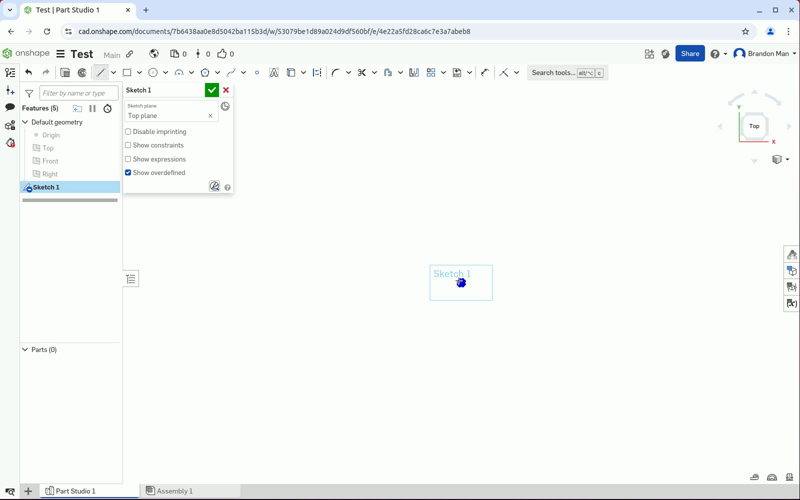
mouse_move(458, 281)
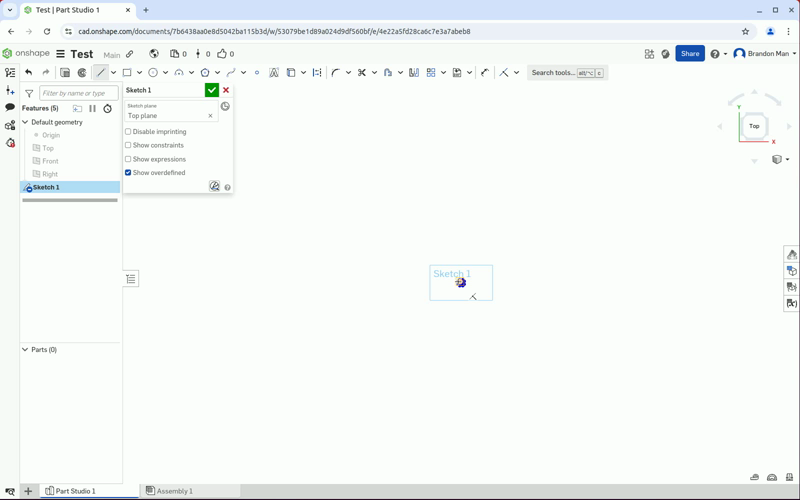
scroll(6)
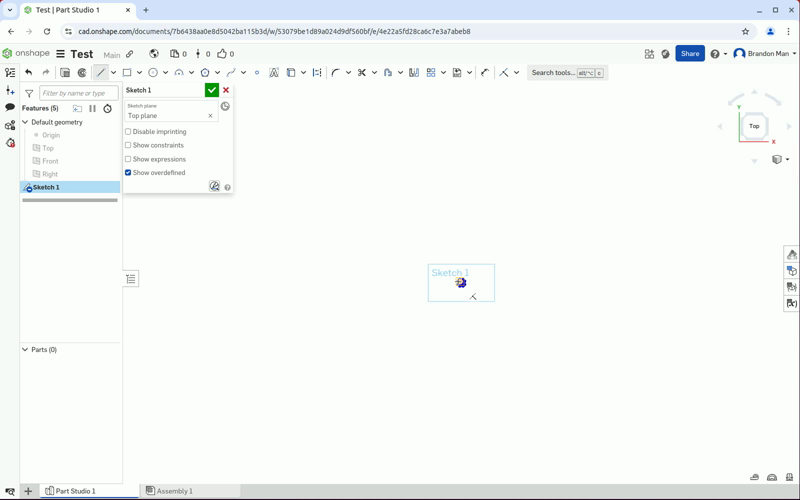
scroll(6)
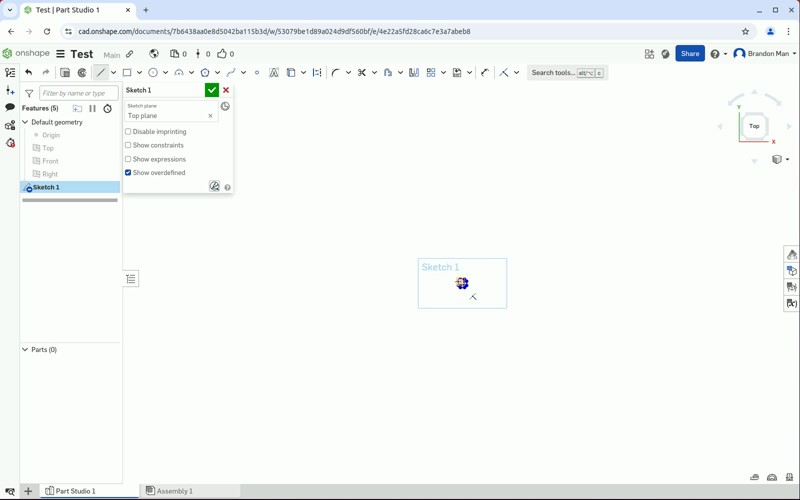
scroll(6)
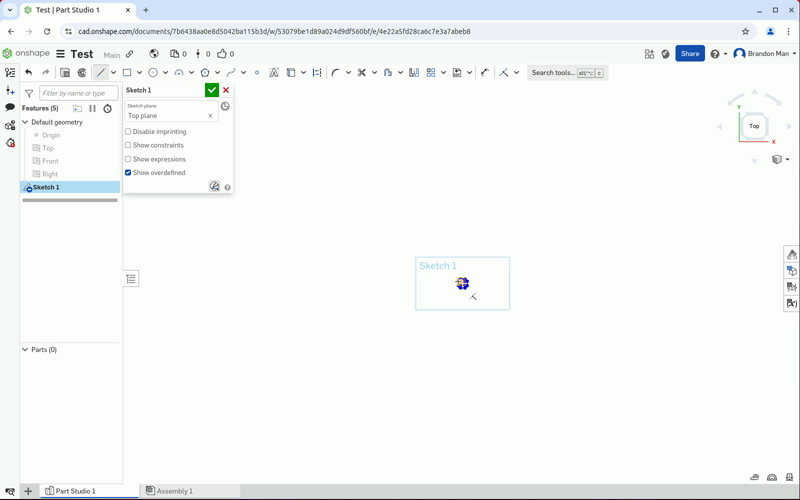
scroll(6)
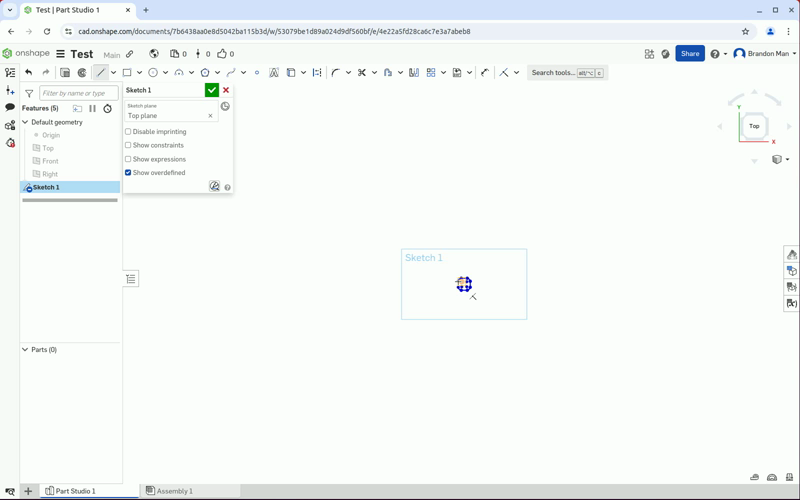
scroll(6)
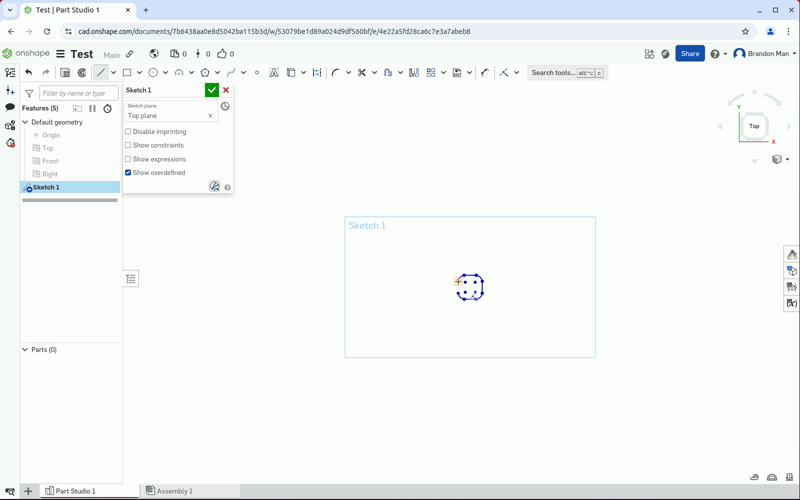
scroll(6)
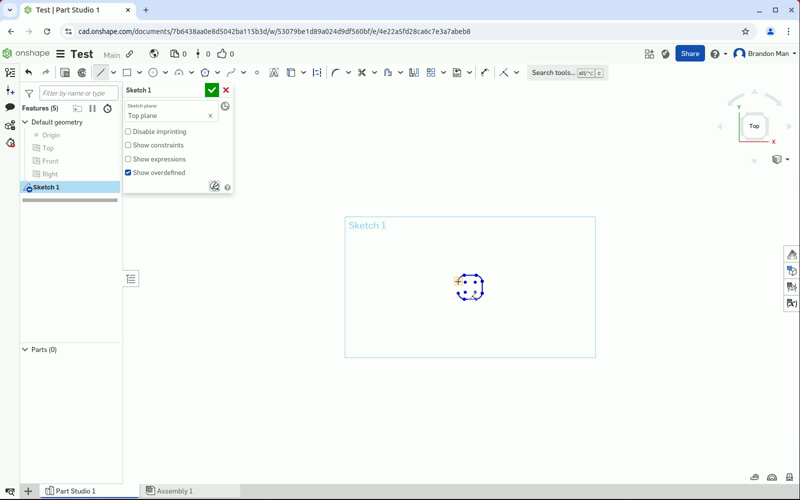
scroll(6)
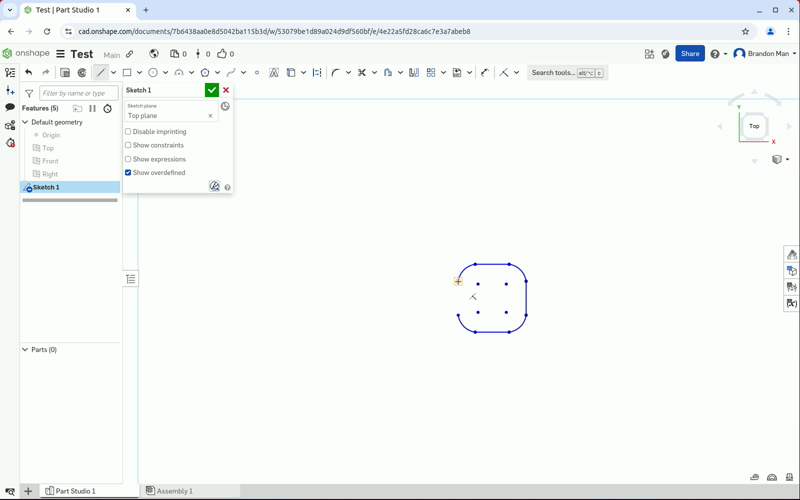
click(458, 281)
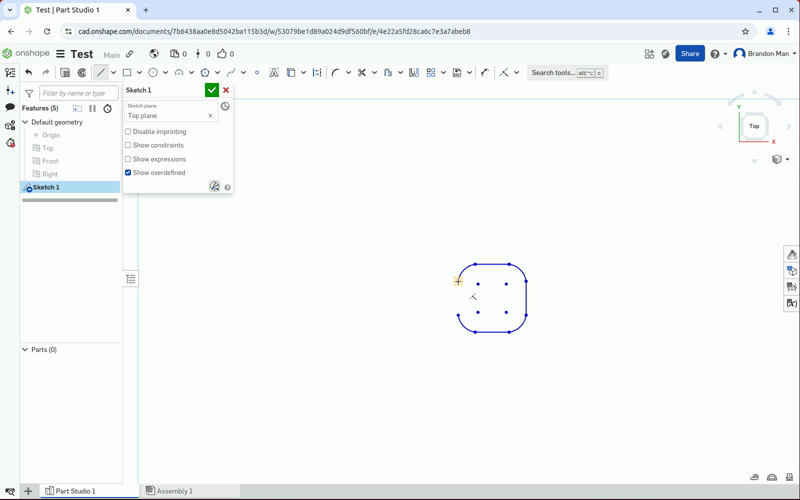
scroll(-6)
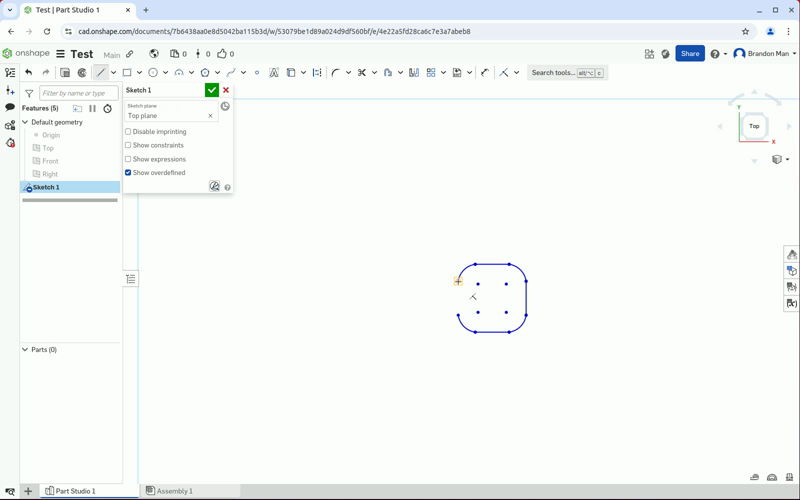
scroll(-6)
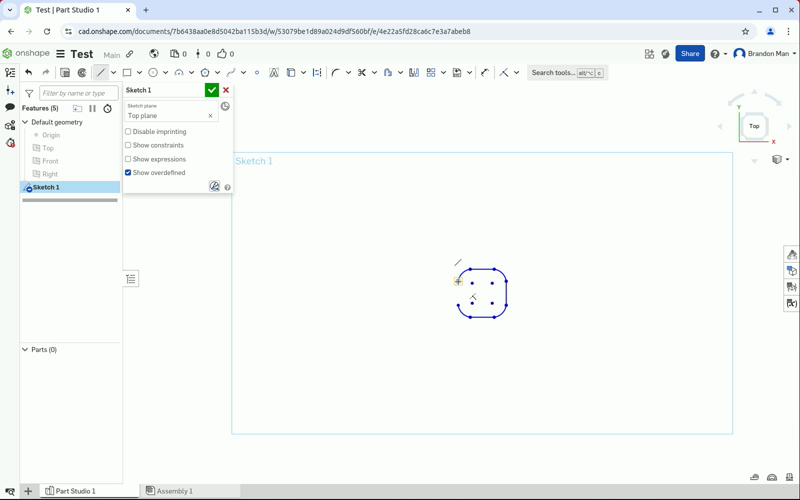
scroll(-6)
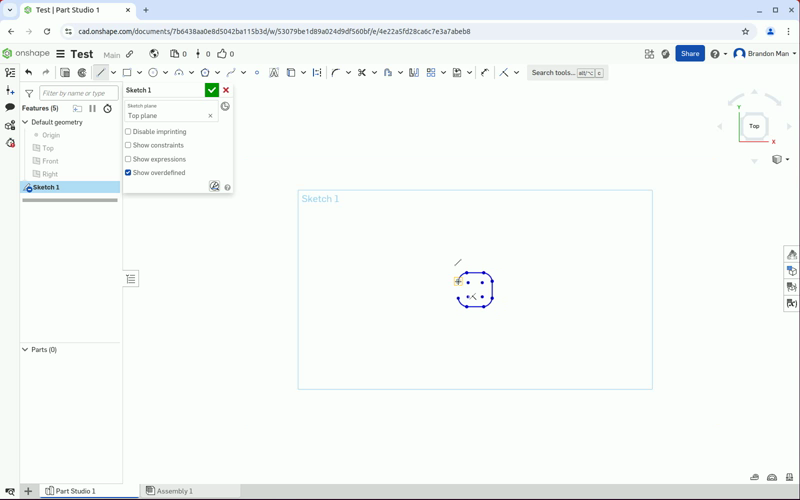
scroll(-6)
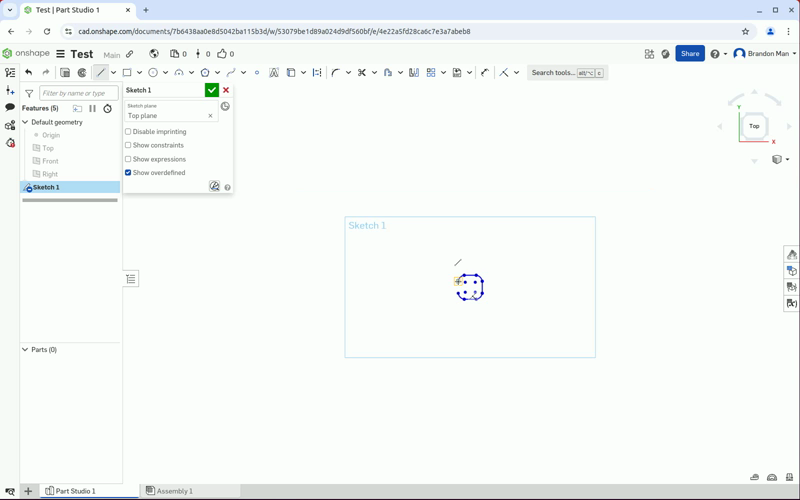
scroll(-6)
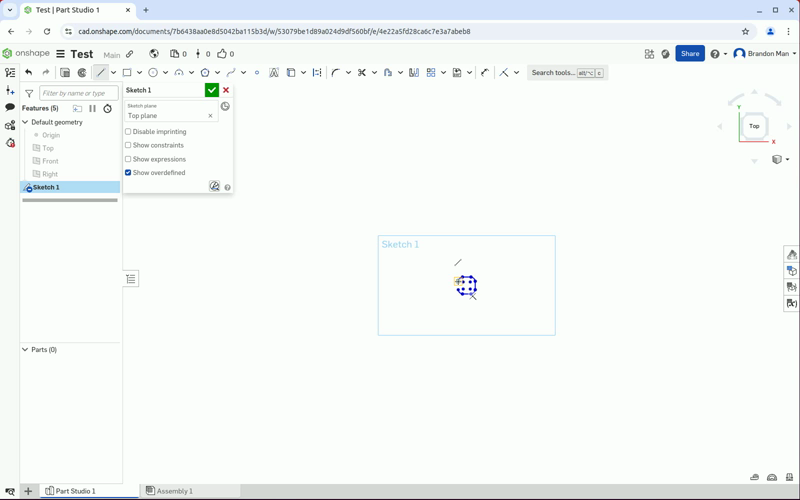
scroll(-6)
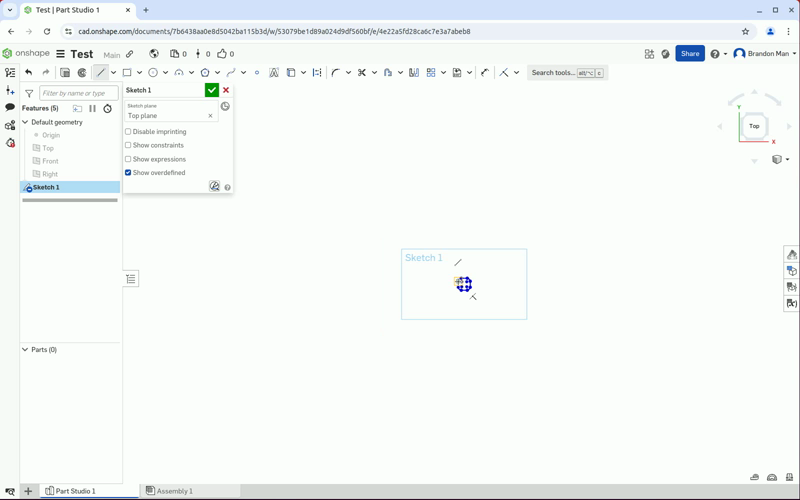
scroll(-6)
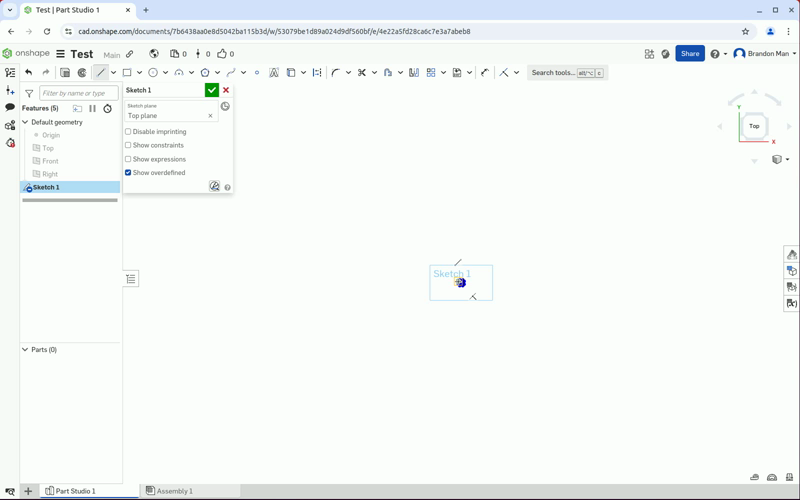
mouse_move(488, 281)
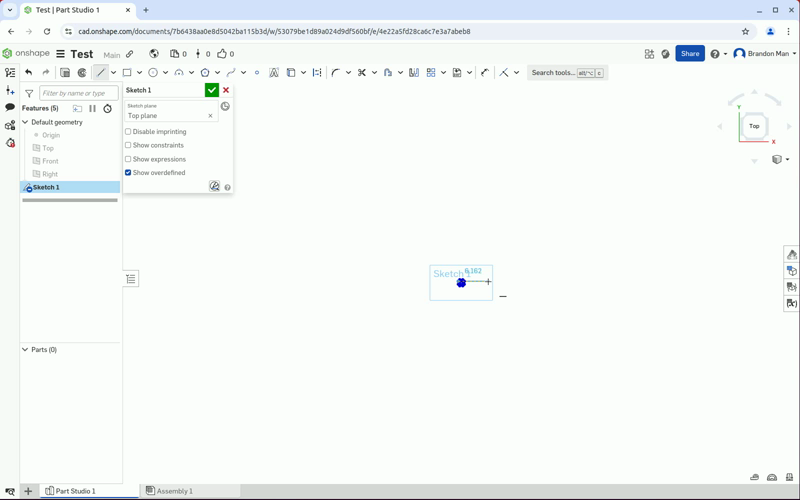
key_down(shift)
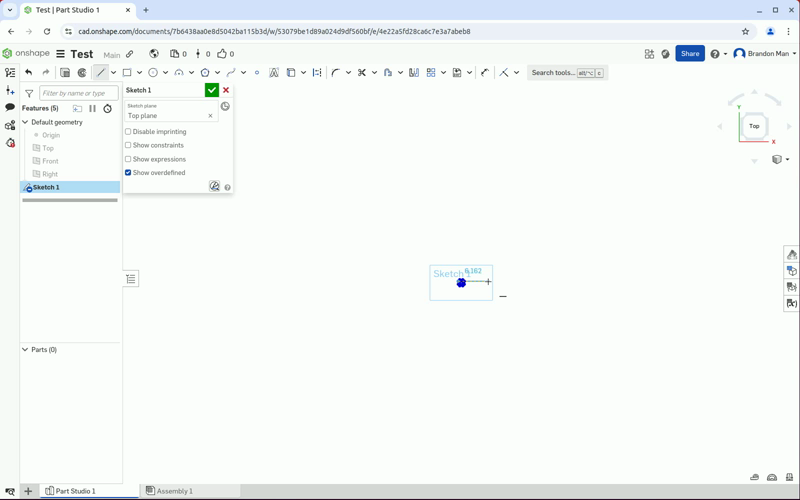
mouse_move(458, 284)
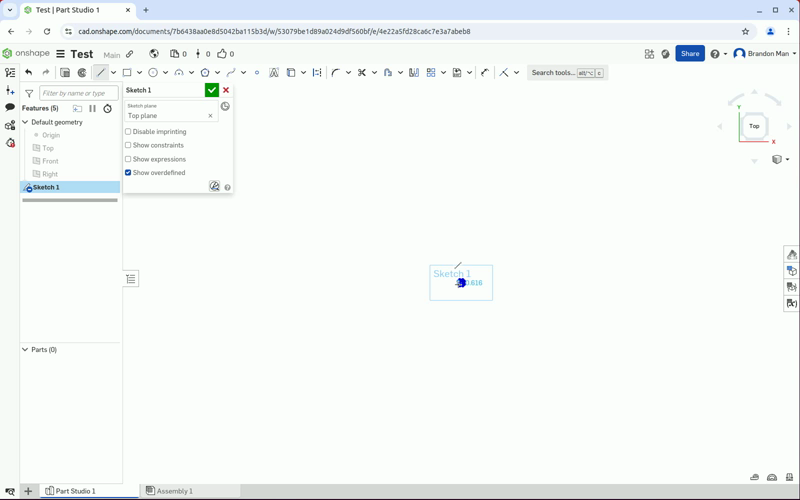
scroll(6)
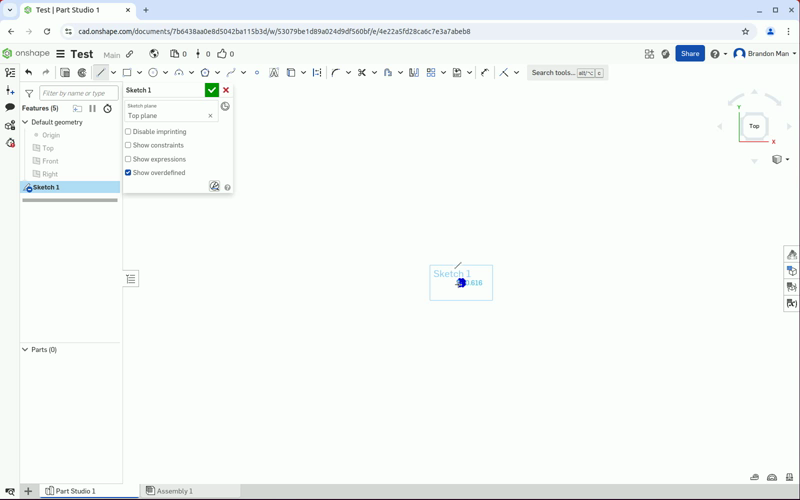
scroll(6)
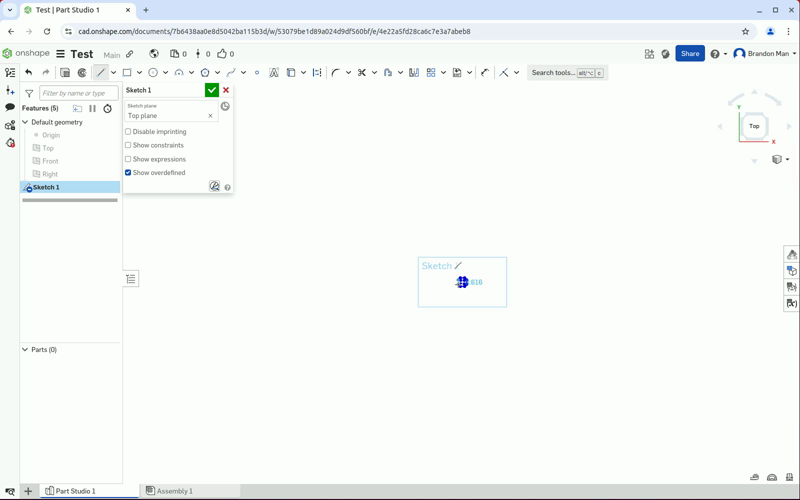
scroll(6)
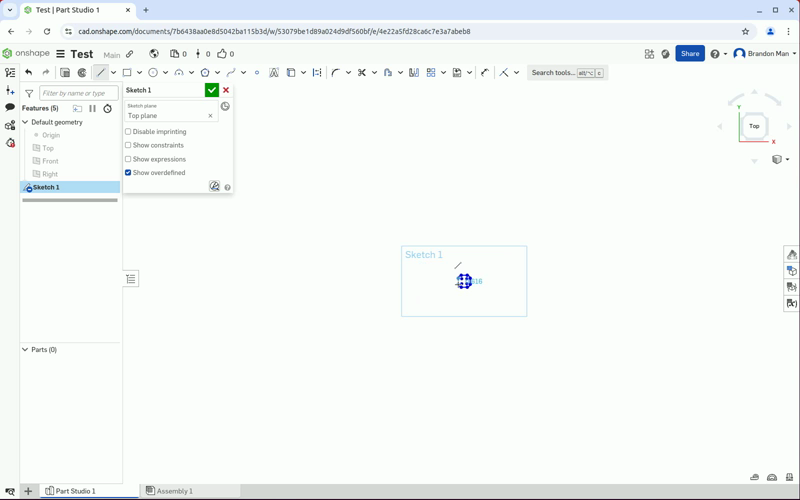
scroll(6)
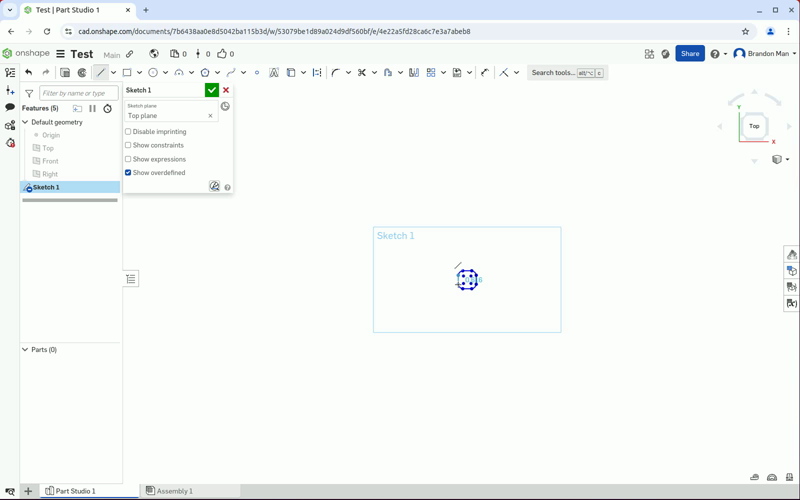
scroll(6)
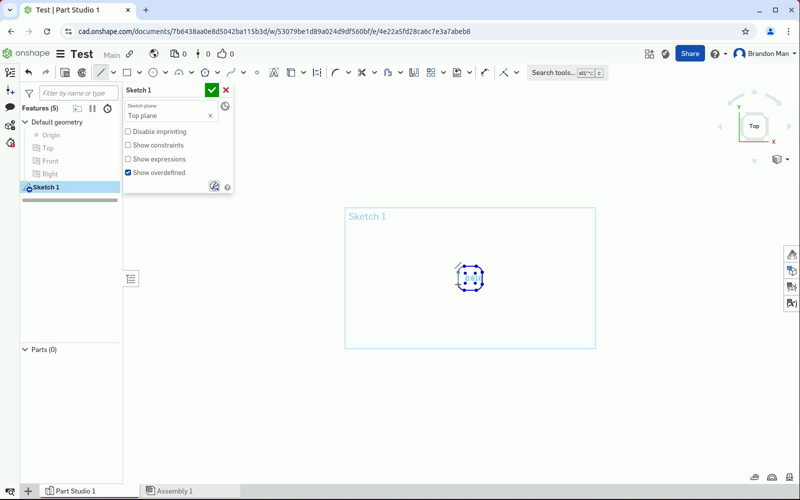
scroll(6)
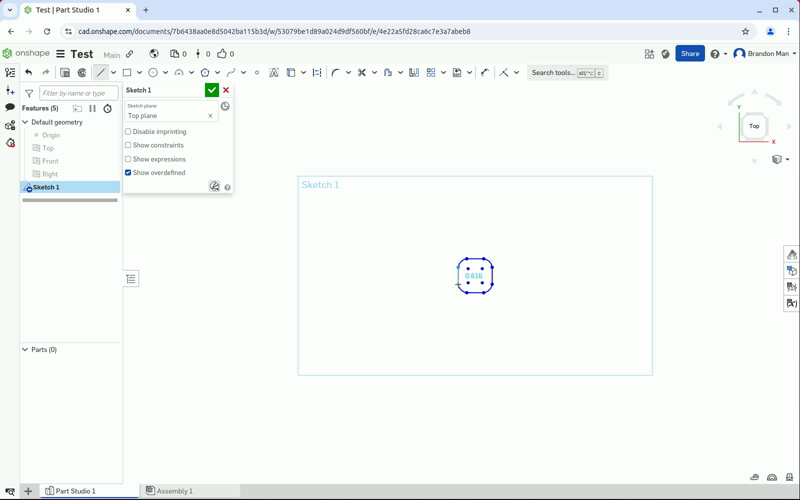
scroll(6)
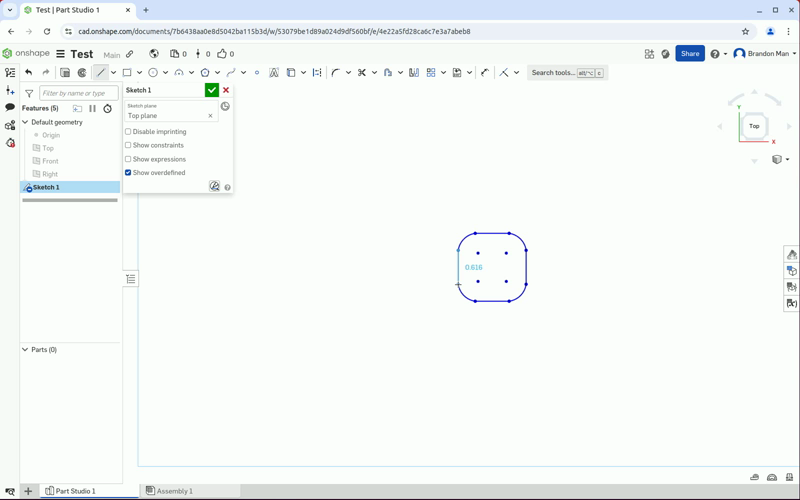
key_up(shift)
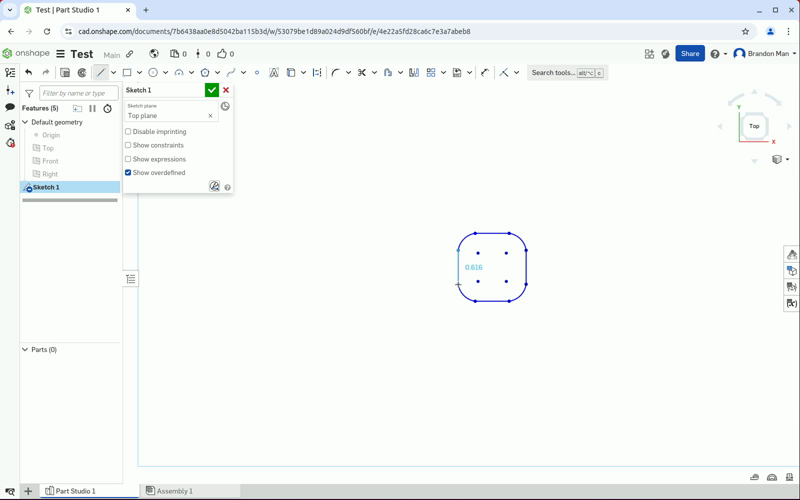
click(458, 284)
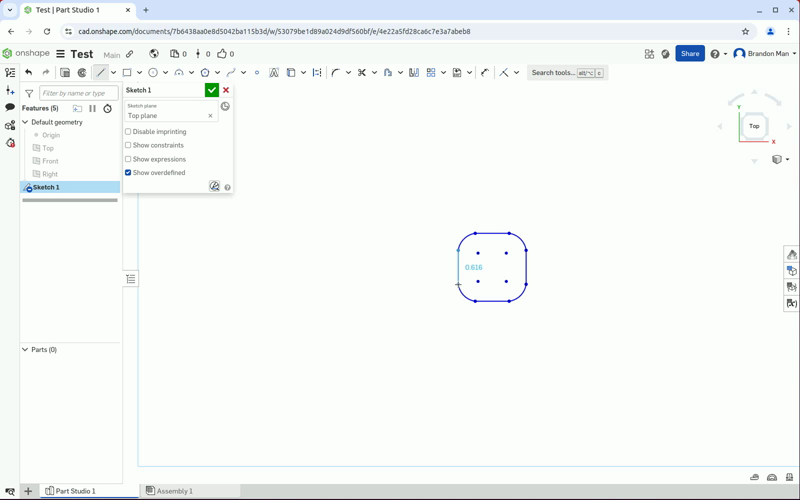
scroll(-6)
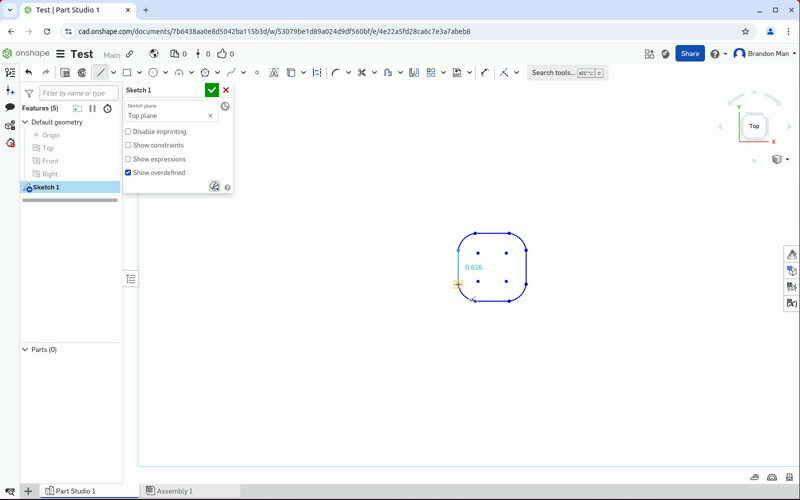
scroll(-6)
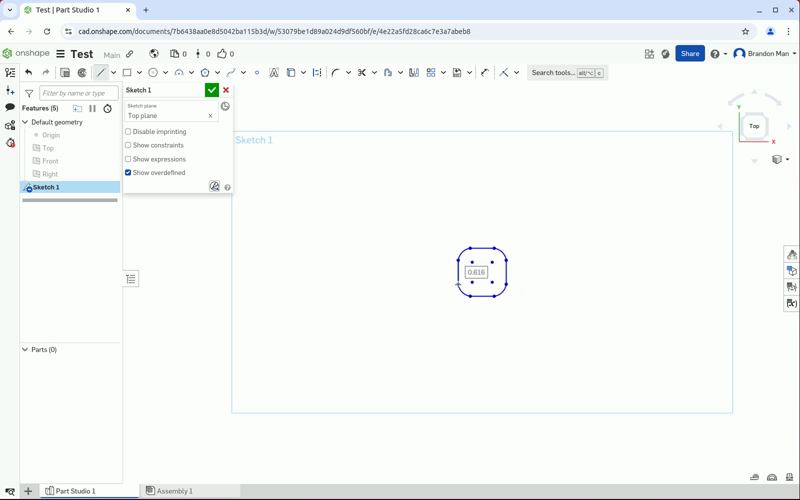
scroll(-6)
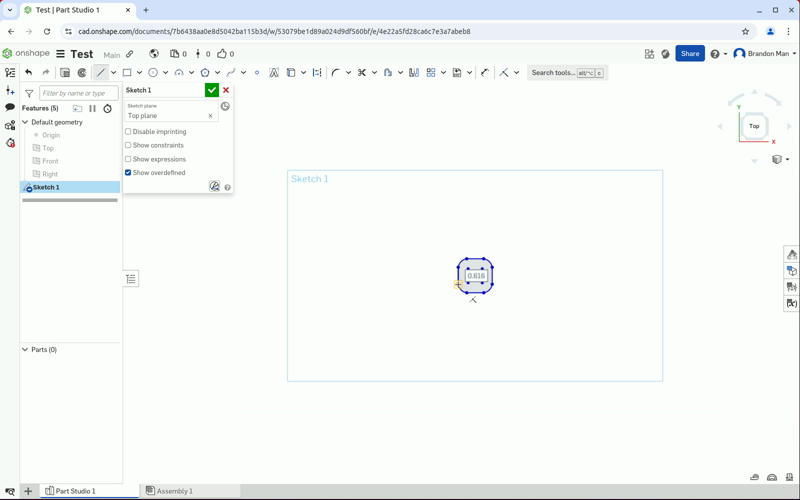
scroll(-6)
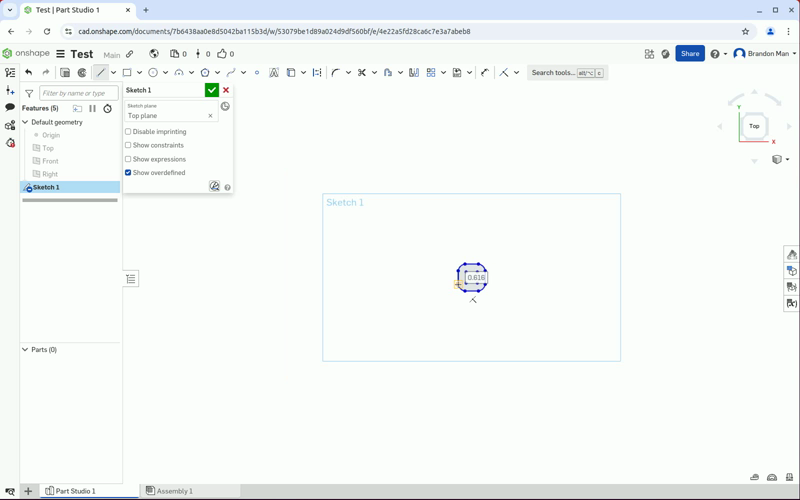
scroll(-6)
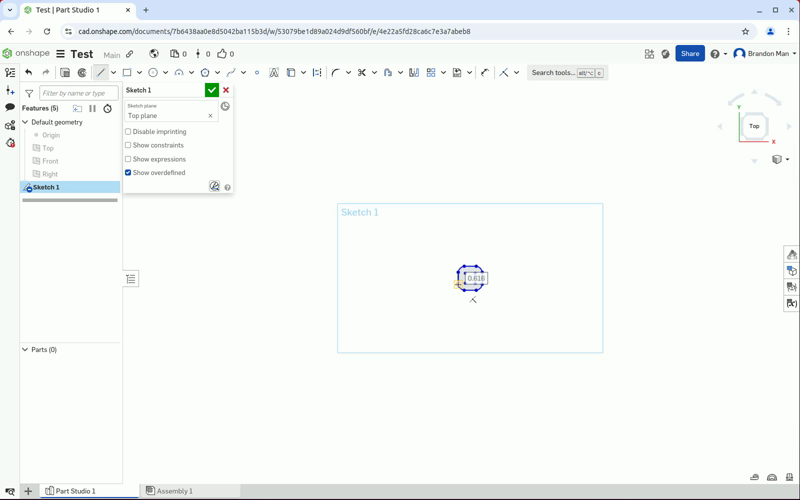
scroll(-6)
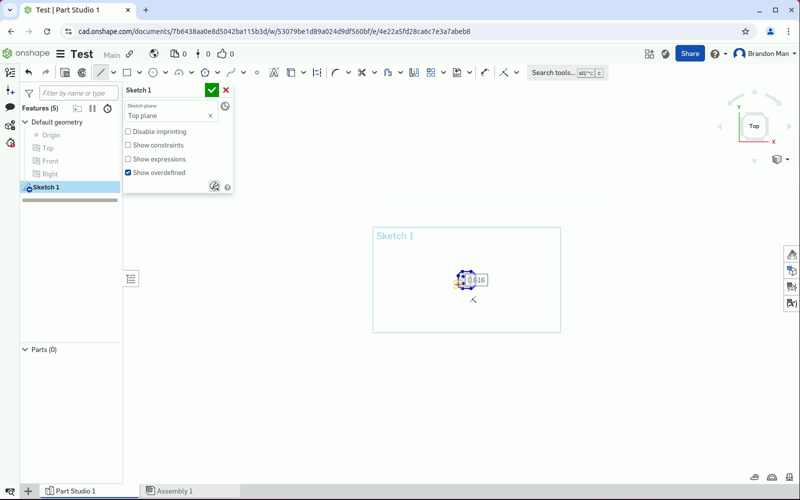
scroll(-6)
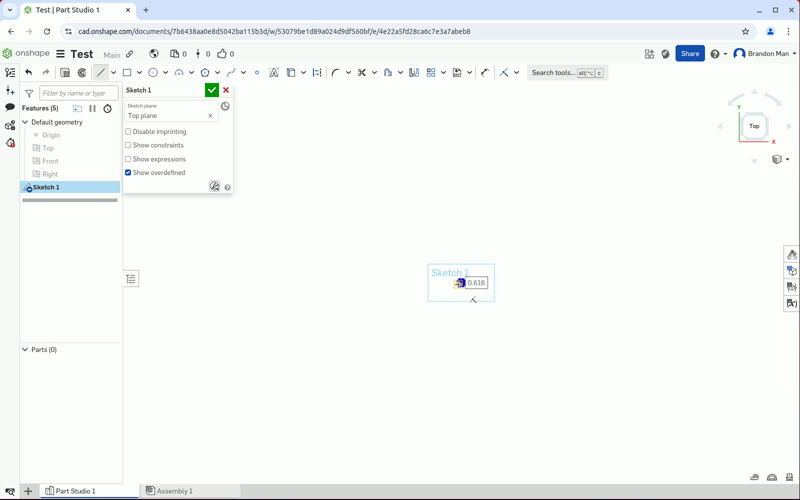
key(esc)
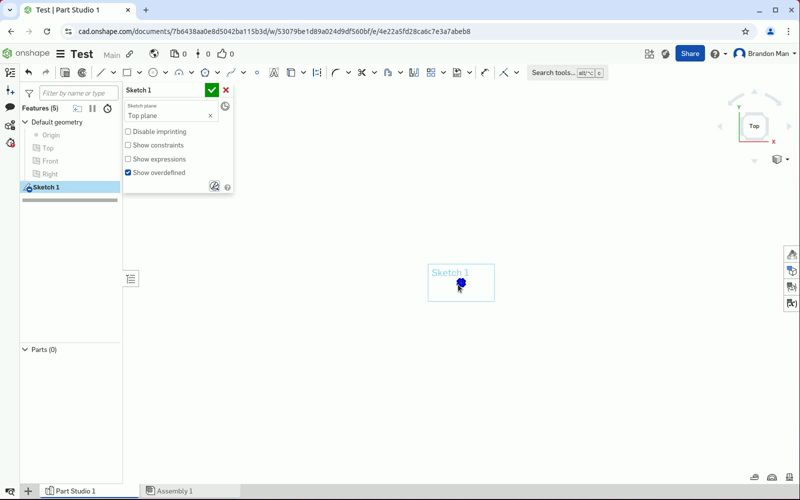
mouse_move(462, 285)
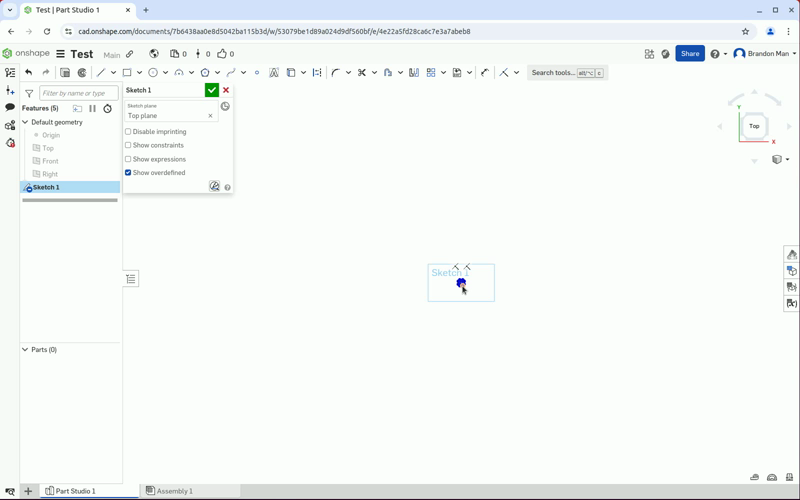
scroll(6)
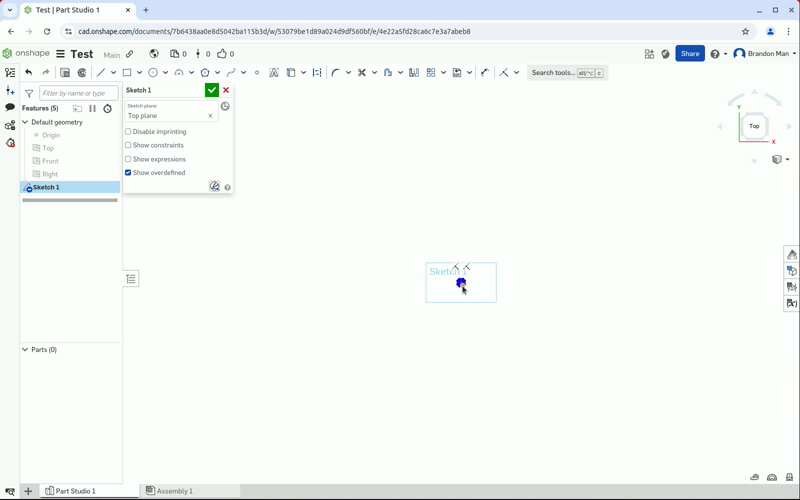
scroll(6)
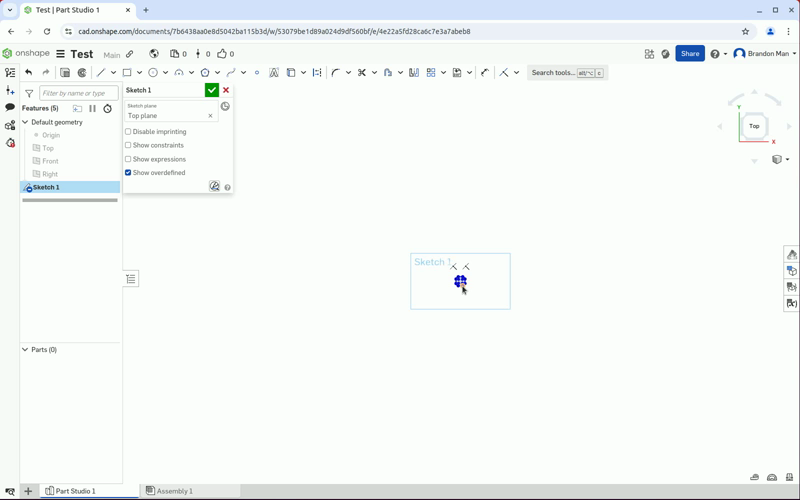
scroll(6)
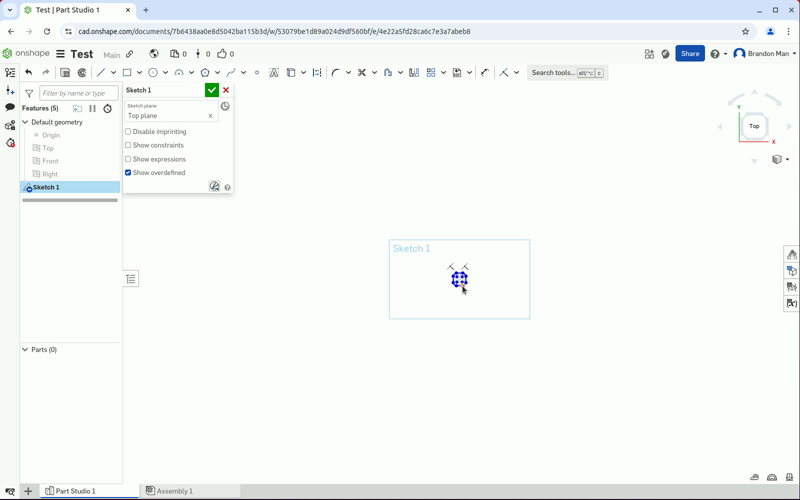
scroll(6)
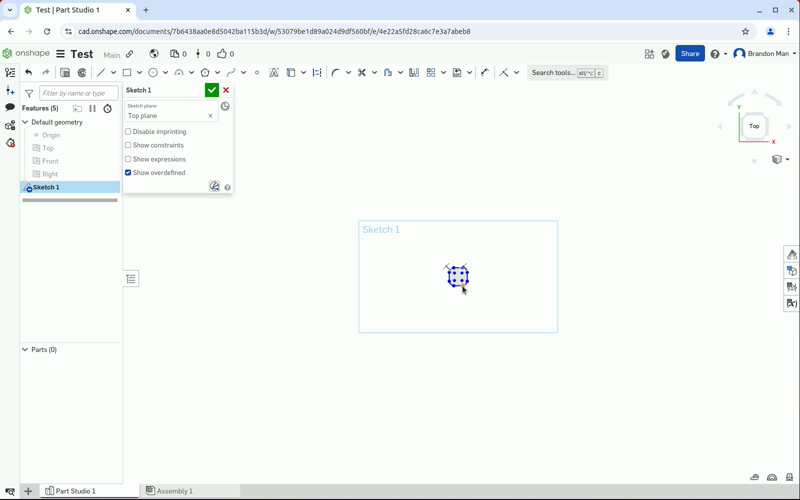
scroll(6)
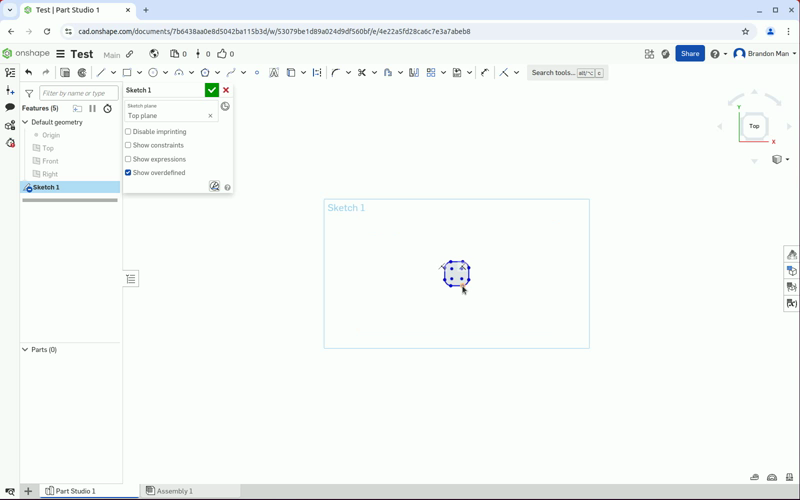
scroll(6)
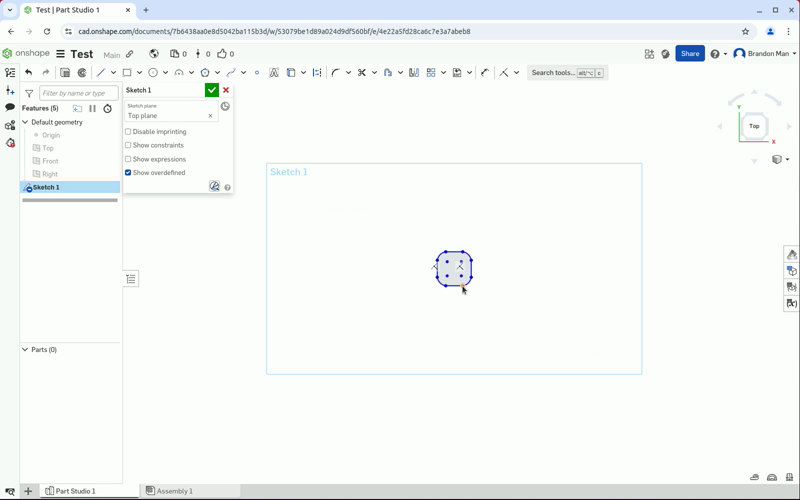
scroll(6)
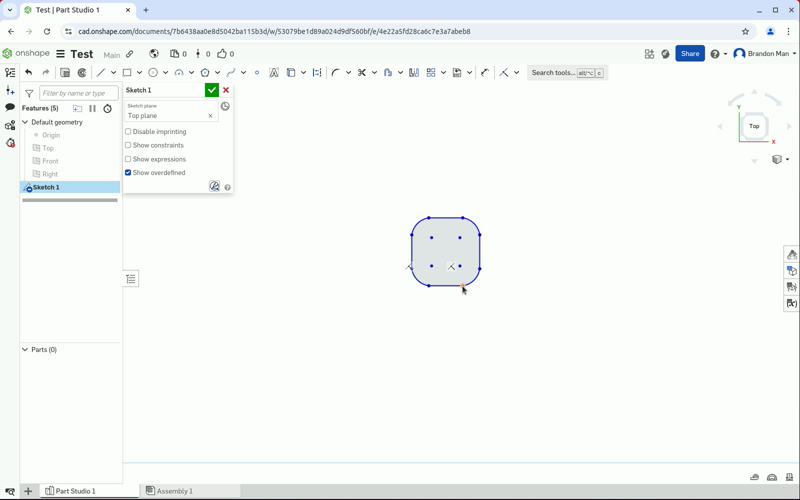
click(462, 285)
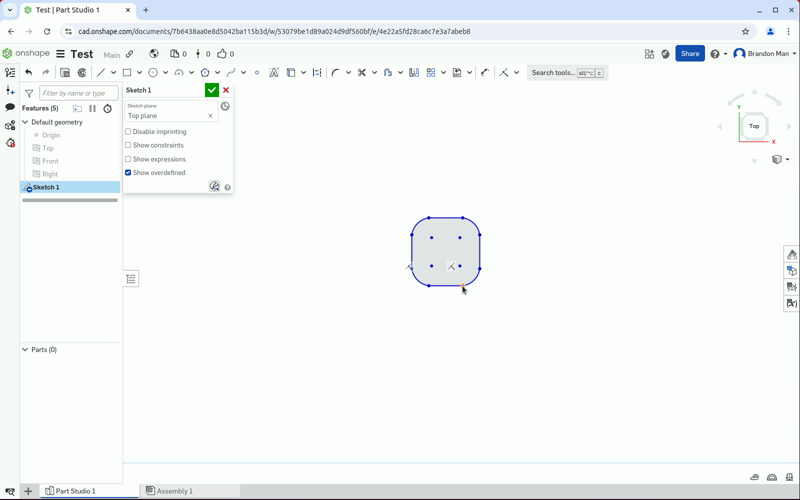
scroll(-6)
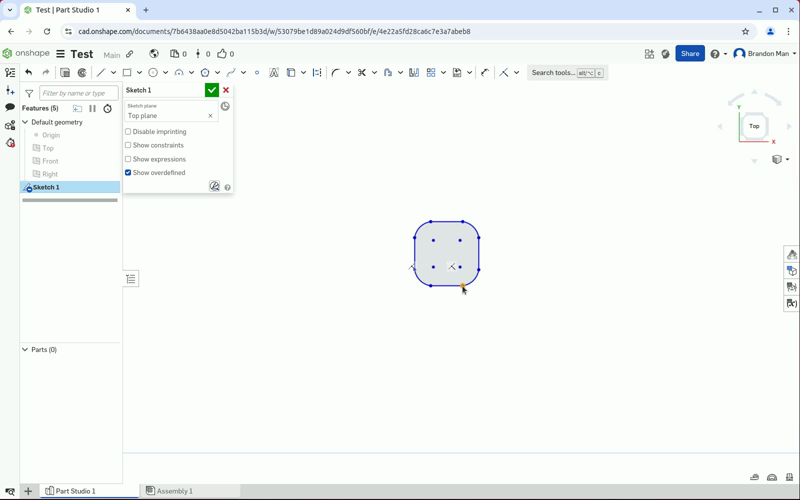
scroll(-6)
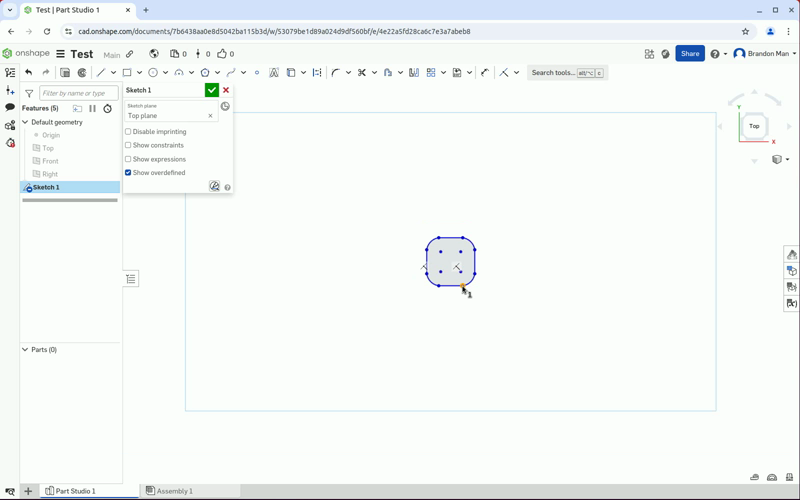
scroll(-6)
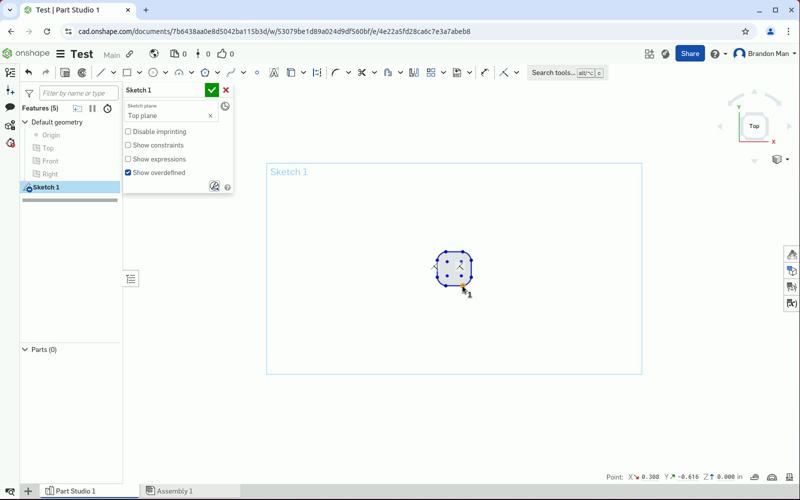
scroll(-6)
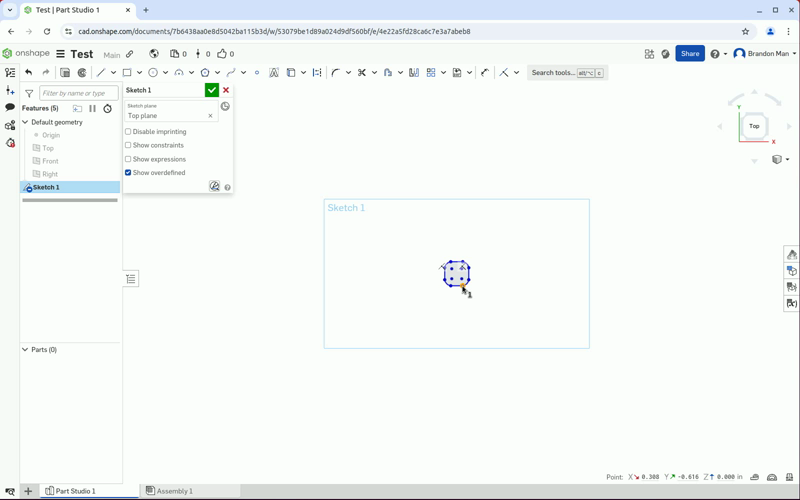
scroll(-6)
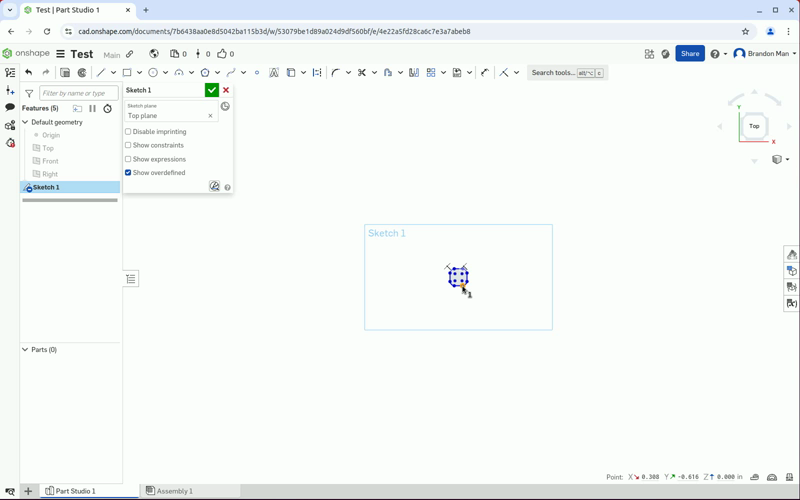
scroll(-6)
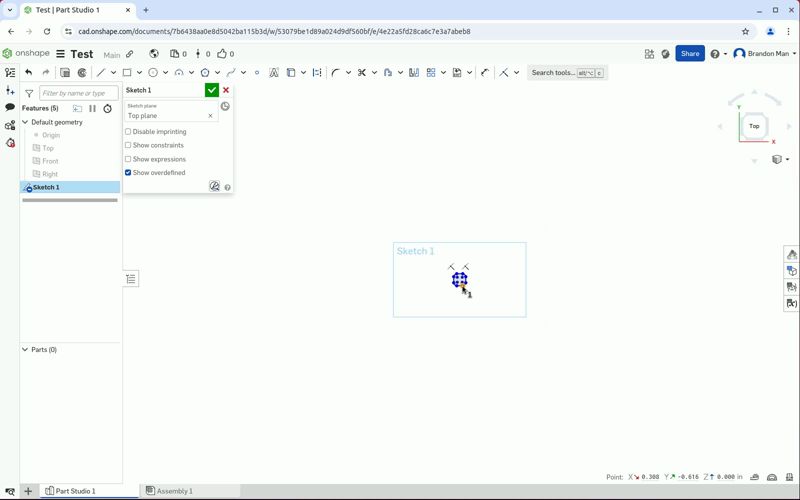
scroll(-6)
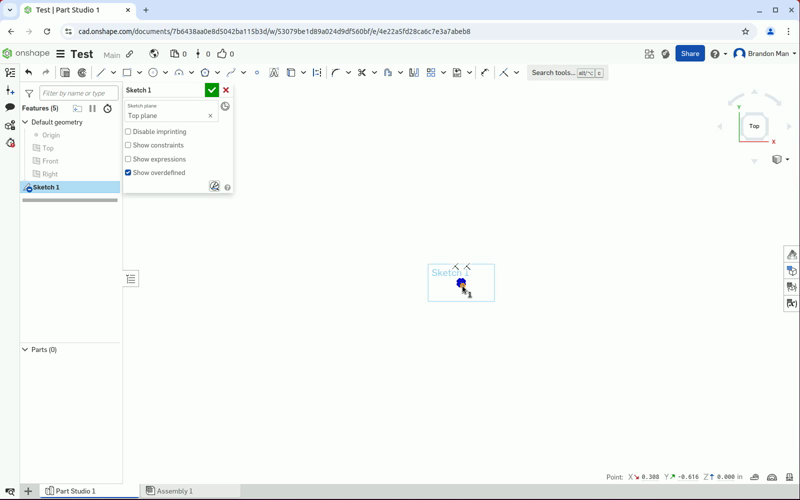
mouse_move(73, 352)
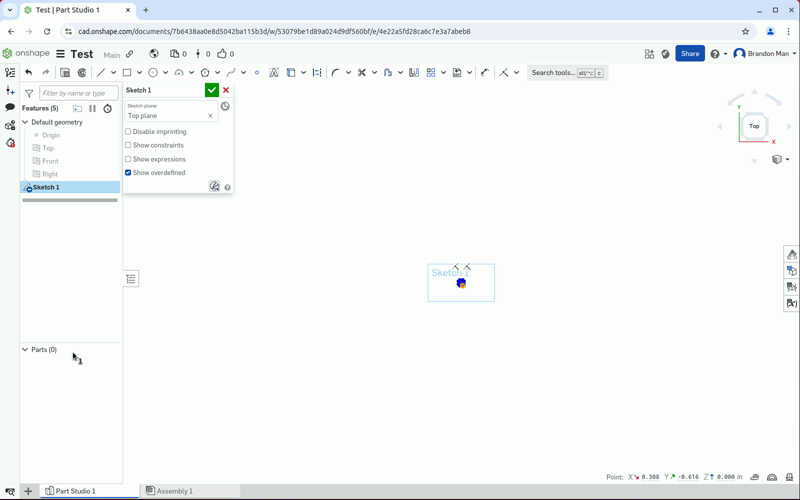
key(shift+y)
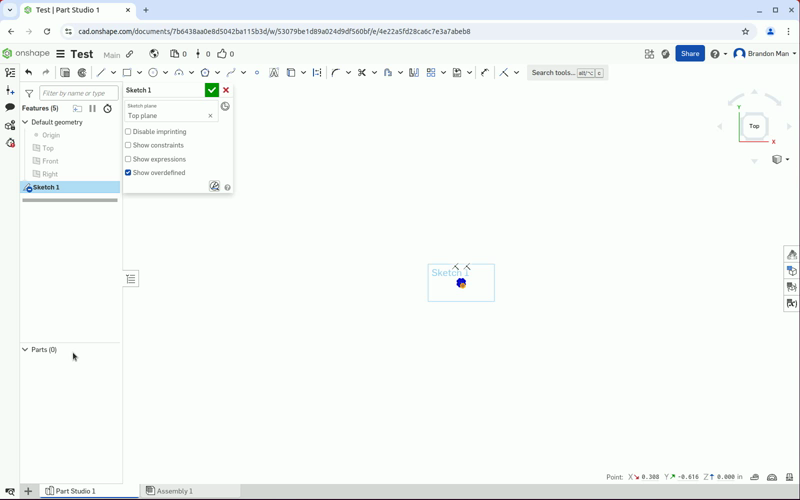
key(shift+e)
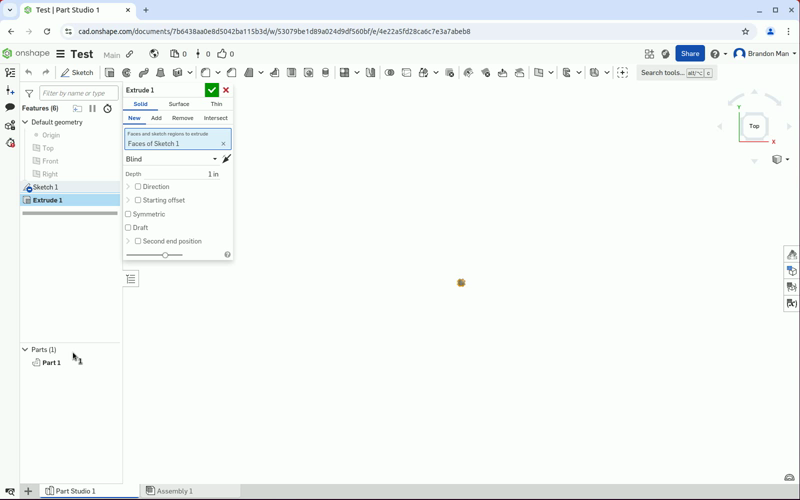
mouse_move(143, 106)
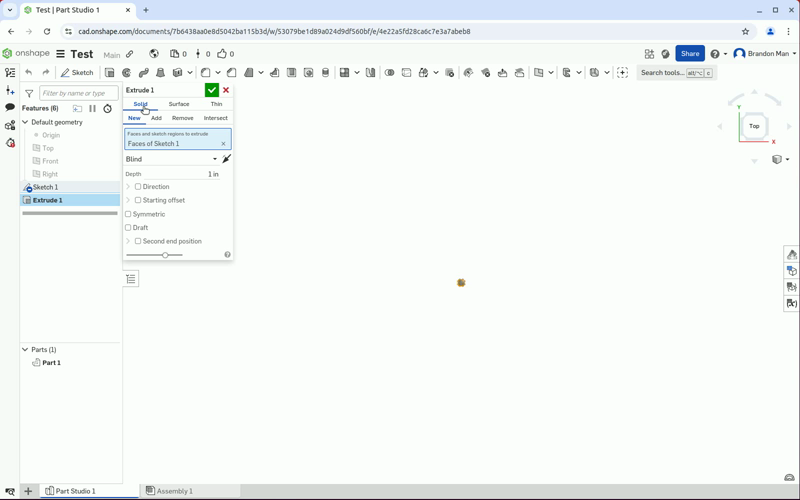
click(143, 106)
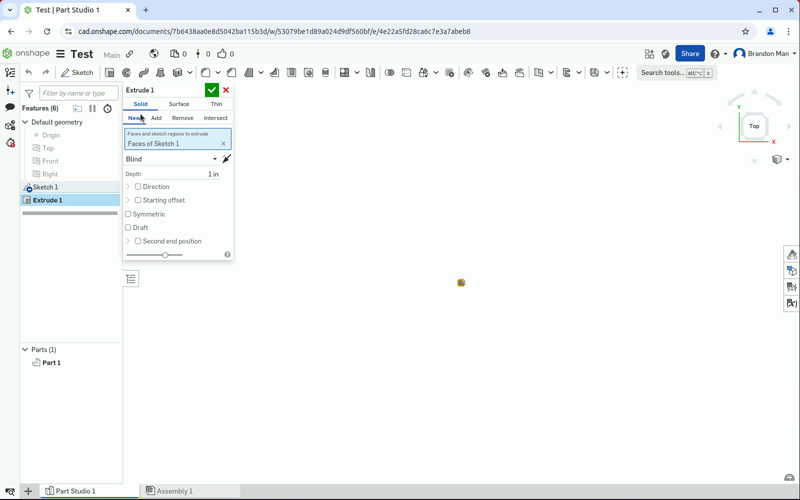
mouse_move(137, 120)
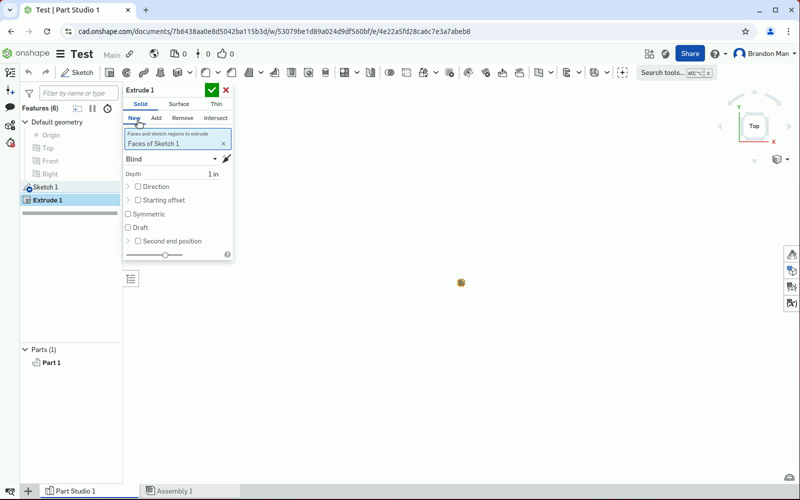
click(137, 120)
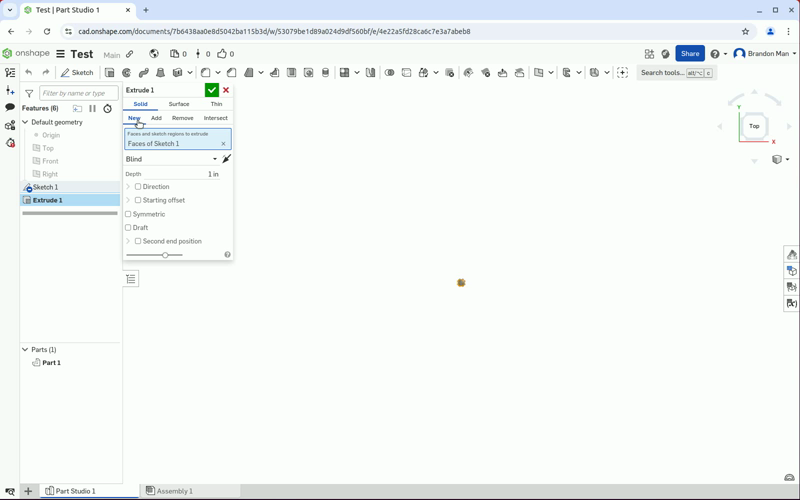
key(tab, 4)
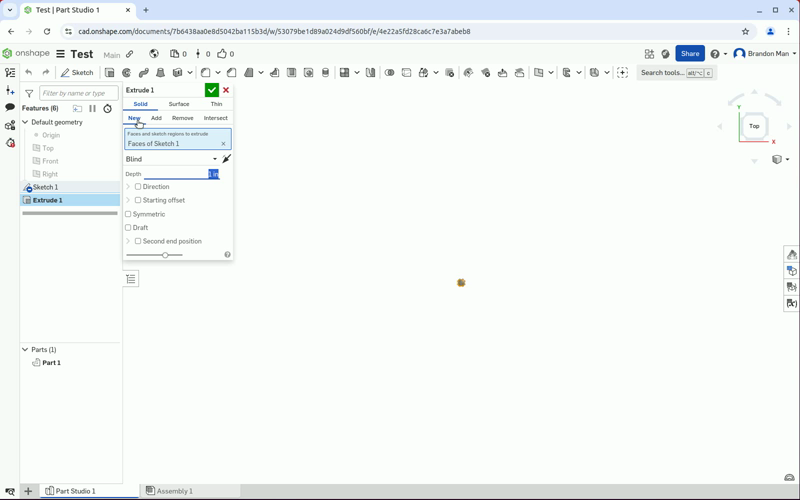
text(23.108)
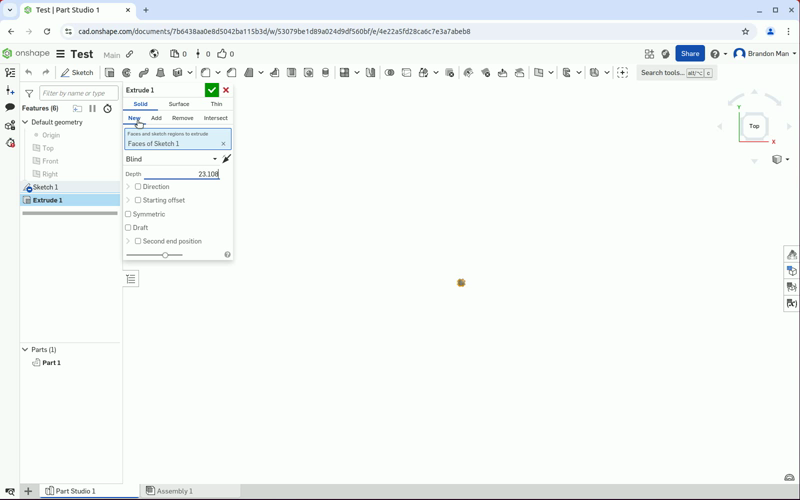
key(enter)
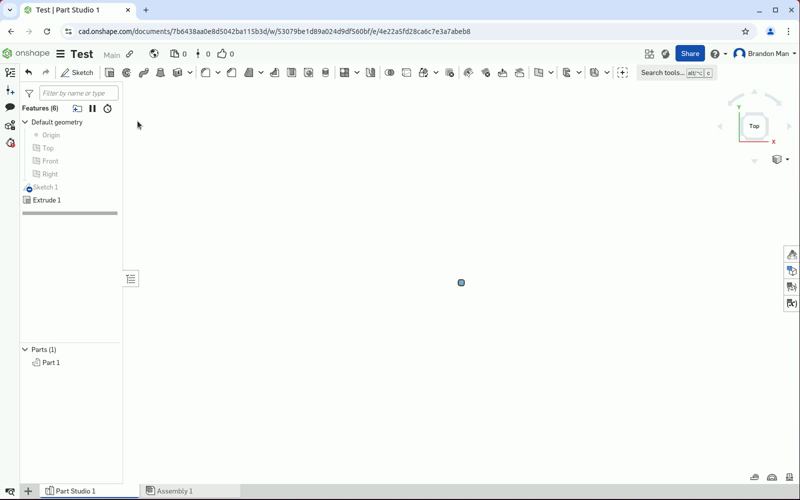
key(shift+h)
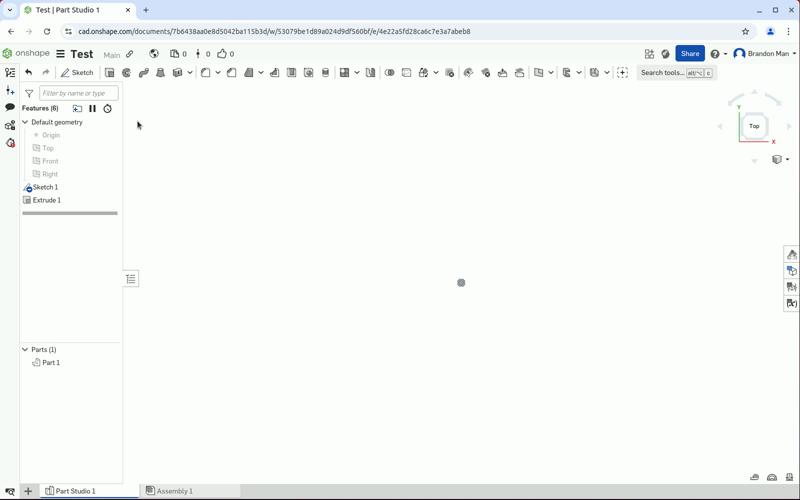
key(shift+h)
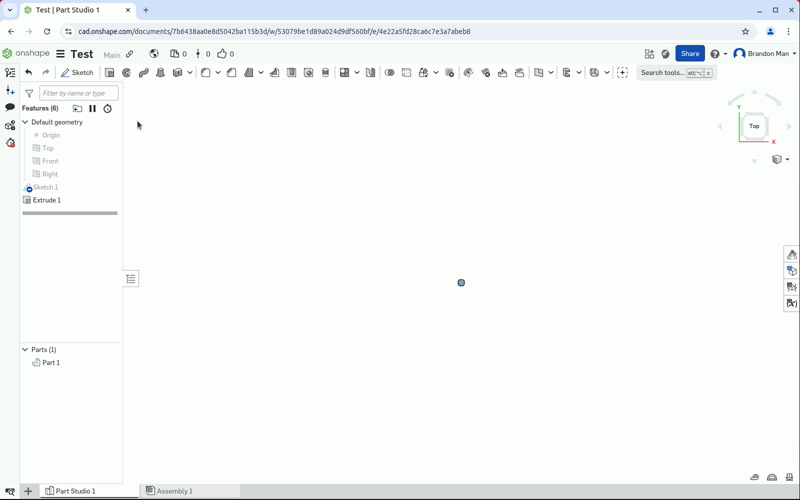
mouse_move(73, 189)
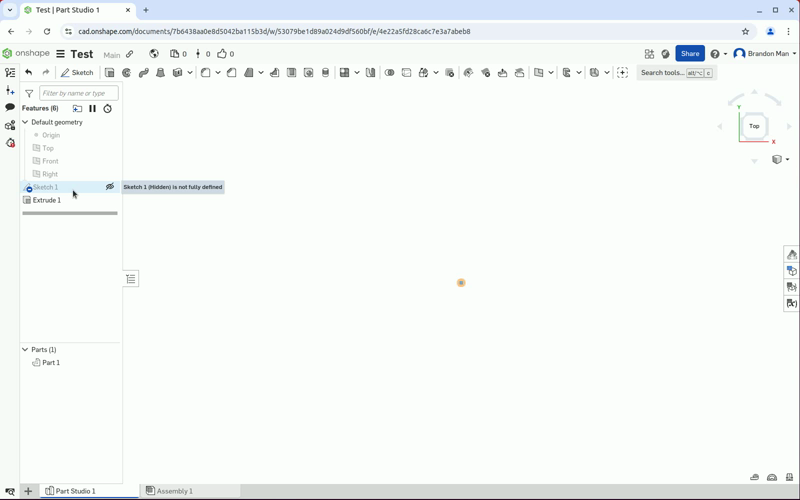
click(73, 189)
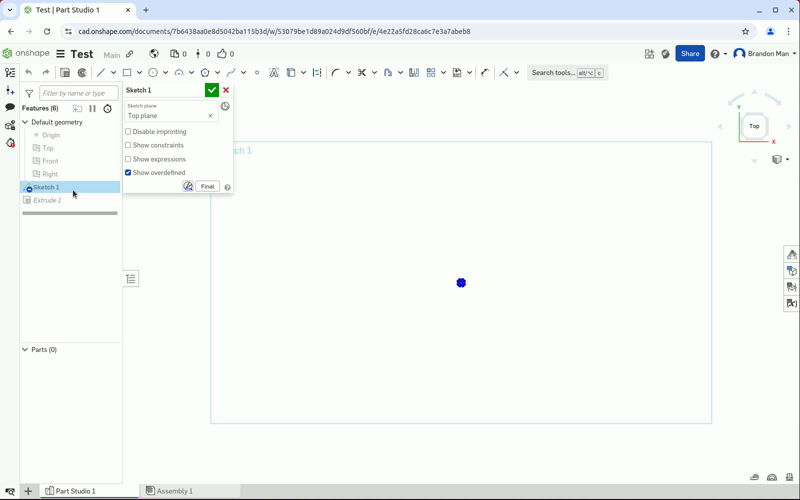
mouse_move(229, 92)
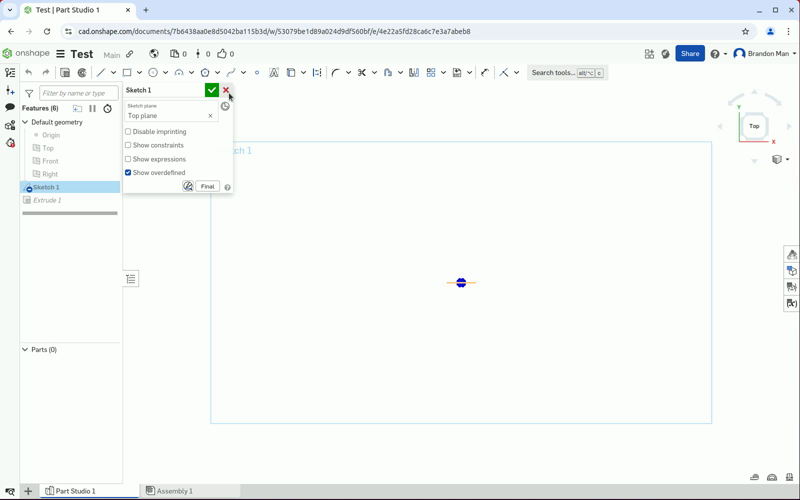
click(229, 92)
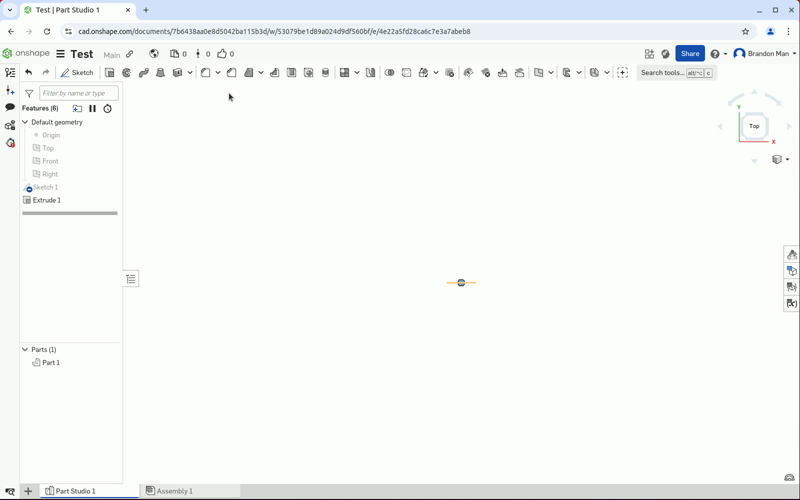
mouse_move(73, 352)
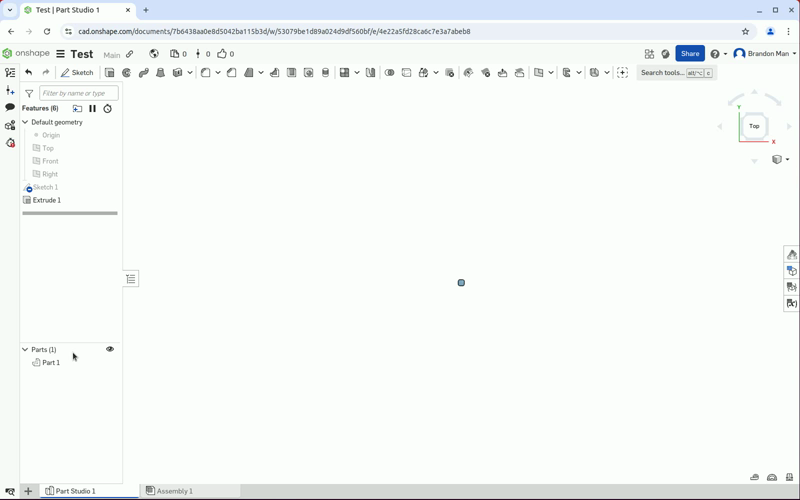
key(y)
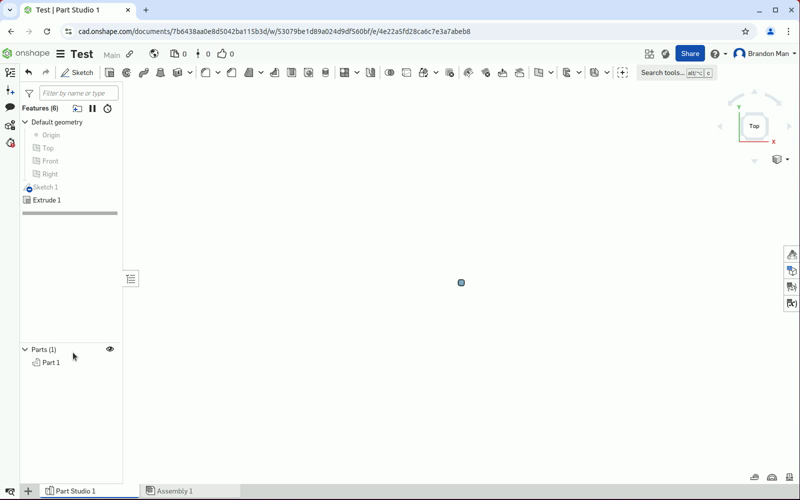
key(shift+p)
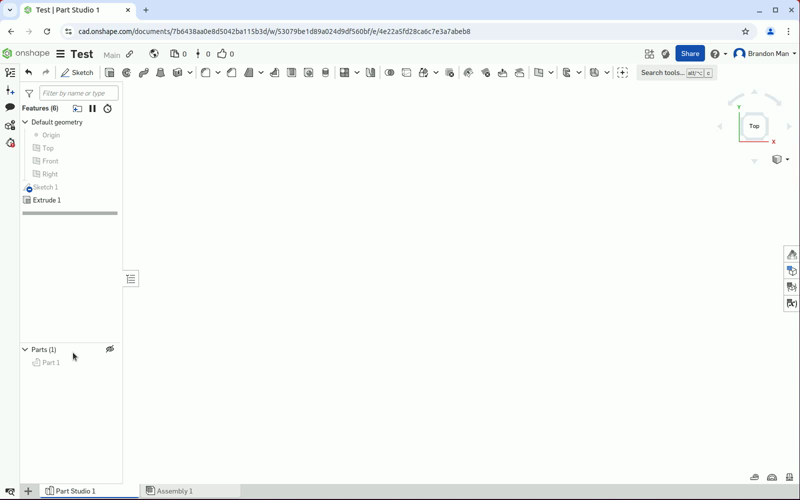
key(space)
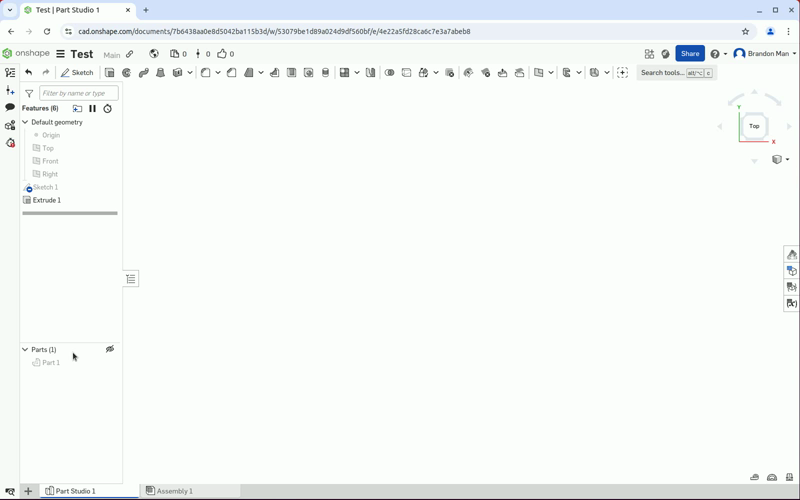
key_down(shift)
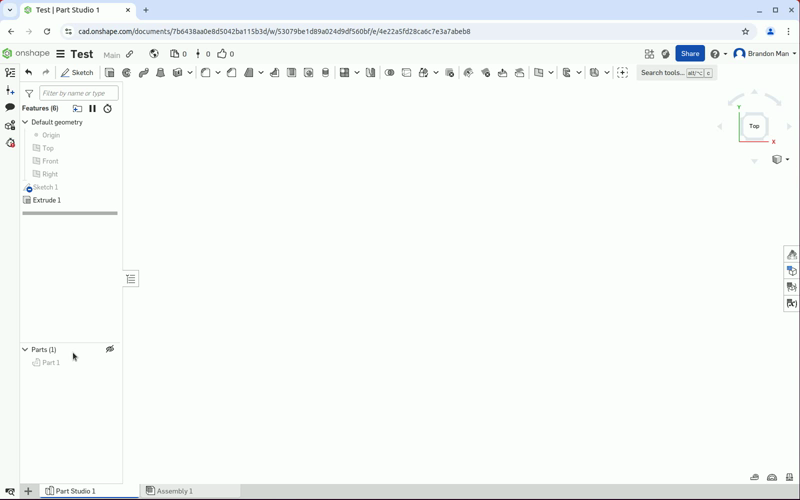
key(up)
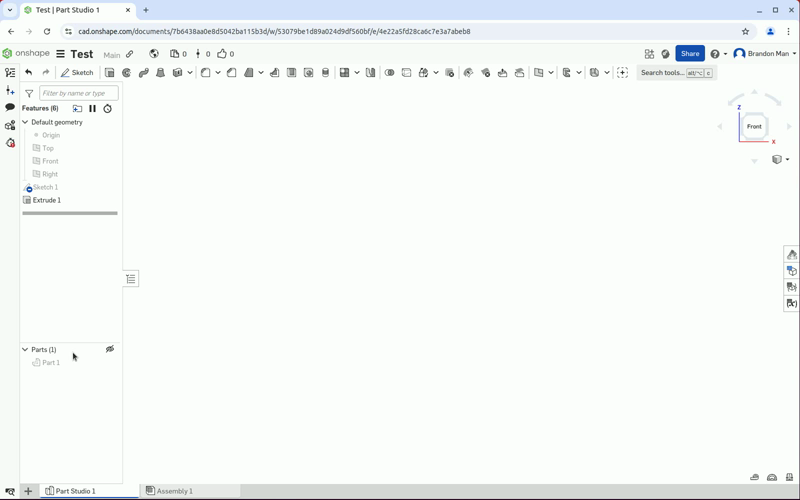
key_up(shift)
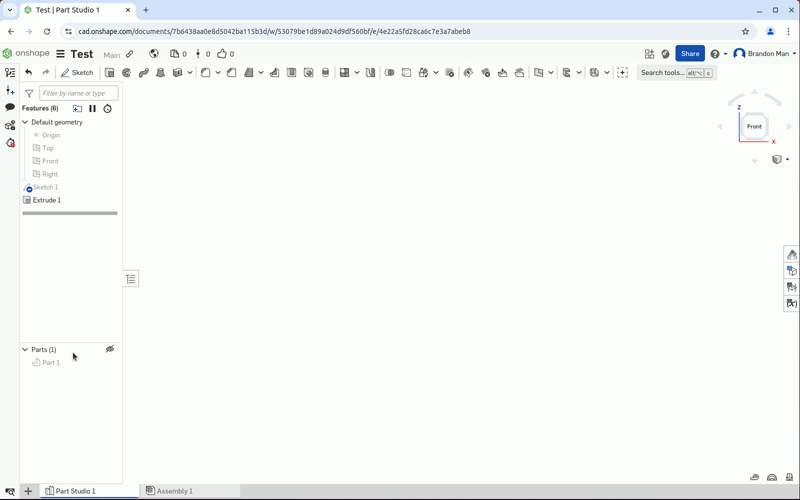
key(space)
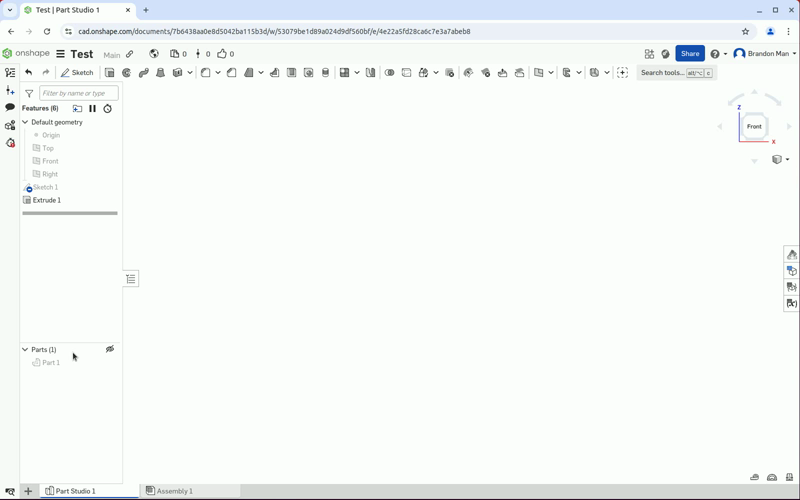
key_down(shift)
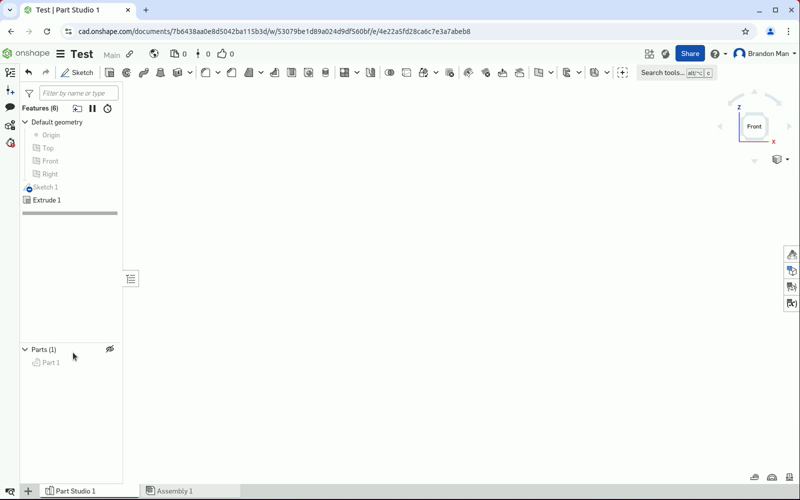
key(left)
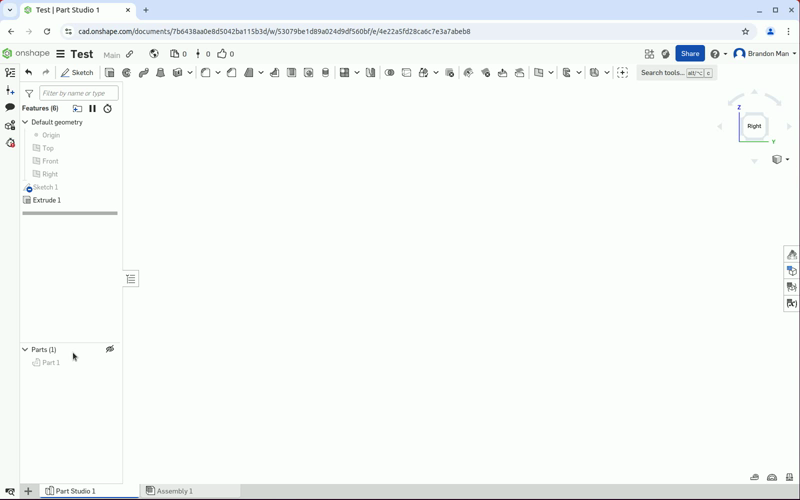
key_up(shift)
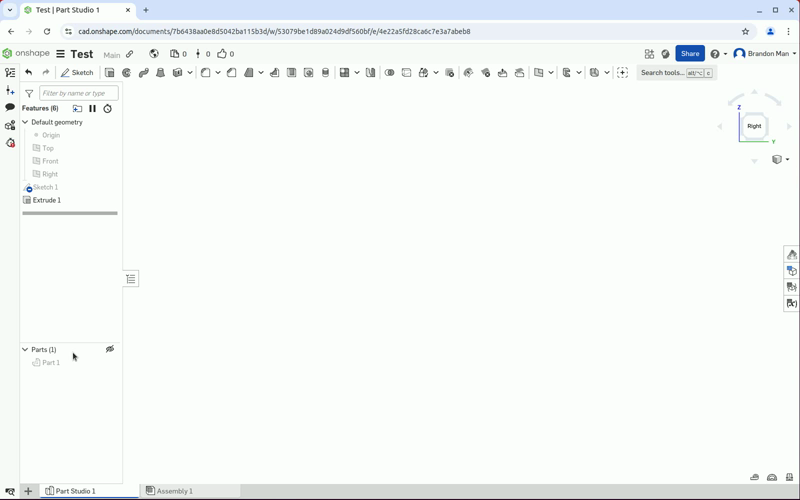
mouse_move(73, 352)
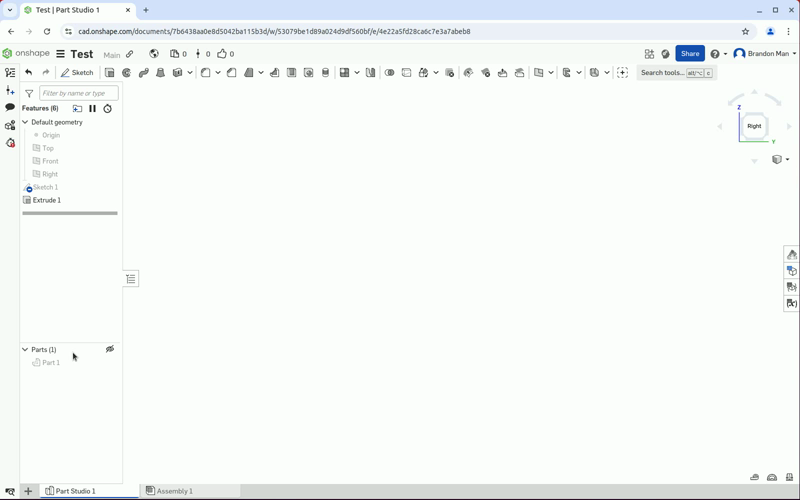
key(shift+y)
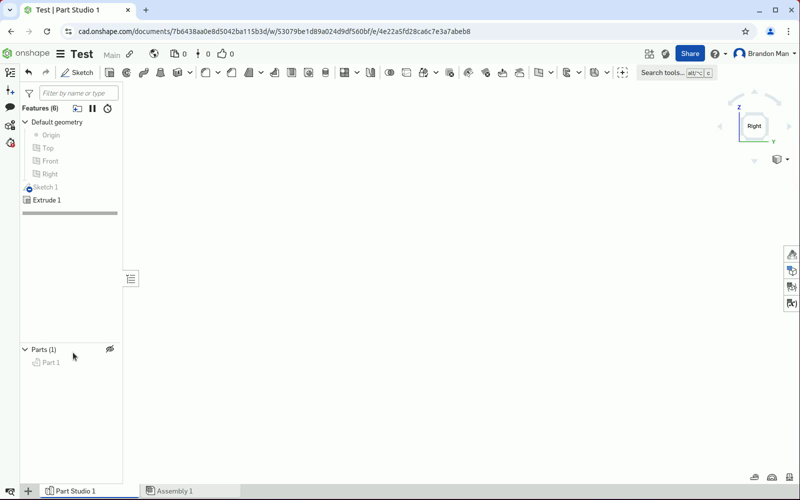
key(shift+s)
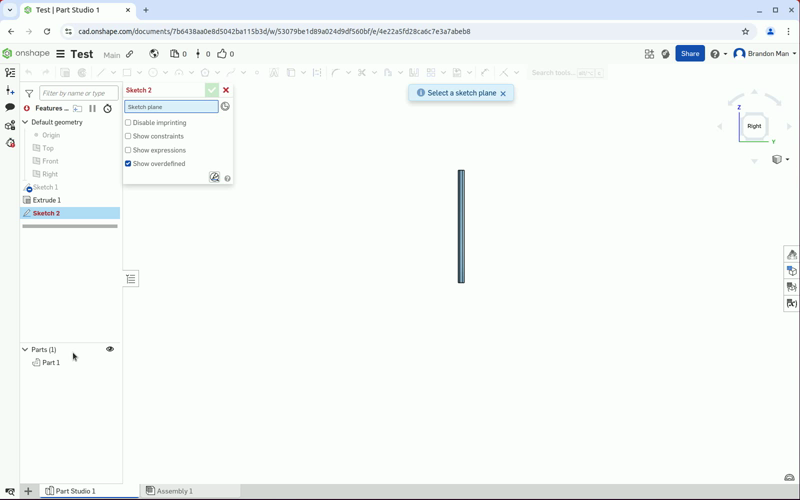
mouse_move(73, 176)
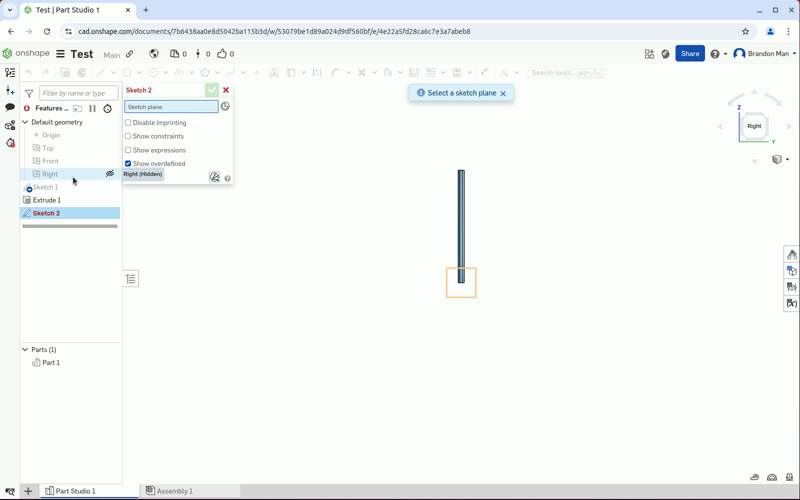
click(73, 176)
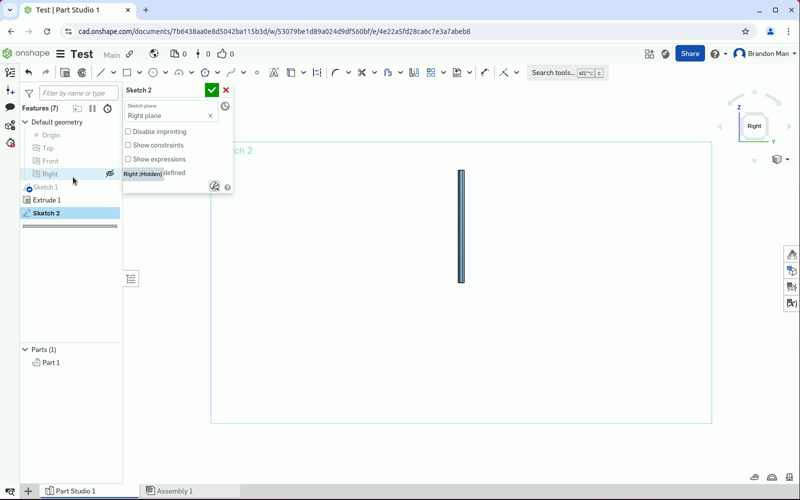
mouse_move(73, 352)
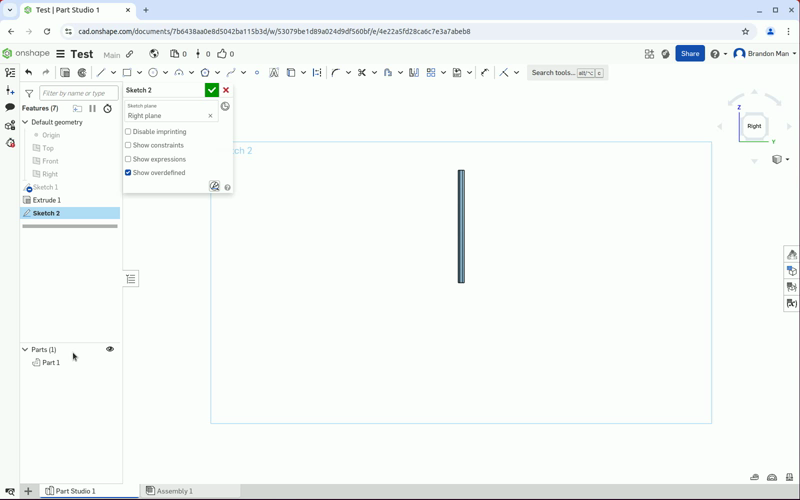
key(y)
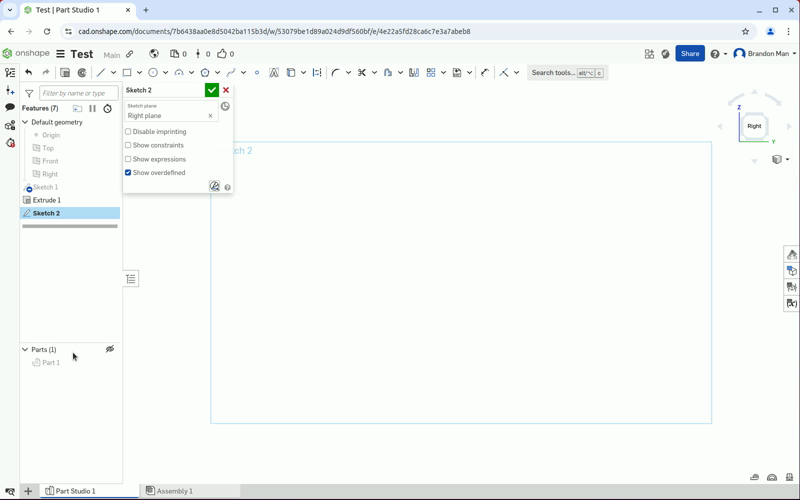
key(l)
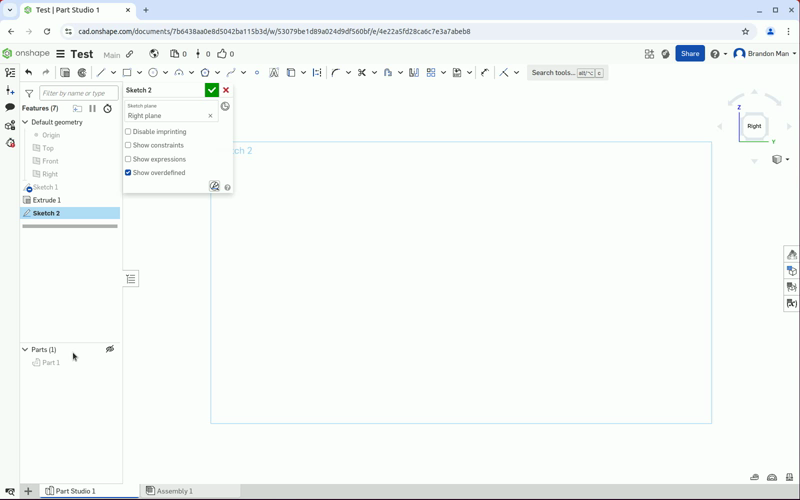
key_down(shift)
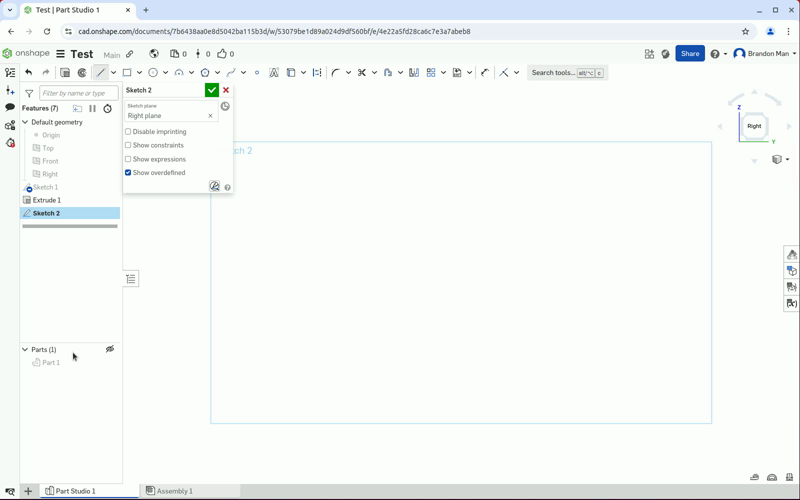
mouse_move(406, 341)
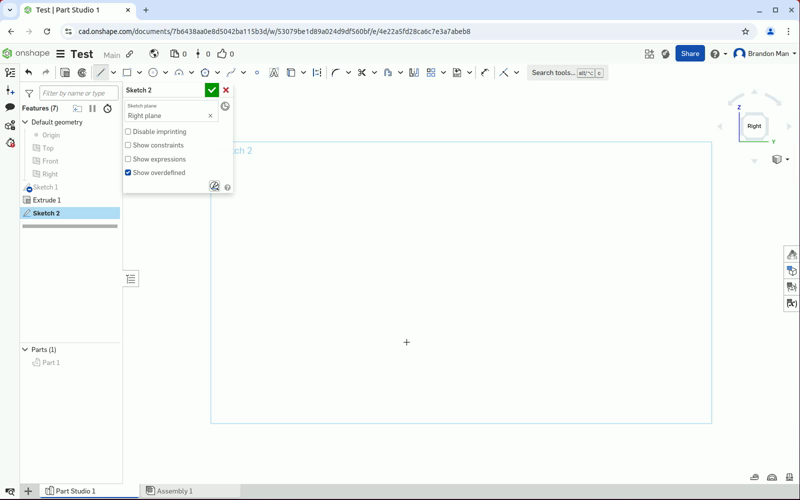
click(406, 341)
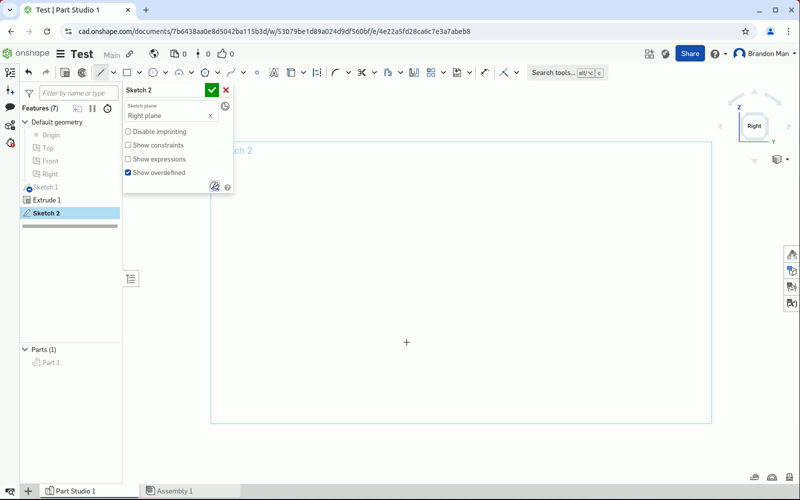
key_up(shift)
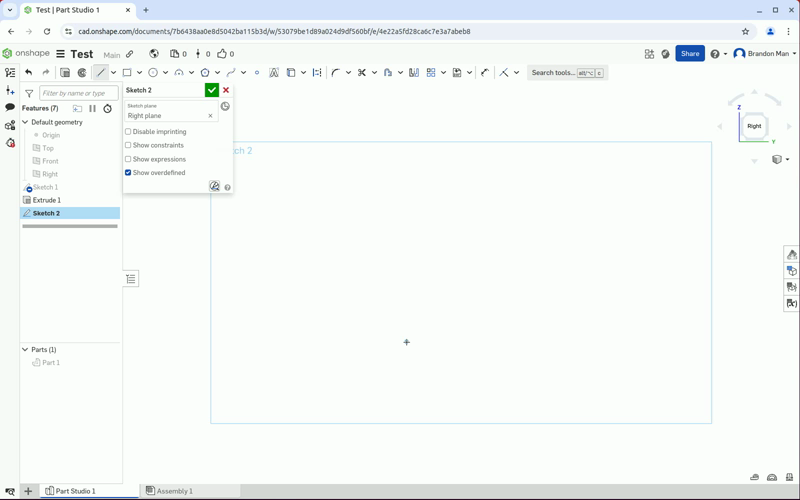
key_down(shift)
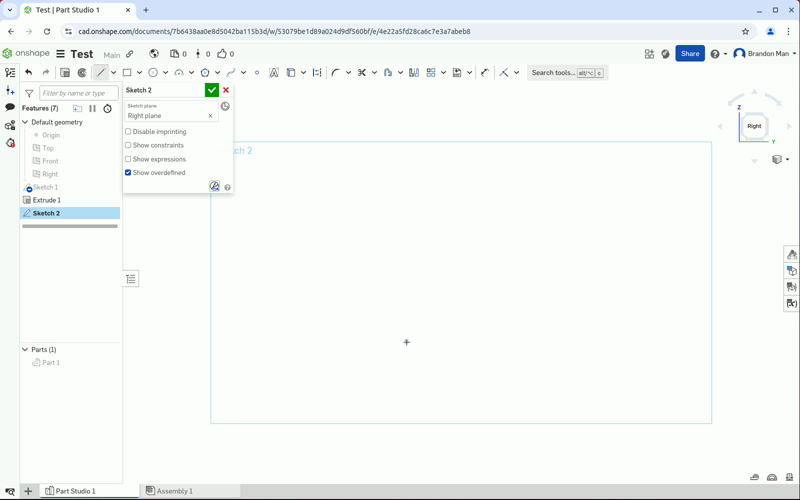
mouse_move(436, 341)
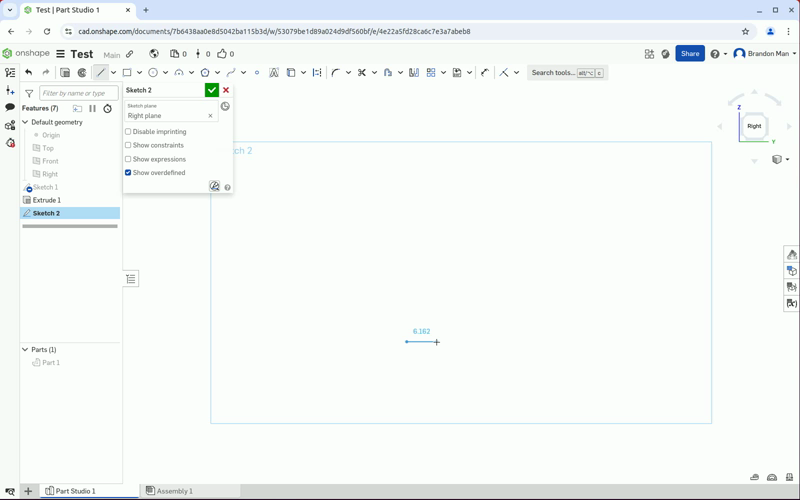
mouse_move(407, 341)
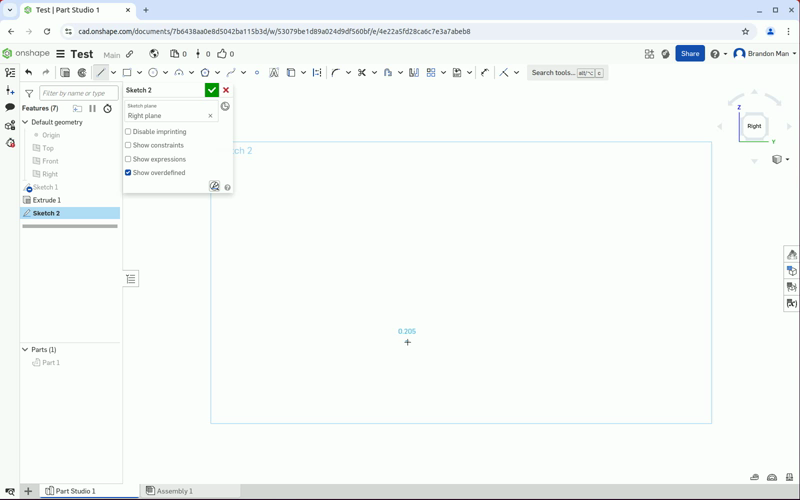
scroll(6)
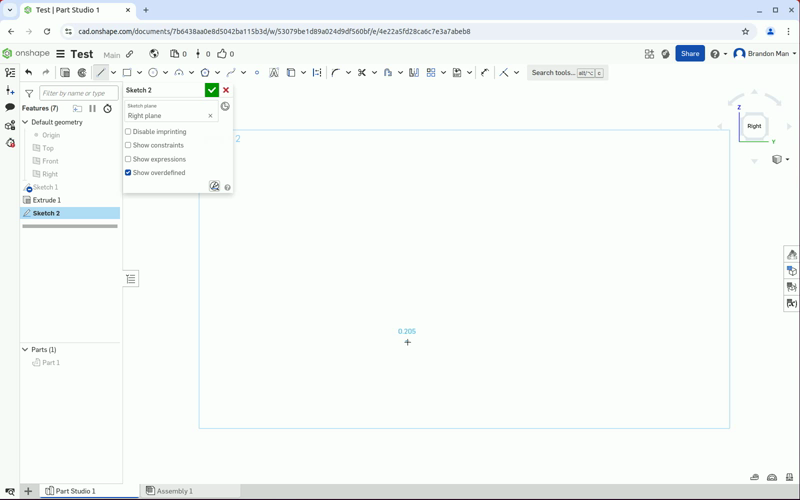
scroll(6)
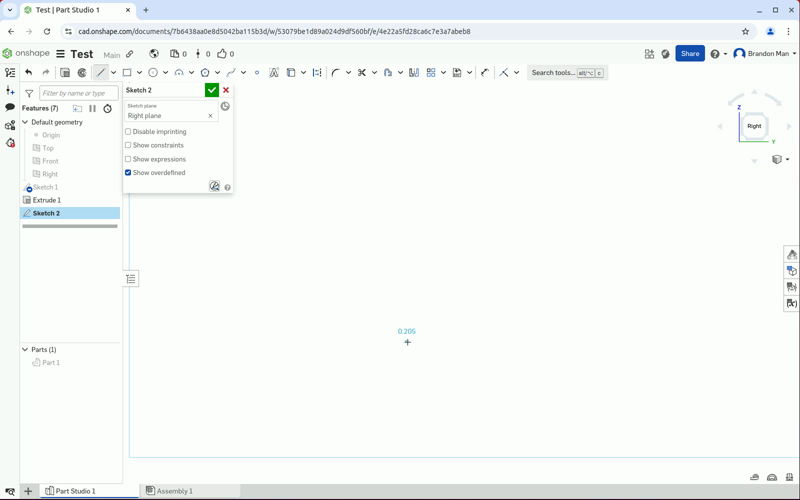
scroll(6)
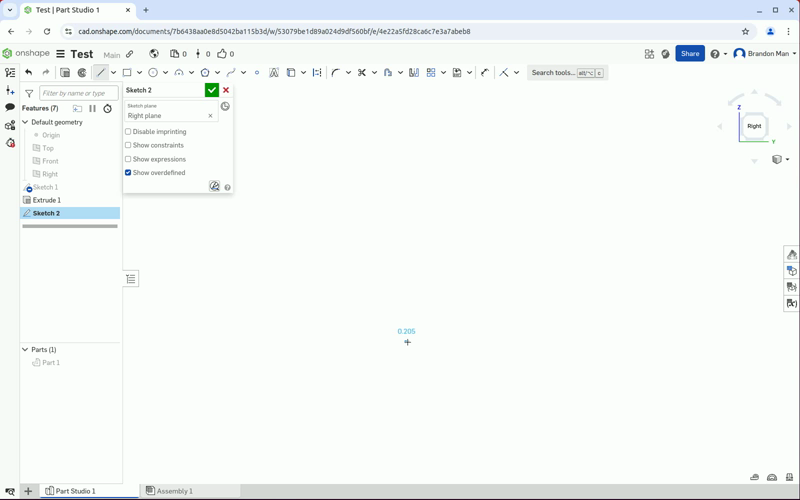
scroll(6)
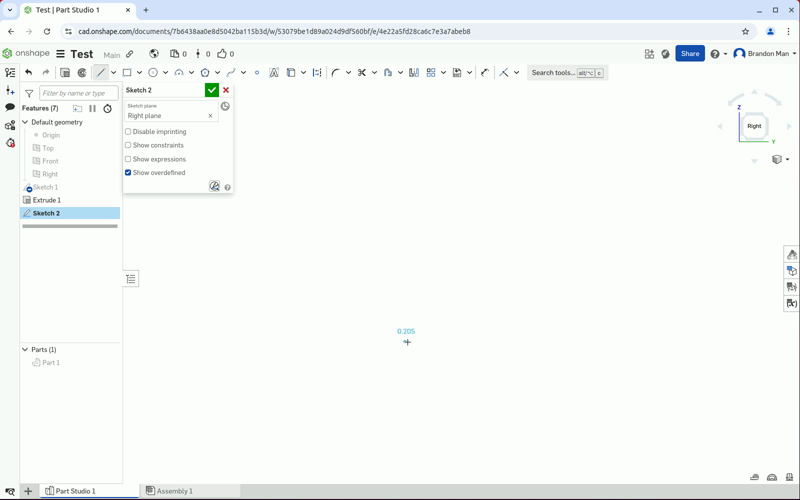
scroll(6)
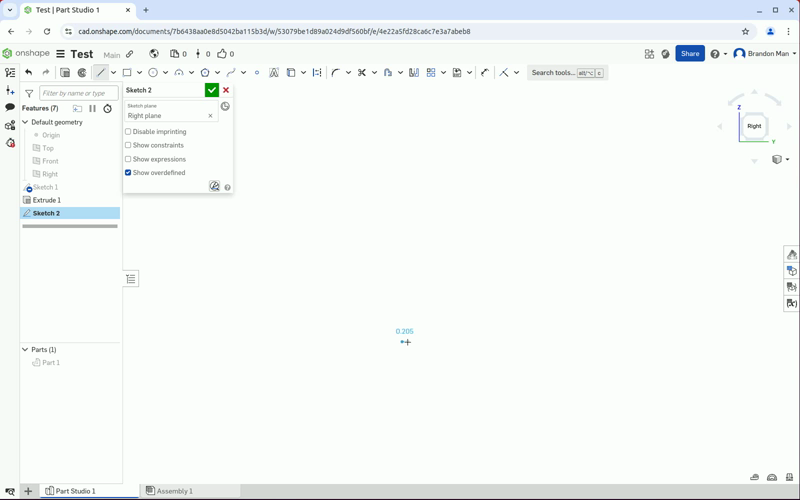
scroll(6)
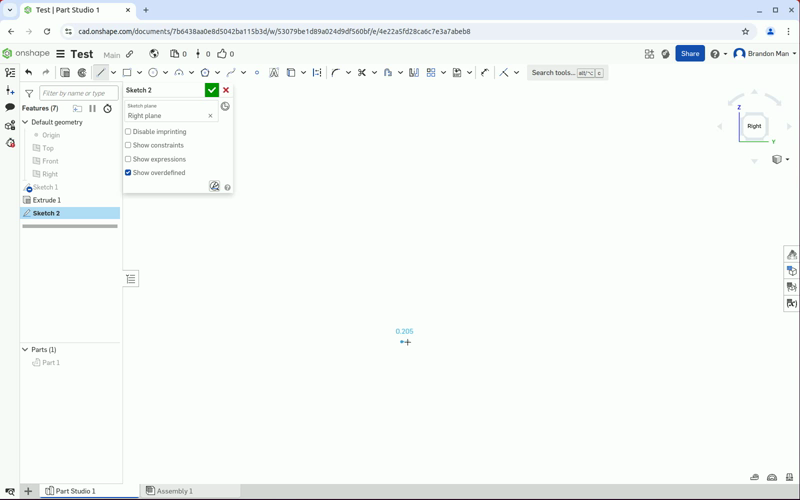
scroll(6)
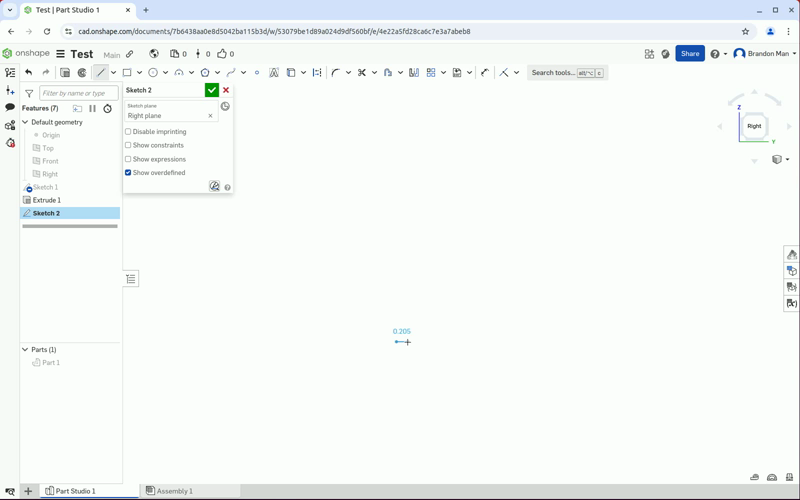
click(407, 341)
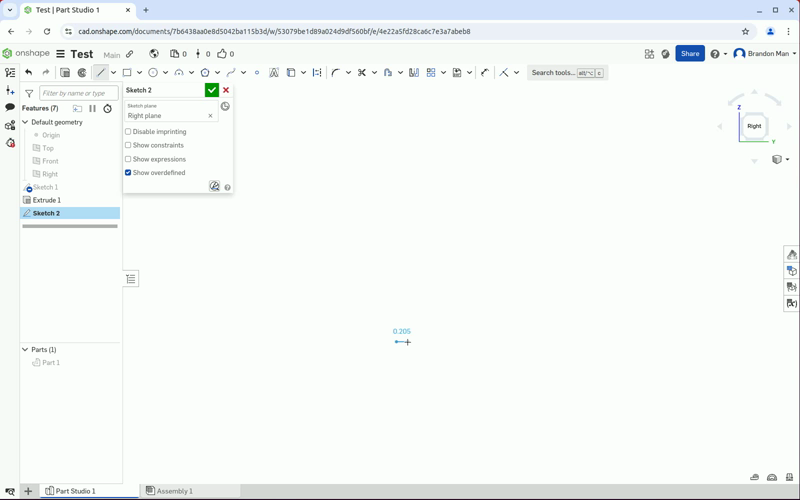
scroll(-6)
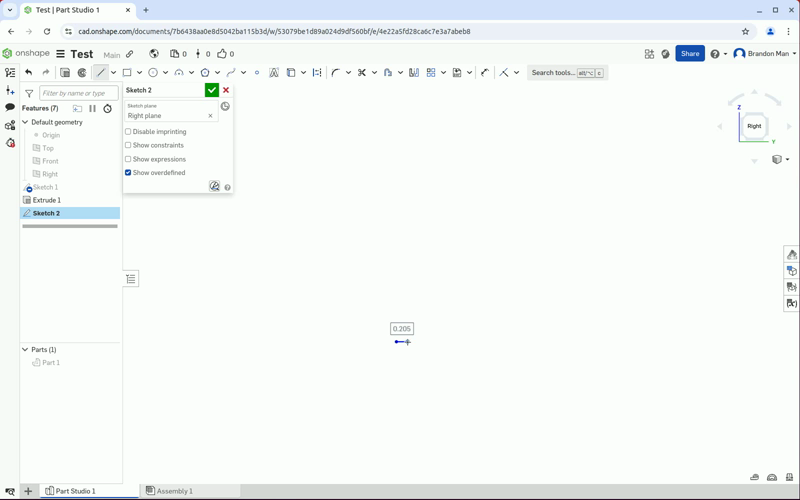
scroll(-6)
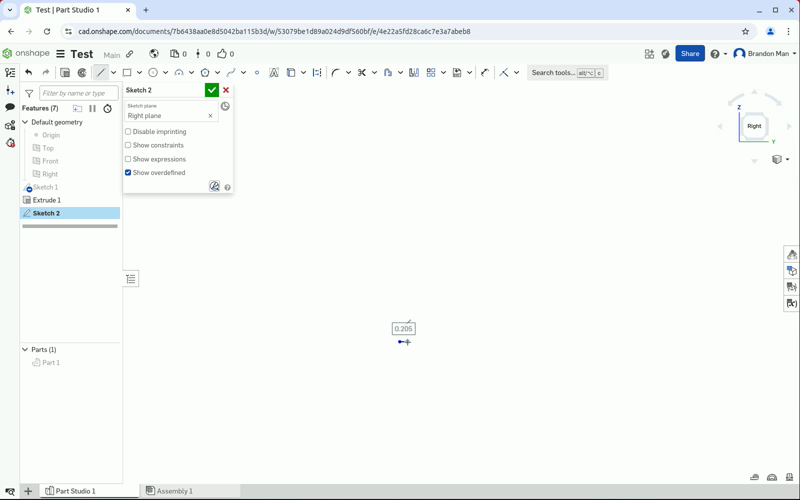
scroll(-6)
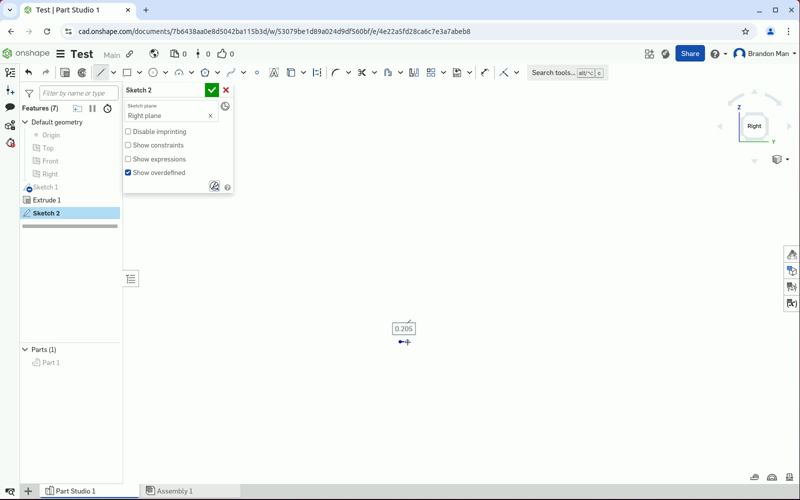
scroll(-6)
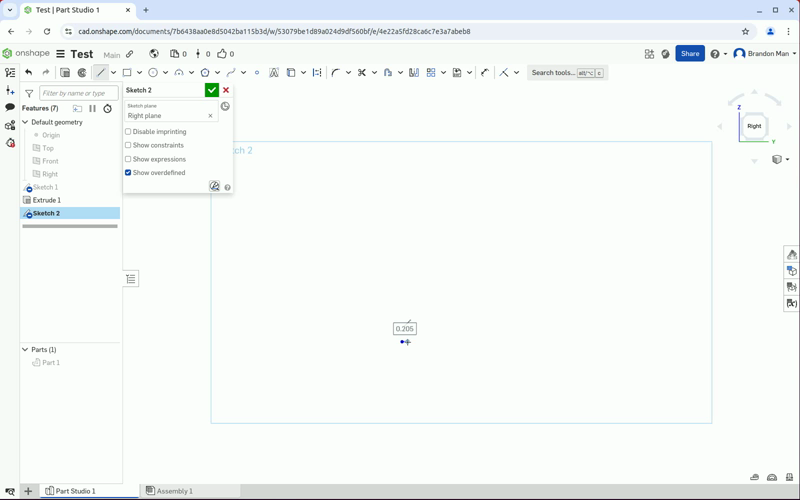
scroll(-6)
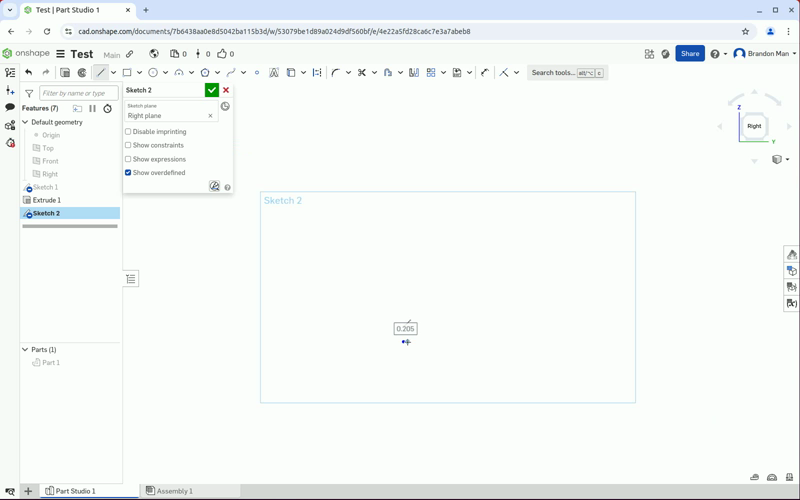
scroll(-6)
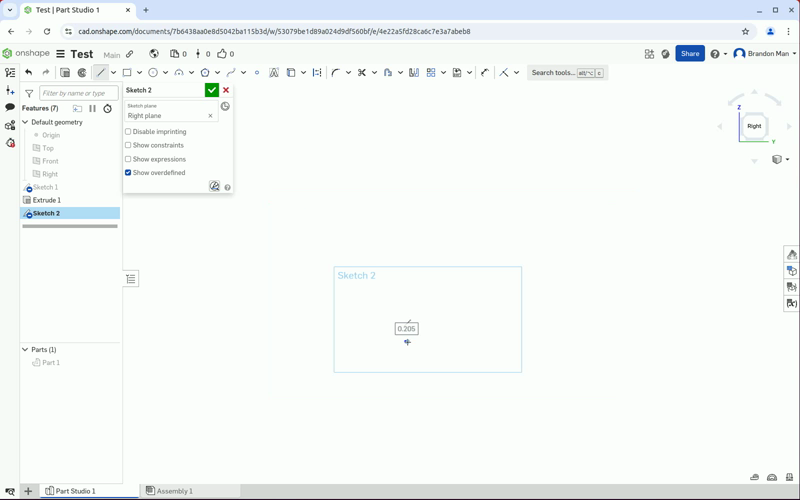
scroll(-6)
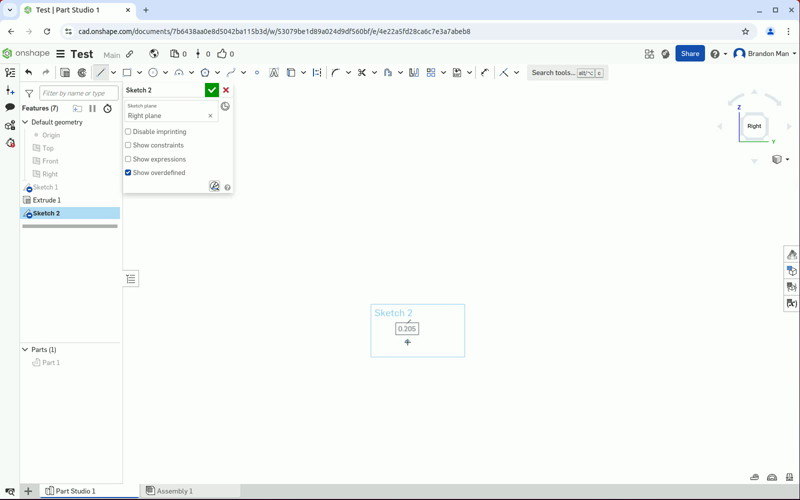
key_up(shift)
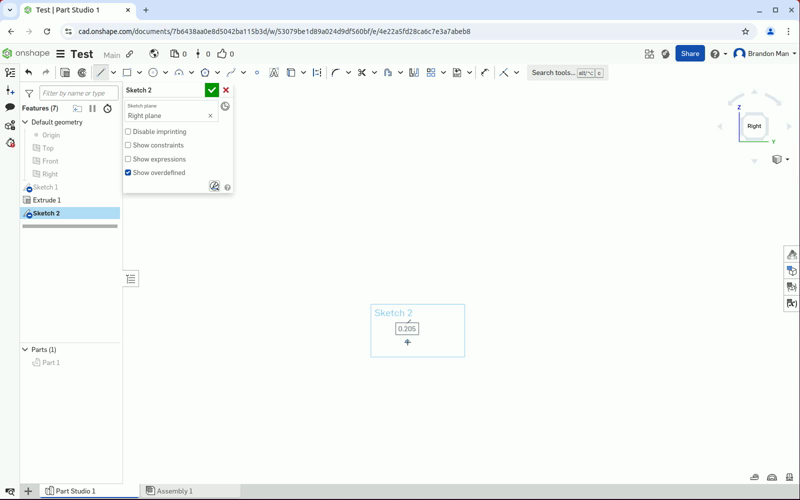
key_down(shift)
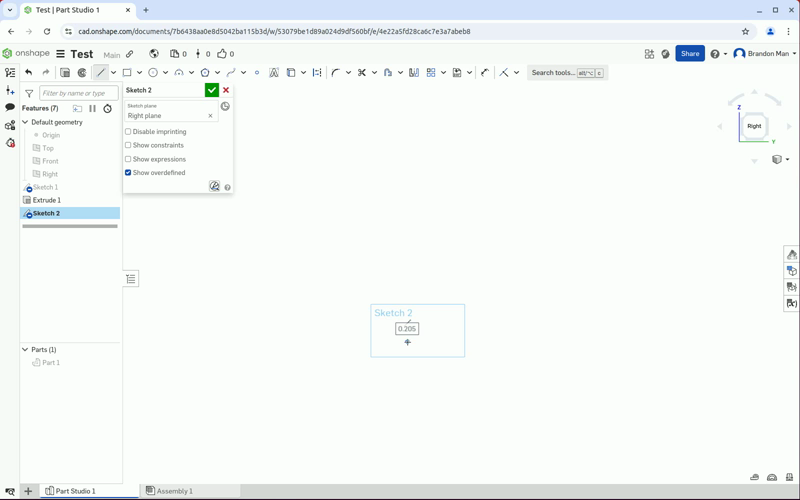
mouse_move(407, 229)
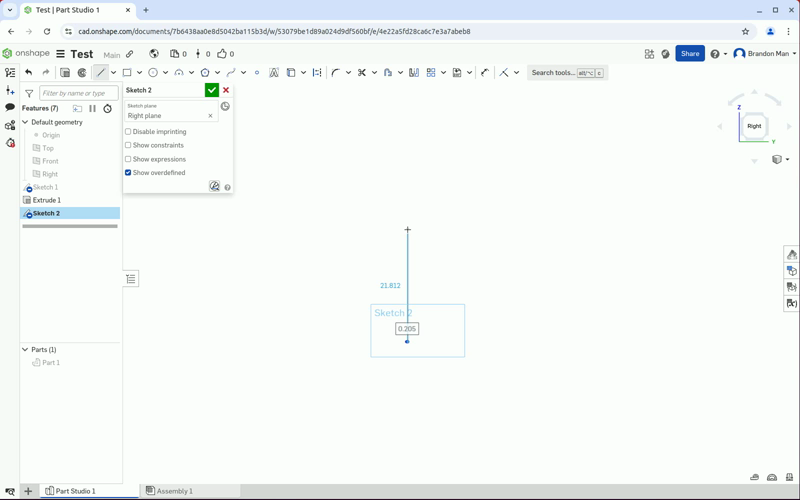
click(407, 229)
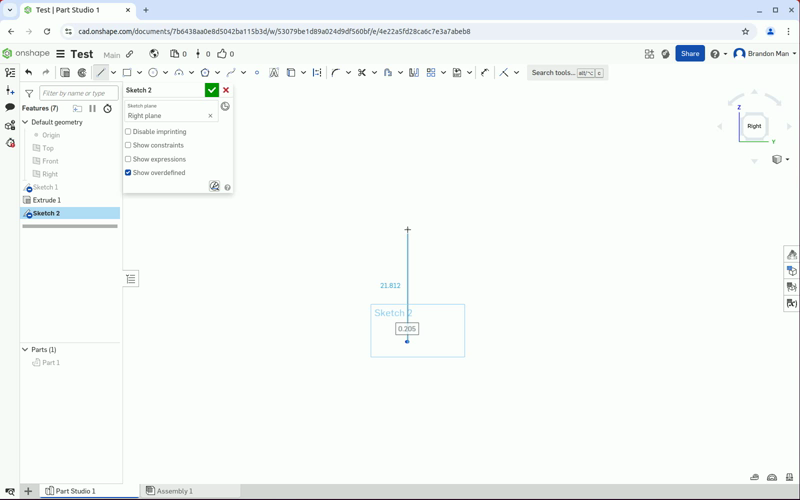
key_up(shift)
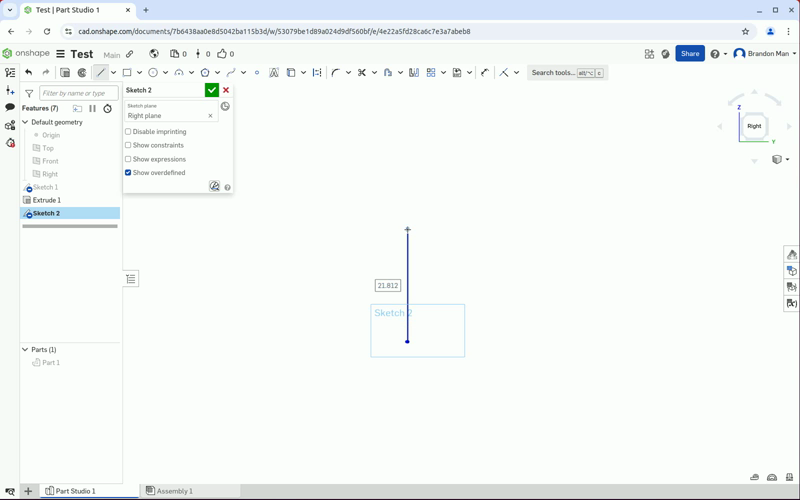
key_down(shift)
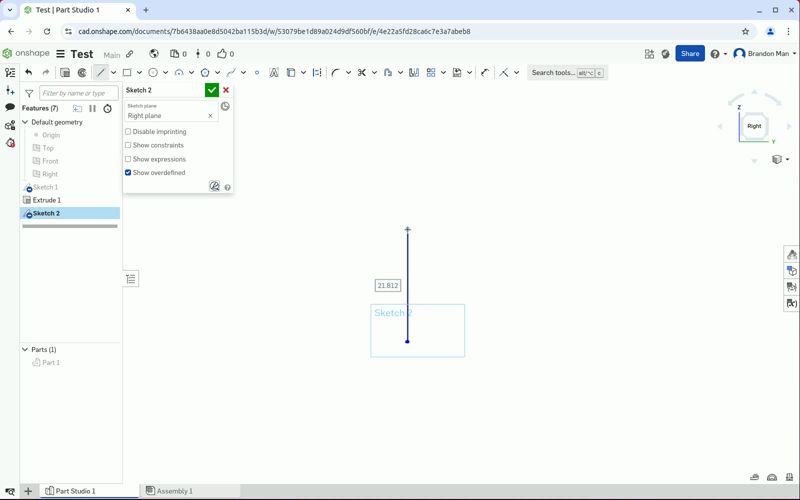
mouse_move(437, 229)
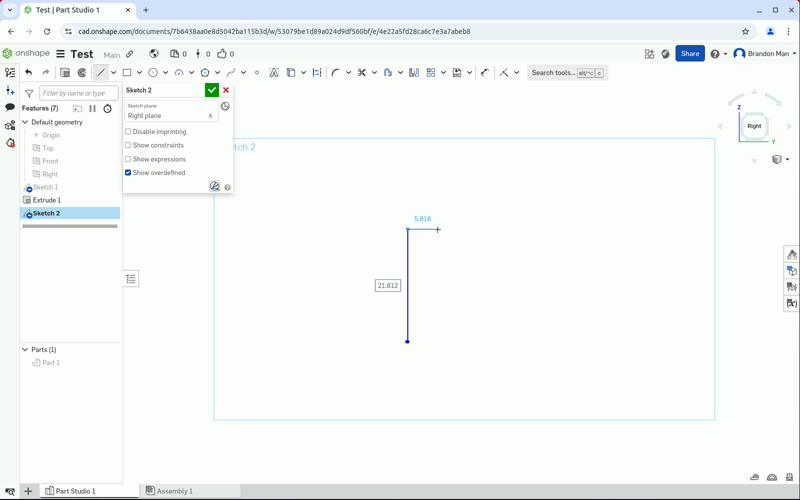
mouse_move(406, 229)
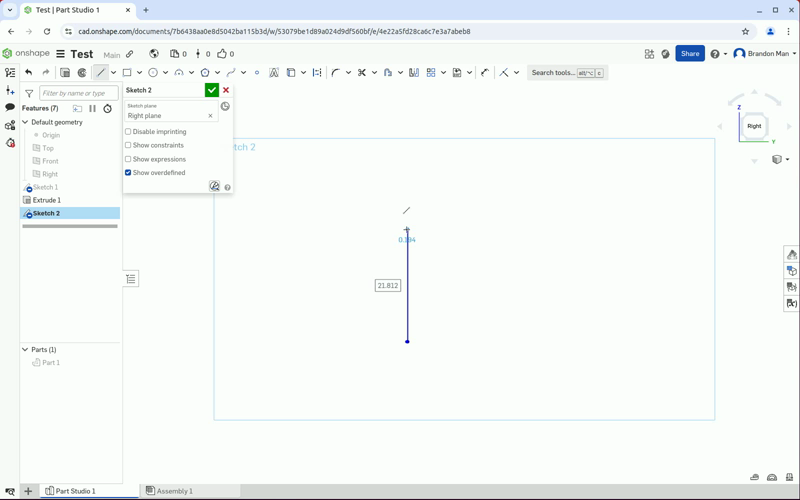
scroll(6)
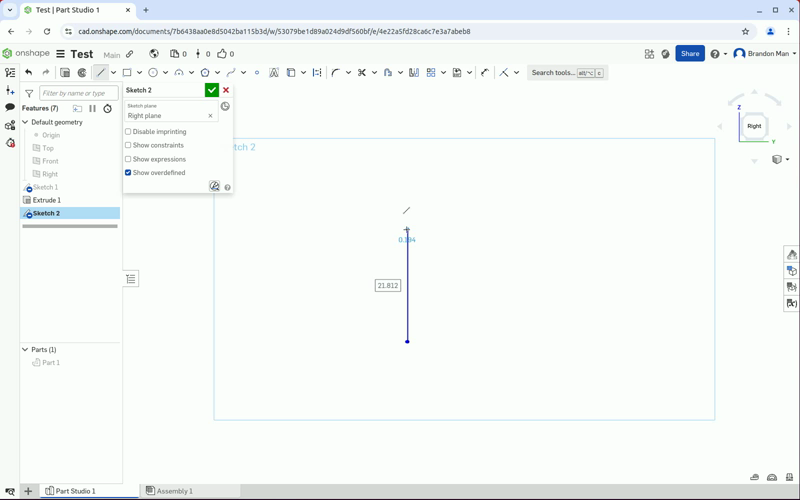
scroll(6)
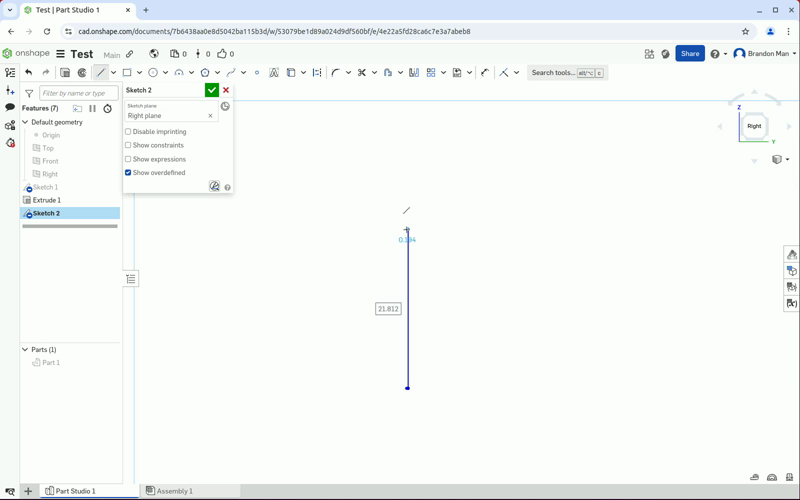
scroll(6)
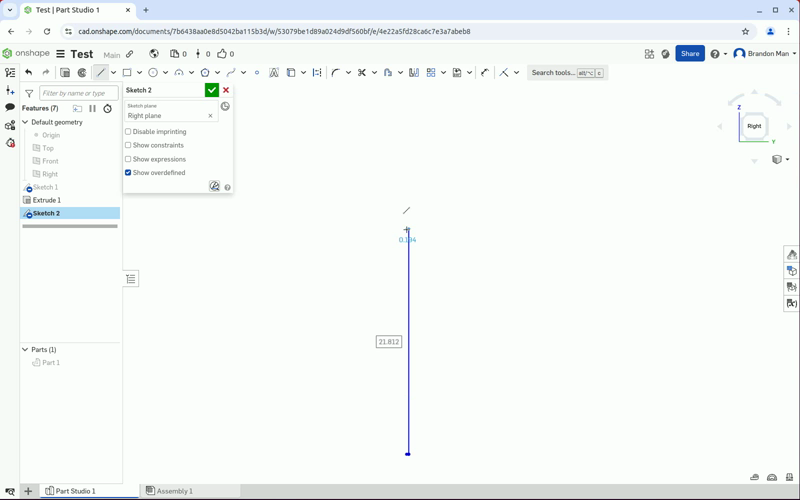
scroll(6)
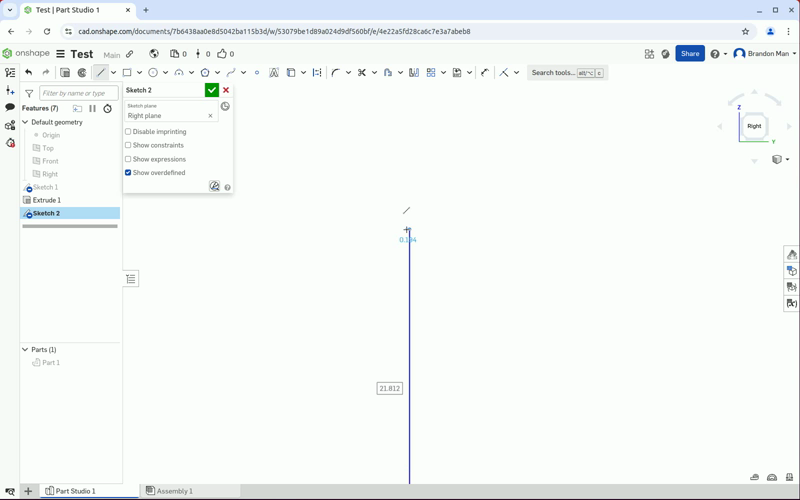
scroll(6)
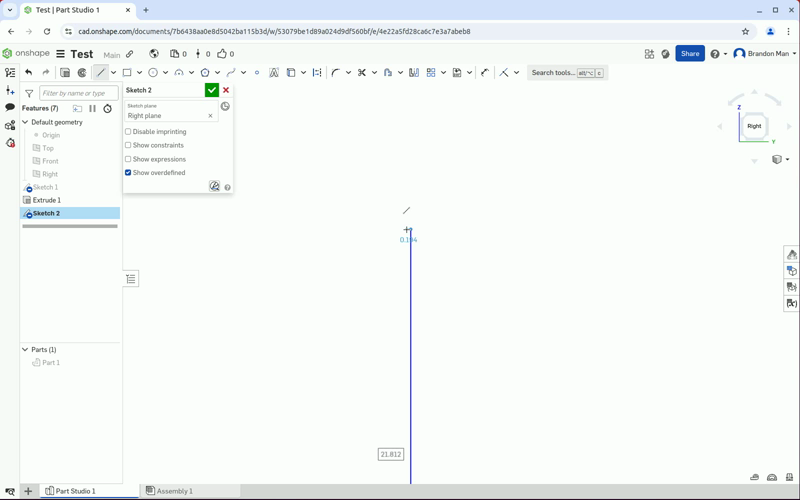
scroll(6)
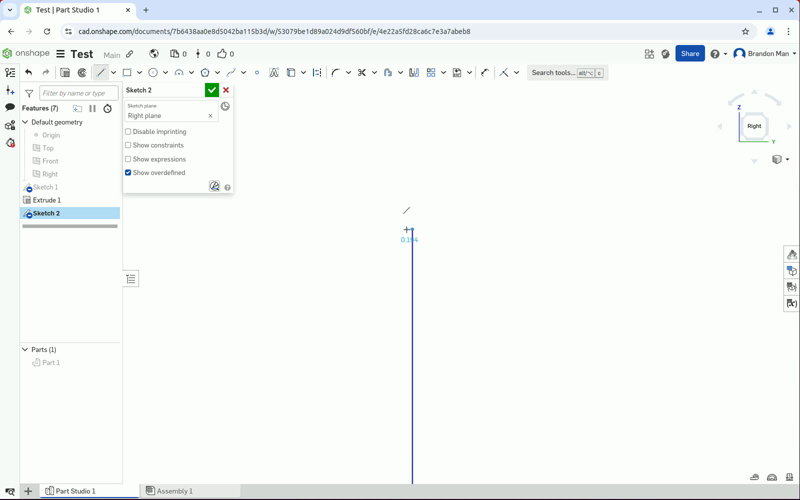
scroll(6)
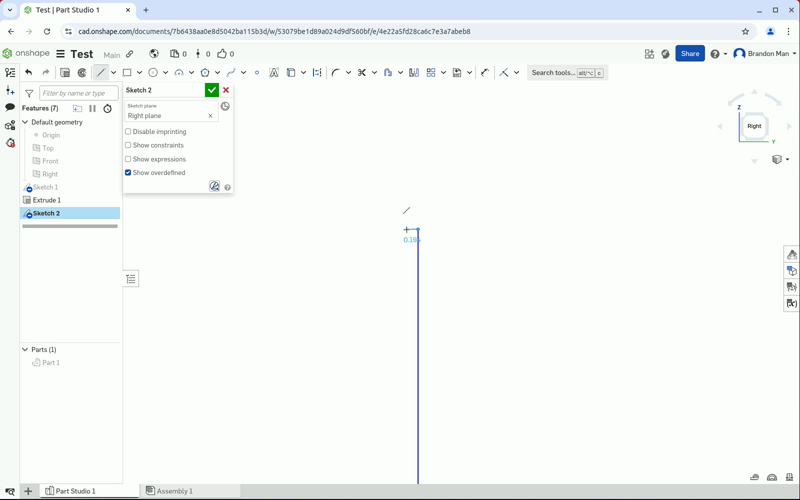
click(406, 229)
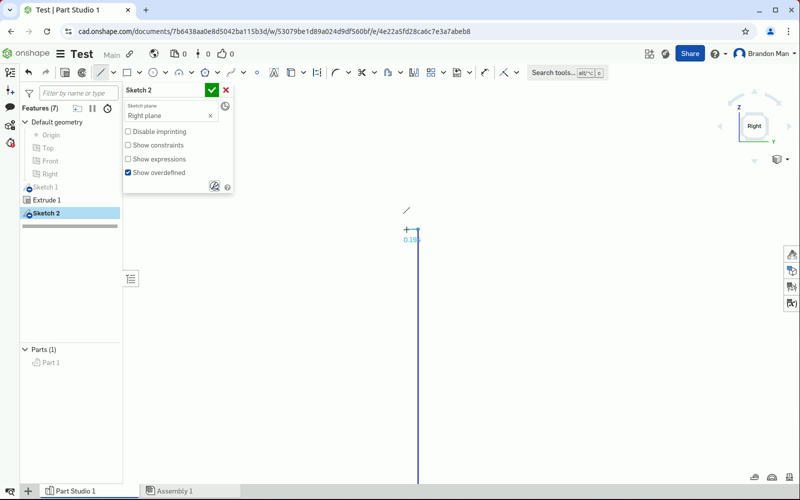
scroll(-6)
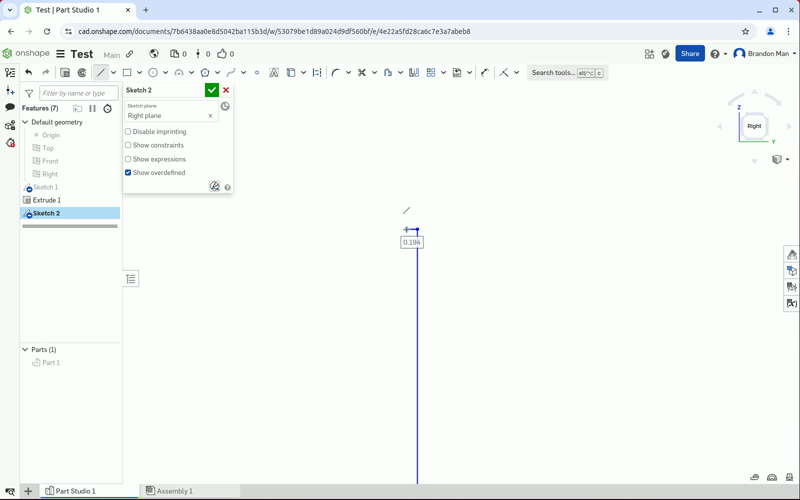
scroll(-6)
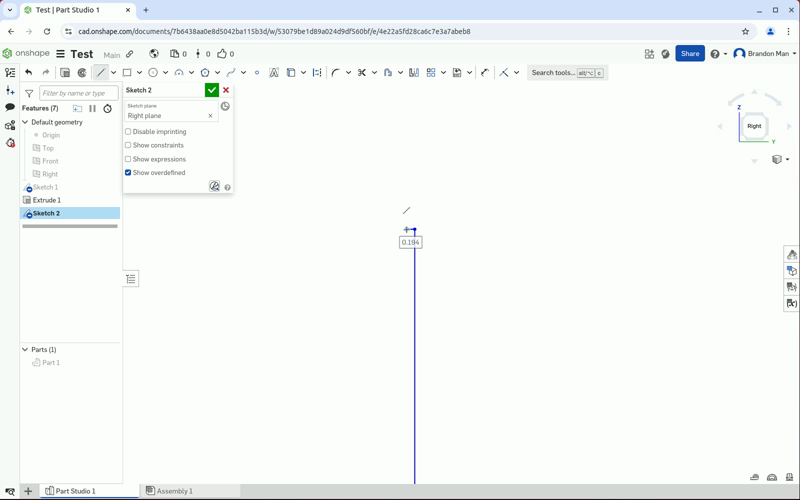
scroll(-6)
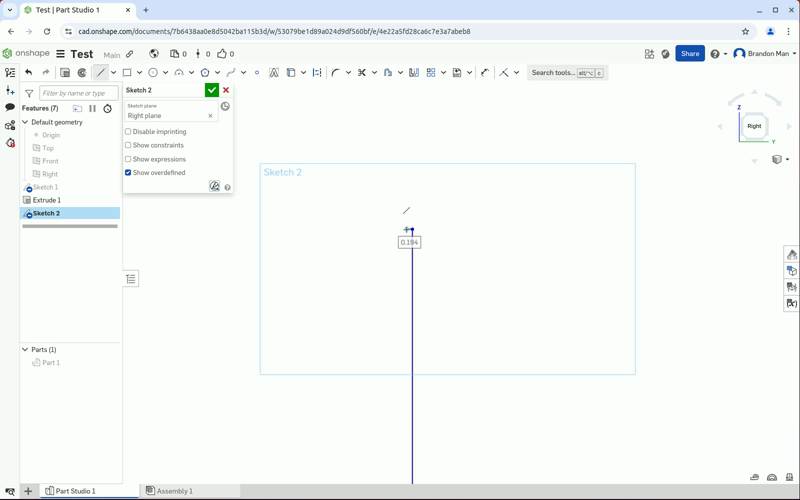
scroll(-6)
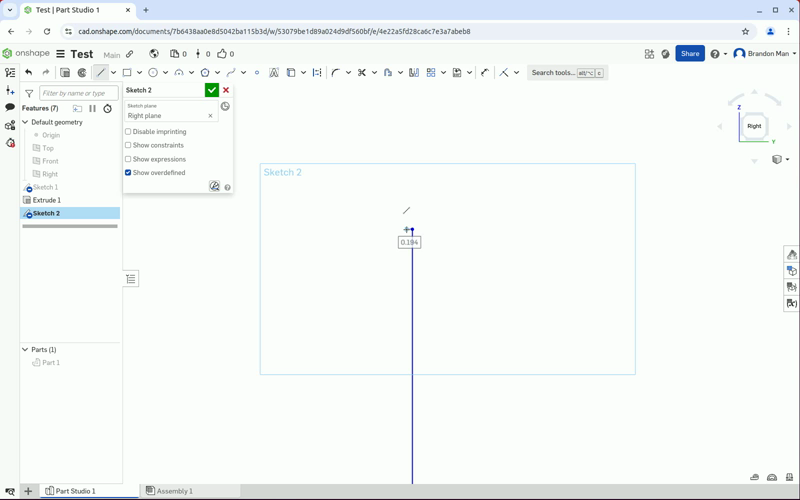
scroll(-6)
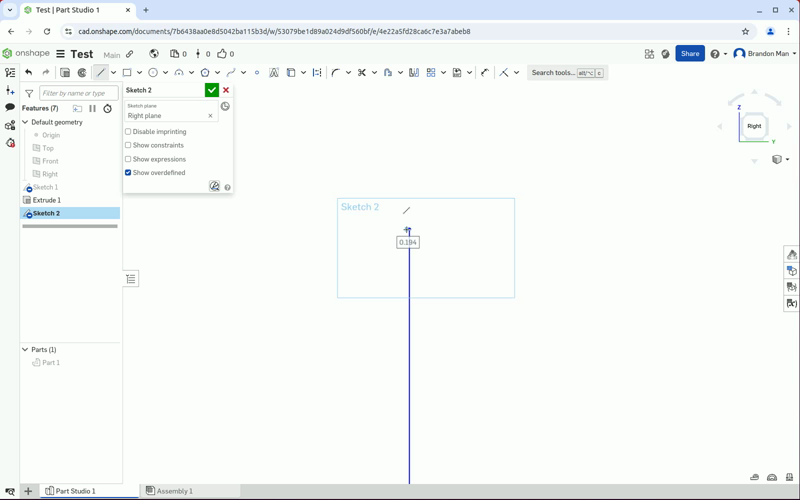
scroll(-6)
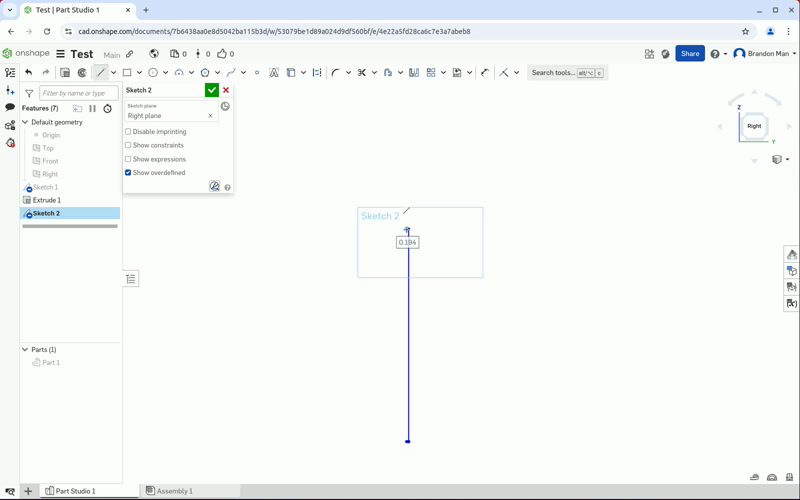
scroll(-6)
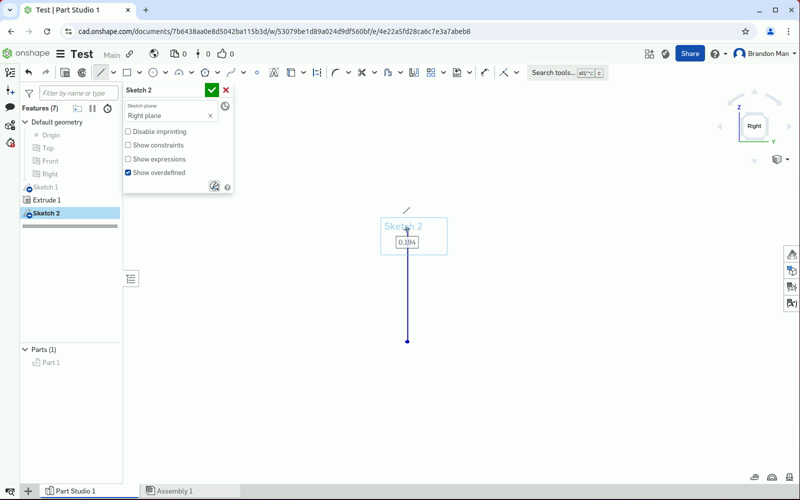
key_up(shift)
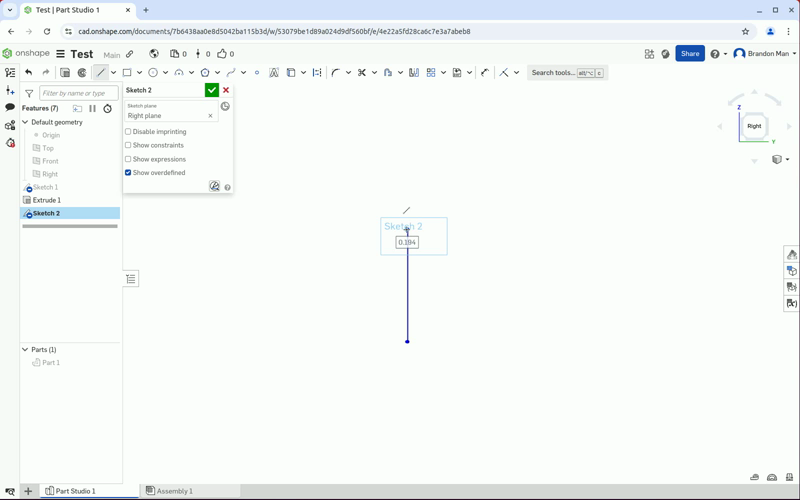
key_down(shift)
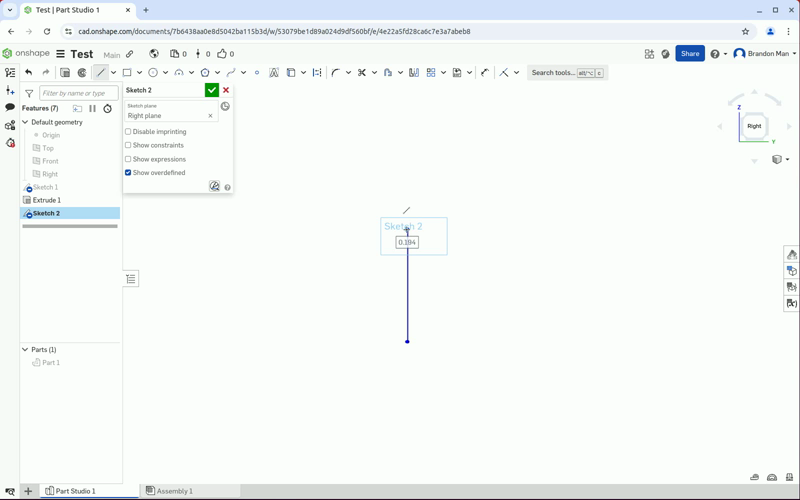
mouse_move(406, 341)
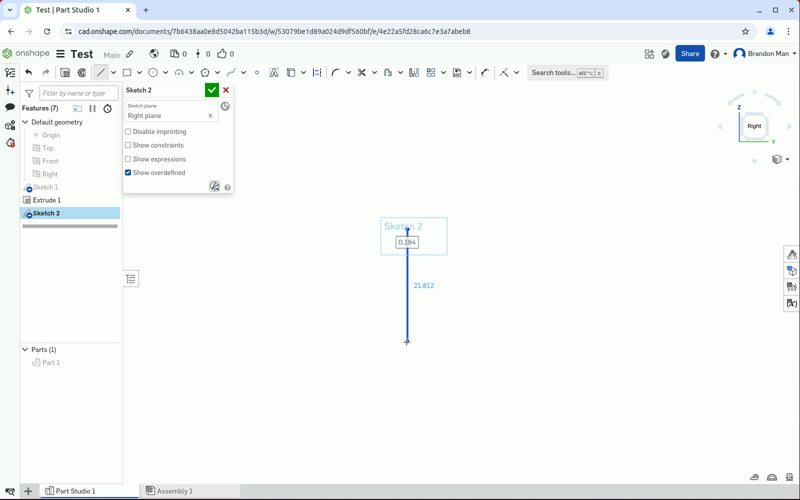
scroll(6)
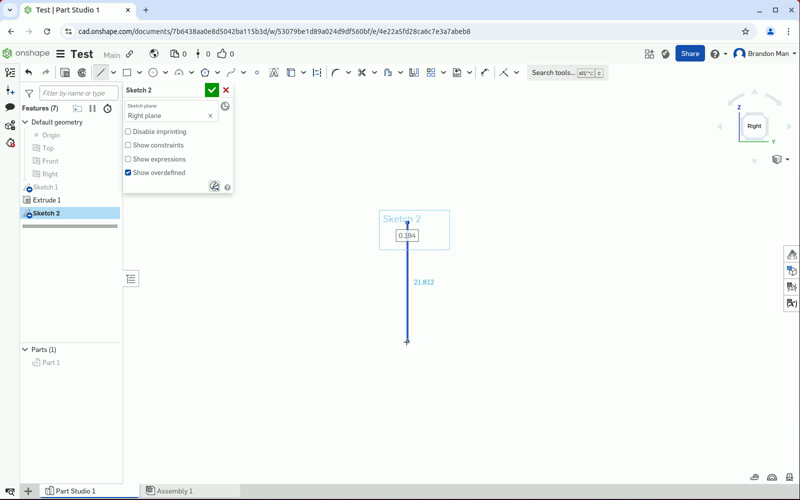
scroll(6)
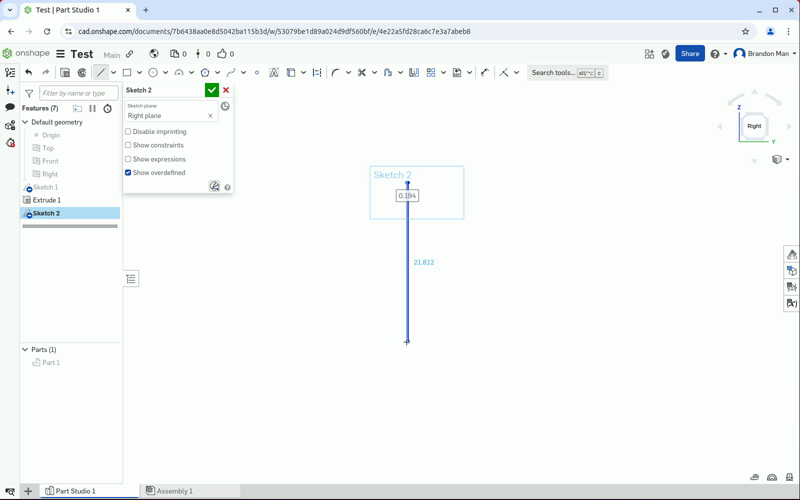
scroll(6)
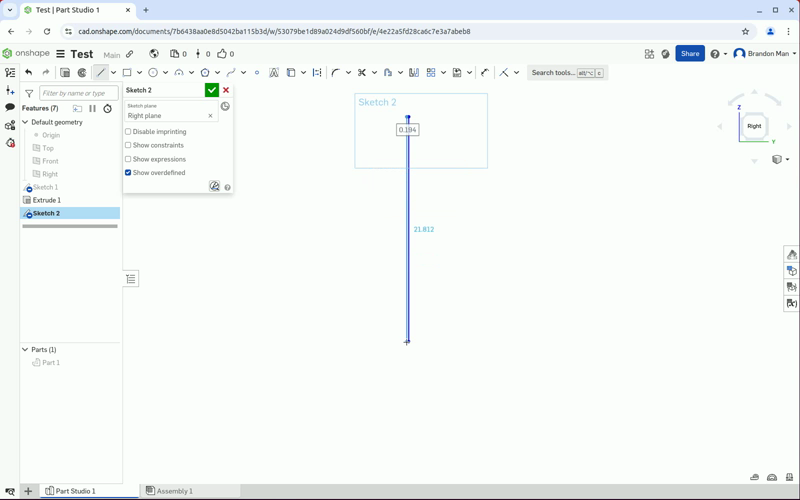
scroll(6)
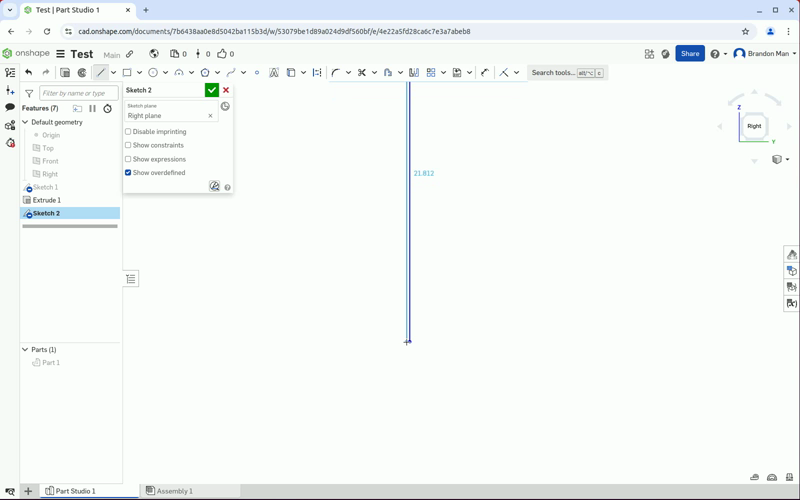
scroll(6)
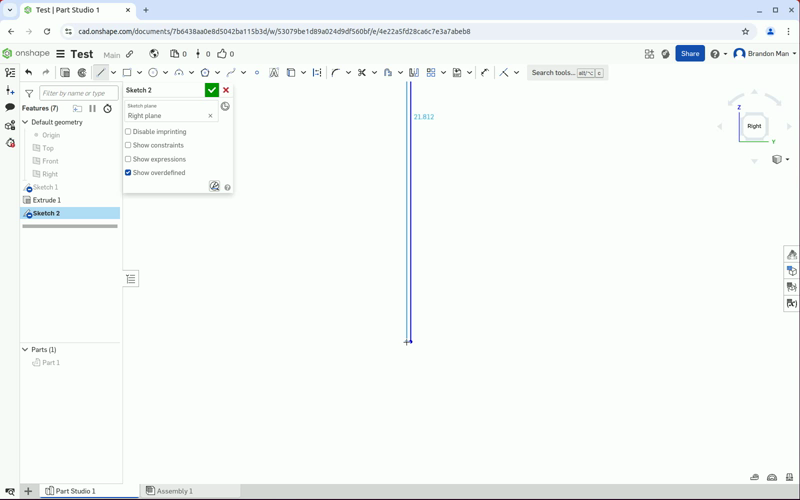
scroll(6)
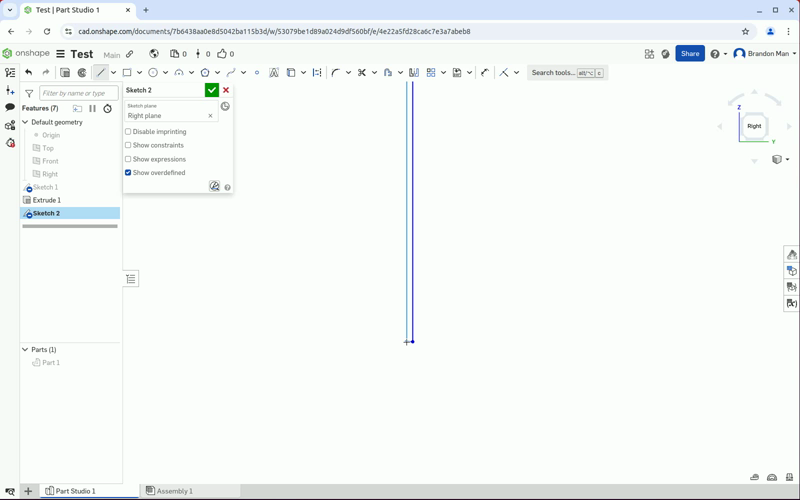
scroll(6)
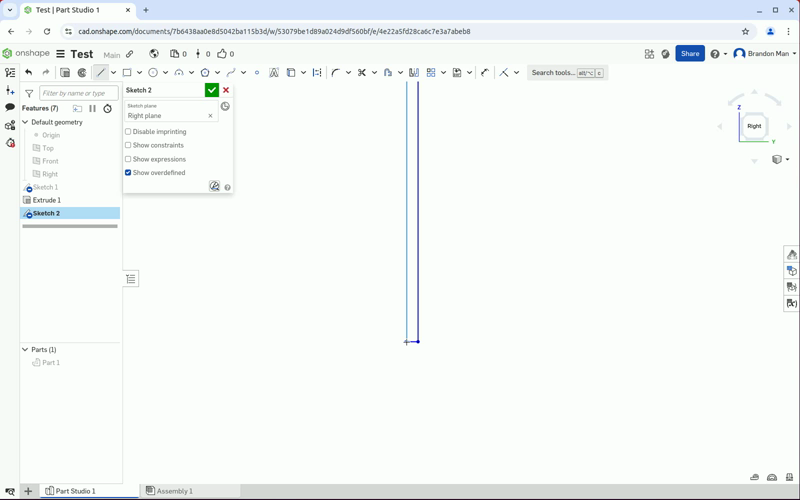
key_up(shift)
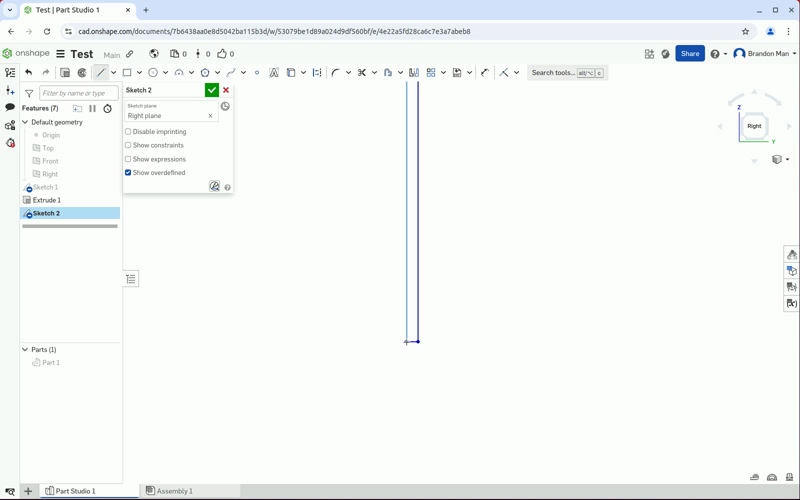
click(406, 341)
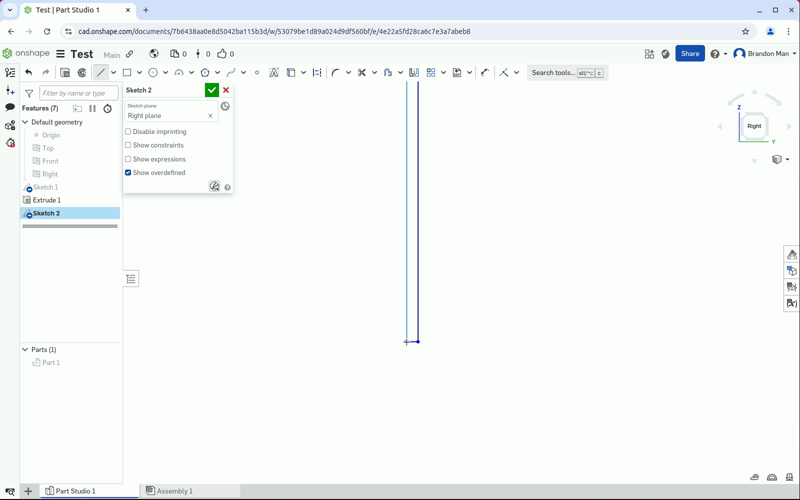
scroll(-6)
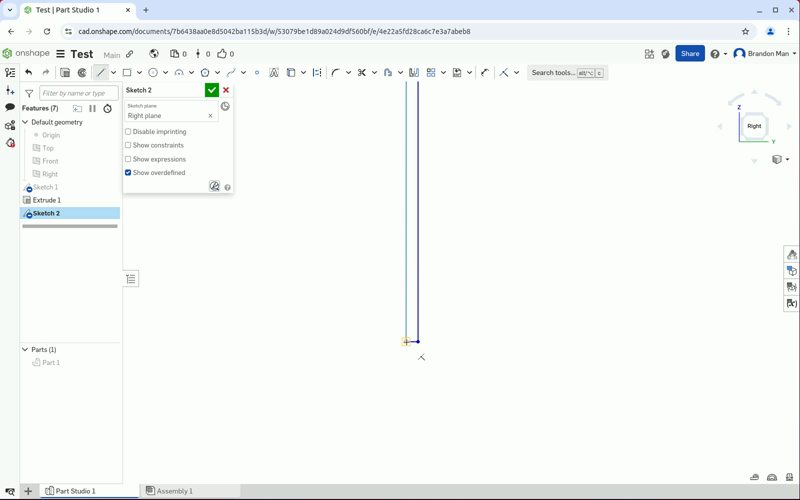
scroll(-6)
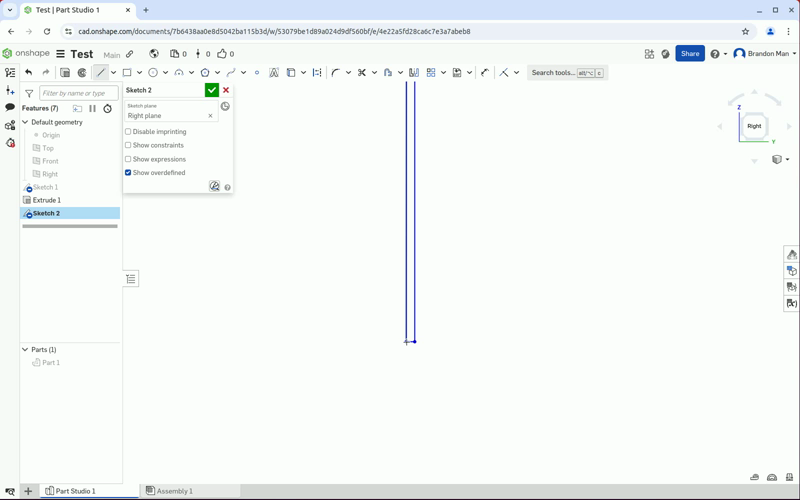
scroll(-6)
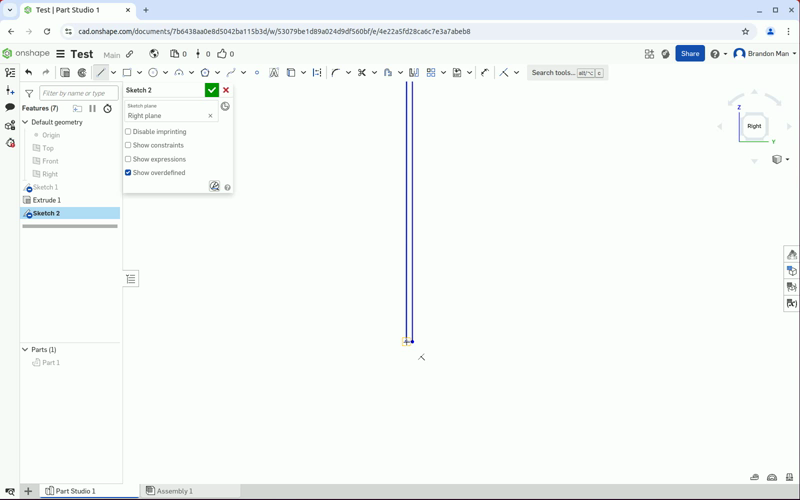
scroll(-6)
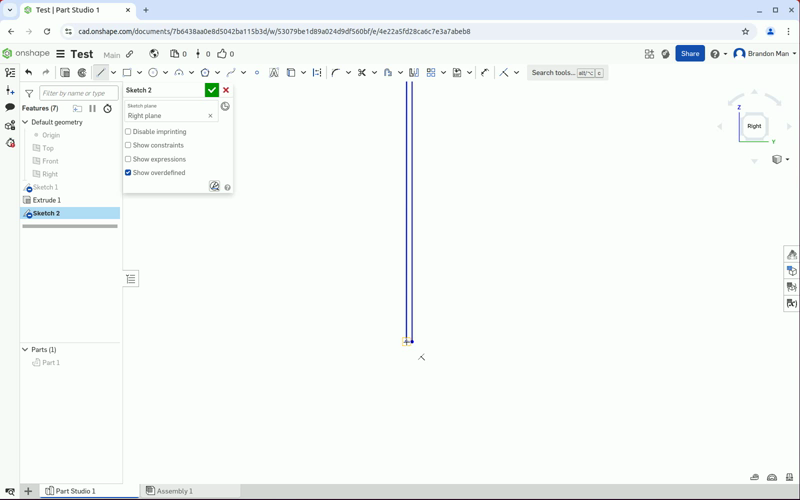
scroll(-6)
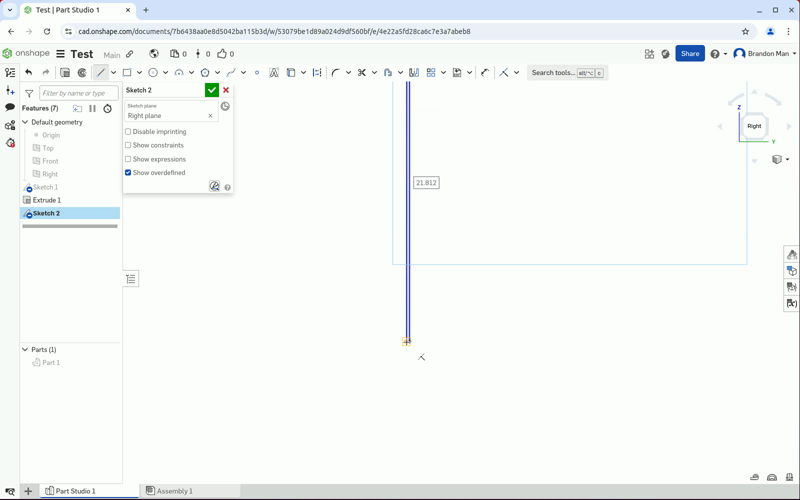
scroll(-6)
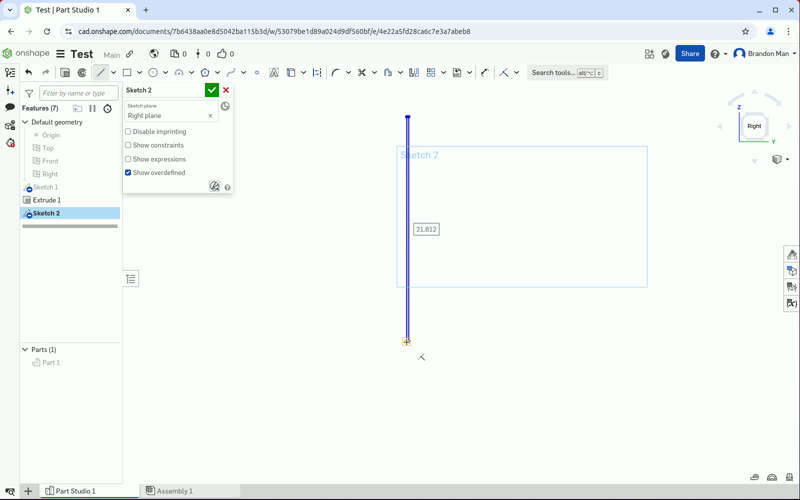
scroll(-6)
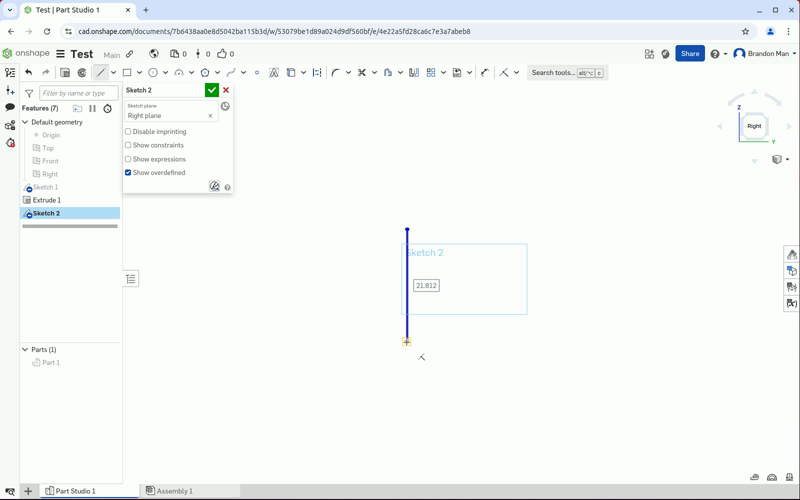
key(esc)
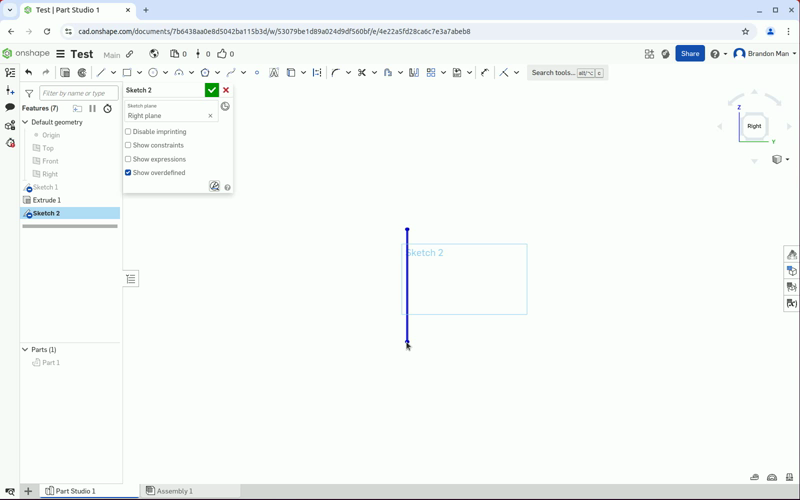
mouse_move(407, 257)
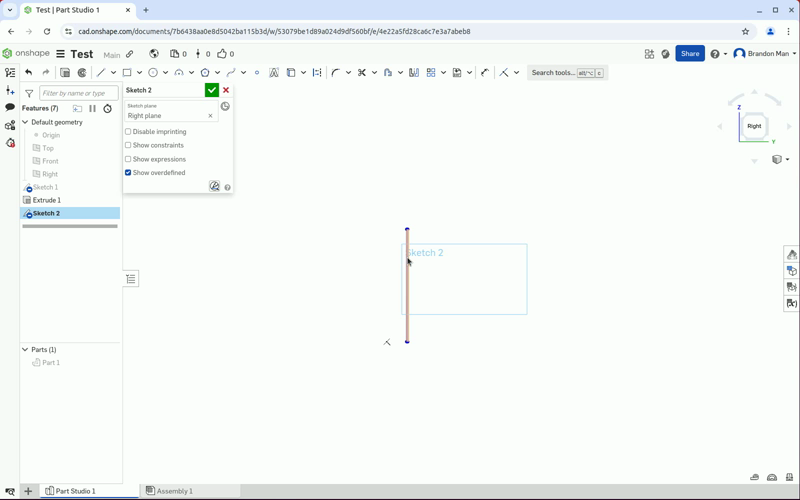
scroll(6)
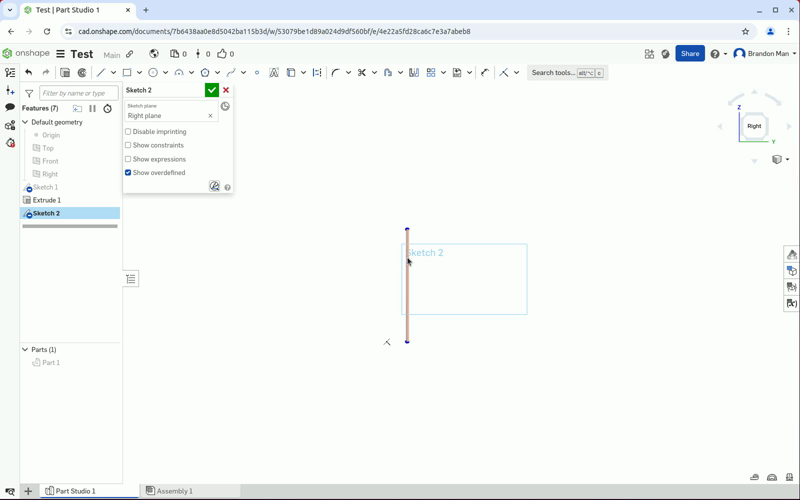
scroll(6)
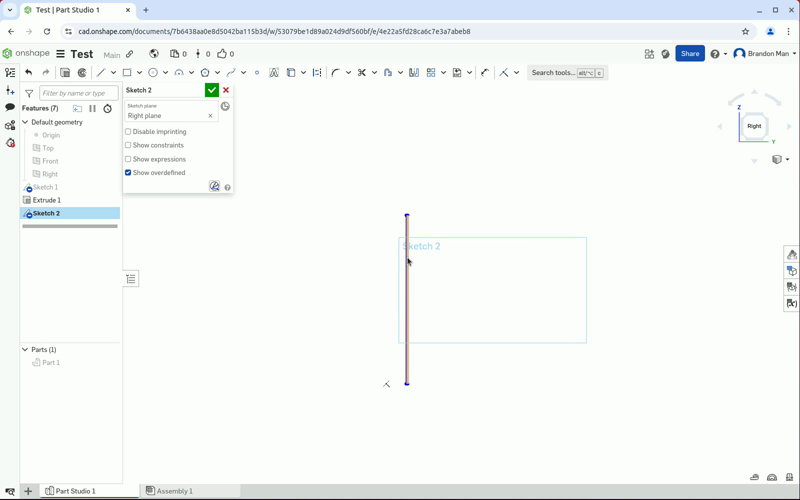
scroll(6)
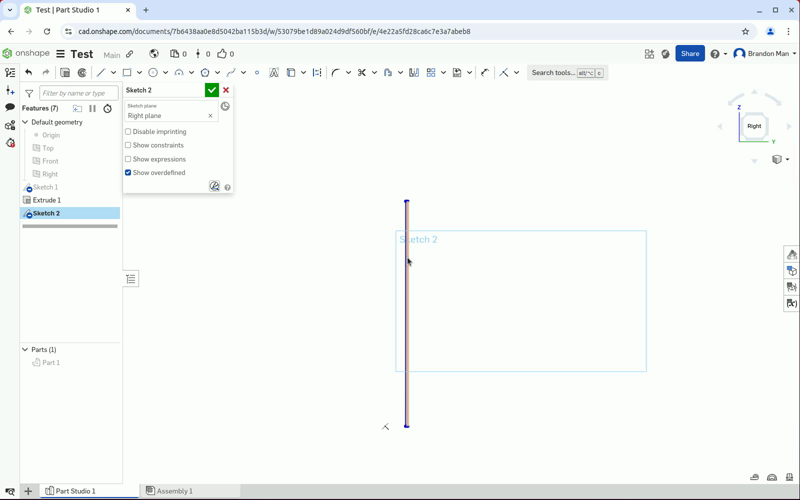
scroll(6)
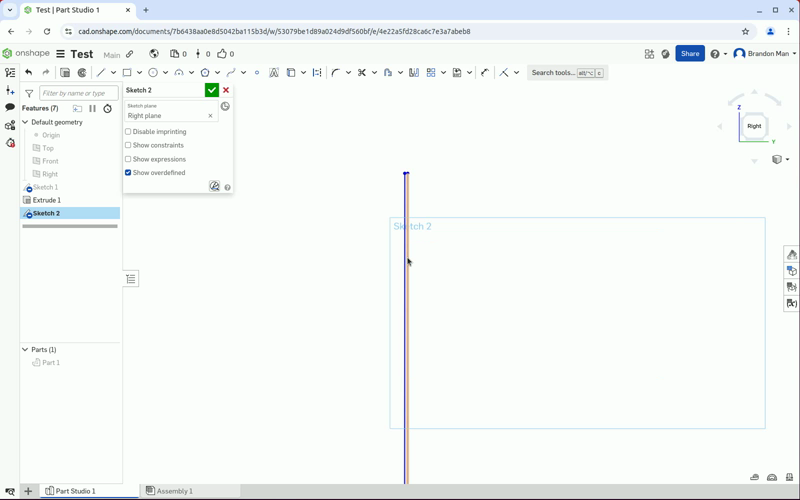
scroll(6)
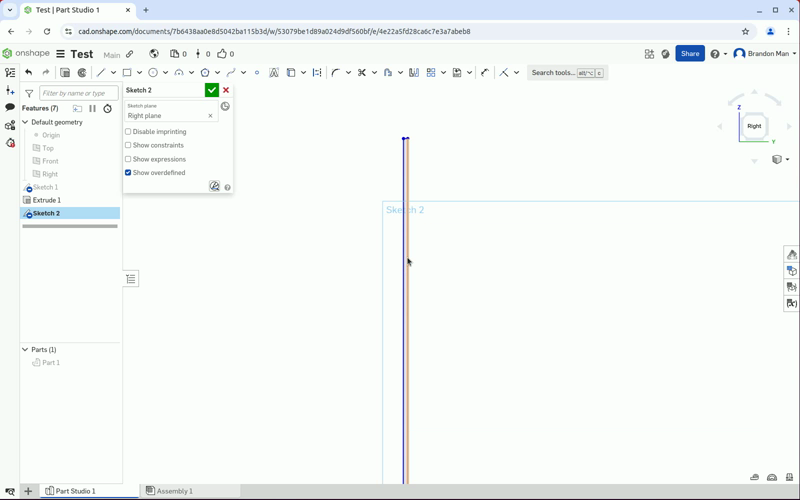
scroll(6)
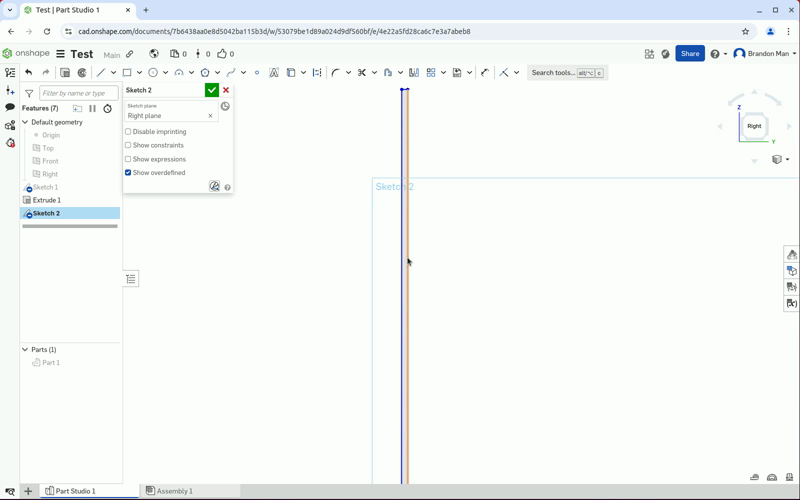
scroll(6)
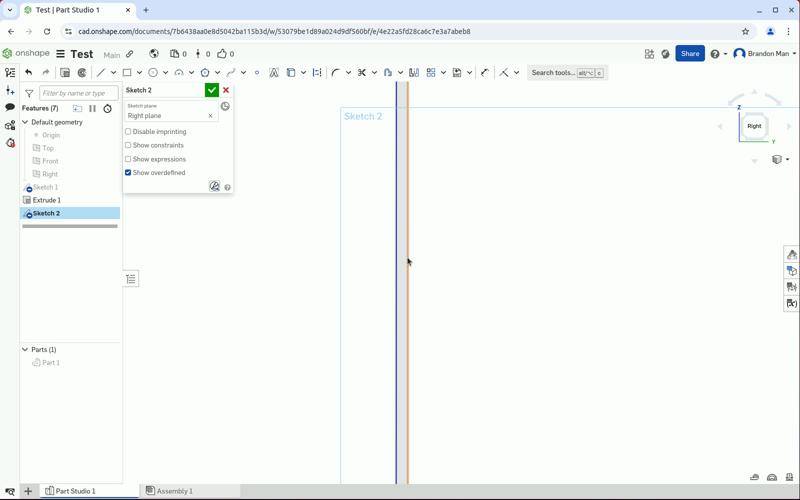
click(407, 257)
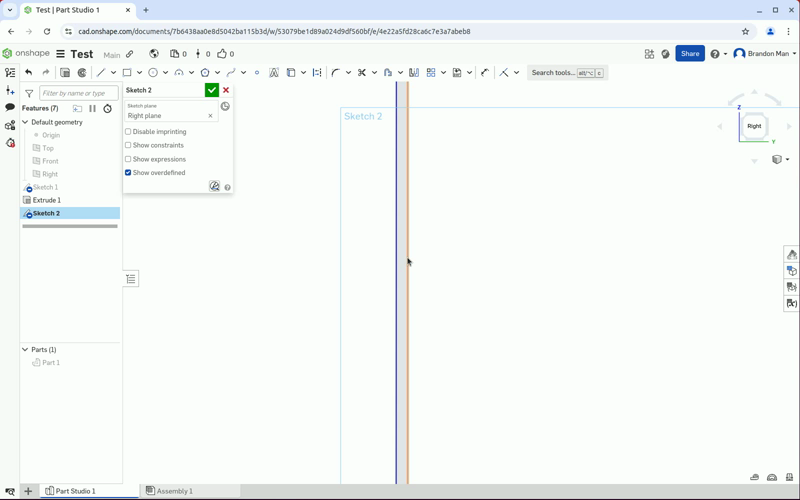
scroll(-6)
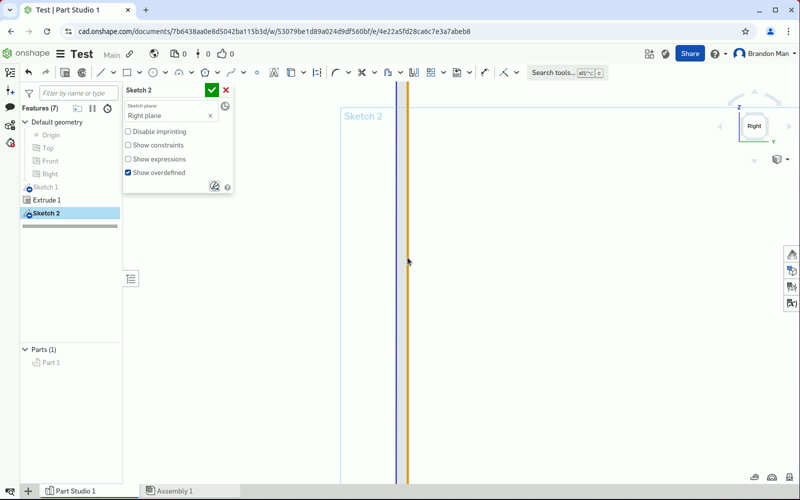
scroll(-6)
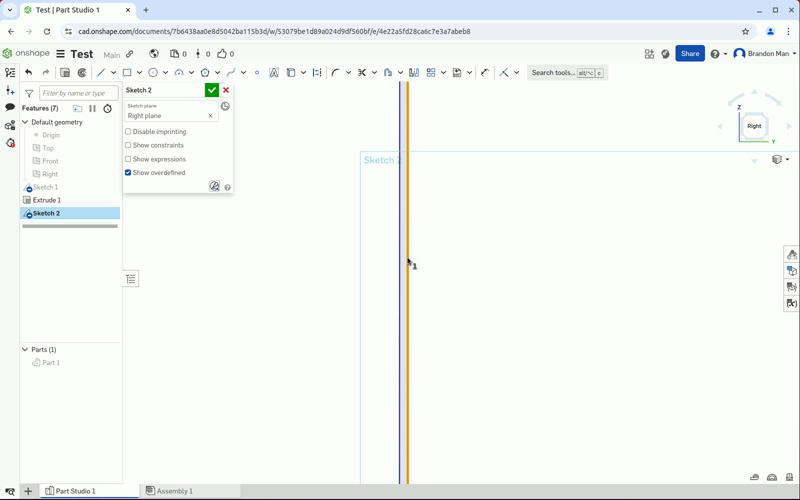
scroll(-6)
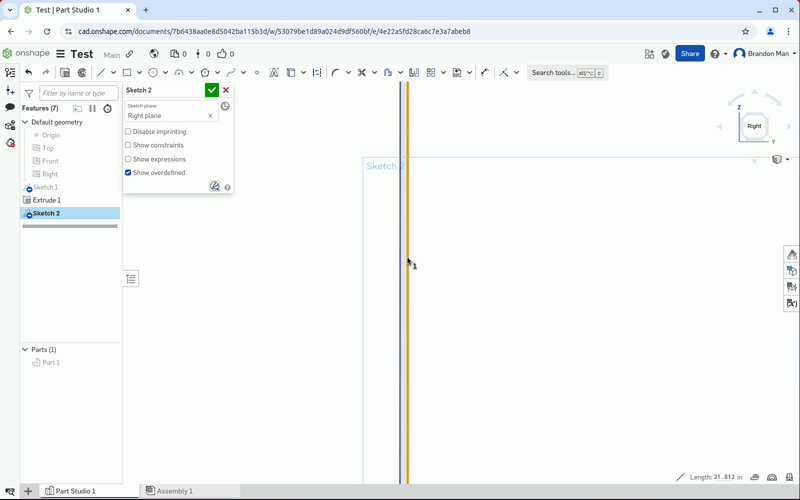
scroll(-6)
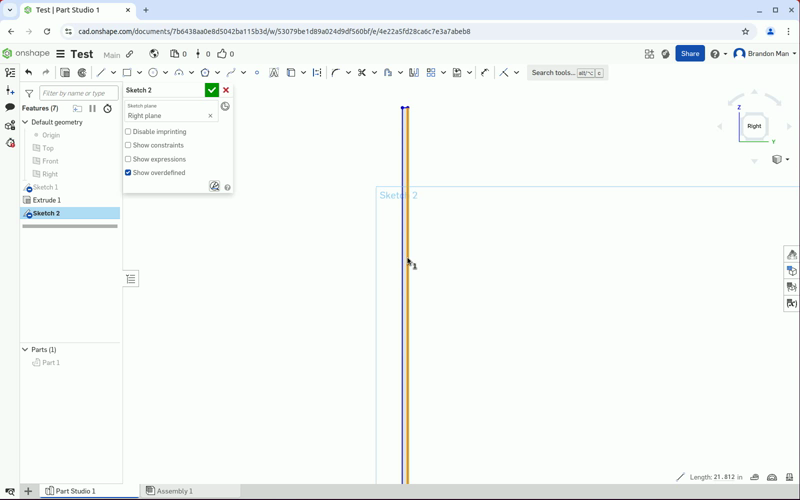
scroll(-6)
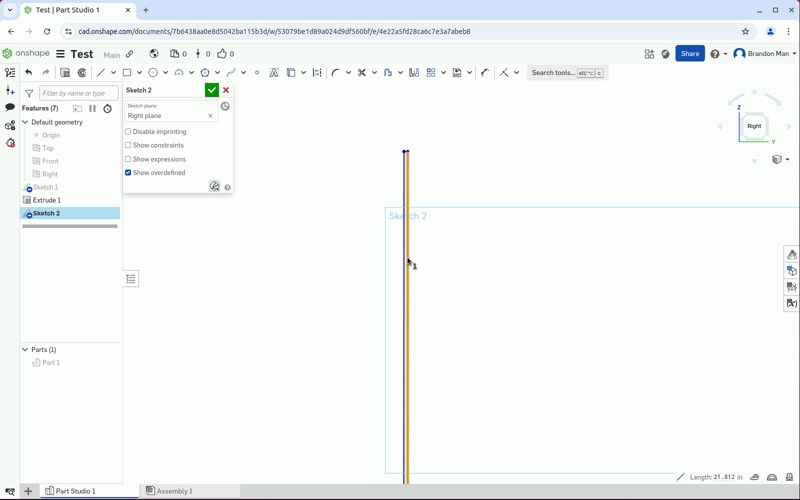
scroll(-6)
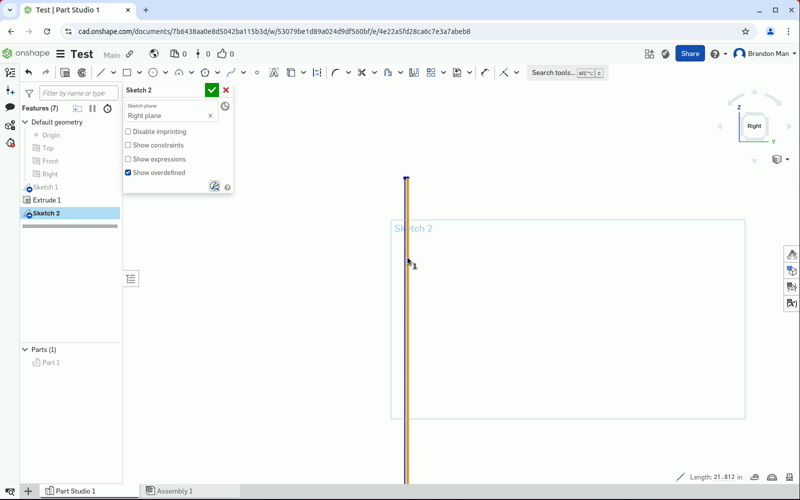
scroll(-6)
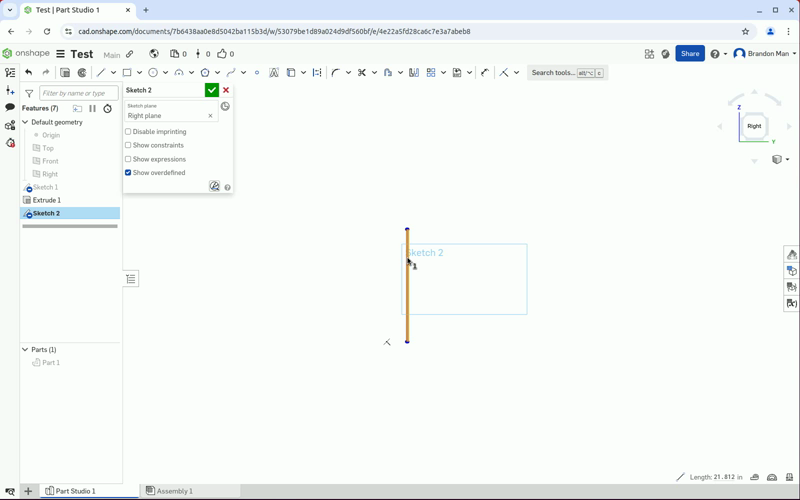
mouse_move(73, 352)
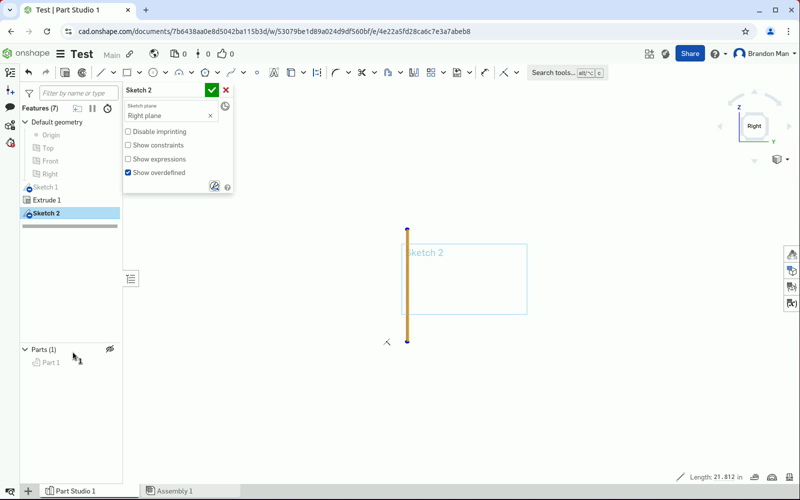
key(shift+y)
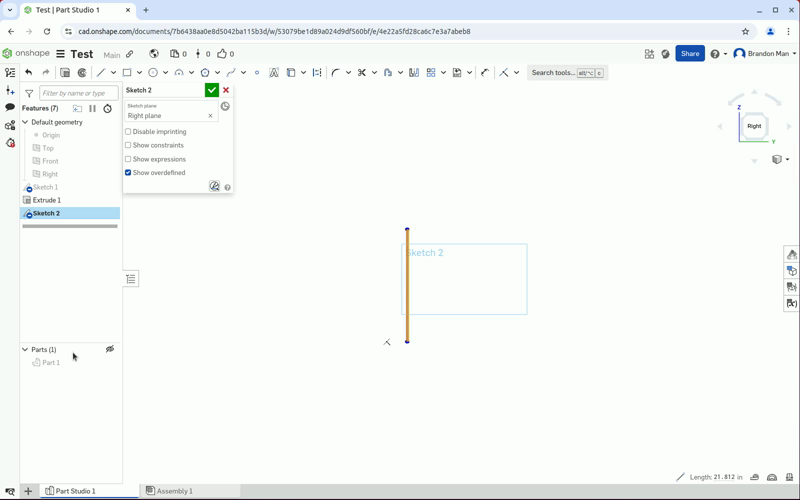
key(shift+e)
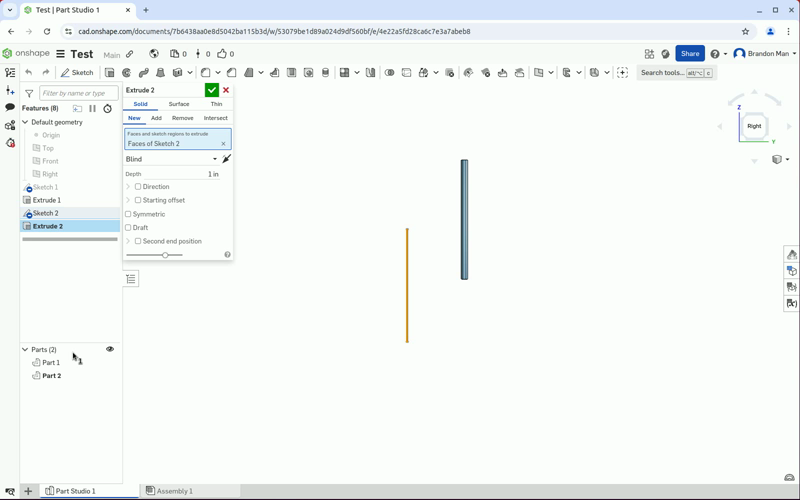
mouse_move(143, 106)
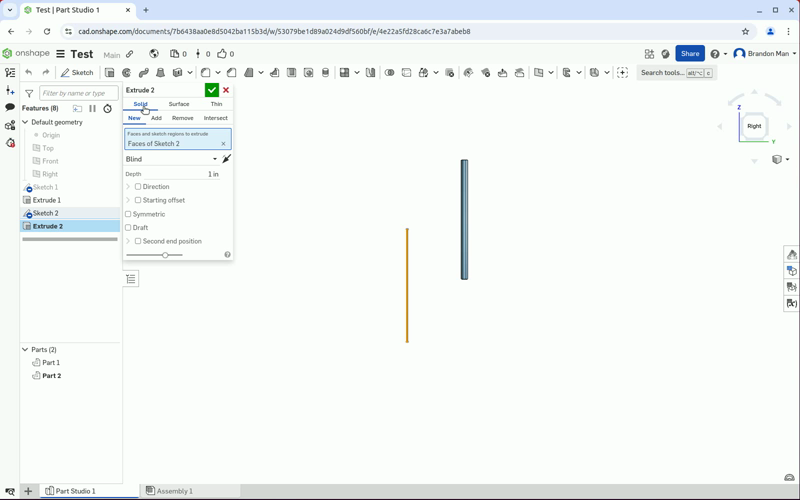
click(143, 106)
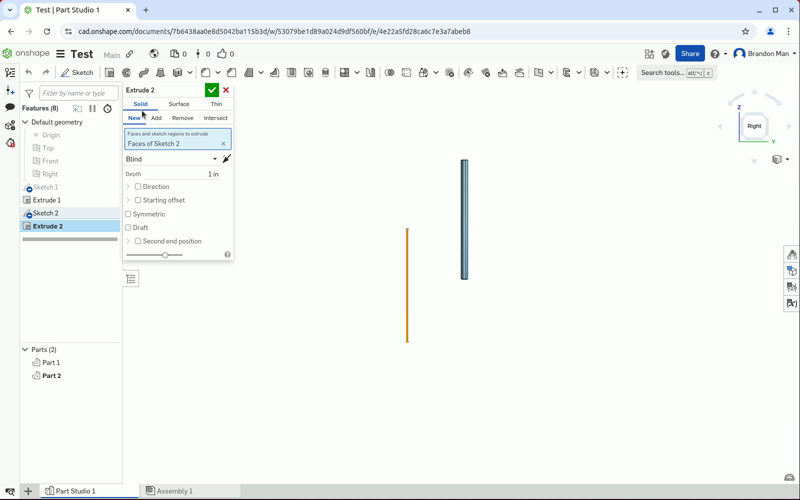
mouse_move(137, 120)
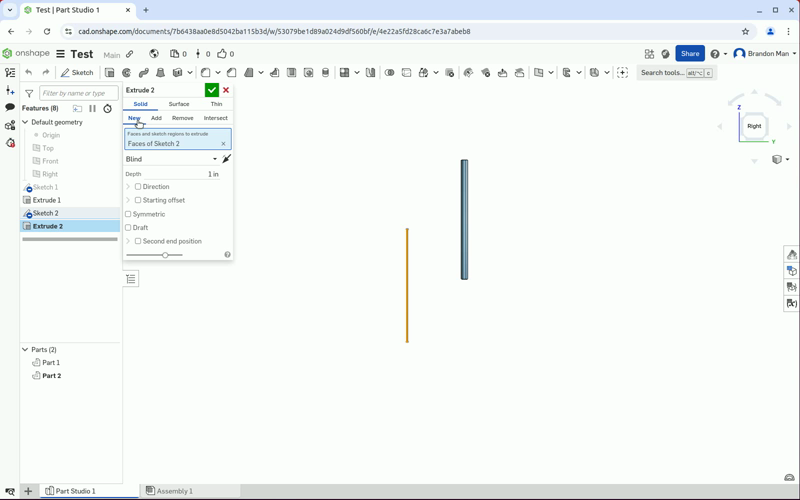
click(137, 120)
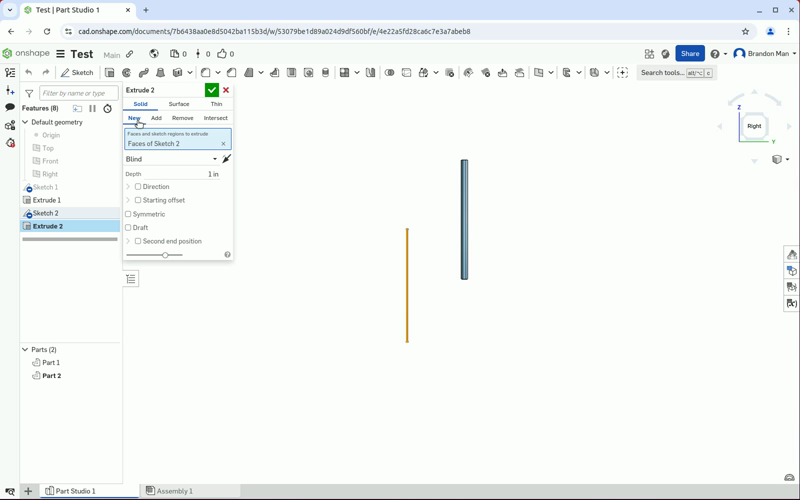
key(tab, 4)
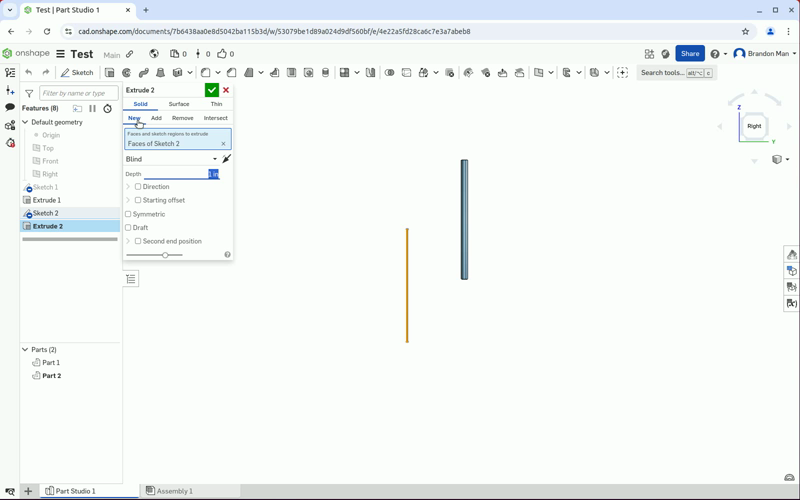
text(-0.241)
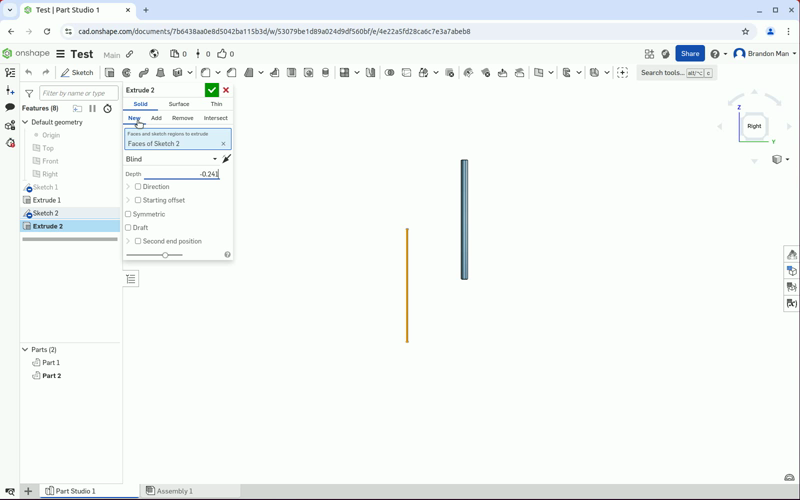
key(enter)
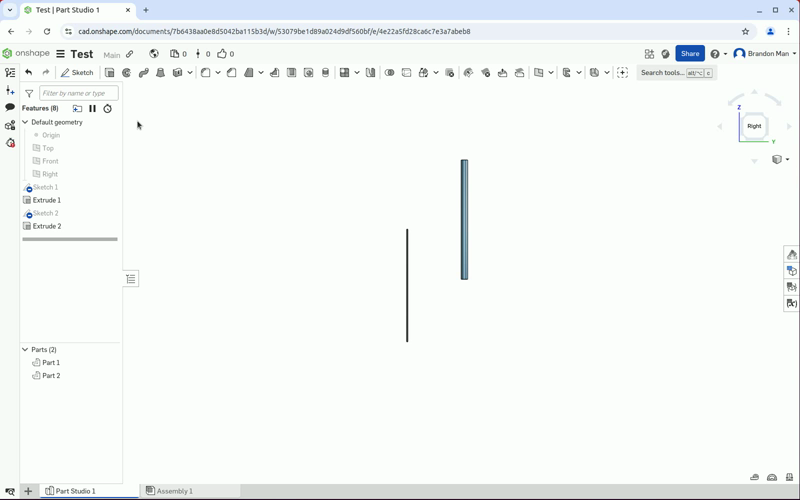
key(shift+h)
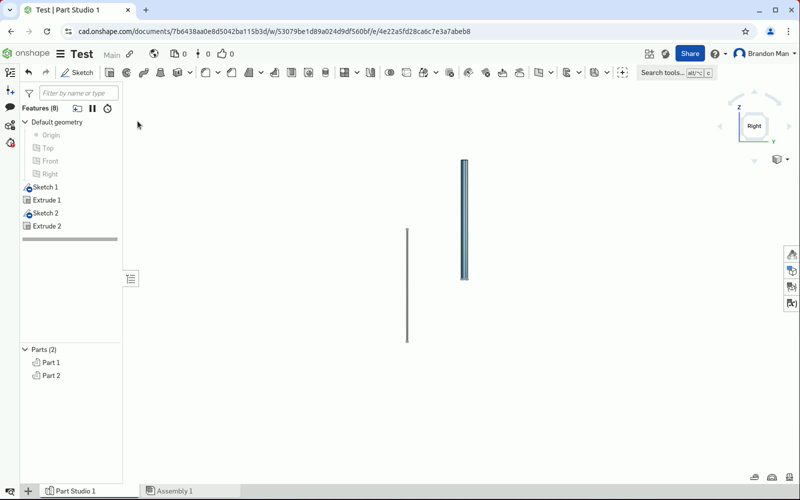
key(shift+h)
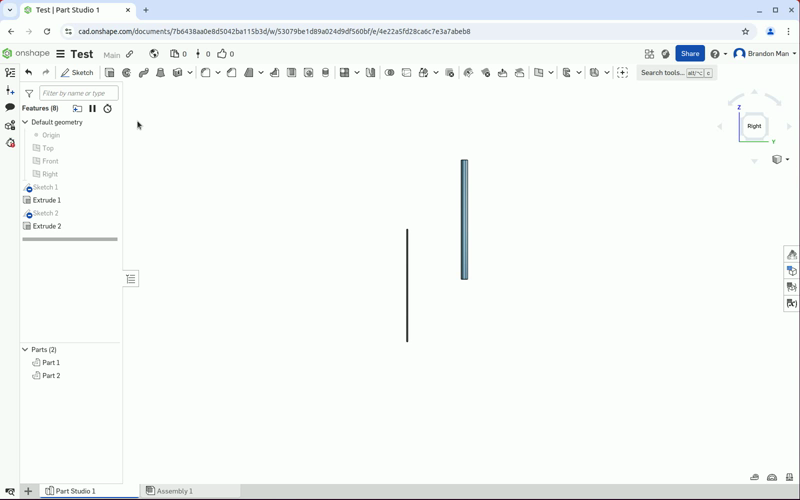
mouse_move(73, 189)
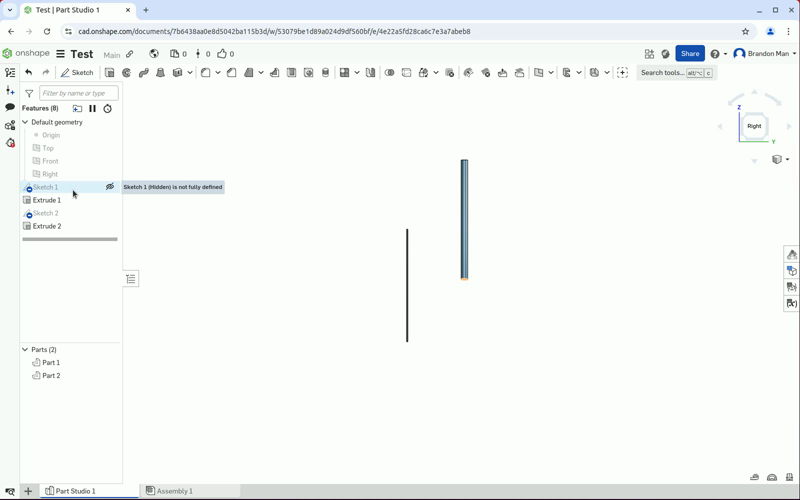
click(73, 189)
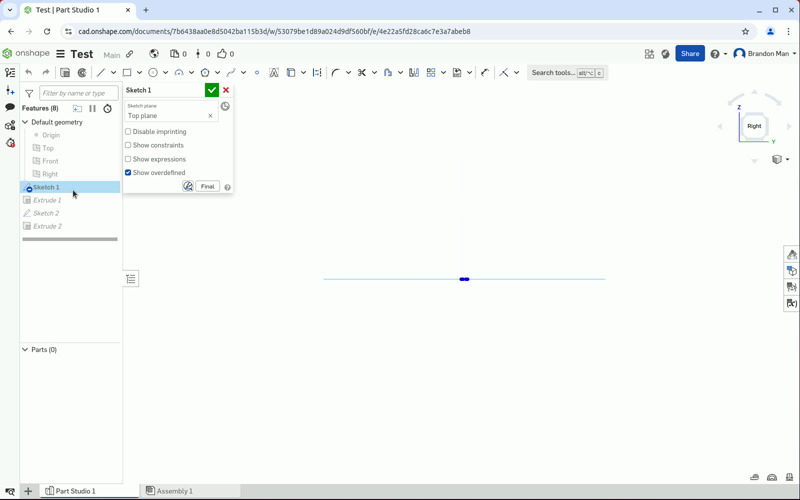
mouse_move(229, 92)
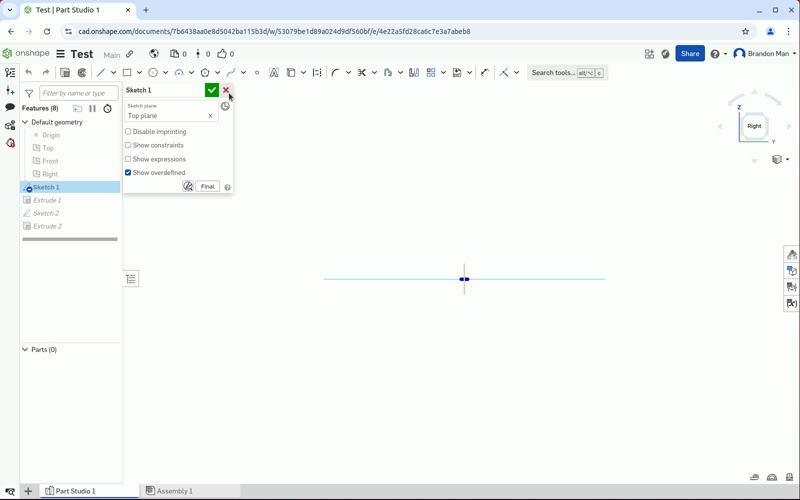
click(229, 92)
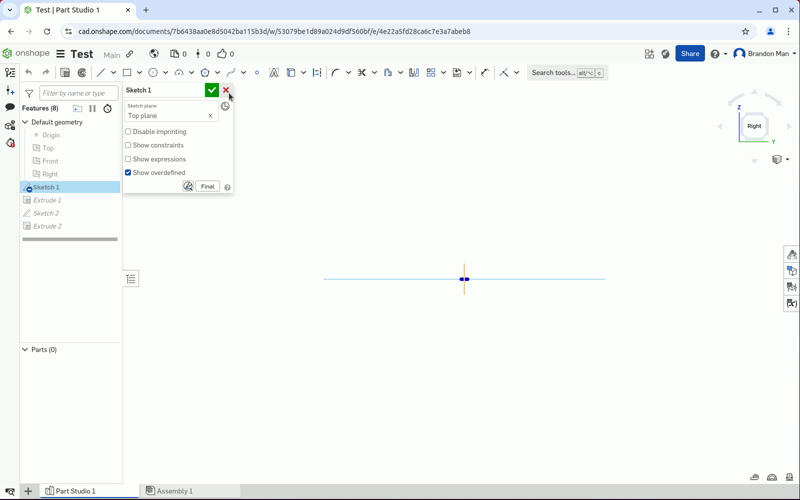
key(shift+s)
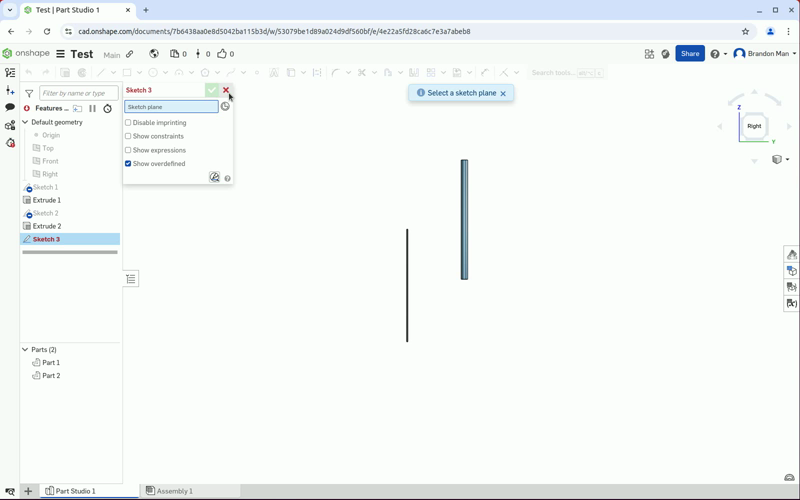
mouse_move(73, 176)
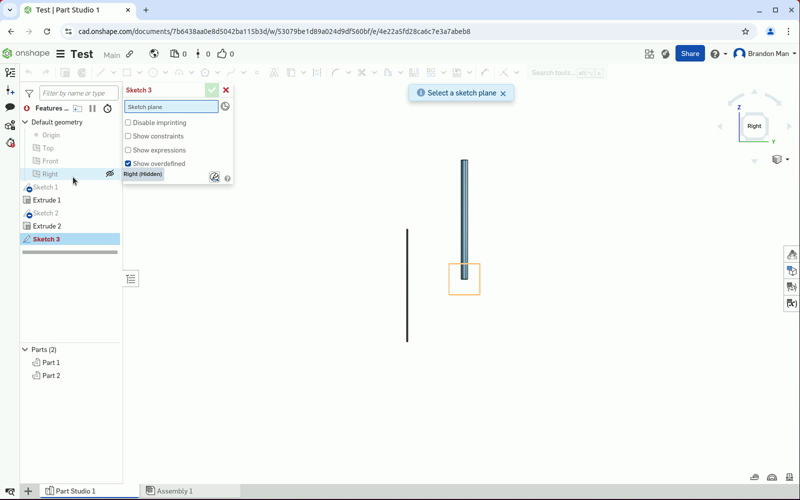
click(73, 176)
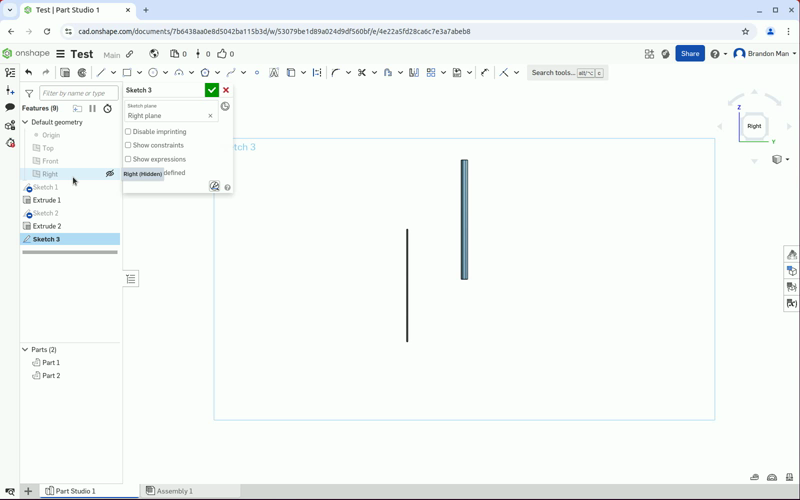
mouse_move(73, 352)
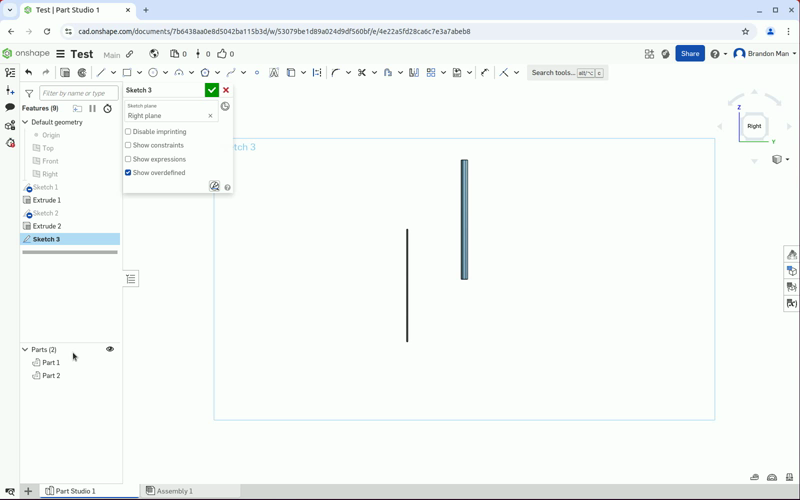
key(y)
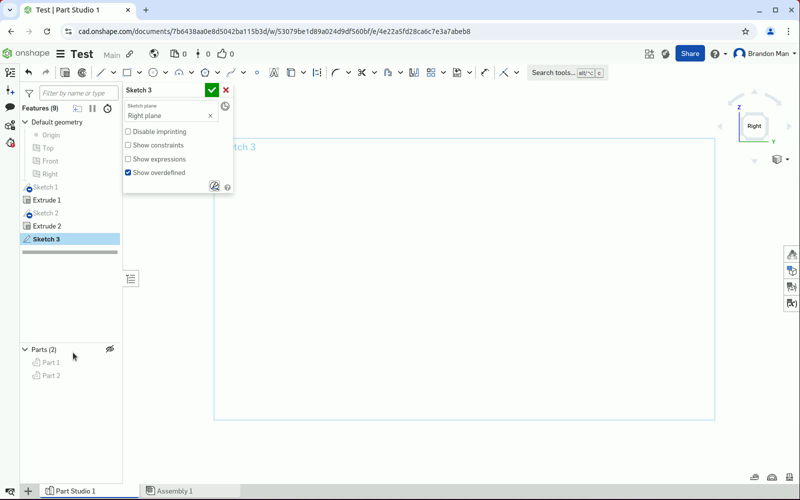
key(l)
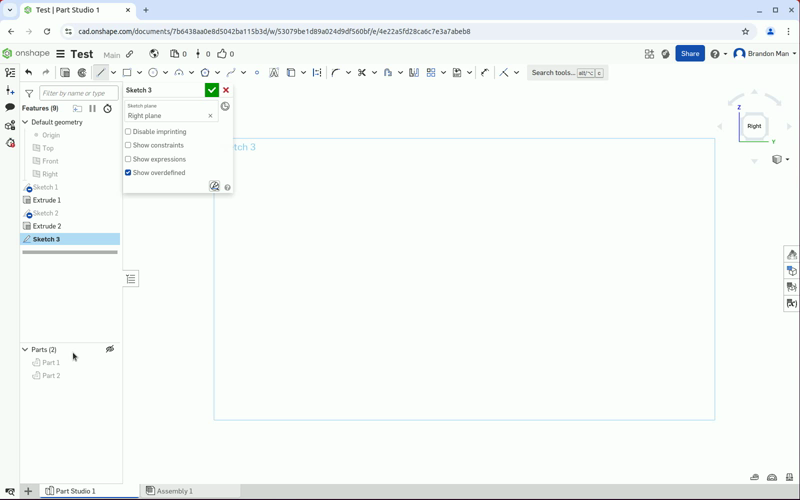
key_down(shift)
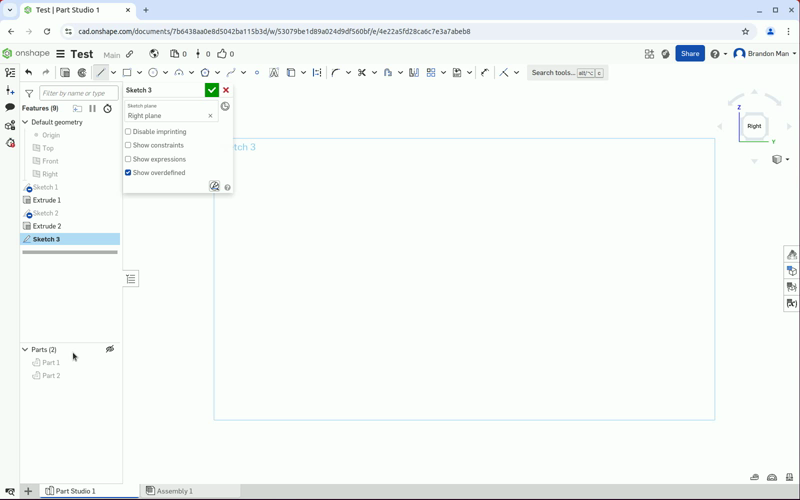
mouse_move(500, 333)
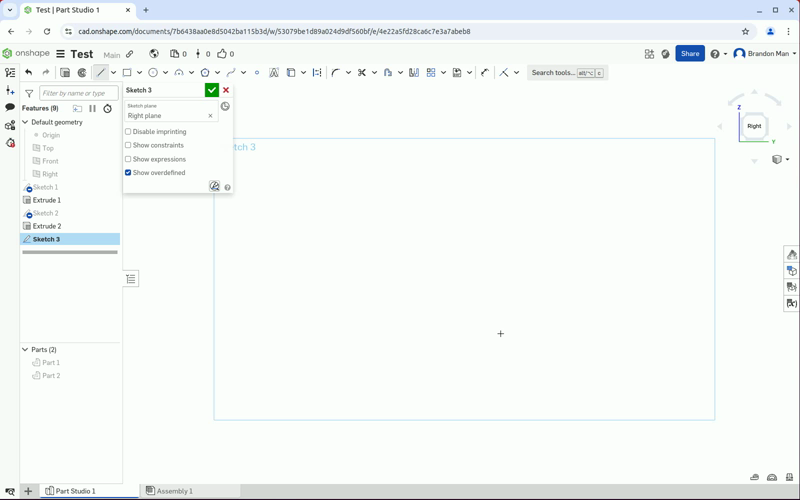
click(500, 333)
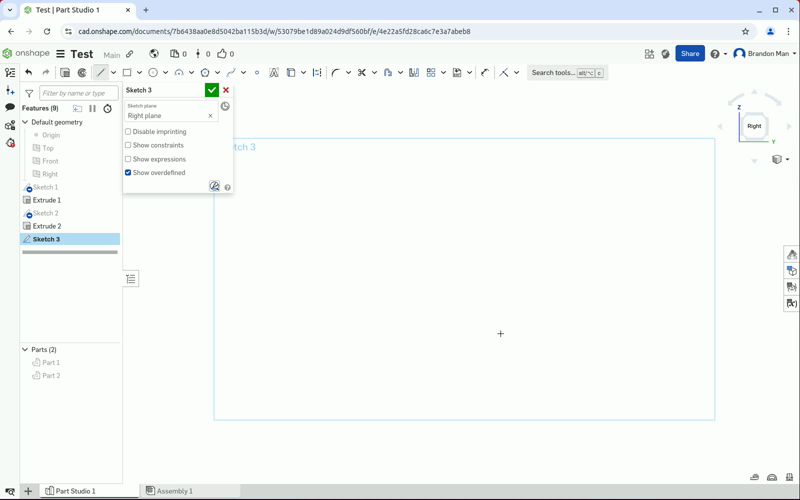
key_up(shift)
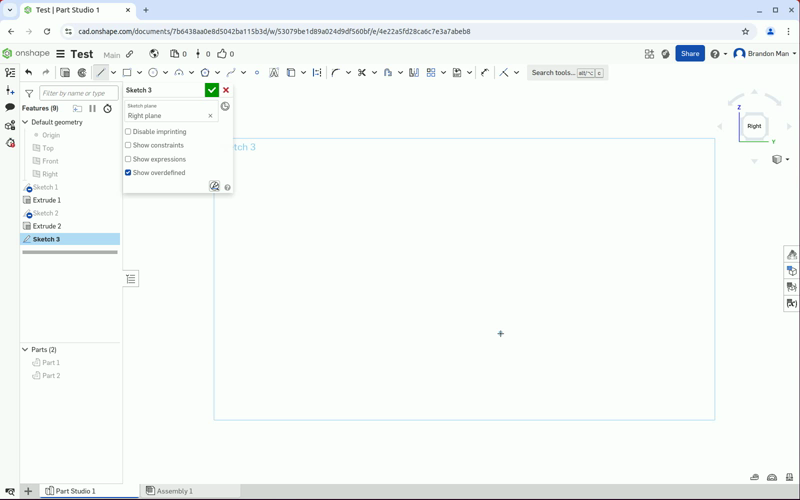
key_down(shift)
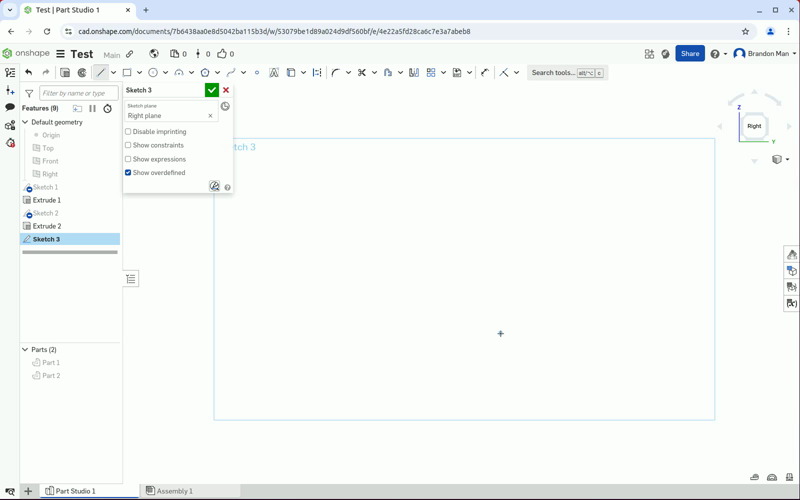
mouse_move(530, 333)
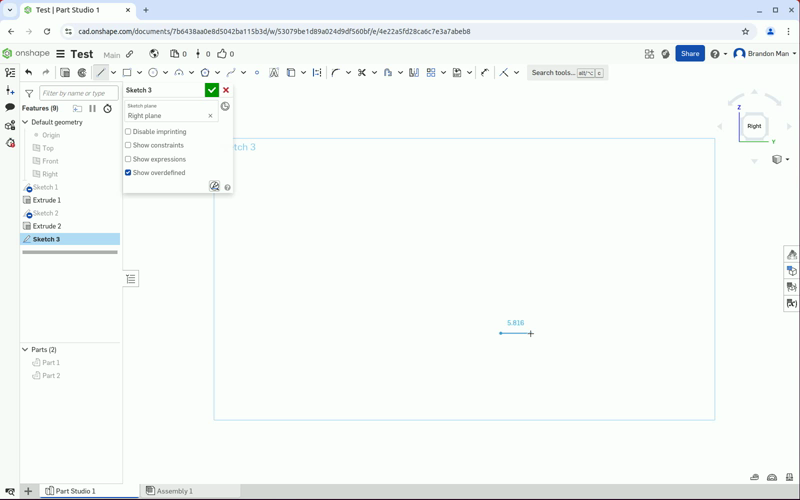
mouse_move(501, 333)
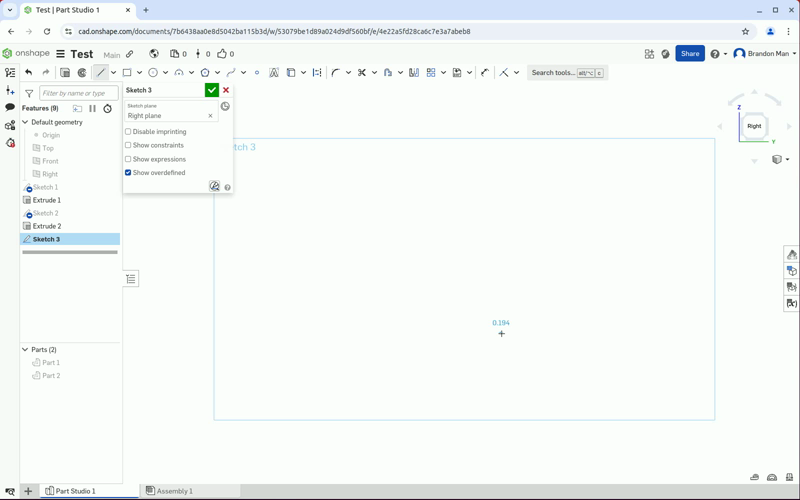
scroll(6)
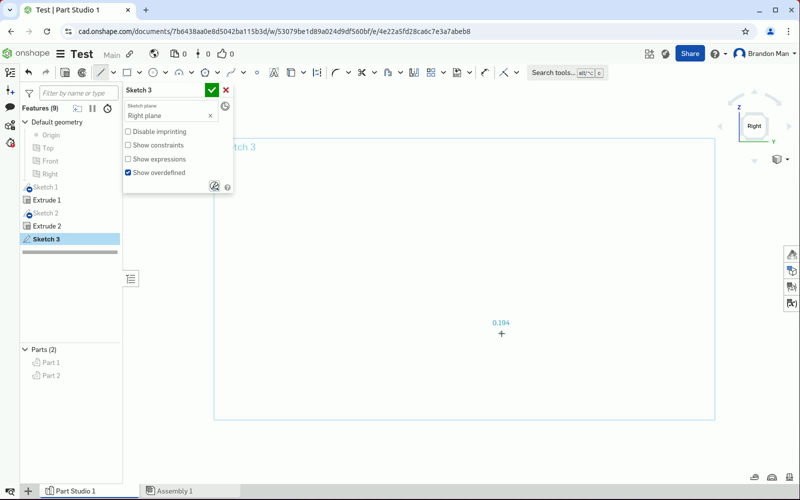
scroll(6)
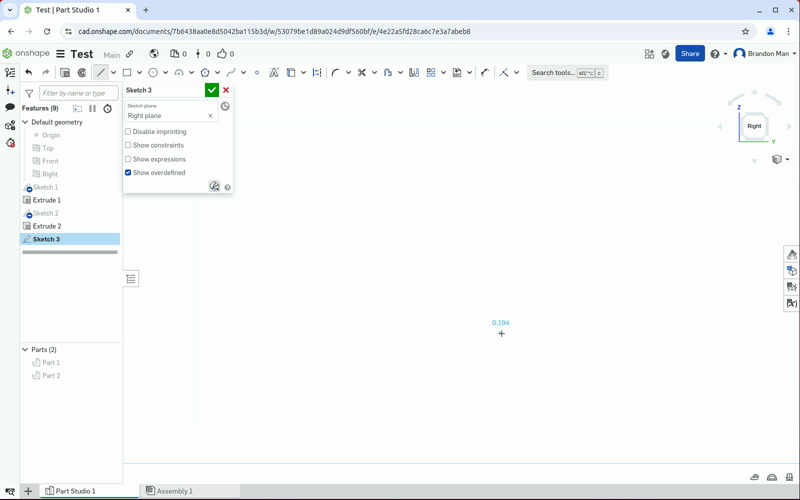
scroll(6)
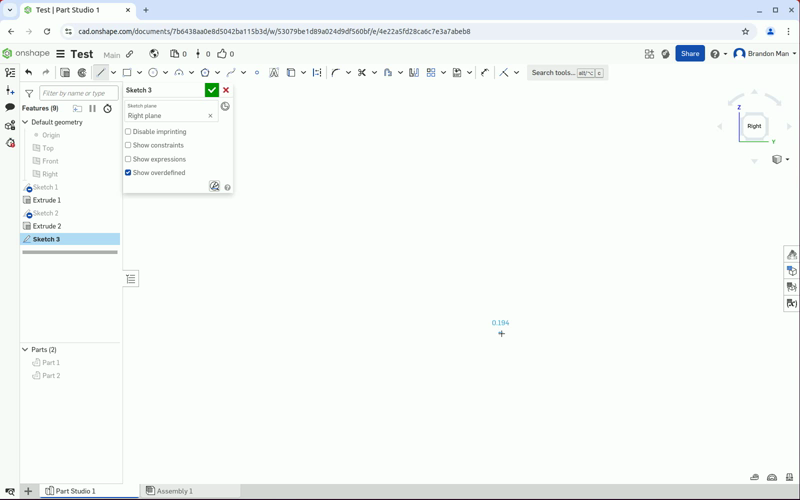
scroll(6)
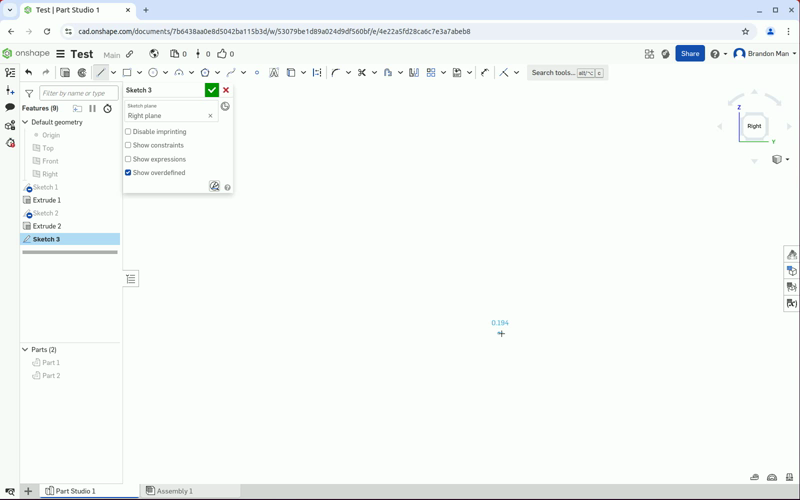
scroll(6)
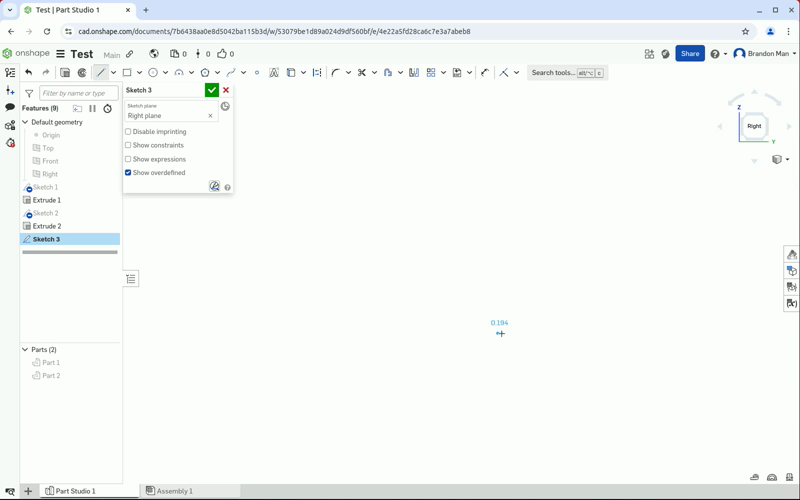
scroll(6)
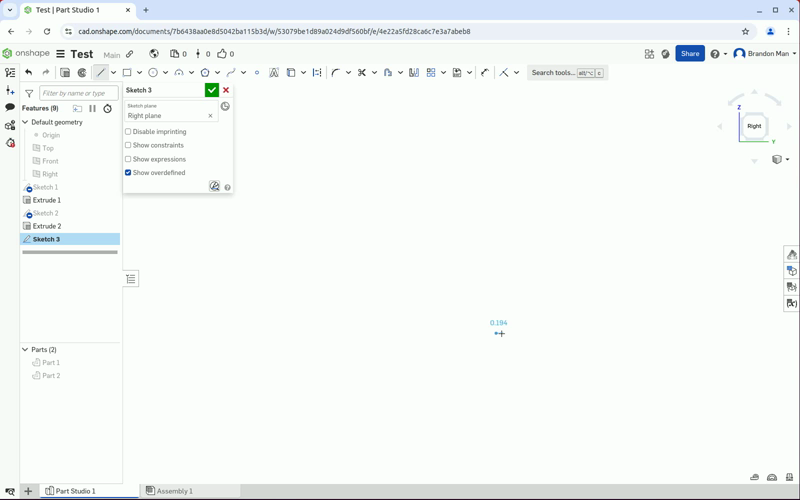
scroll(6)
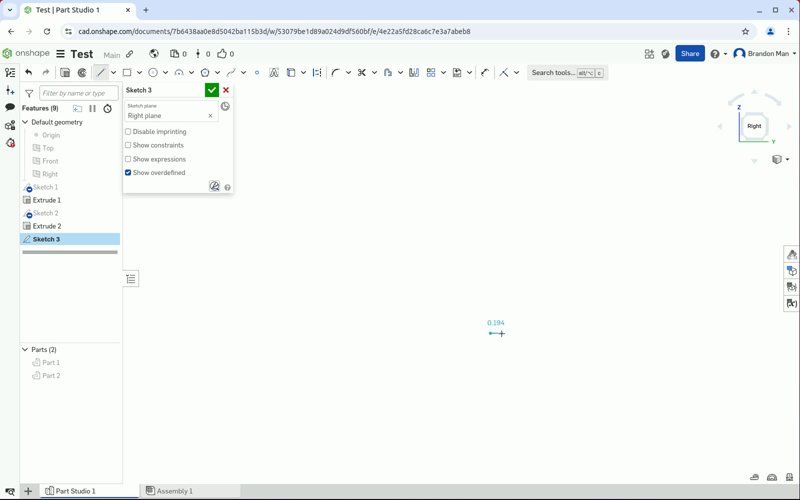
click(501, 333)
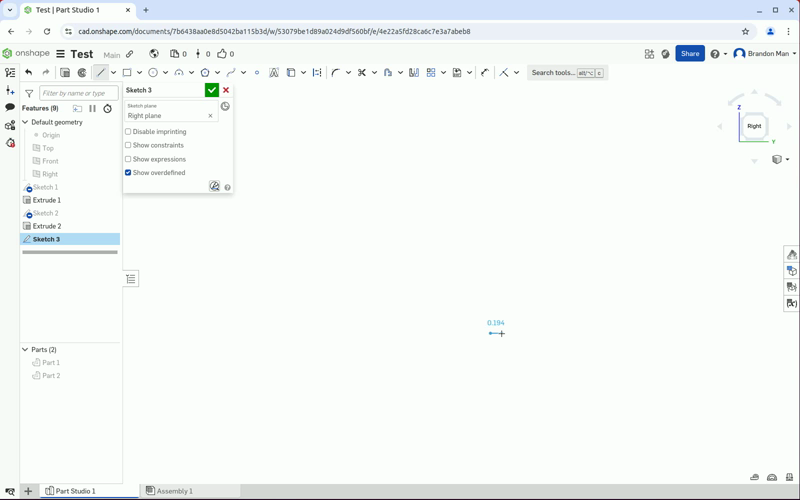
scroll(-6)
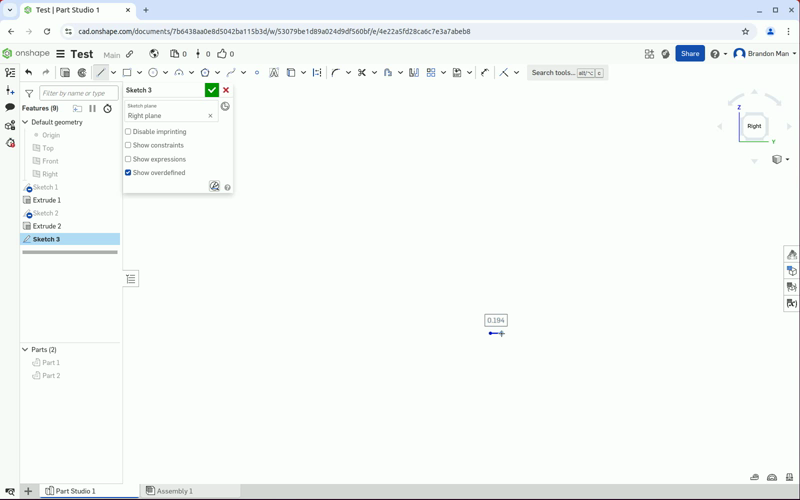
scroll(-6)
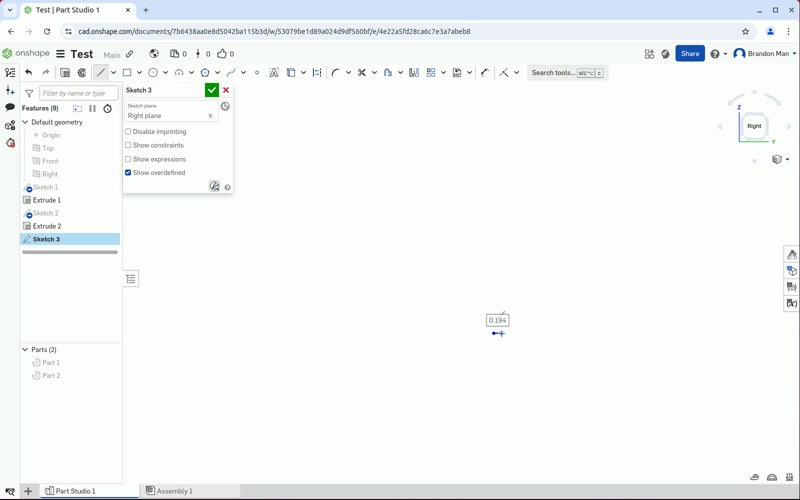
scroll(-6)
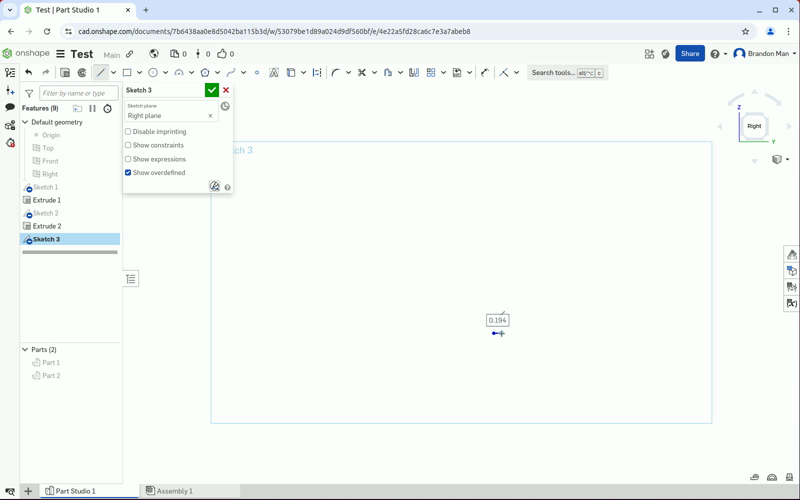
scroll(-6)
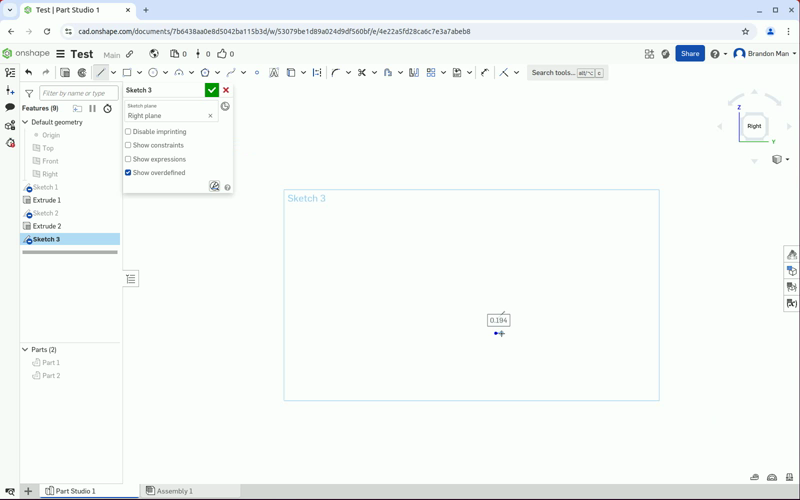
scroll(-6)
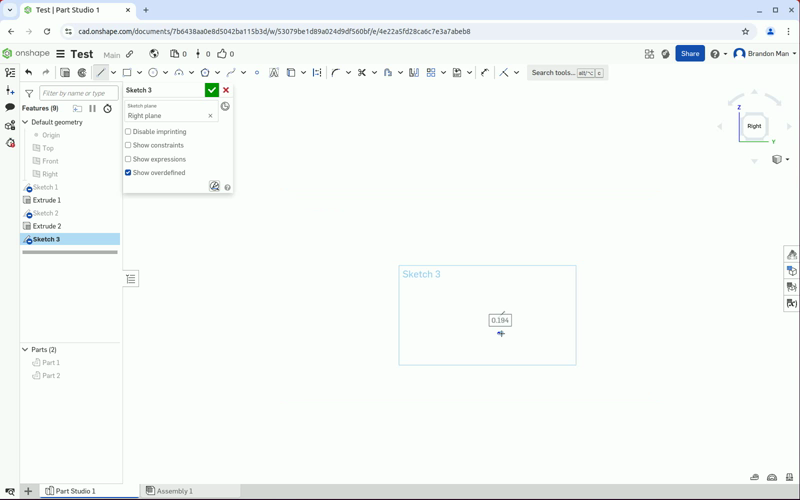
scroll(-6)
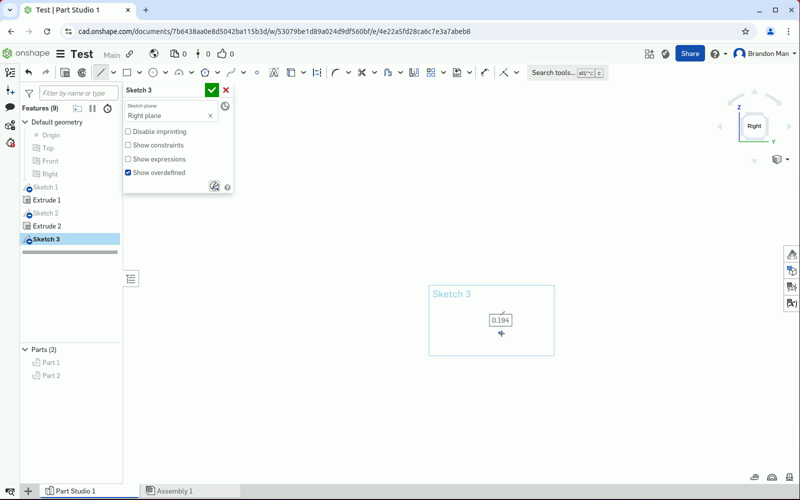
scroll(-6)
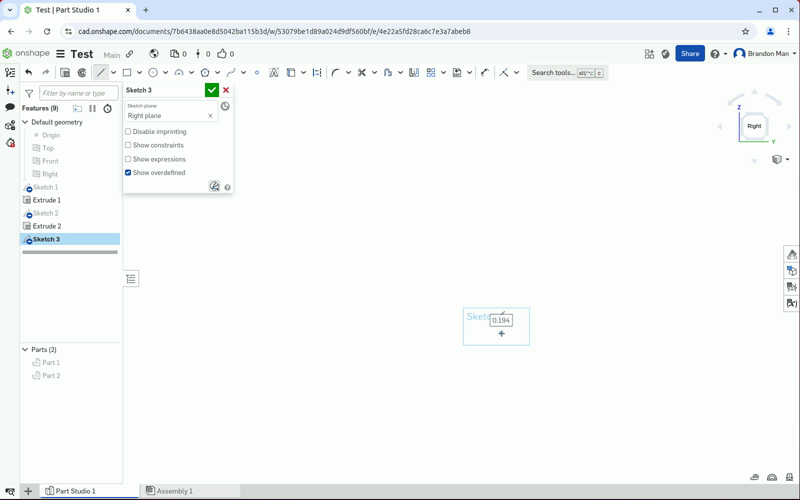
key_up(shift)
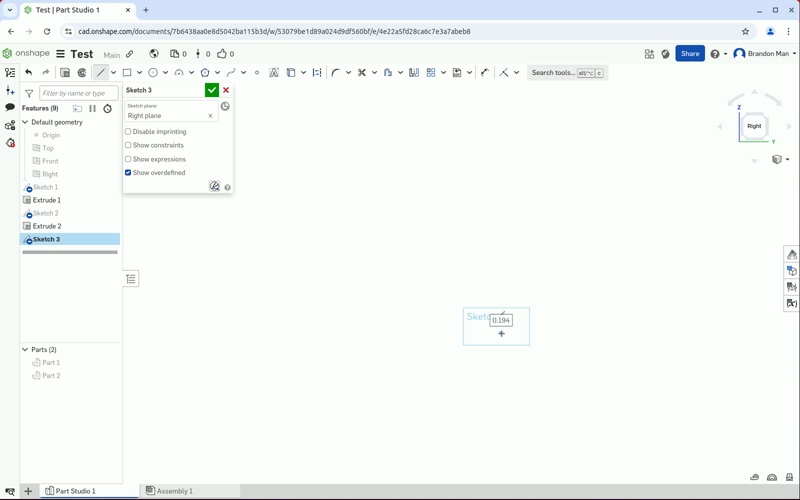
key_down(shift)
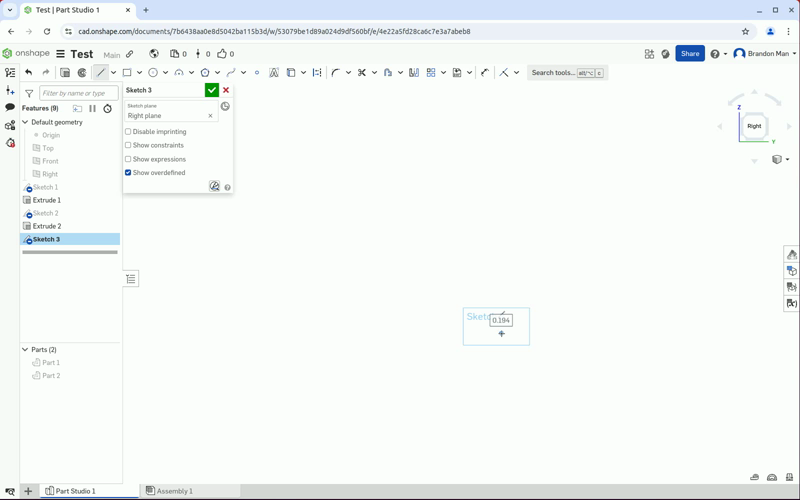
mouse_move(501, 220)
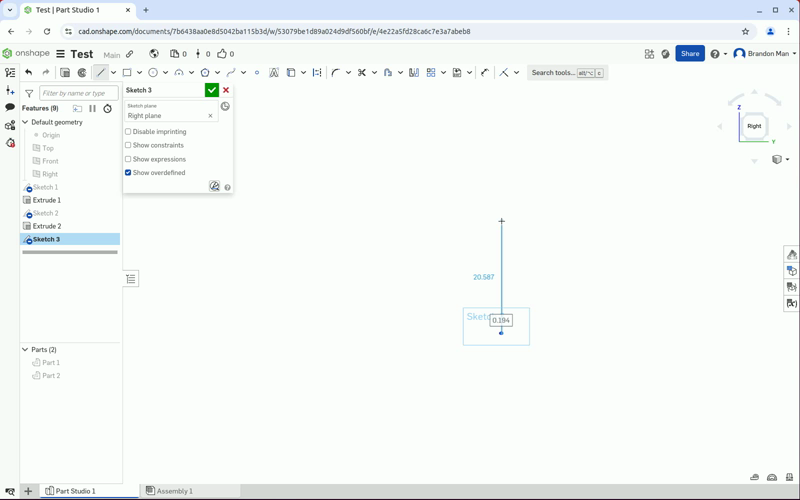
click(501, 220)
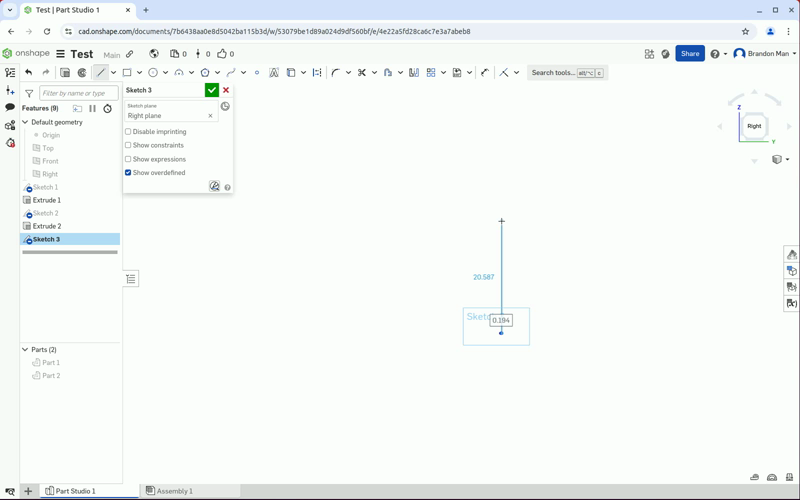
key_up(shift)
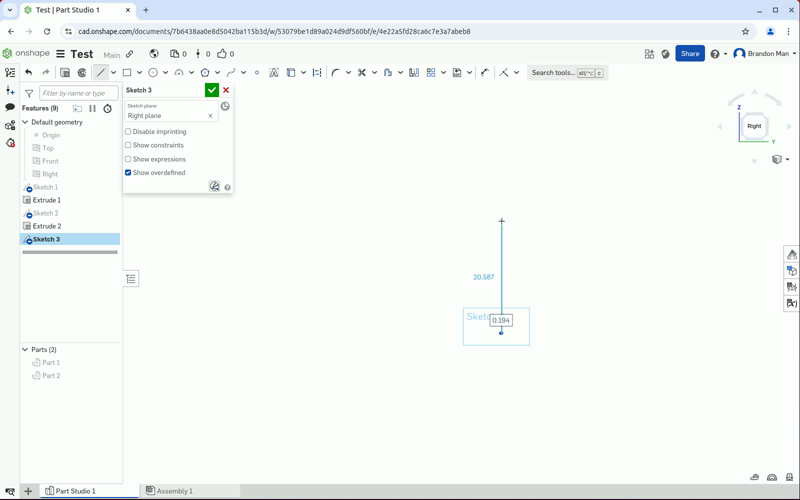
key_down(shift)
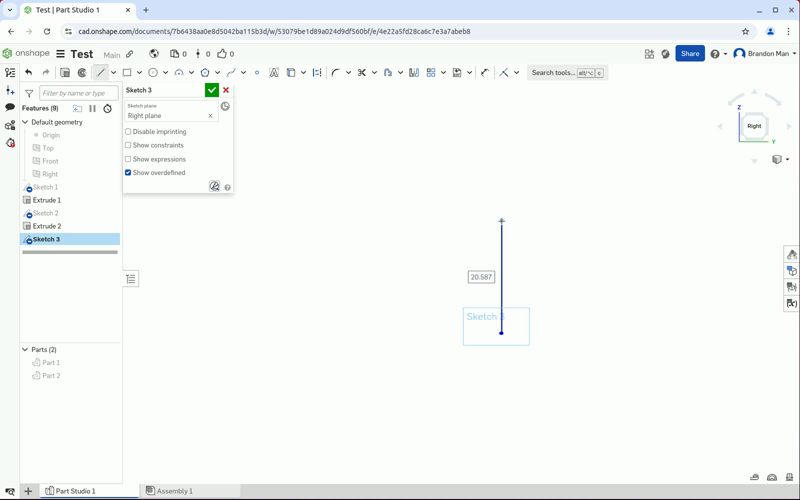
mouse_move(531, 220)
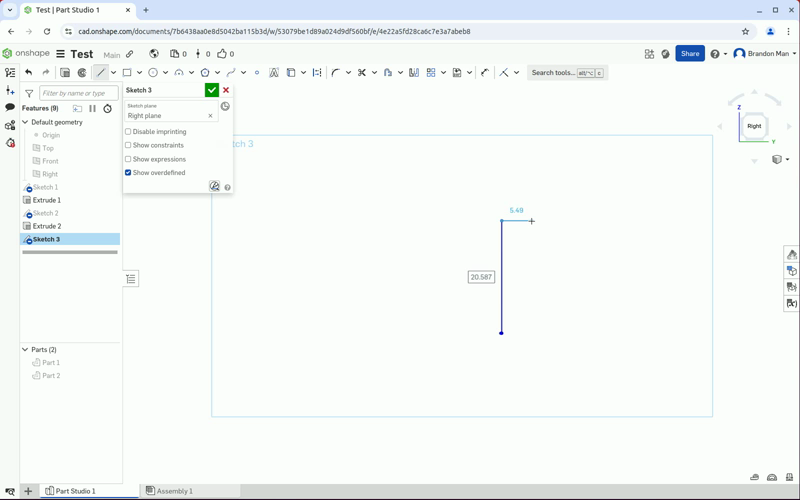
mouse_move(500, 220)
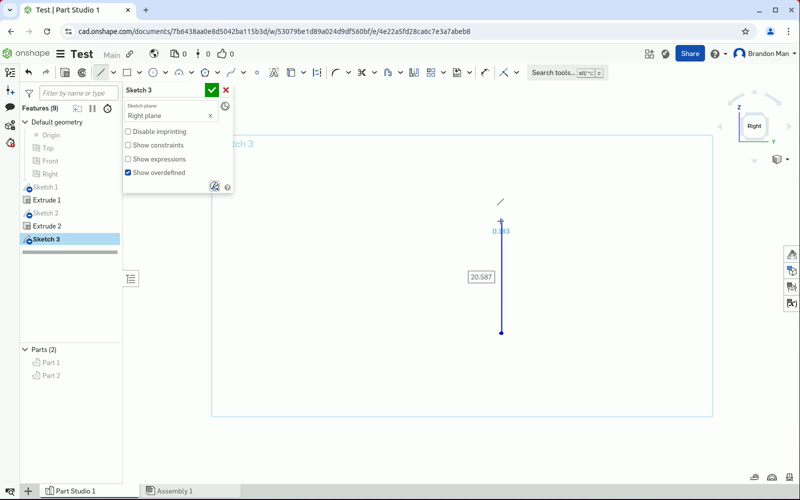
scroll(6)
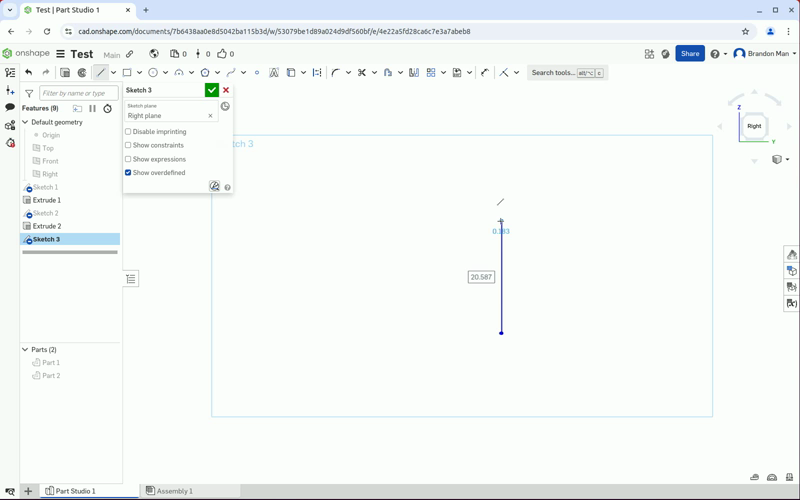
scroll(6)
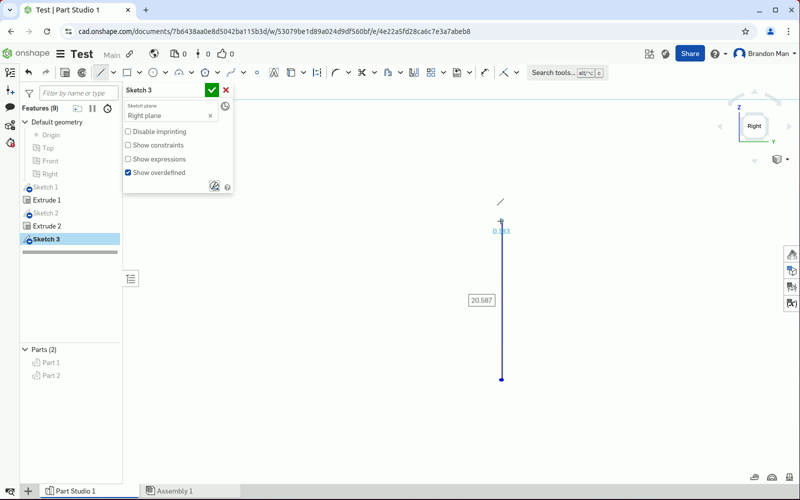
scroll(6)
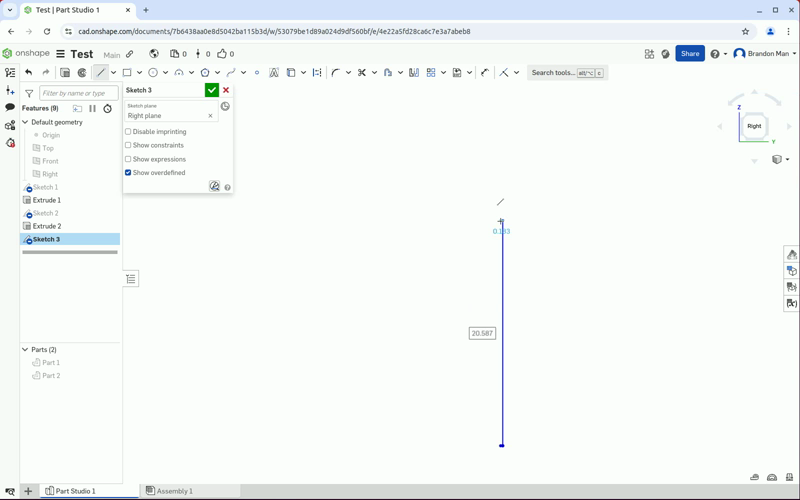
scroll(6)
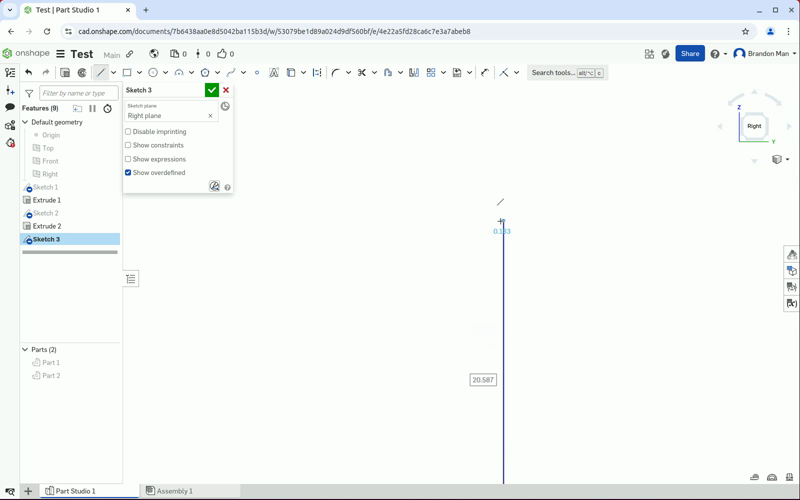
scroll(6)
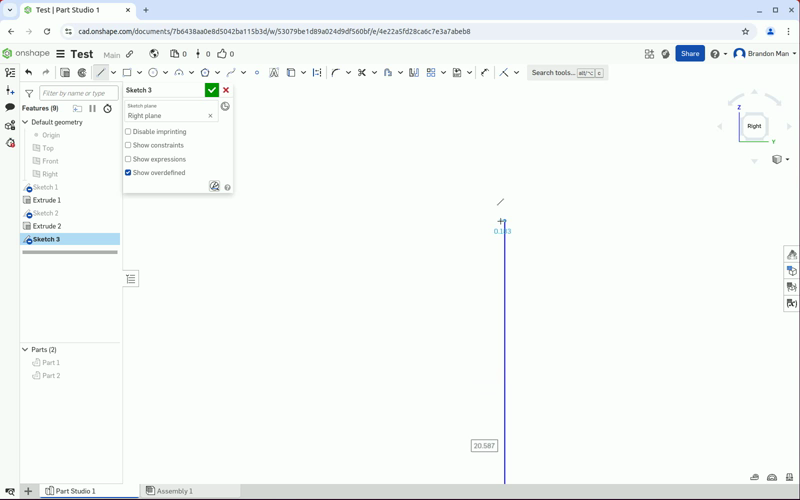
scroll(6)
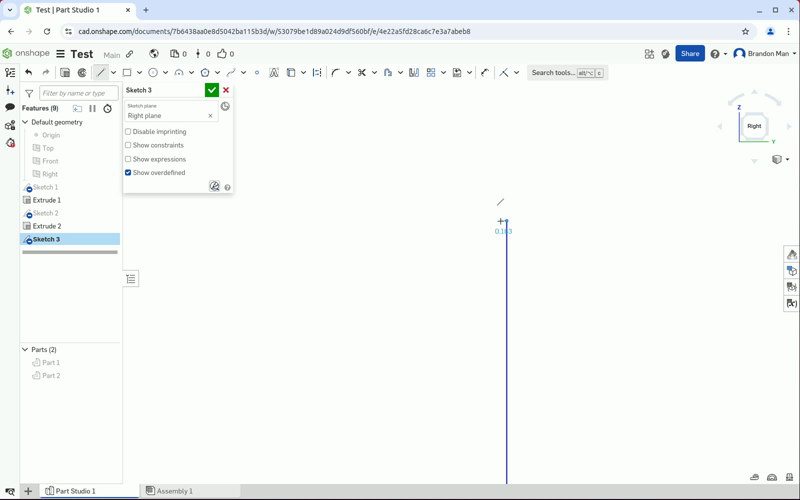
scroll(6)
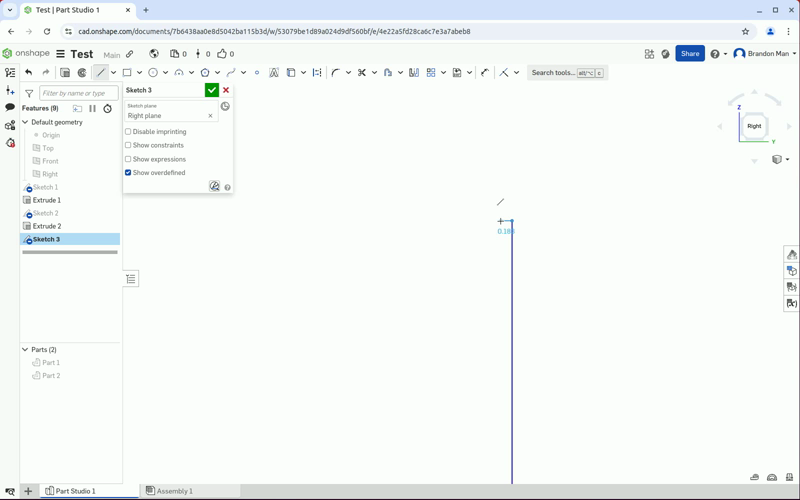
click(500, 220)
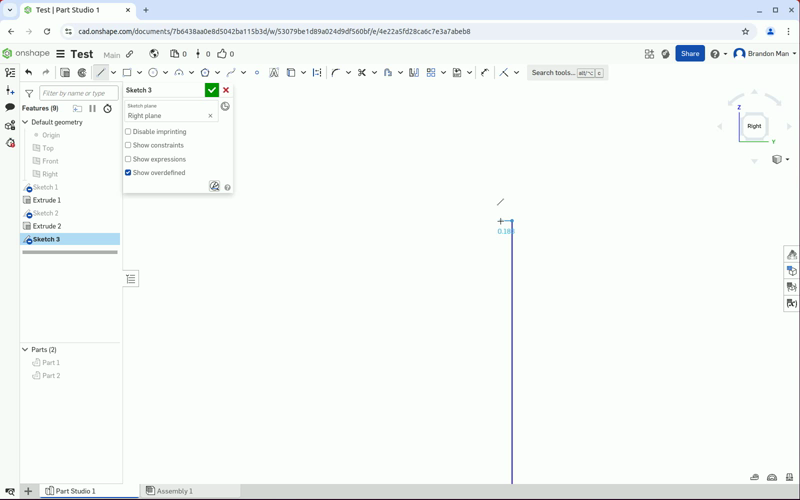
scroll(-6)
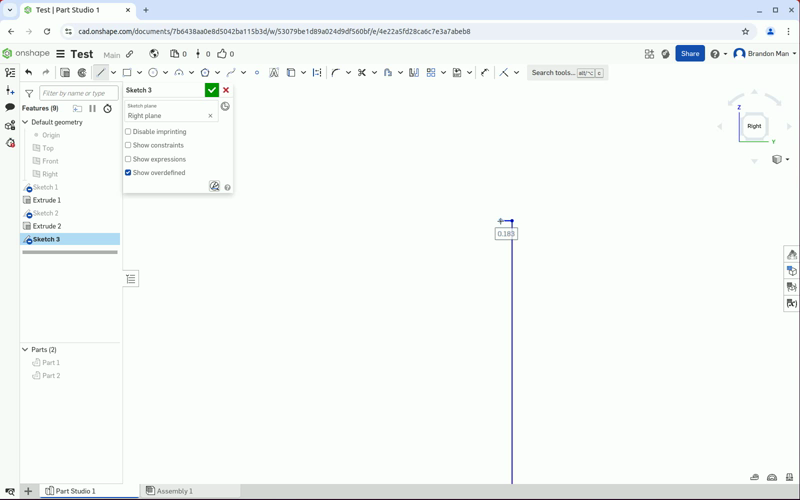
scroll(-6)
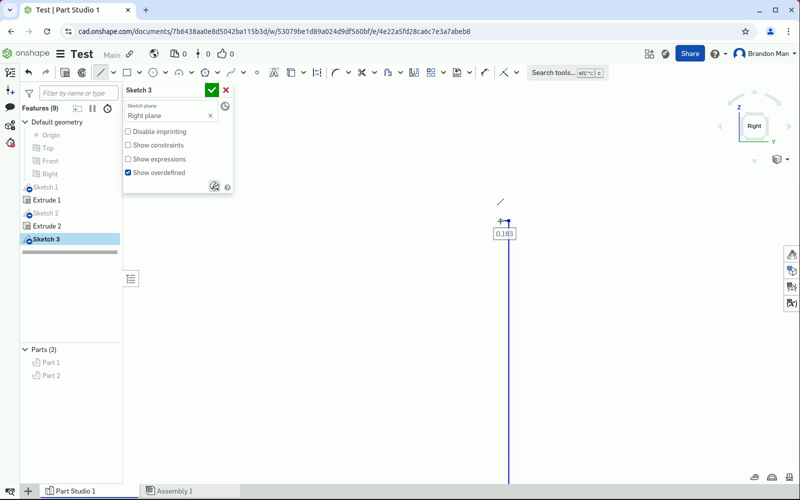
scroll(-6)
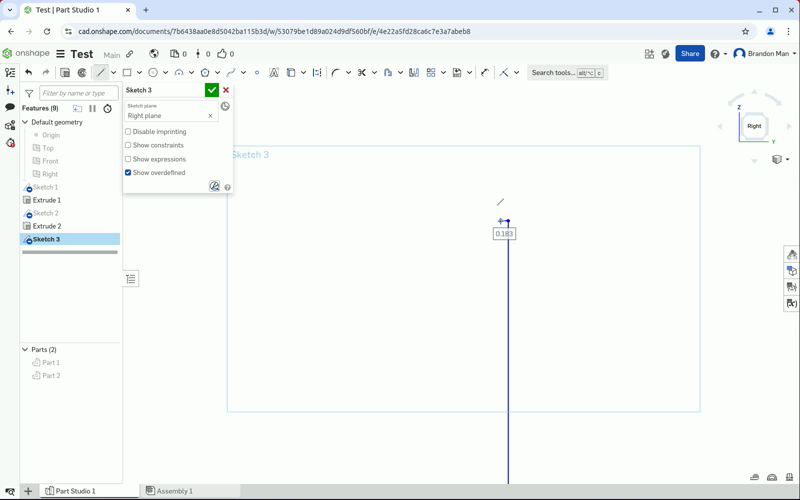
scroll(-6)
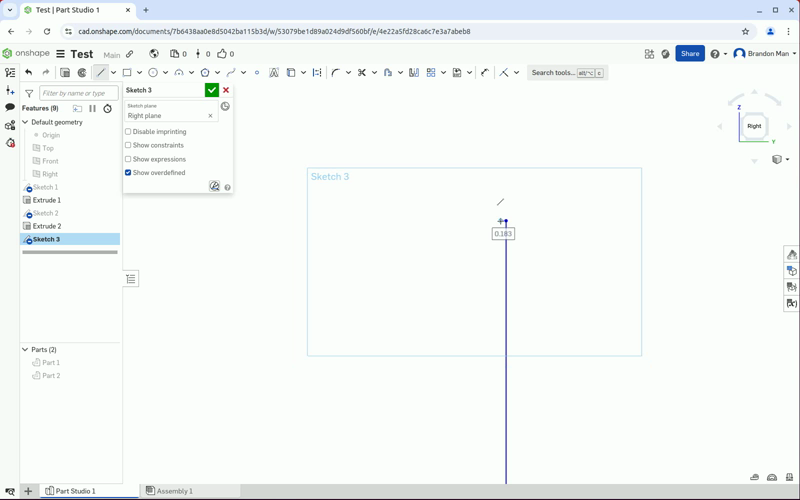
scroll(-6)
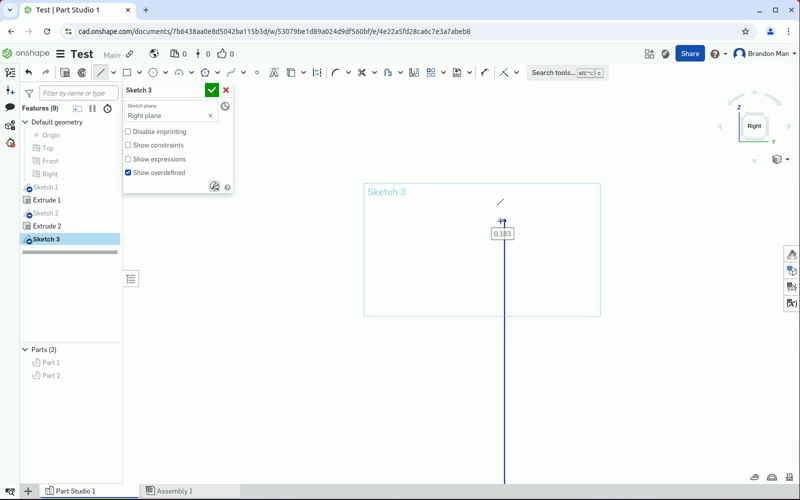
scroll(-6)
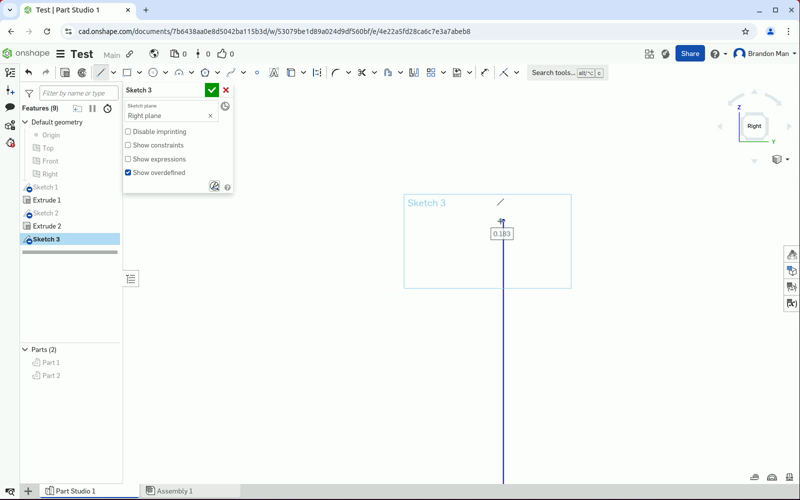
scroll(-6)
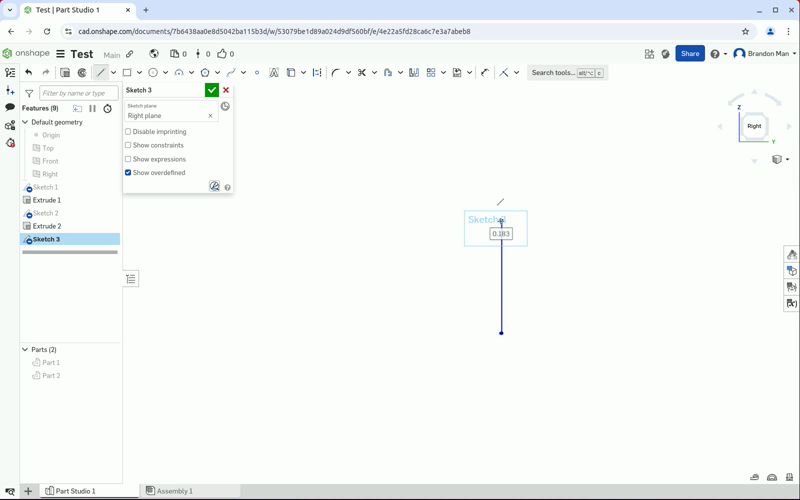
key_up(shift)
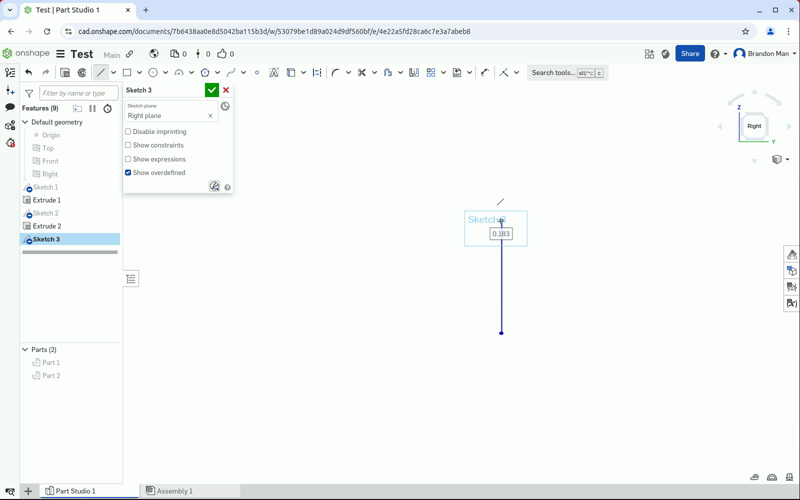
key_down(shift)
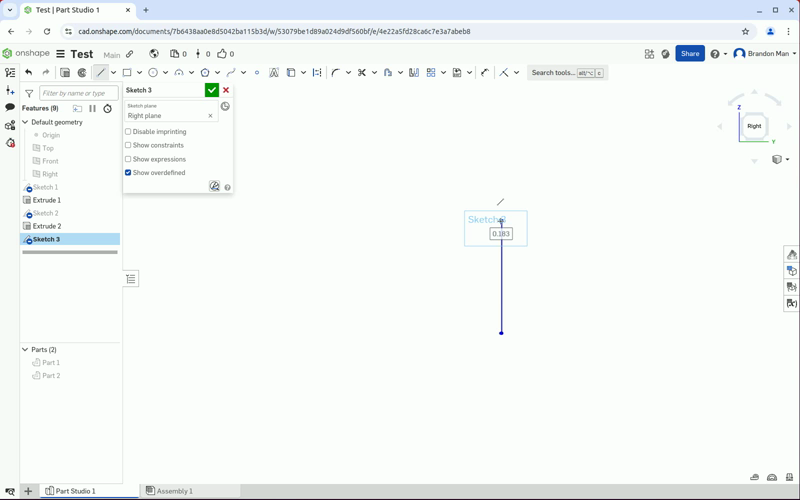
mouse_move(500, 333)
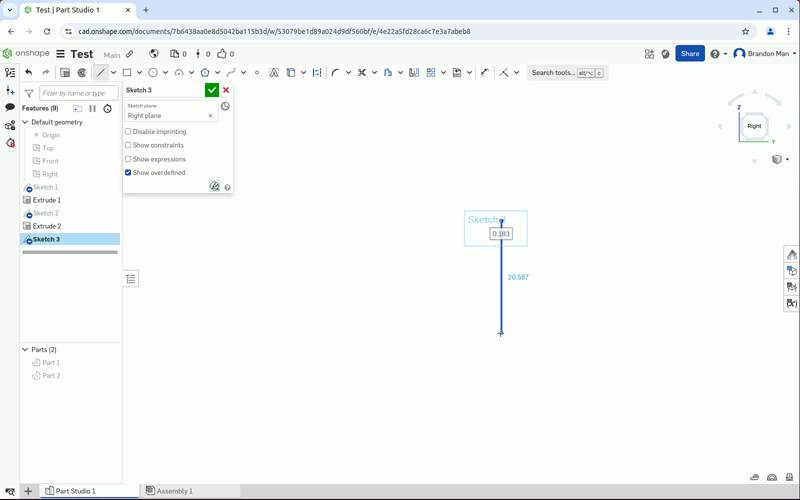
scroll(6)
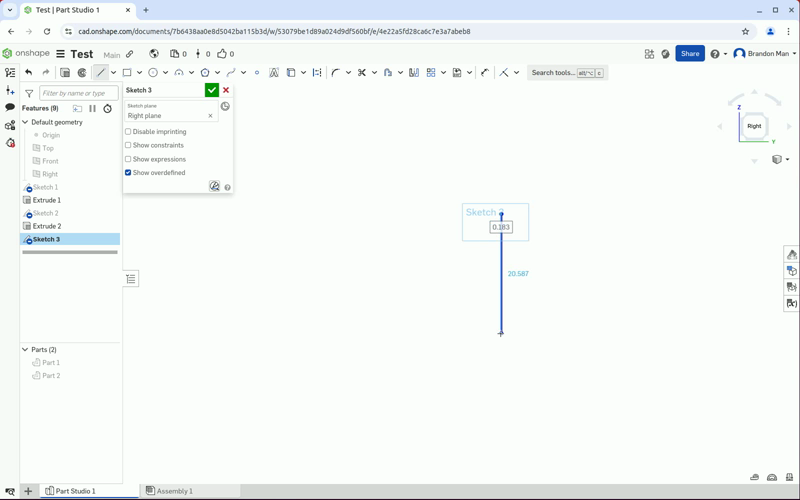
scroll(6)
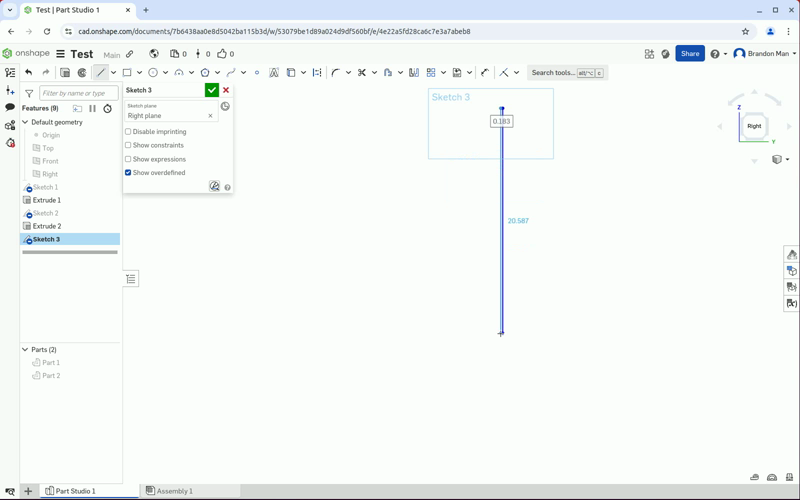
scroll(6)
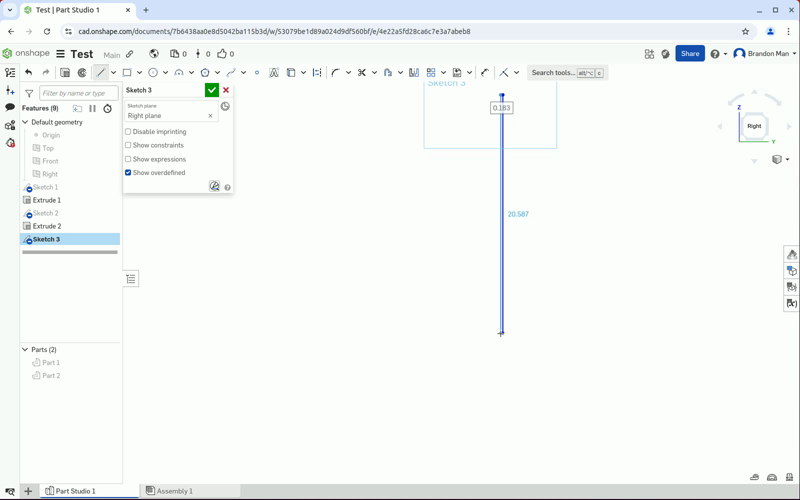
scroll(6)
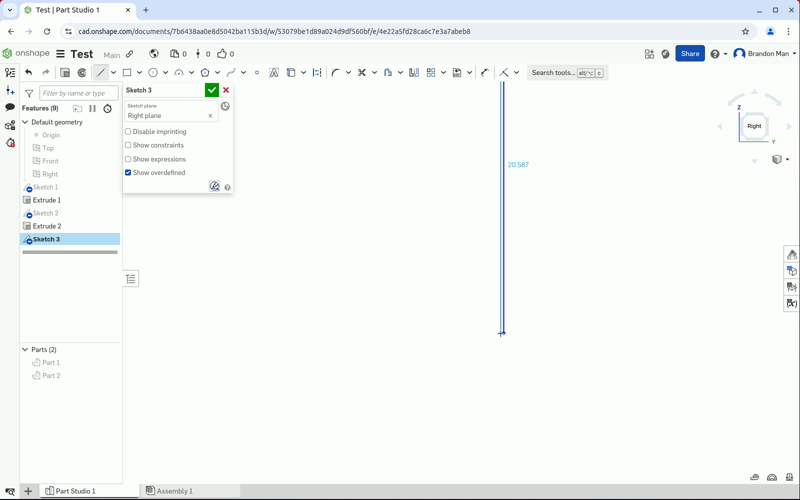
scroll(6)
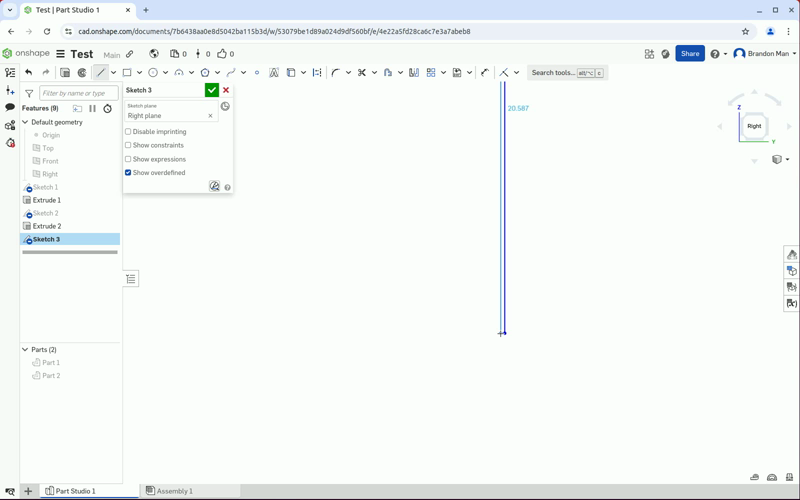
scroll(6)
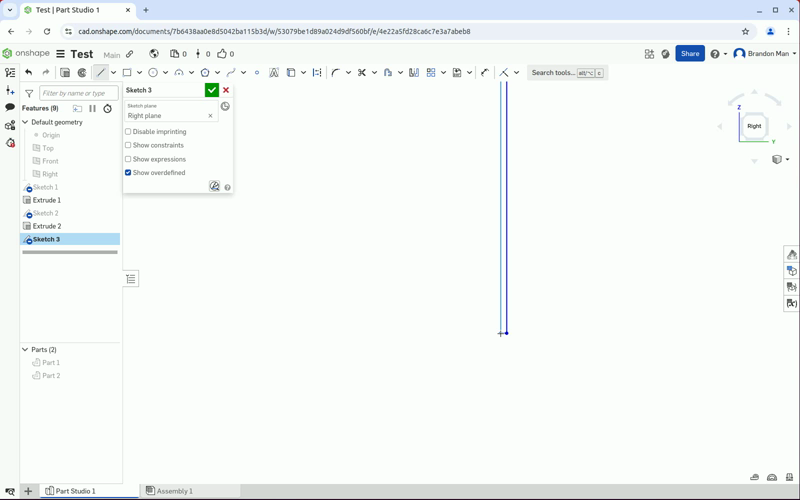
scroll(6)
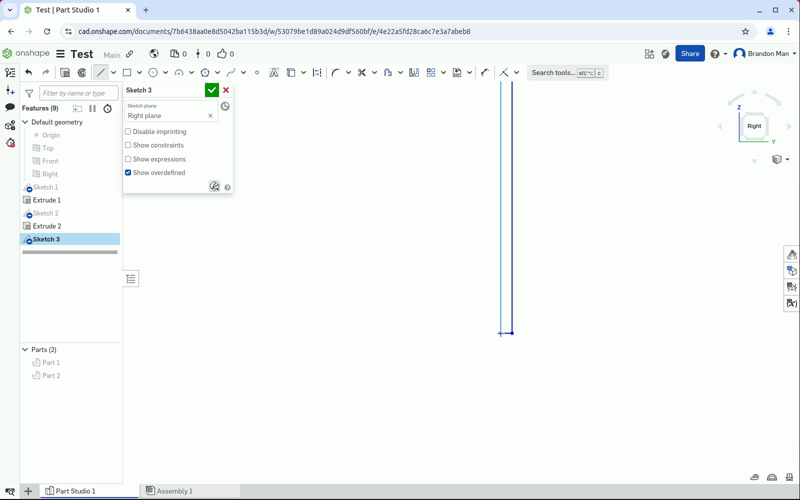
key_up(shift)
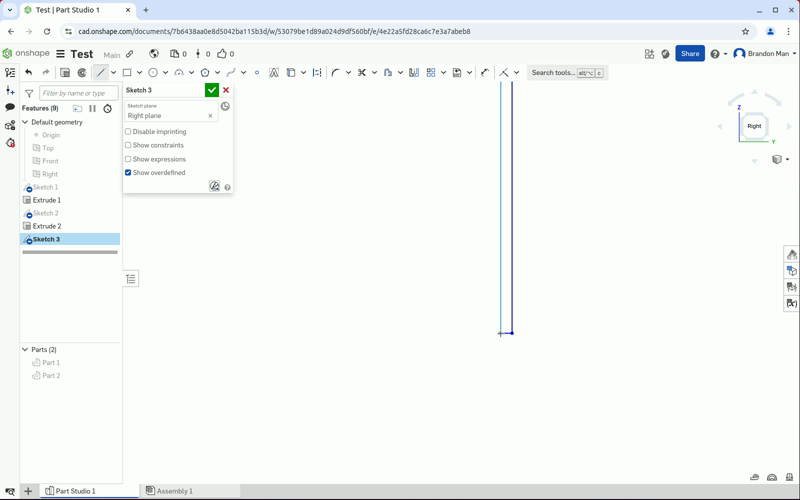
click(500, 333)
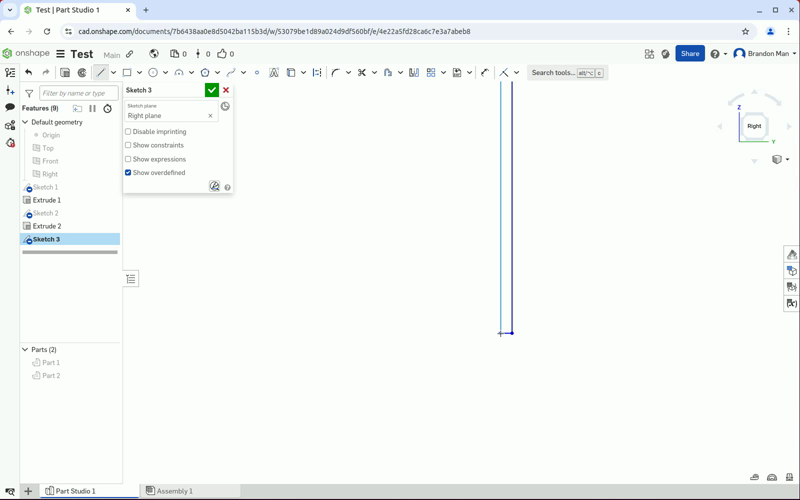
scroll(-6)
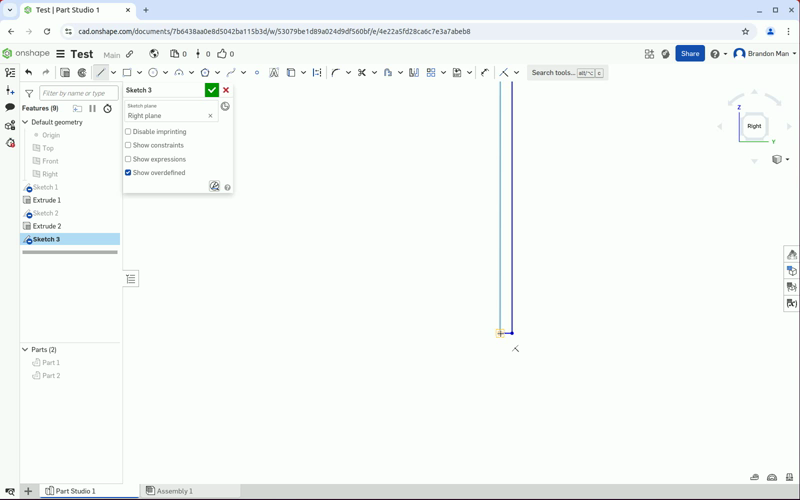
scroll(-6)
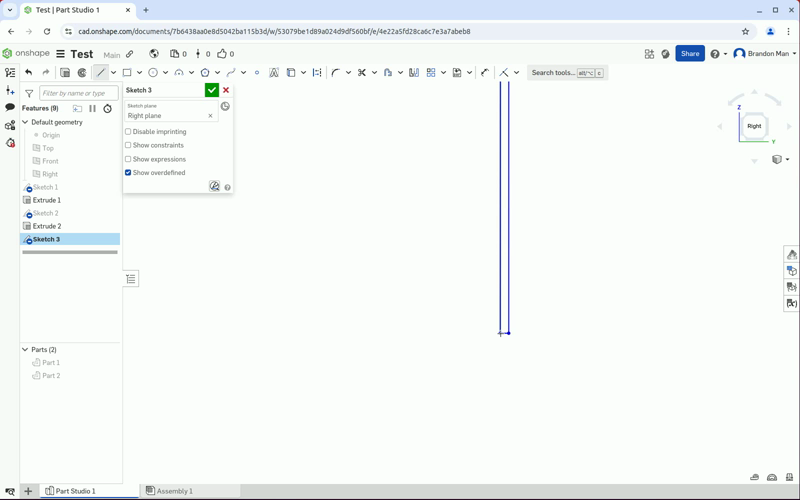
scroll(-6)
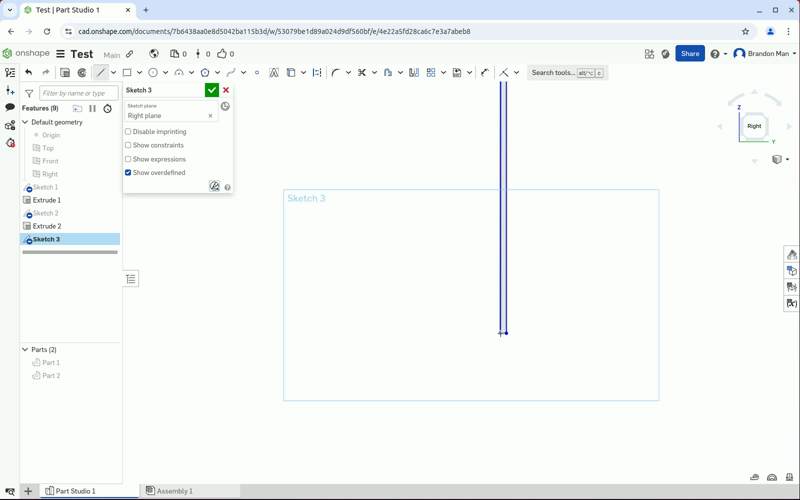
scroll(-6)
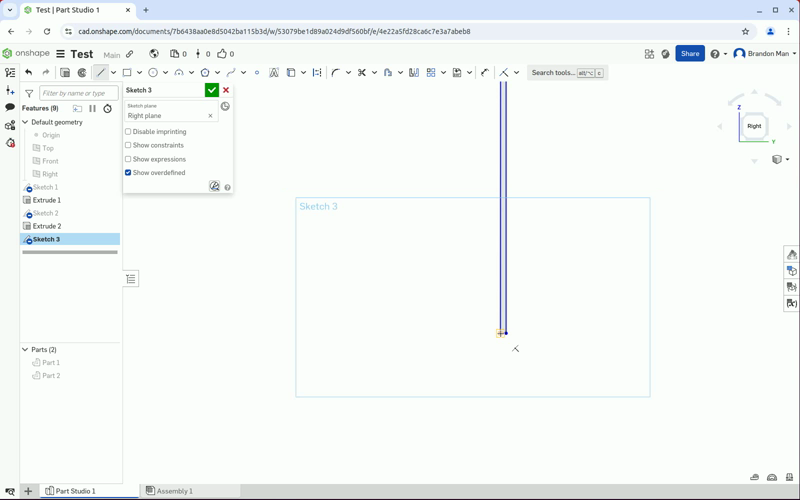
scroll(-6)
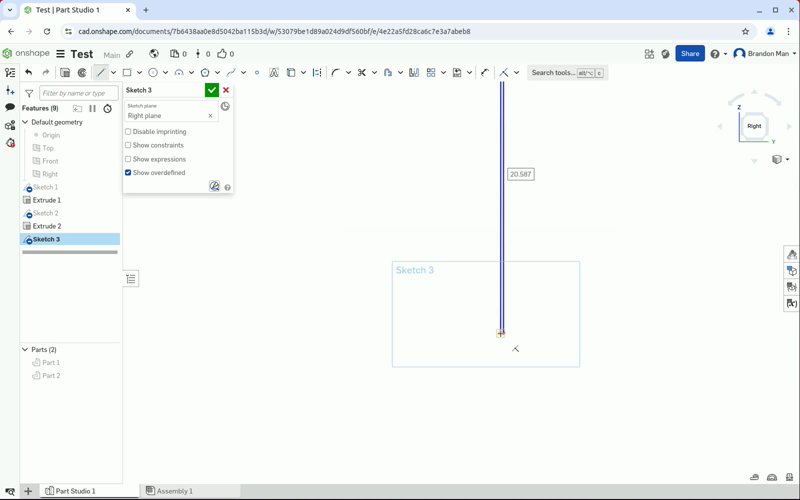
scroll(-6)
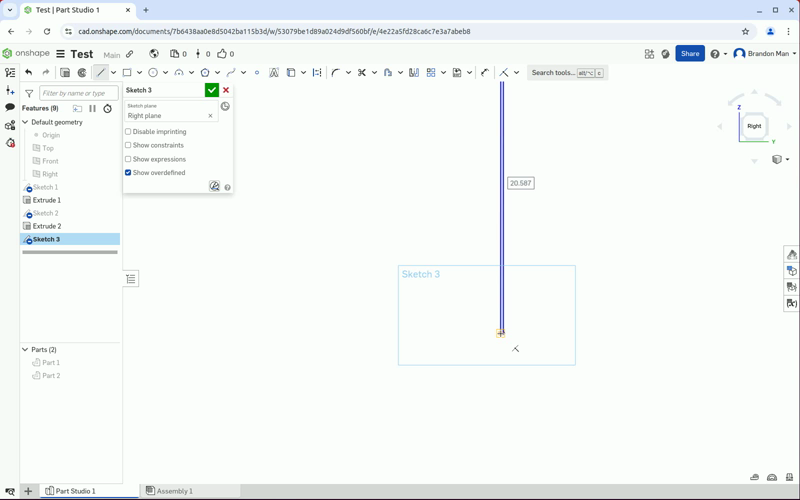
scroll(-6)
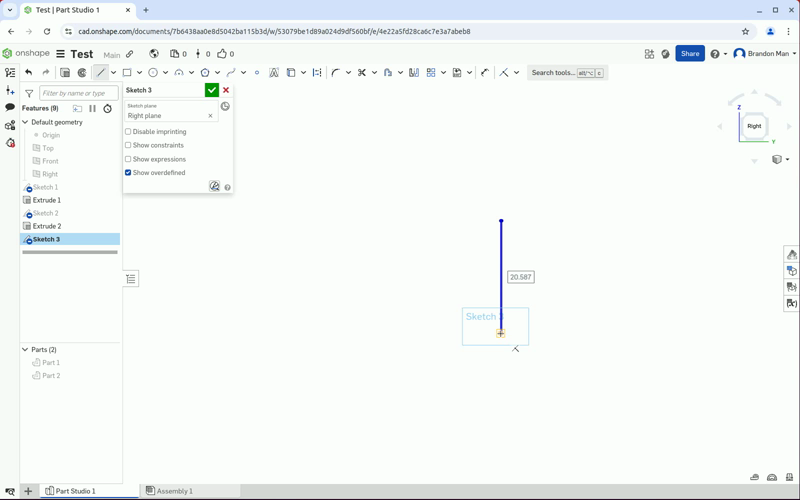
key(esc)
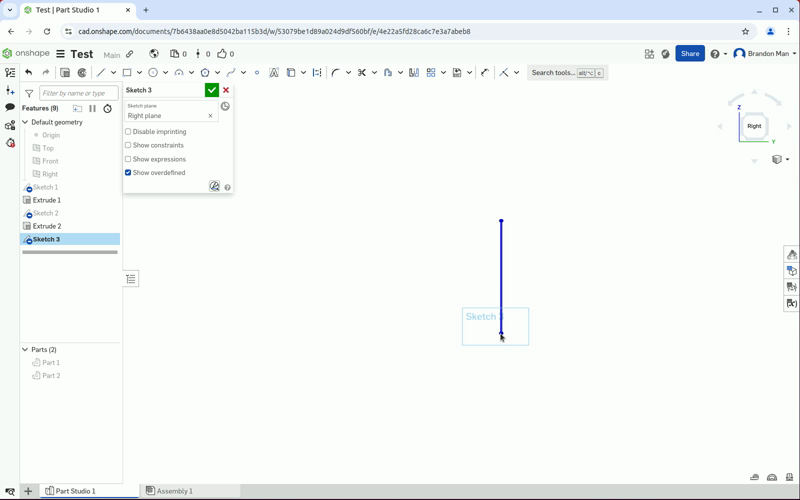
mouse_move(501, 286)
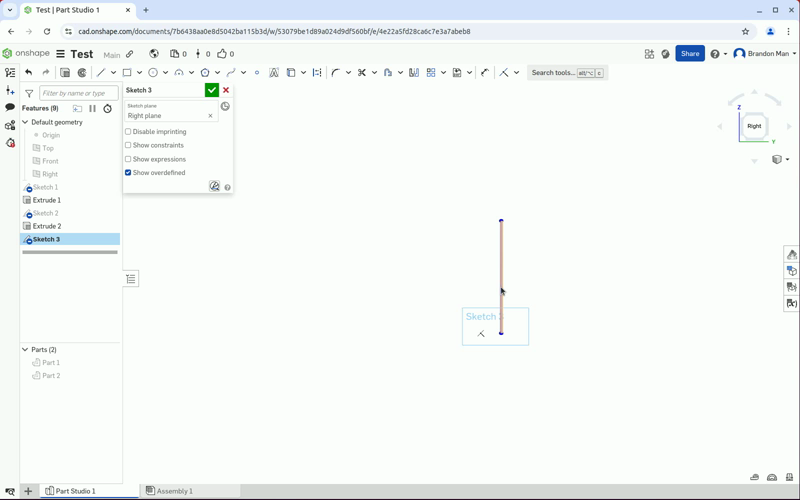
scroll(6)
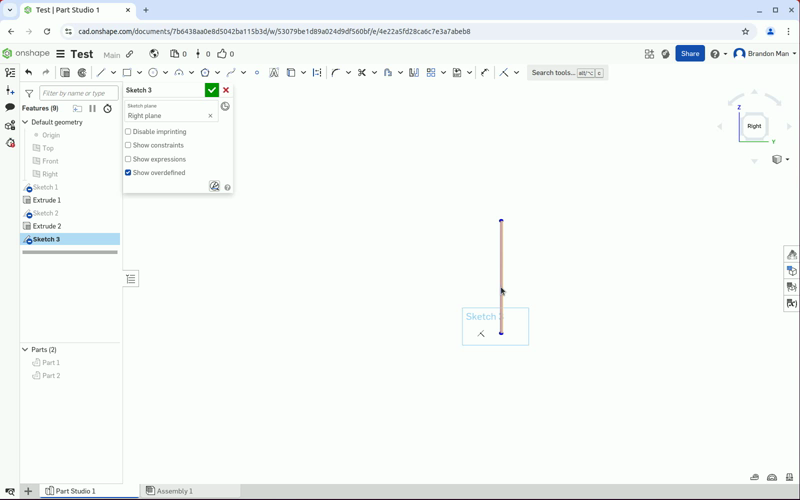
scroll(6)
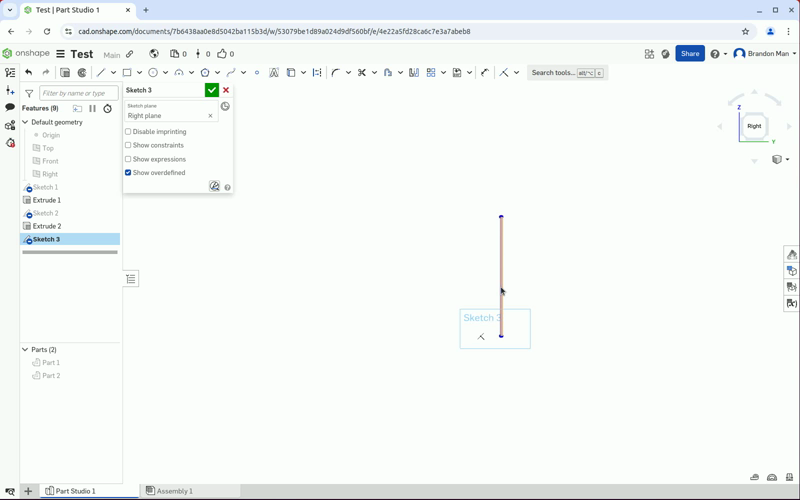
scroll(6)
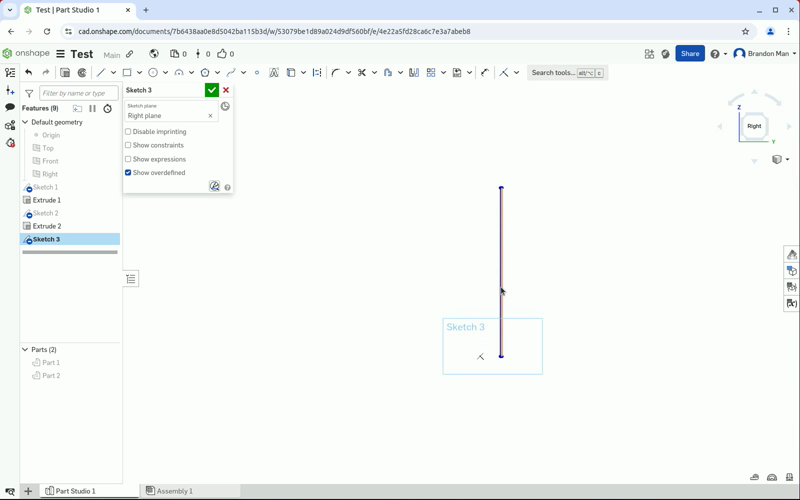
scroll(6)
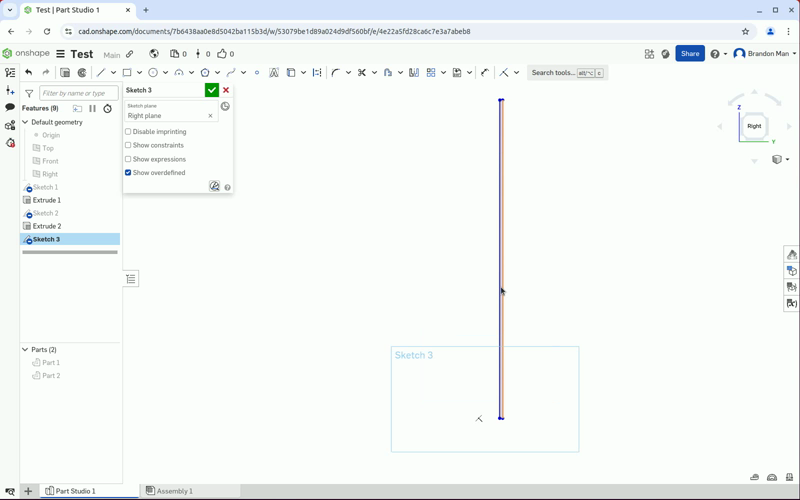
scroll(6)
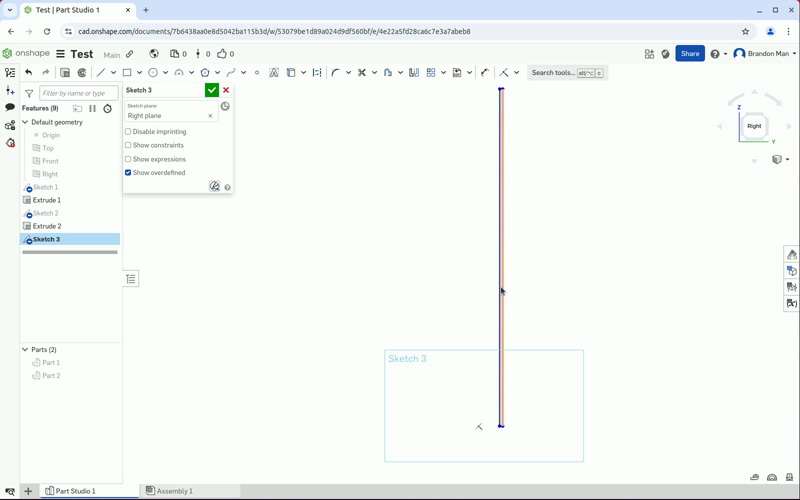
scroll(6)
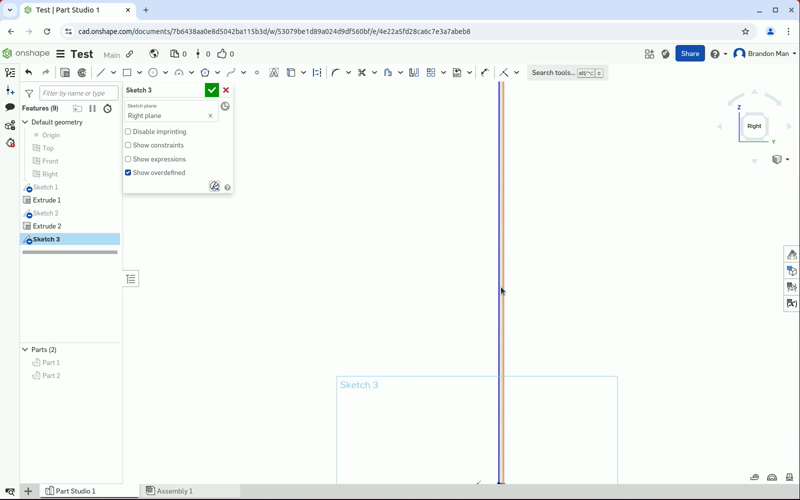
scroll(6)
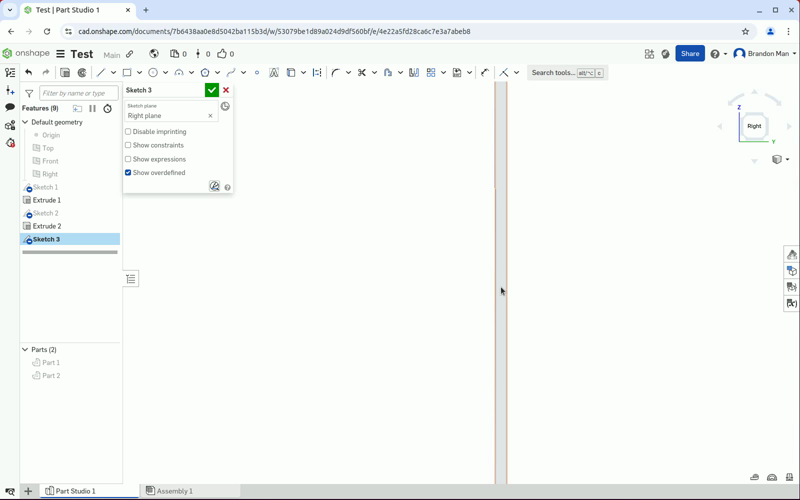
click(501, 286)
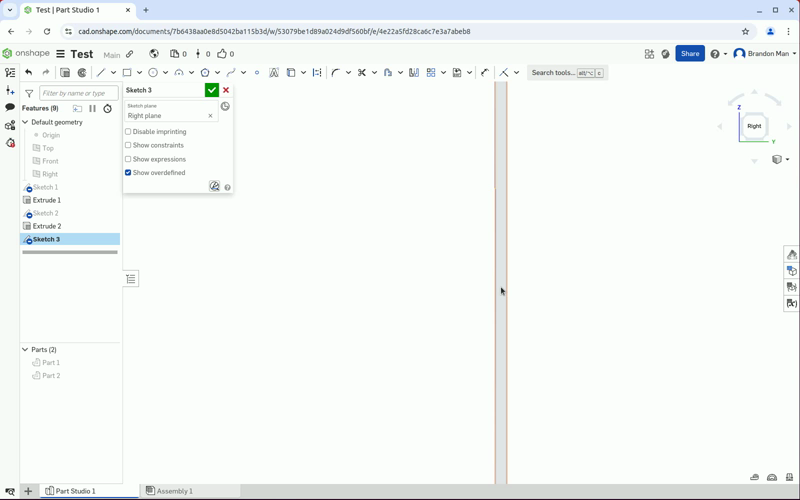
scroll(-6)
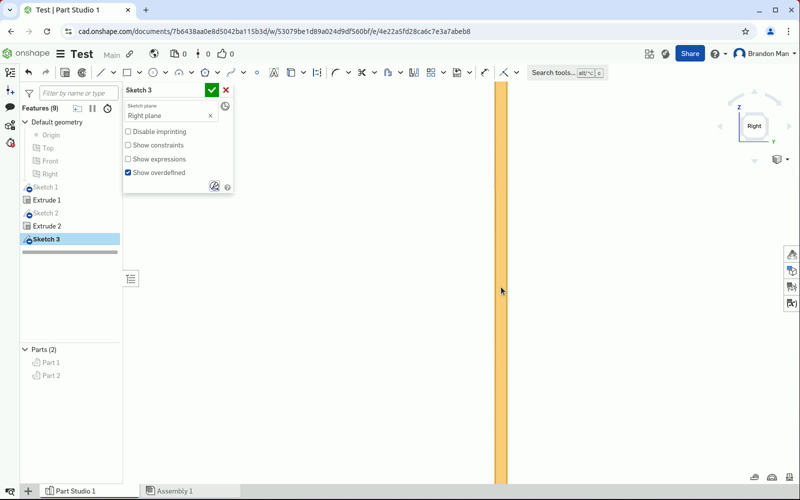
scroll(-6)
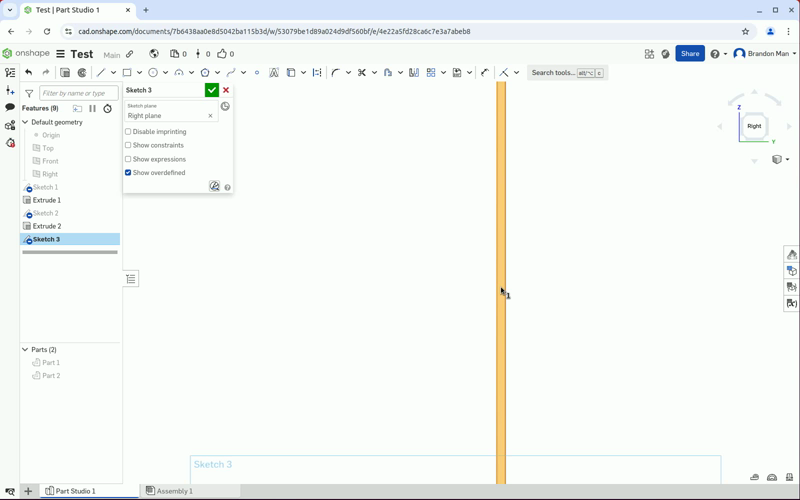
scroll(-6)
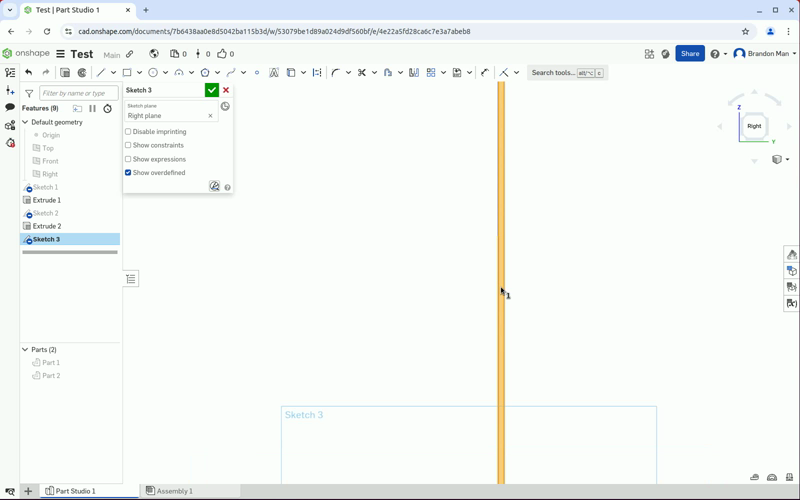
scroll(-6)
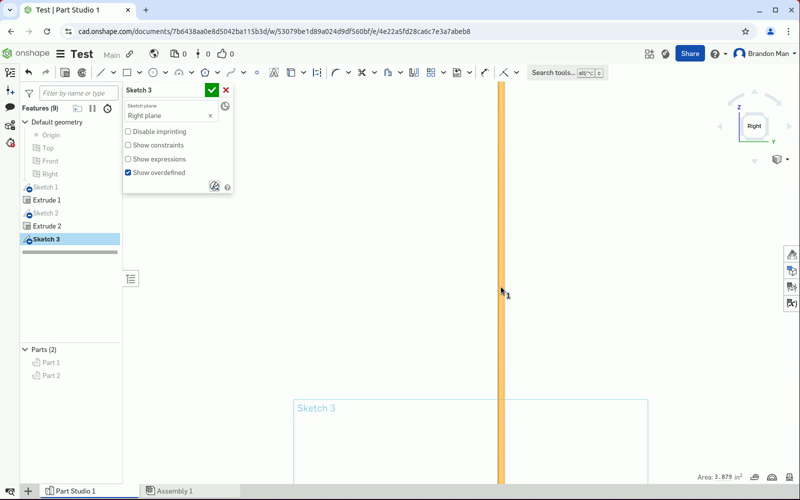
scroll(-6)
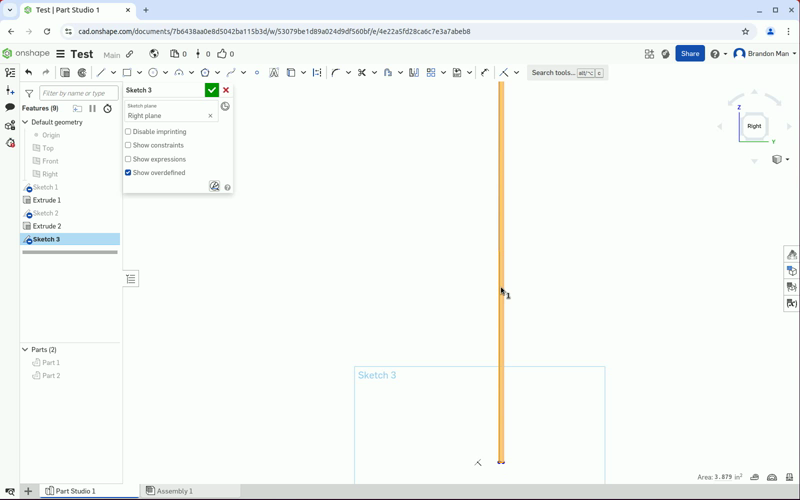
scroll(-6)
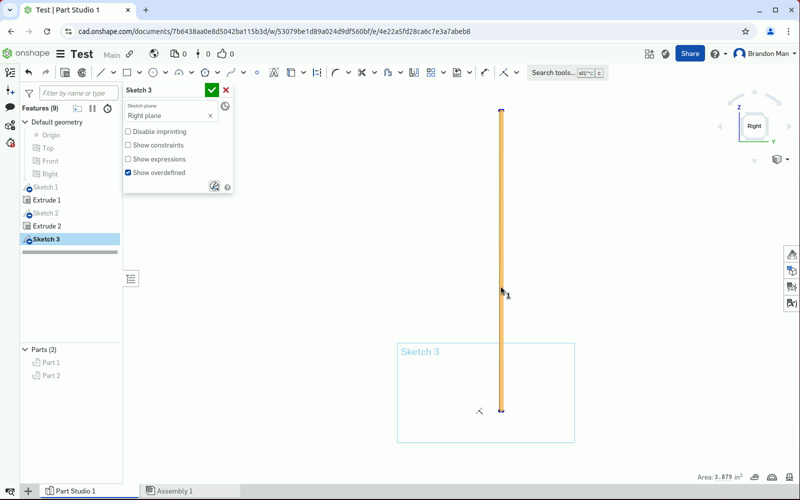
scroll(-6)
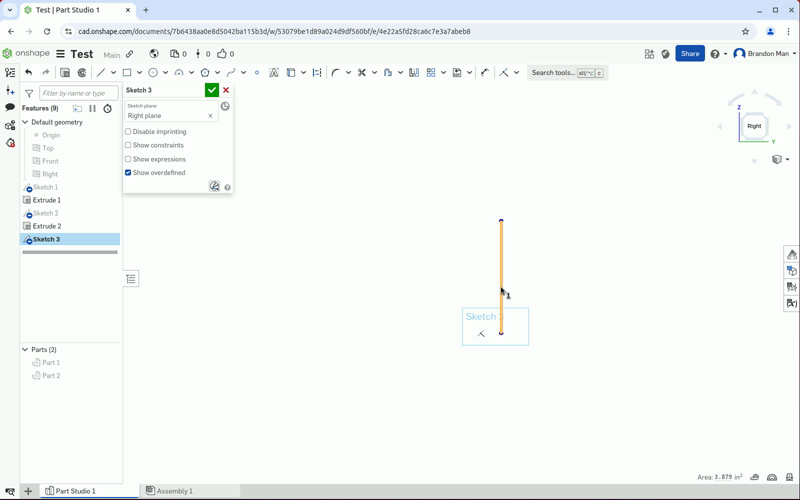
mouse_move(73, 352)
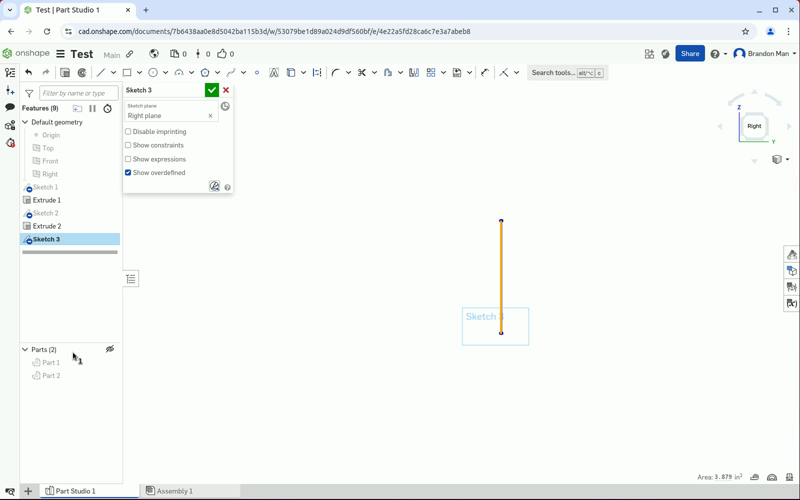
key(shift+y)
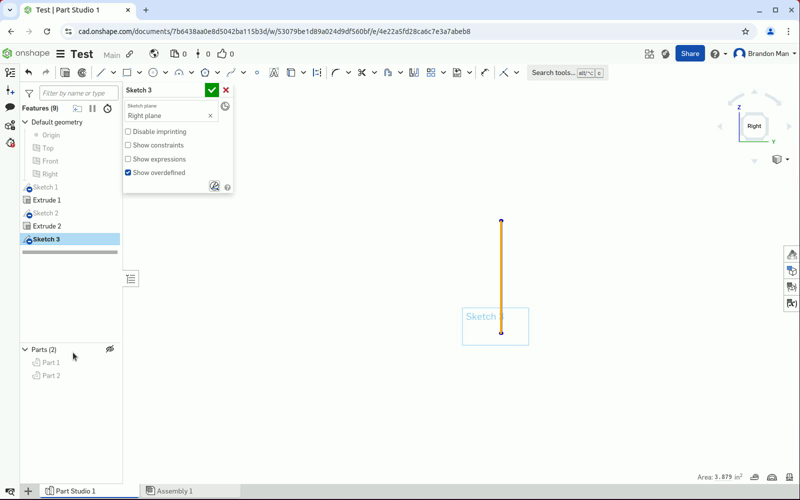
key(shift+e)
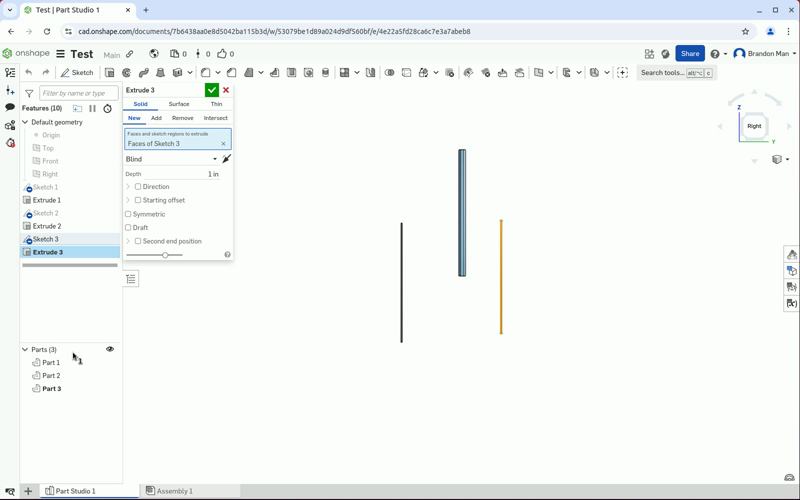
mouse_move(143, 106)
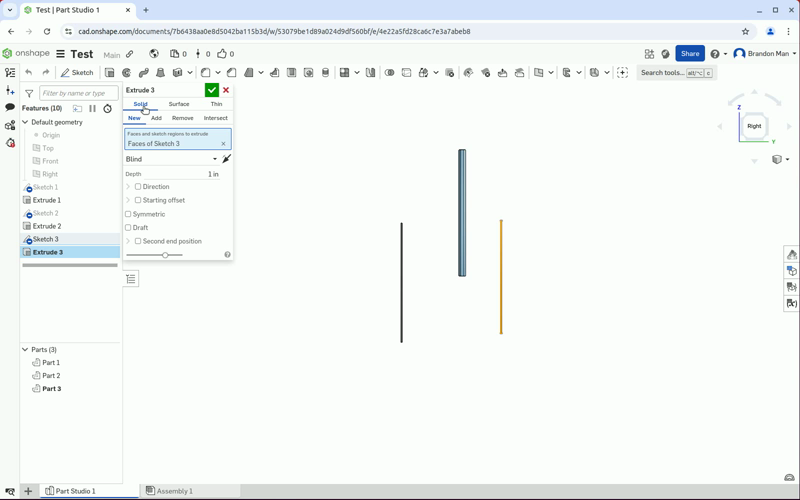
click(143, 106)
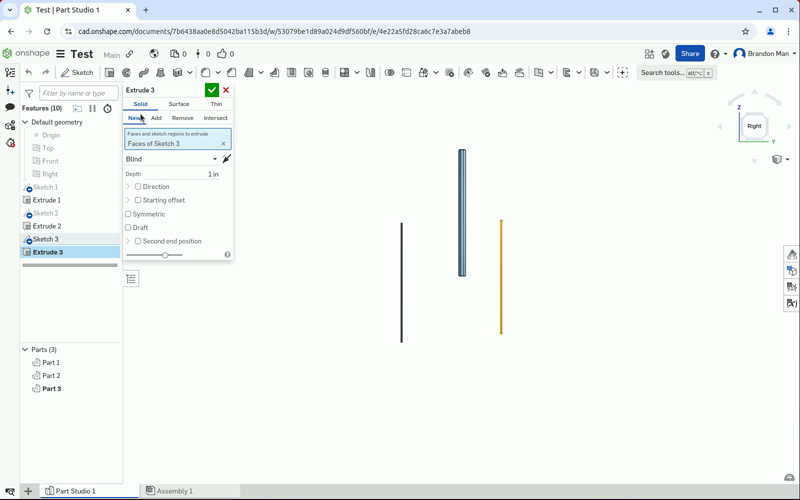
mouse_move(137, 120)
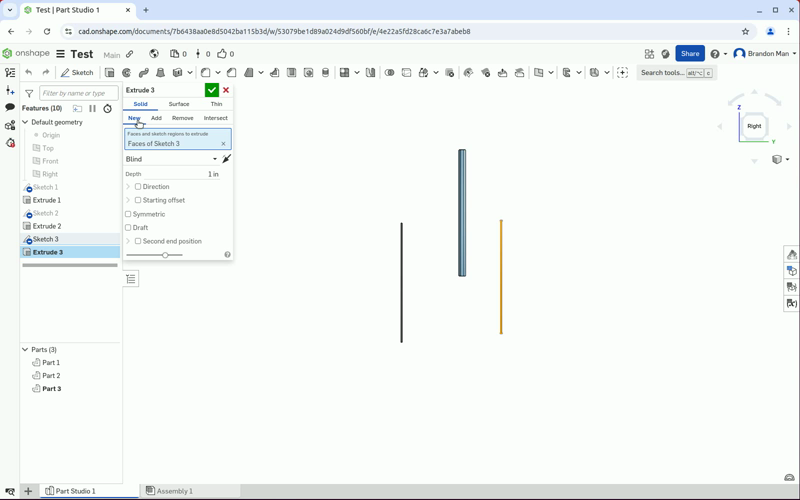
click(137, 120)
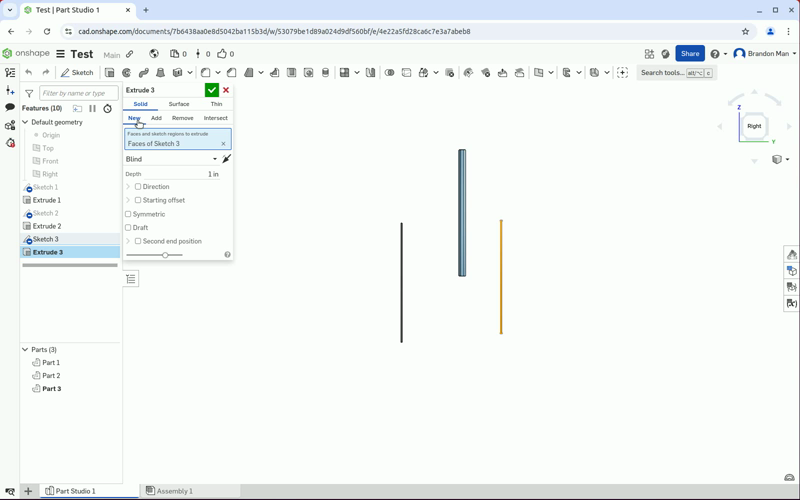
key(tab, 4)
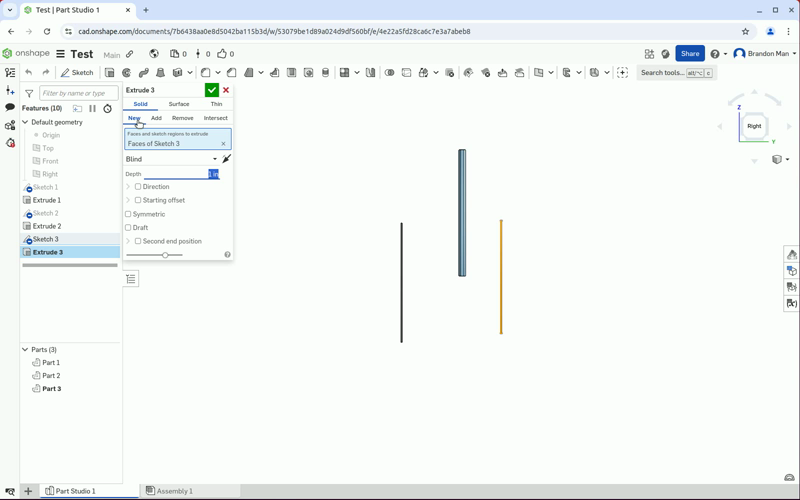
text(-0.241)
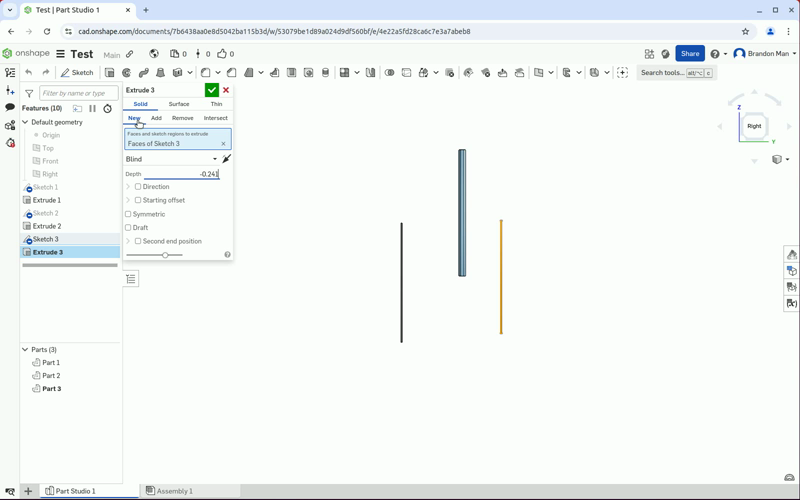
key(enter)
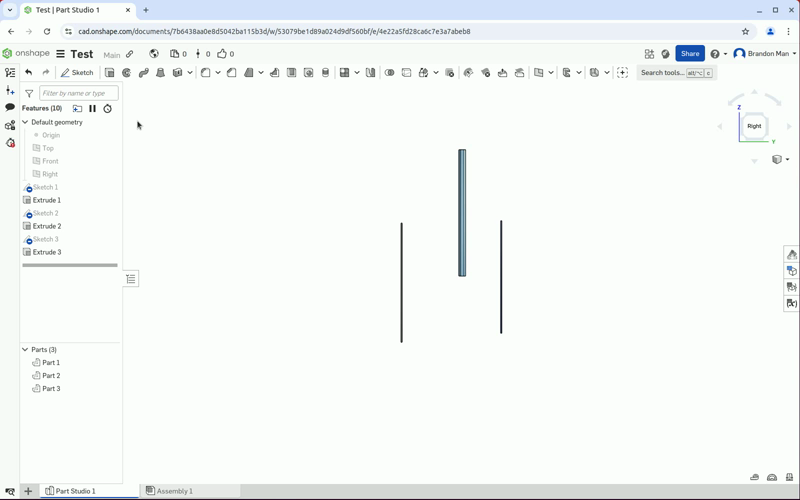
key(shift+h)
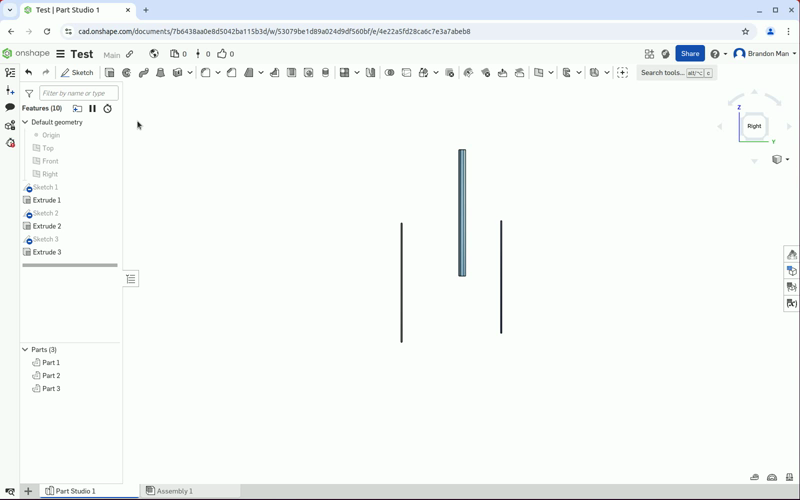
key(shift+h)
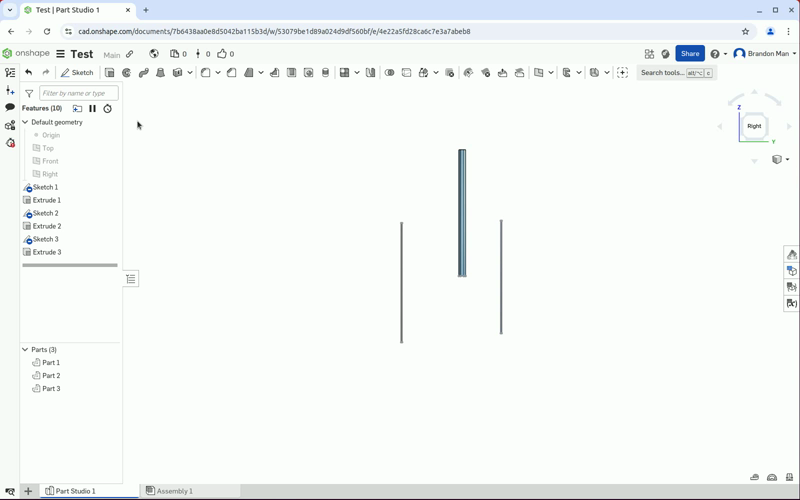
key(shift+7)
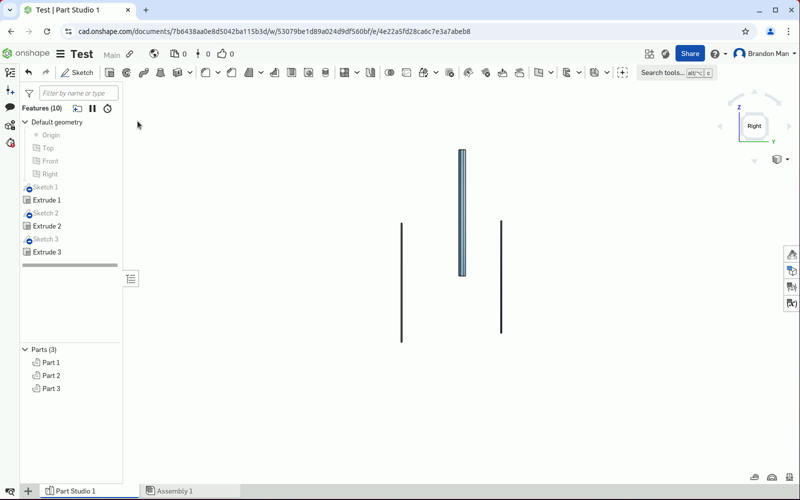
key(right, 2)
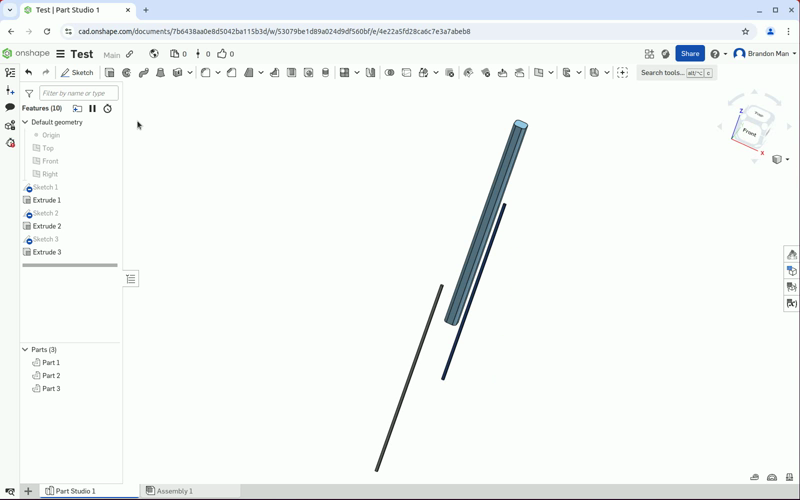
key(down, 2)
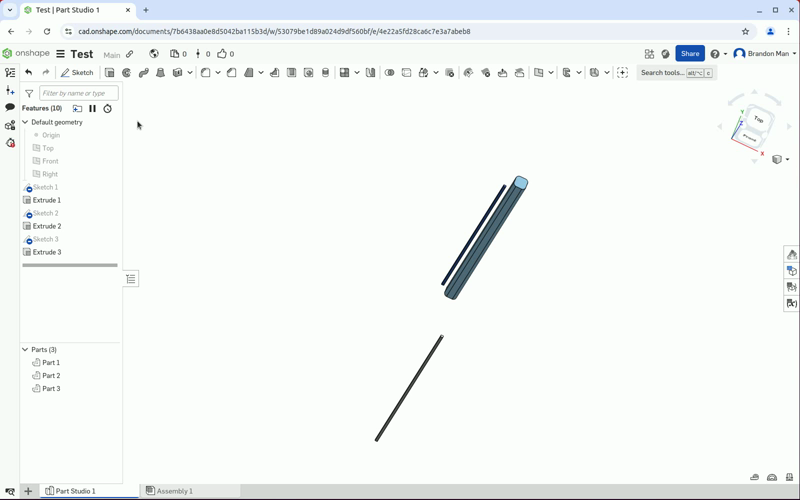
key(up, 2)
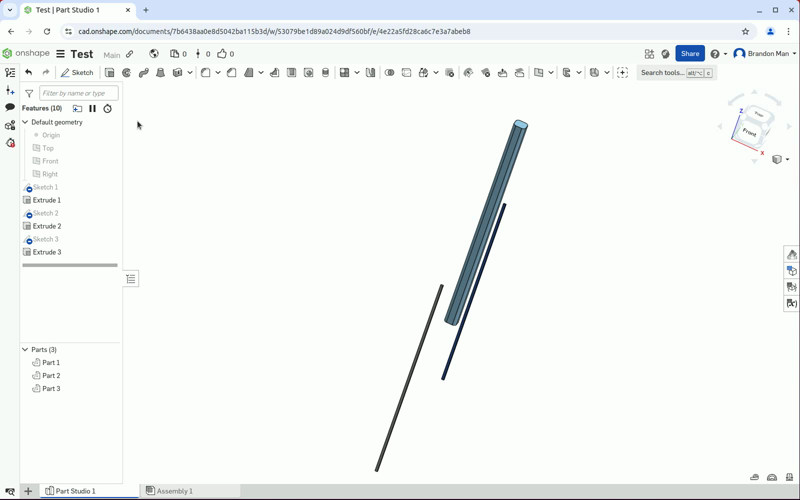
key(left, 2)
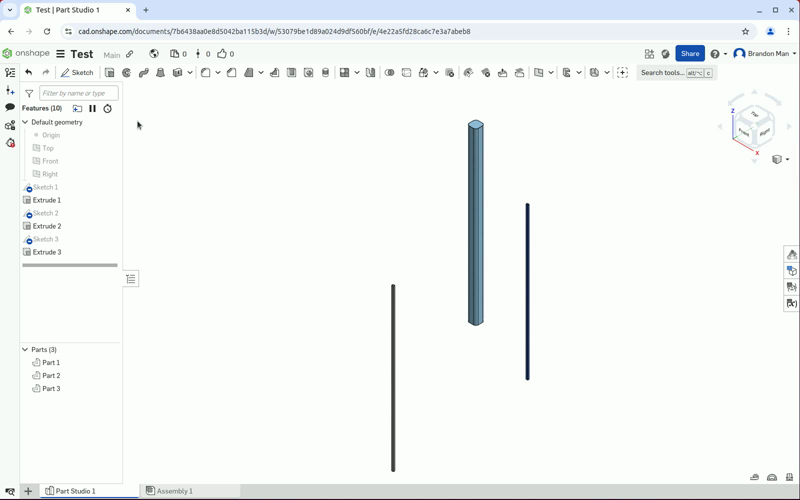
mouse_move(73, 189)
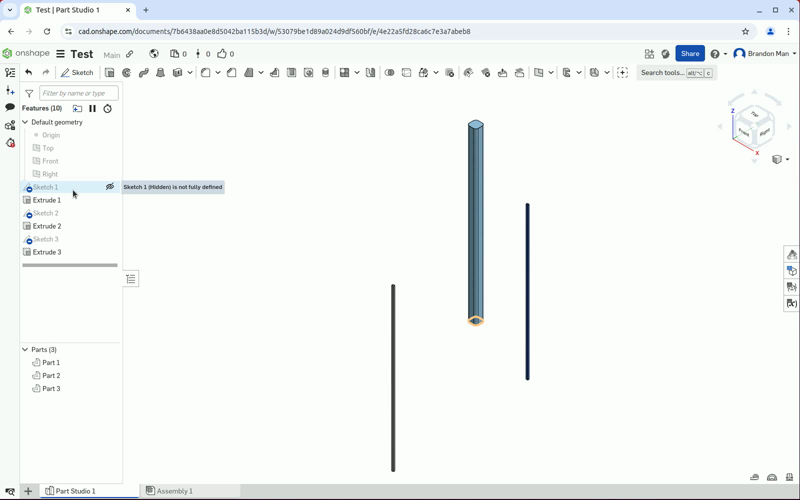
click(73, 189)